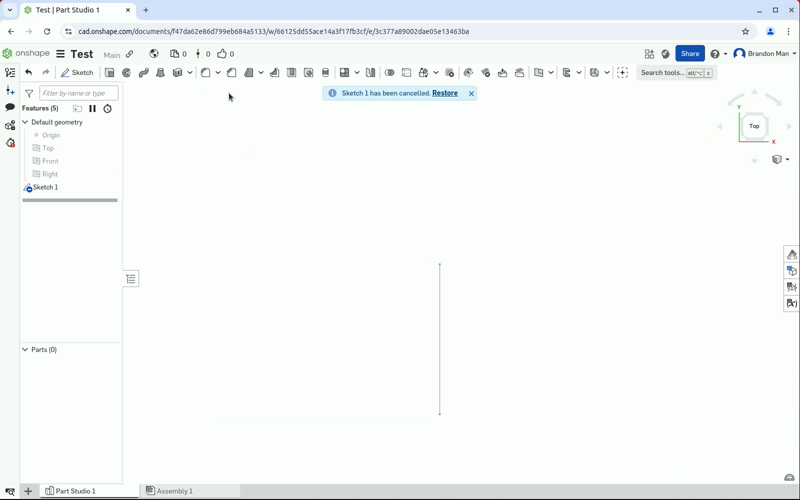
key(shift+h)
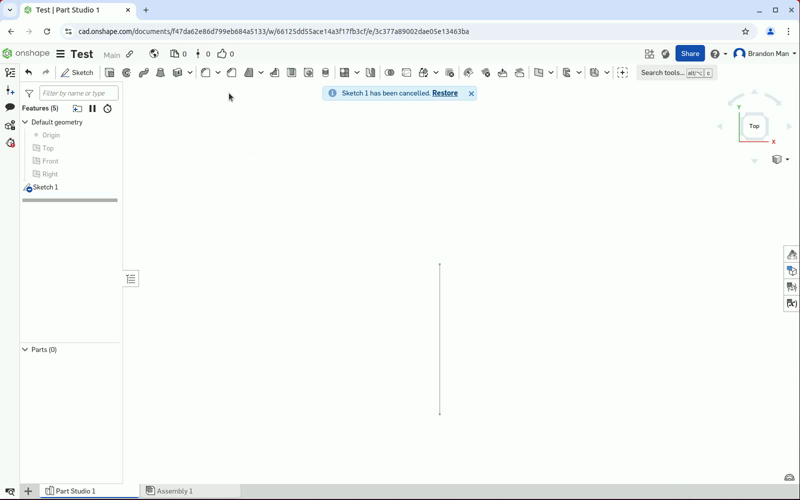
key(shift+s)
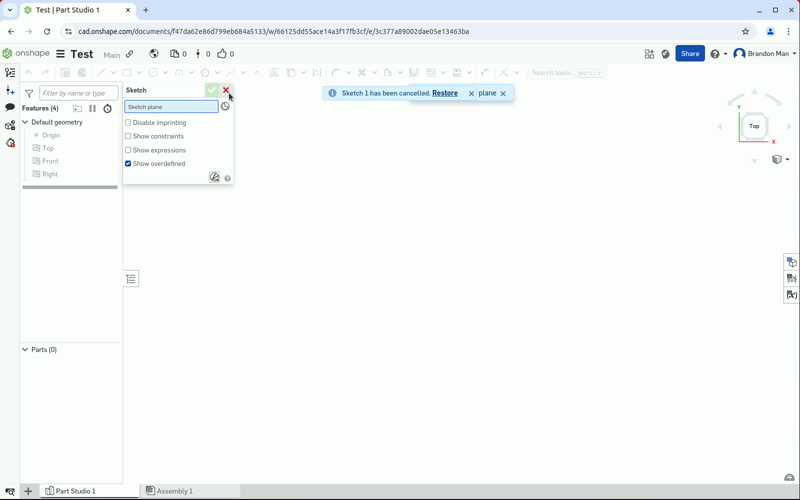
mouse_move(73, 150)
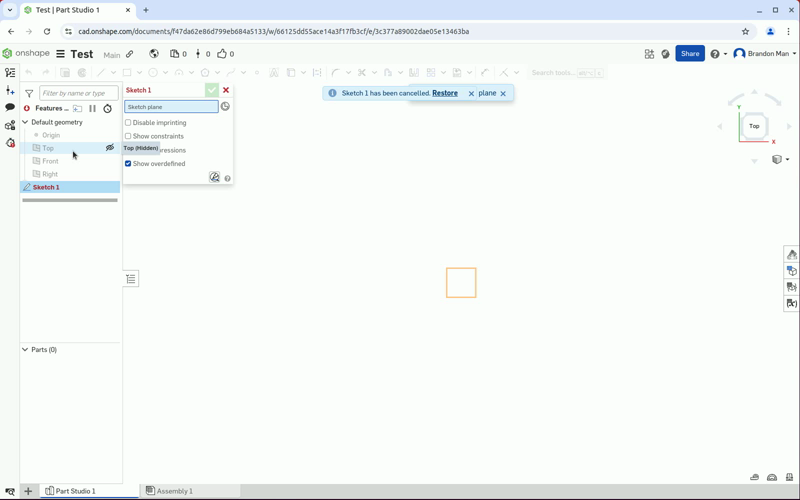
click(73, 150)
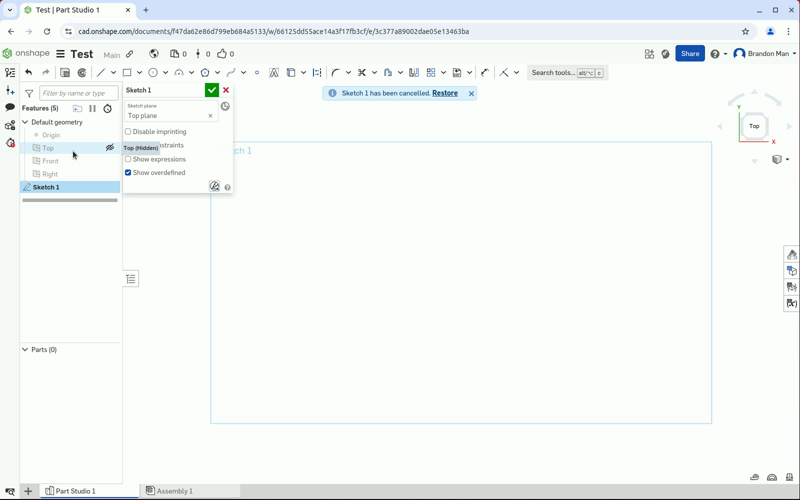
mouse_move(73, 352)
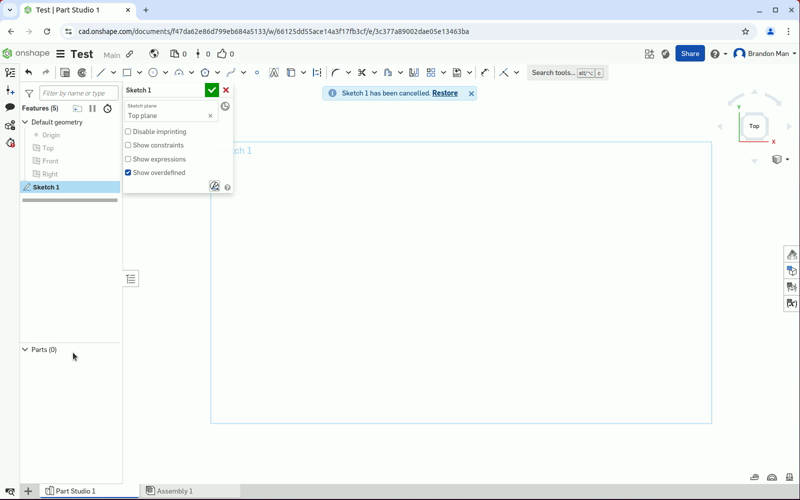
key(y)
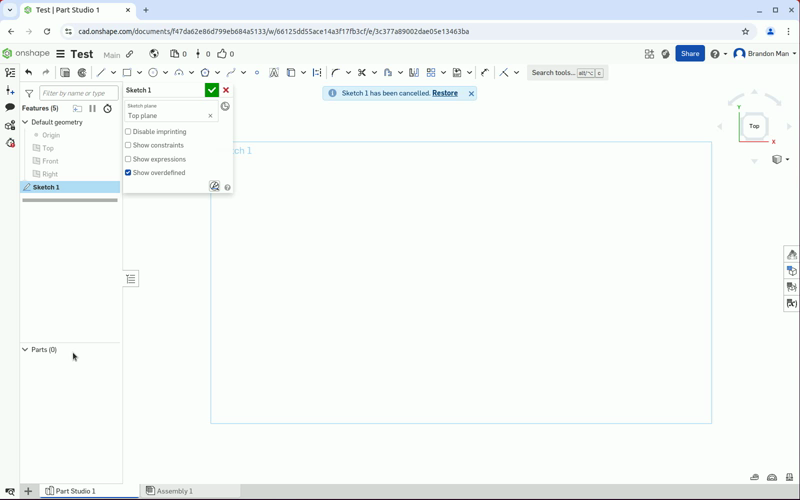
key(l)
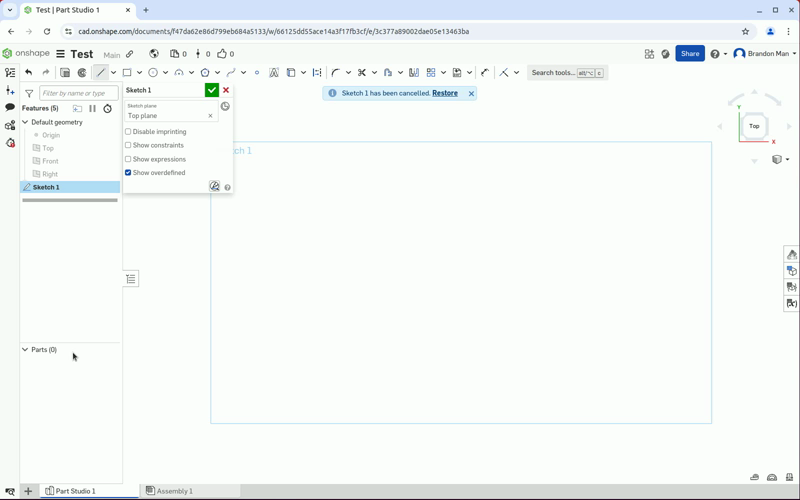
key_down(shift)
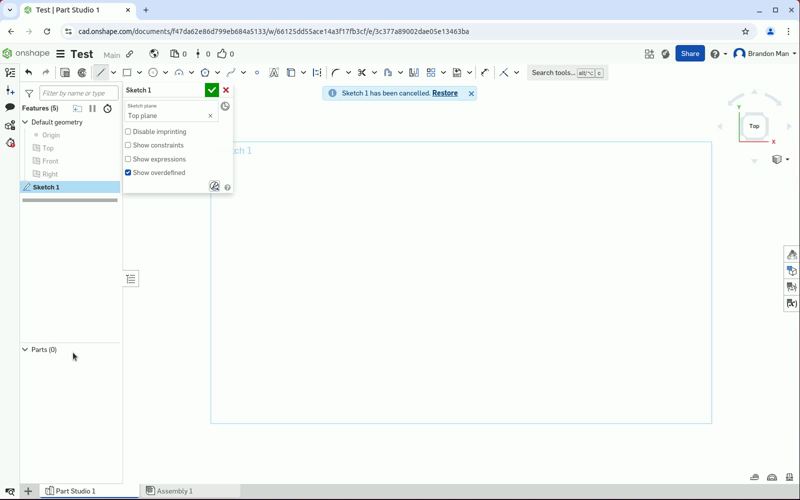
mouse_move(438, 282)
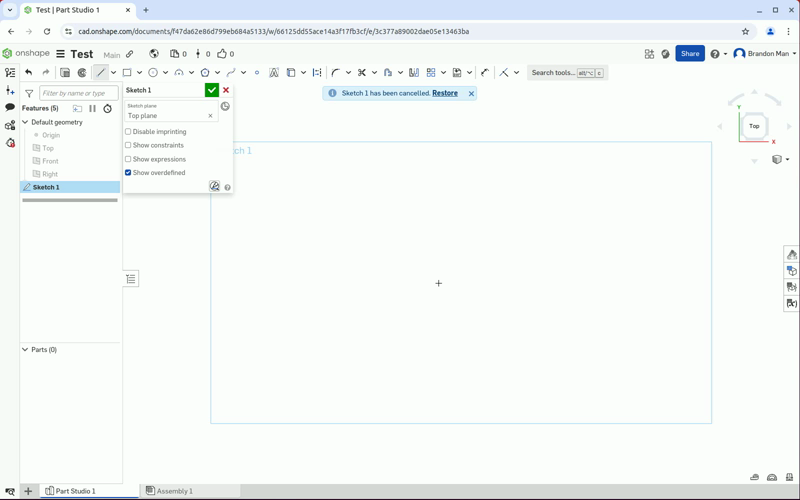
click(438, 282)
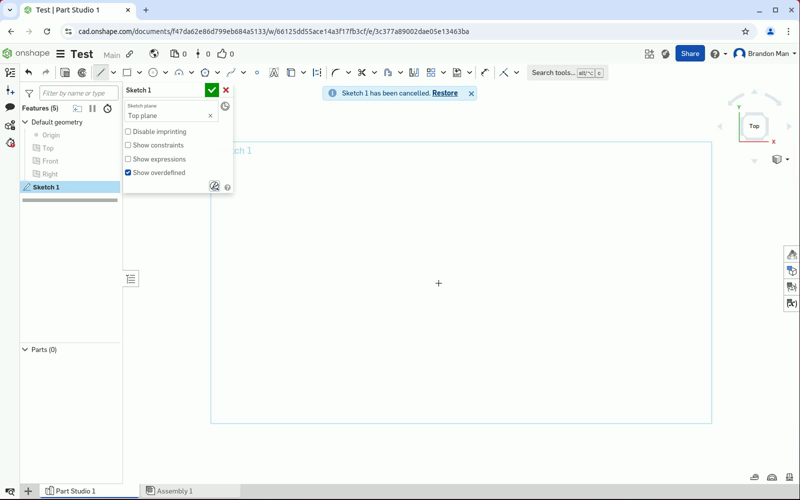
key_up(shift)
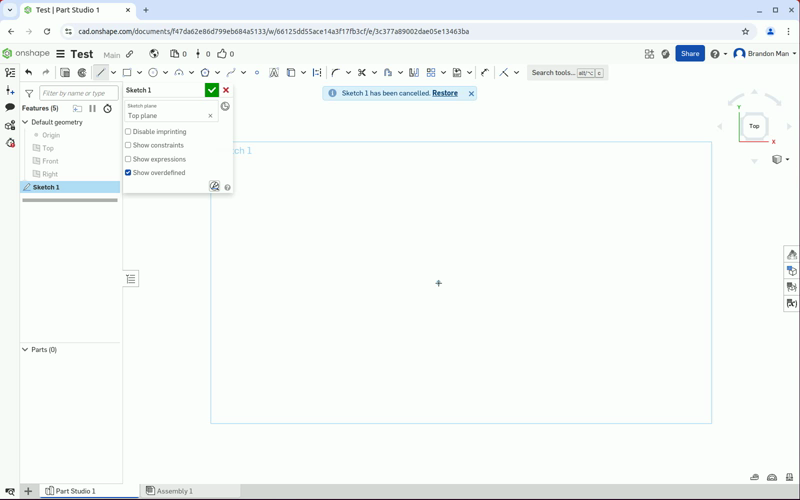
key_down(shift)
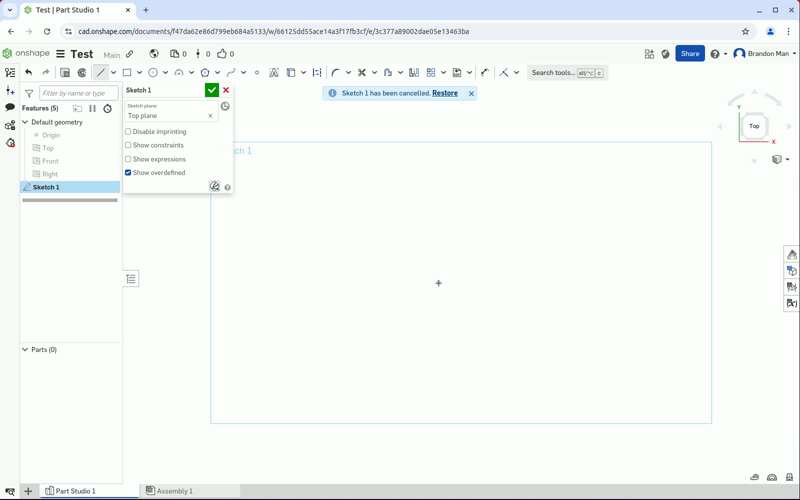
mouse_move(468, 282)
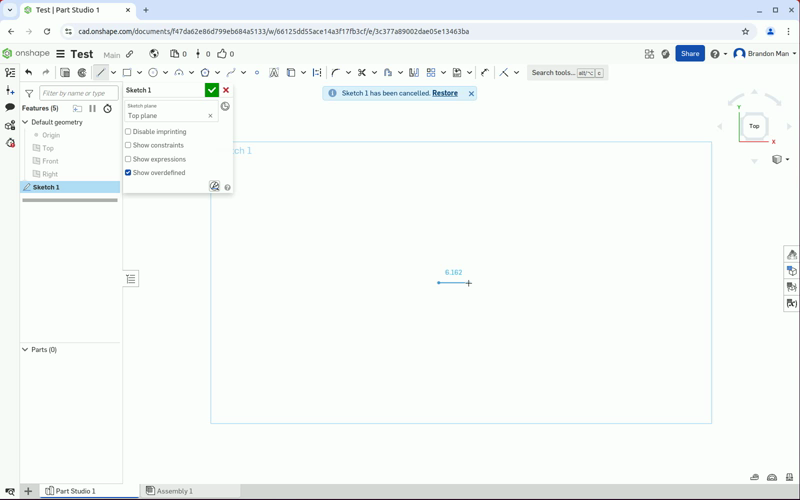
mouse_move(461, 282)
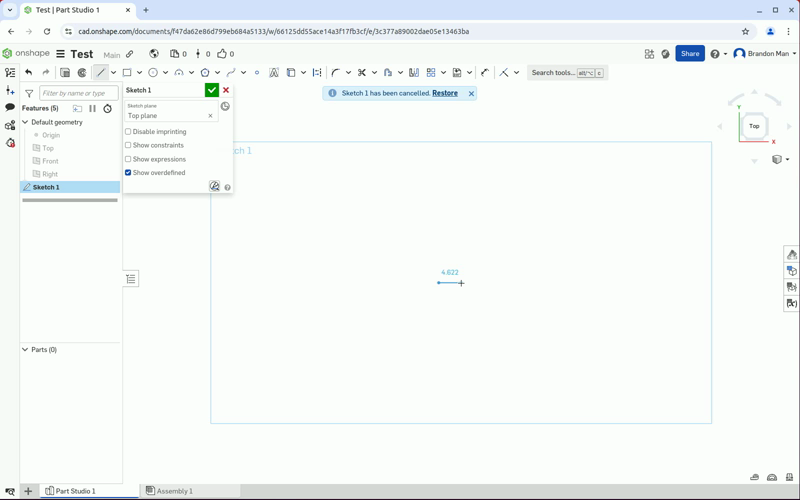
click(461, 282)
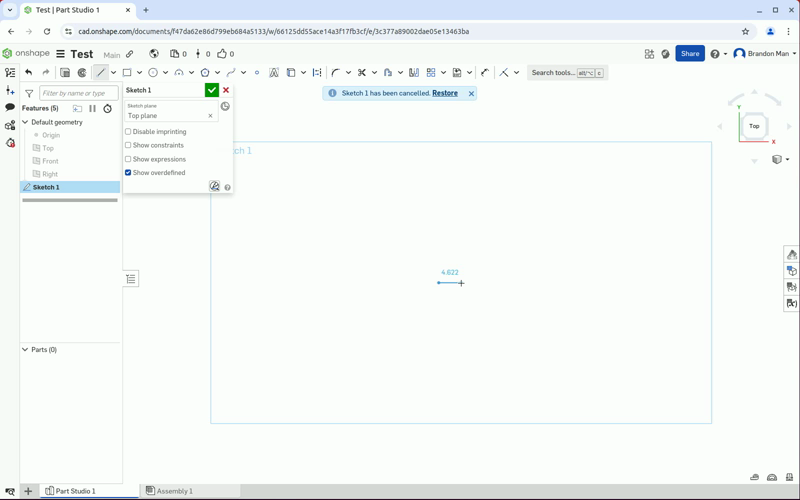
key_up(shift)
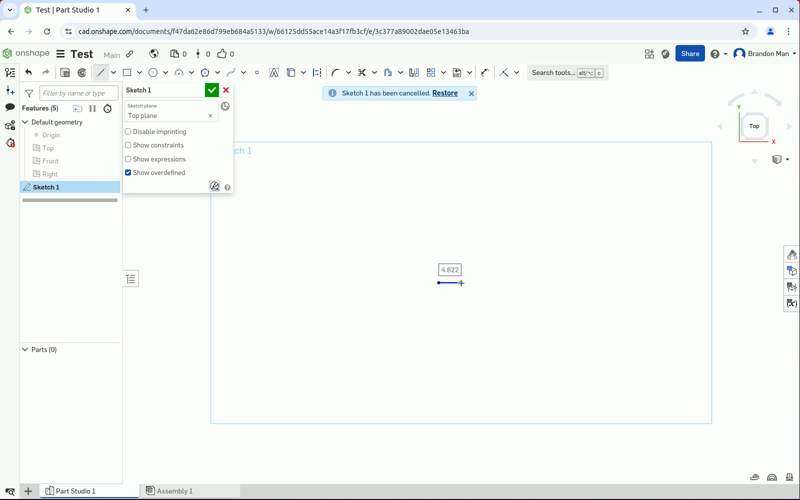
key_down(shift)
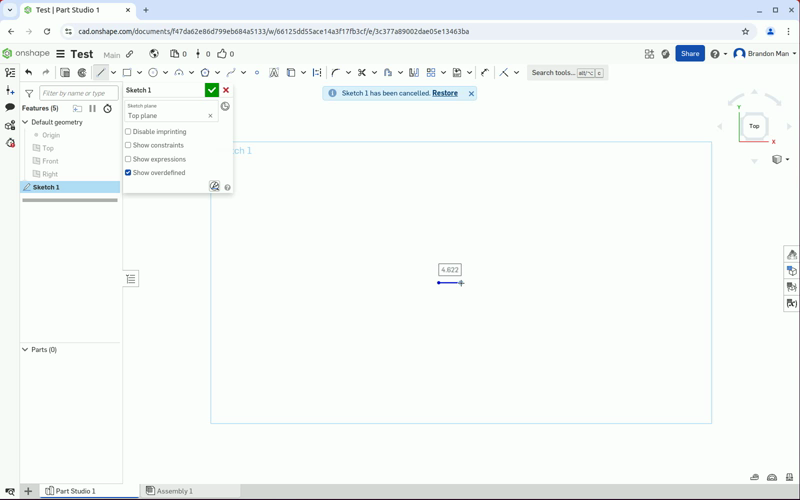
mouse_move(491, 282)
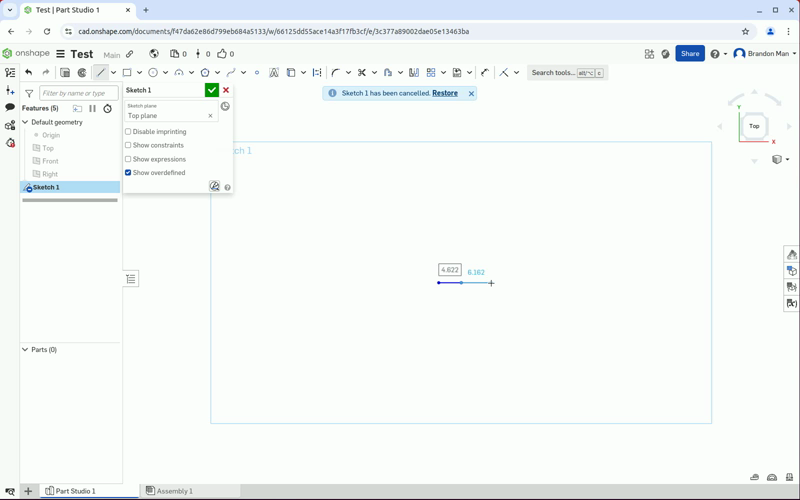
mouse_move(483, 282)
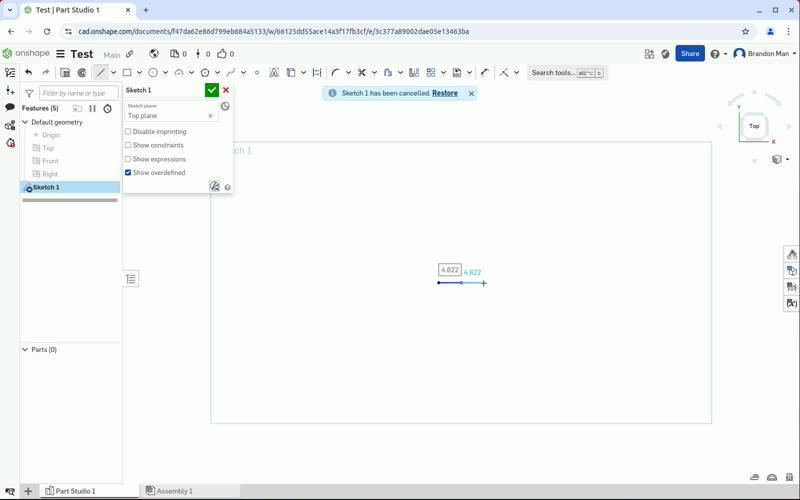
click(483, 282)
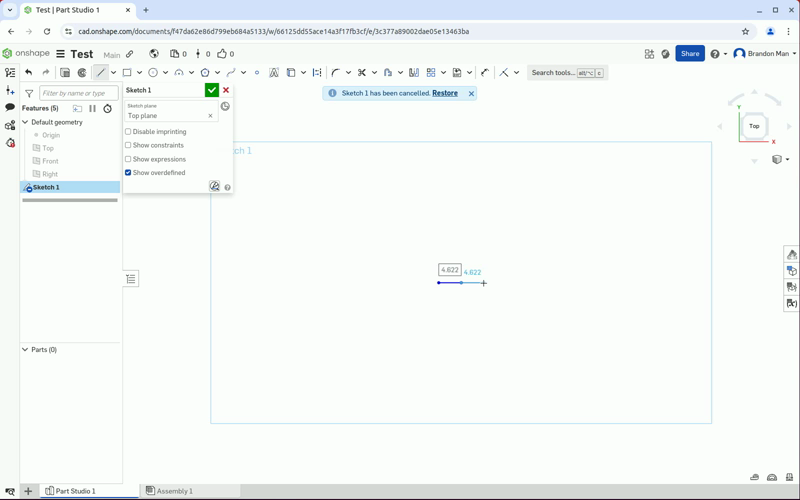
key_up(shift)
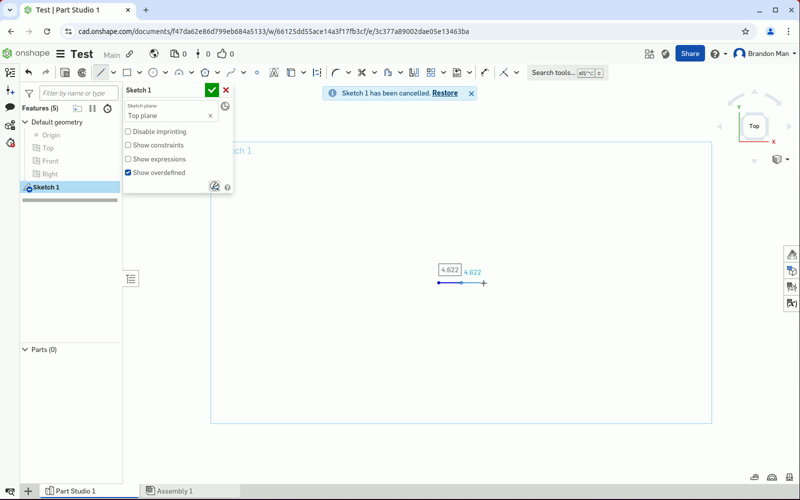
key_down(shift)
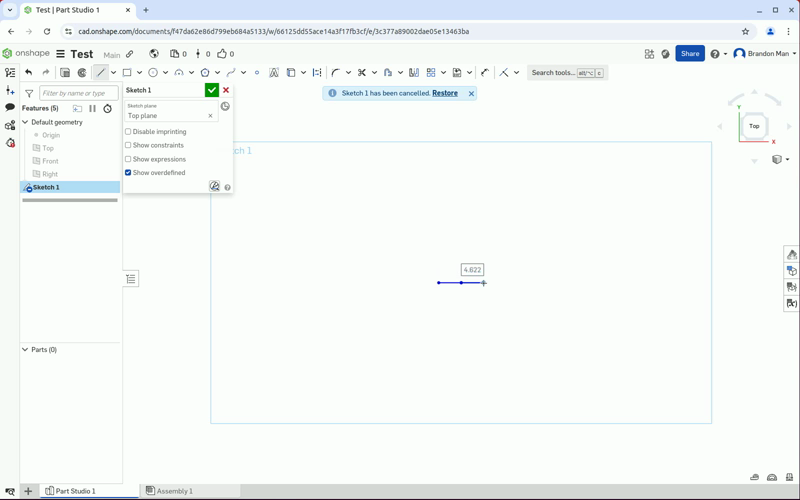
mouse_move(513, 282)
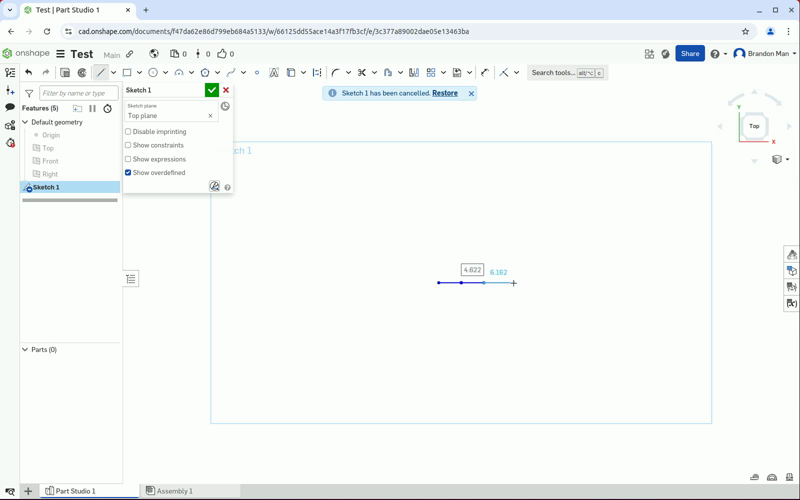
mouse_move(483, 256)
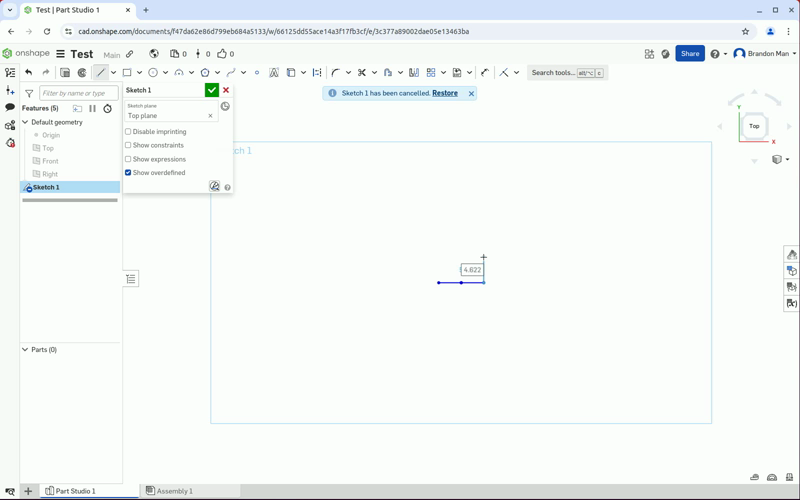
click(483, 256)
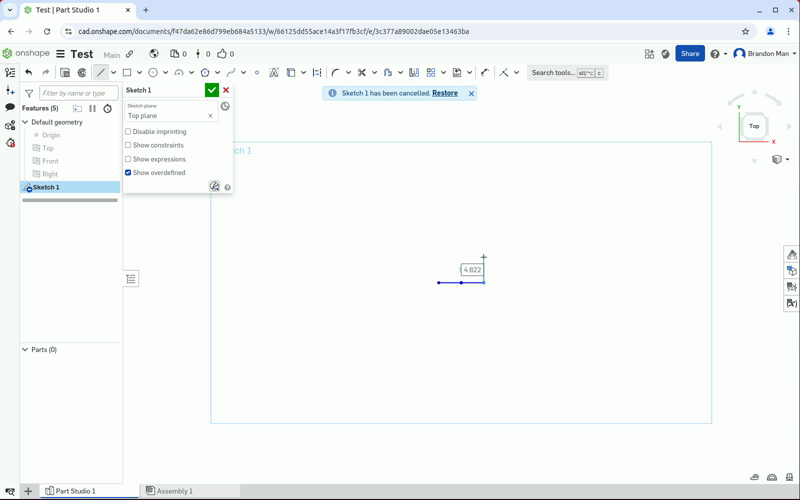
key_up(shift)
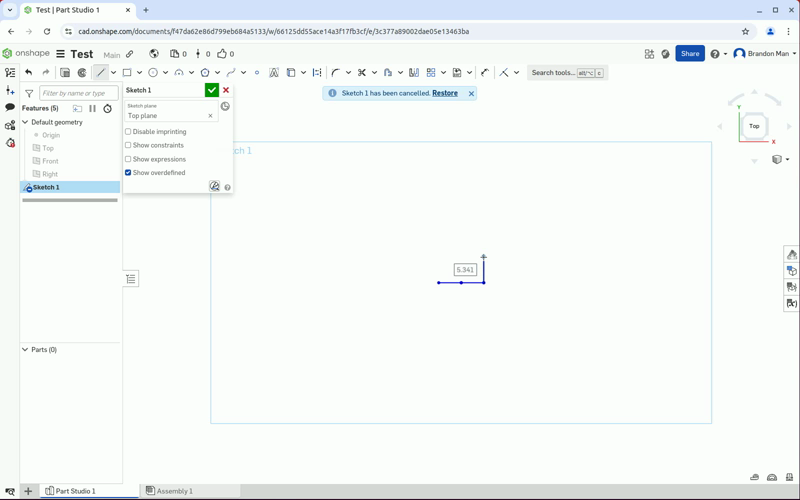
key_down(shift)
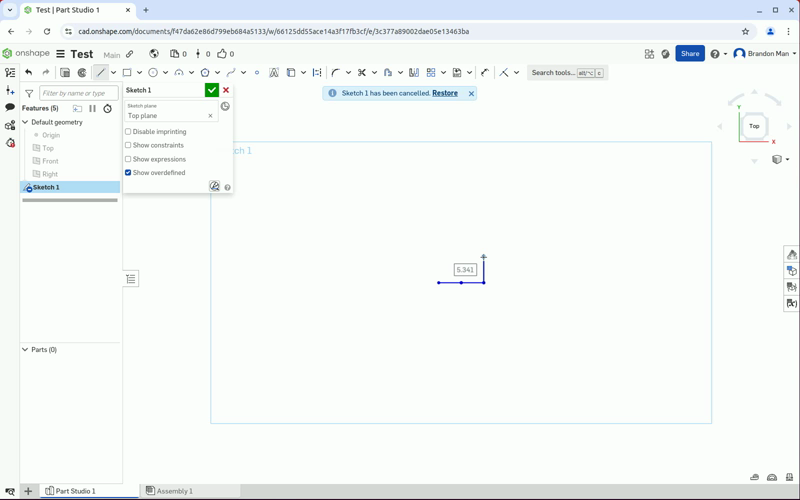
mouse_move(513, 256)
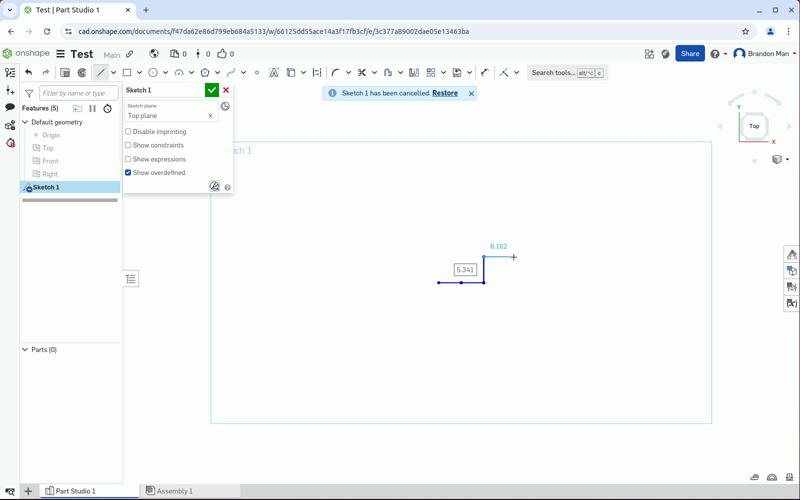
mouse_move(483, 256)
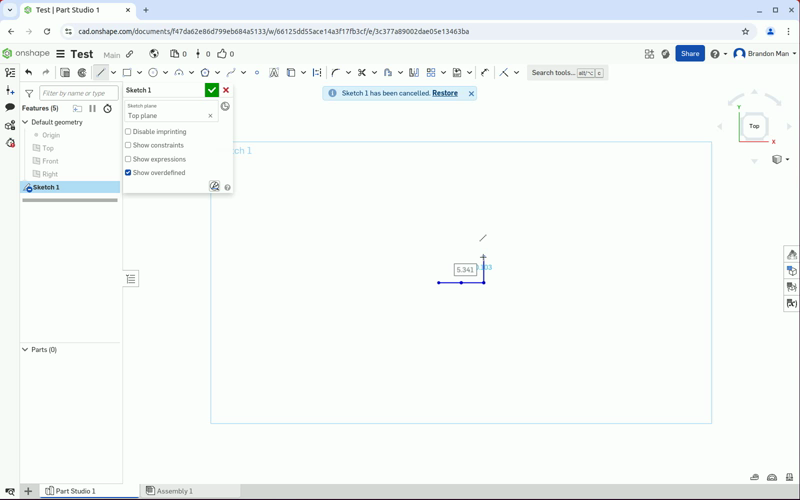
scroll(6)
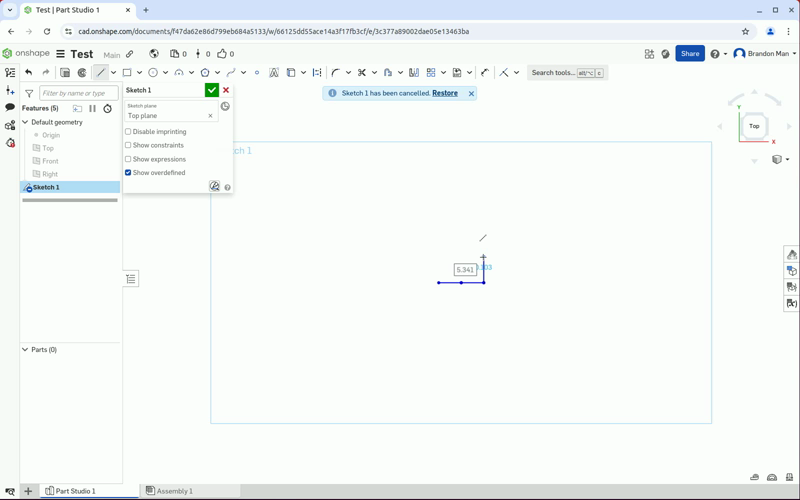
scroll(6)
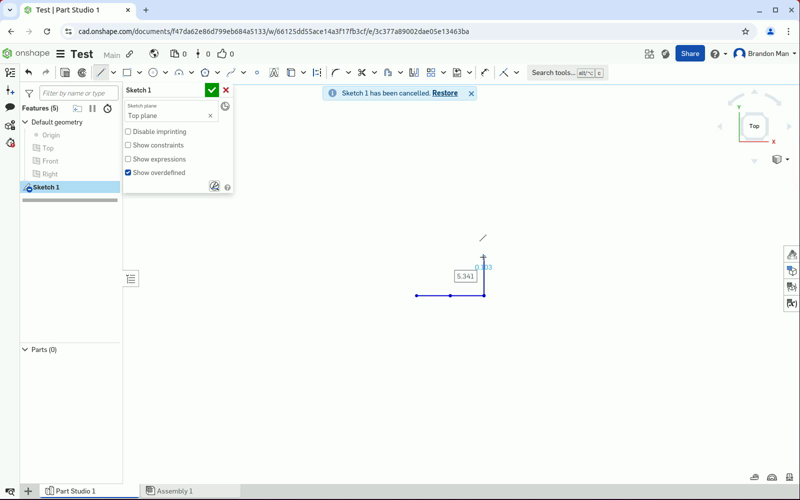
scroll(6)
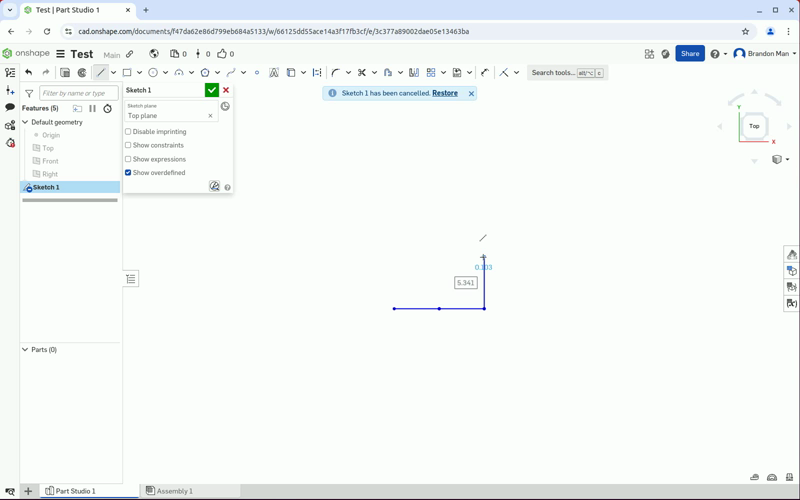
scroll(6)
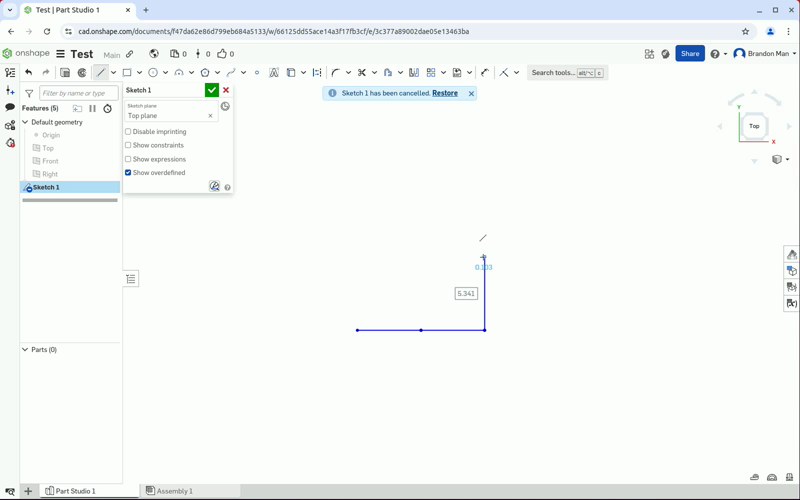
scroll(6)
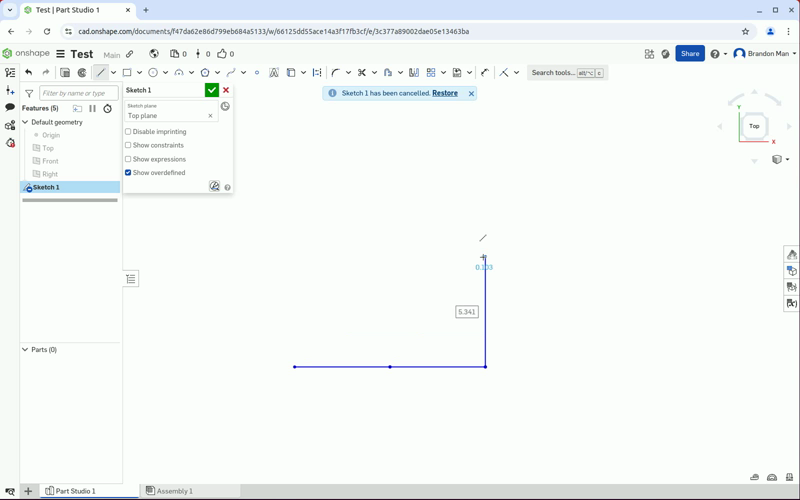
scroll(6)
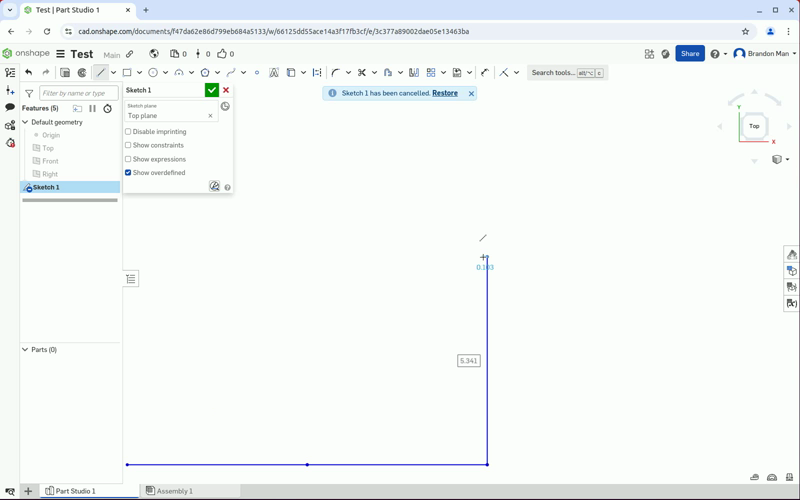
scroll(6)
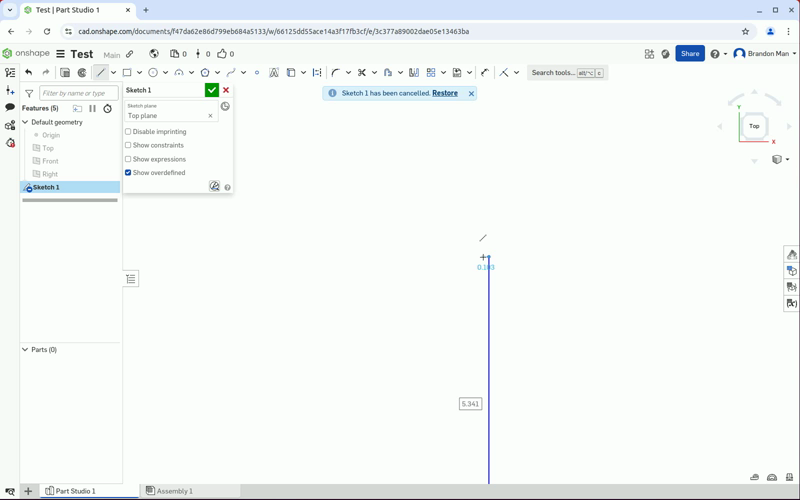
click(483, 256)
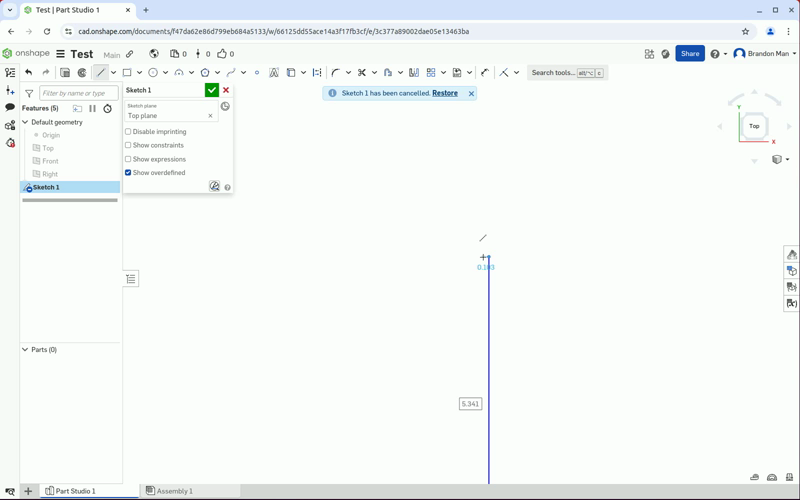
scroll(-6)
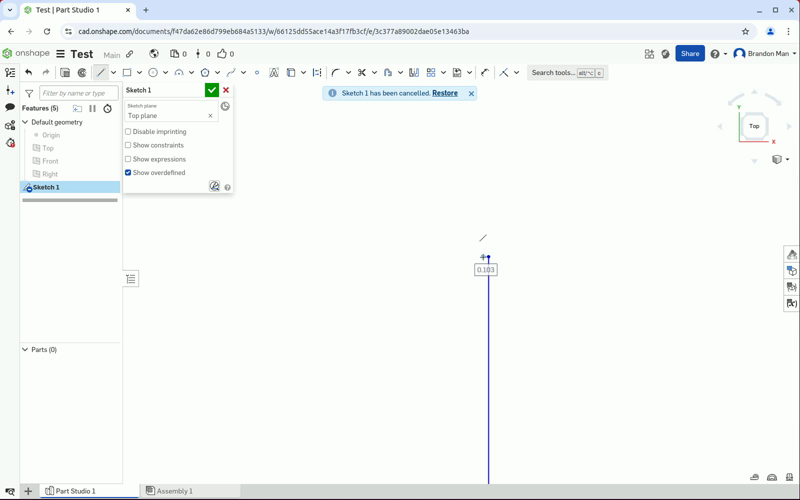
scroll(-6)
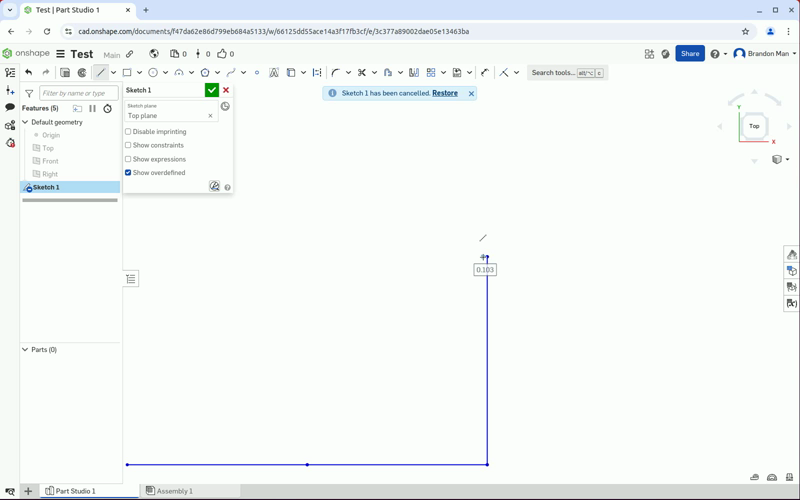
scroll(-6)
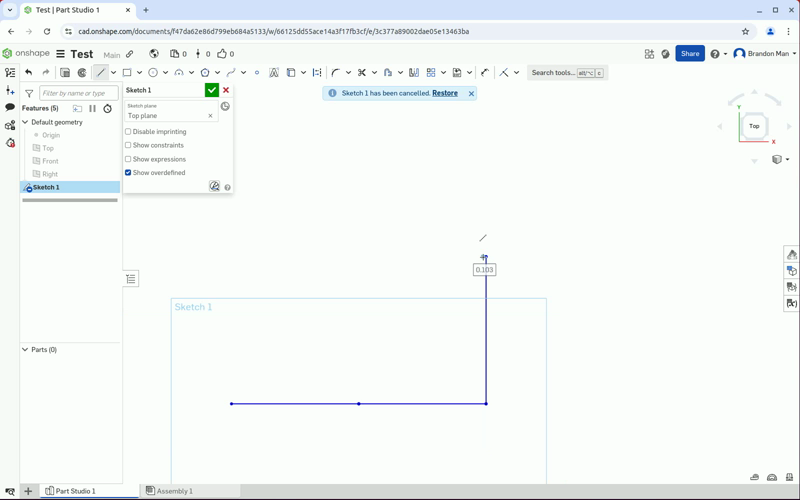
scroll(-6)
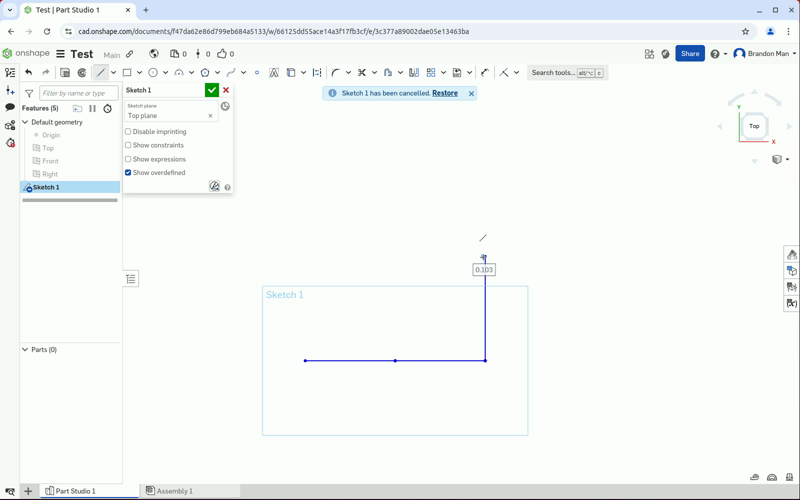
scroll(-6)
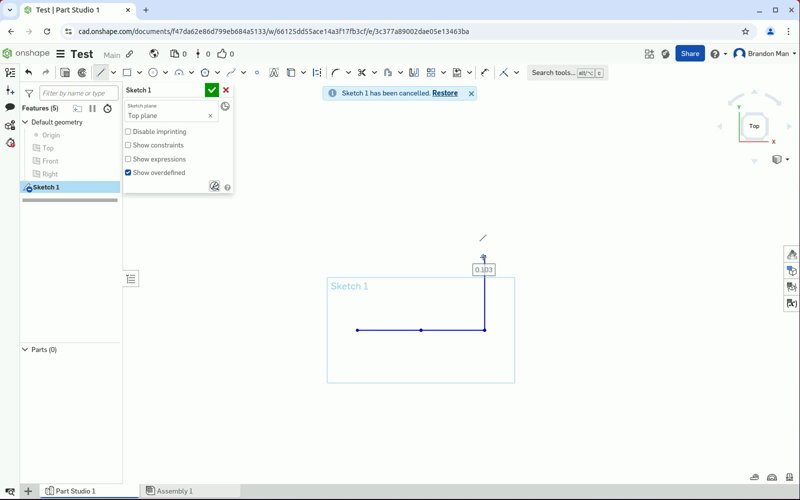
scroll(-6)
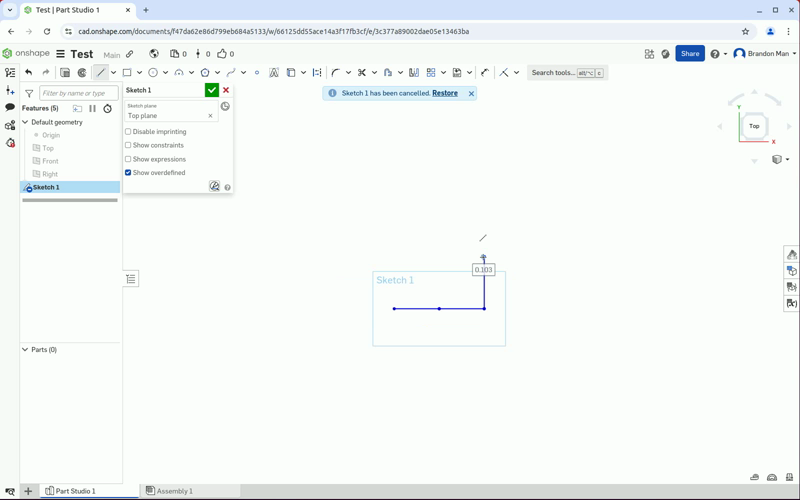
scroll(-6)
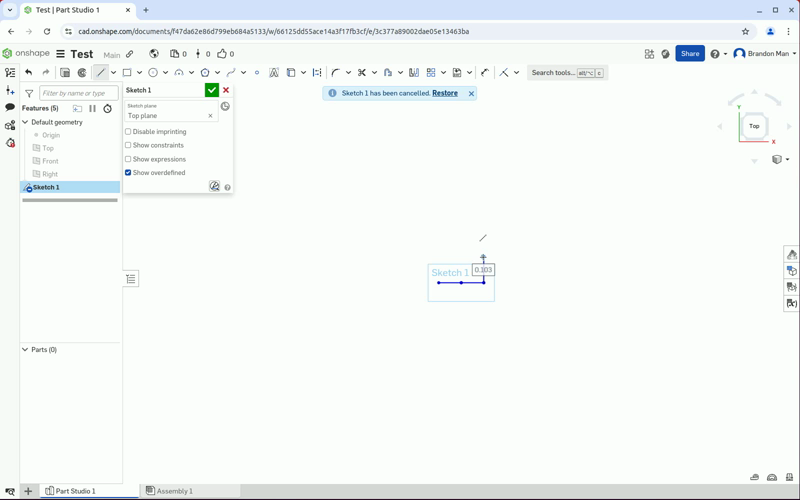
key_up(shift)
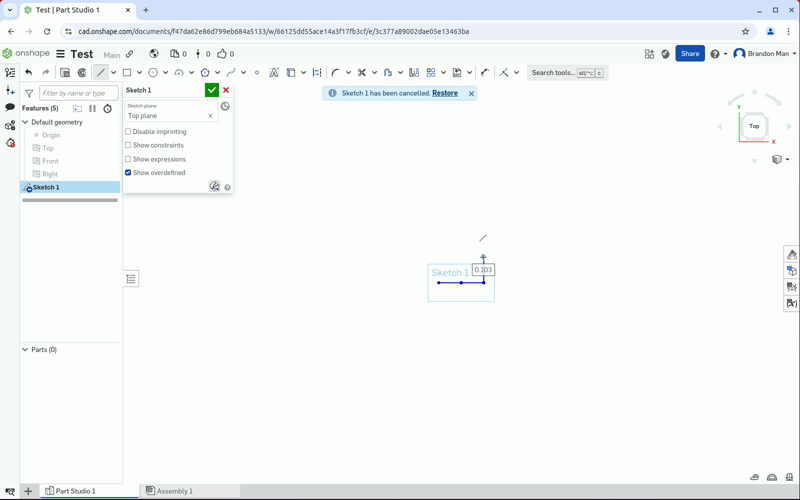
key_down(shift)
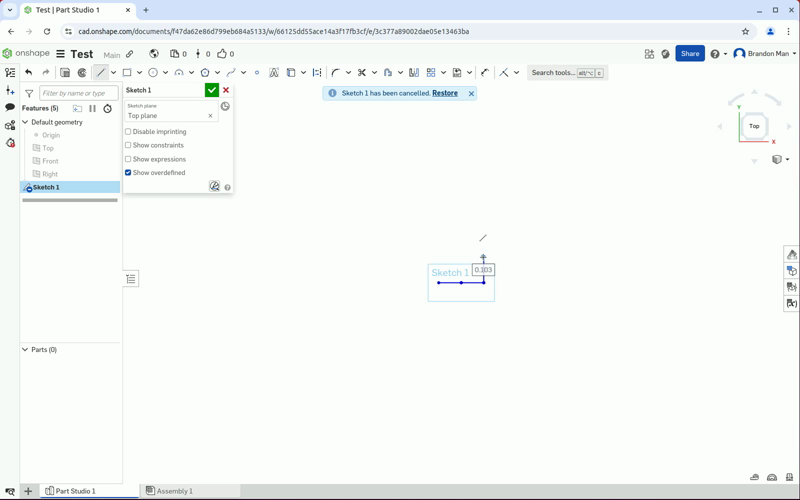
mouse_move(513, 256)
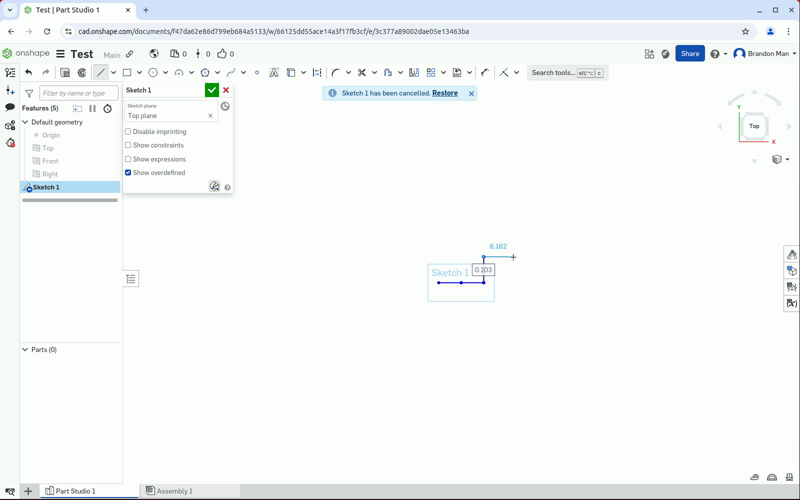
mouse_move(483, 282)
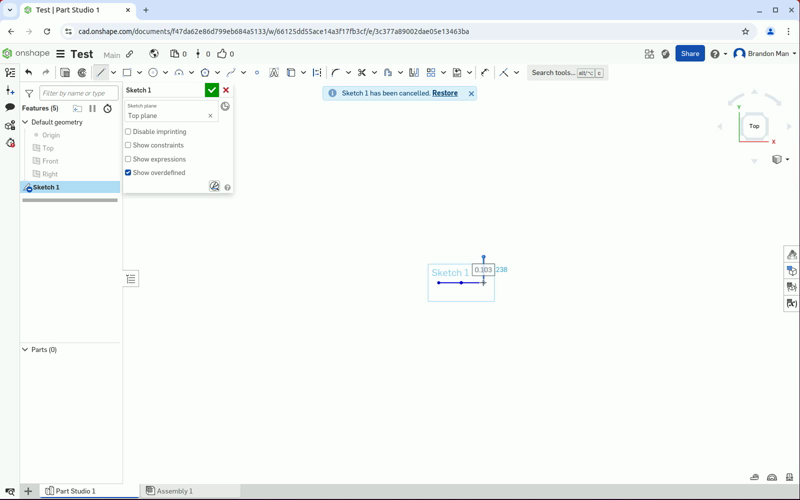
scroll(6)
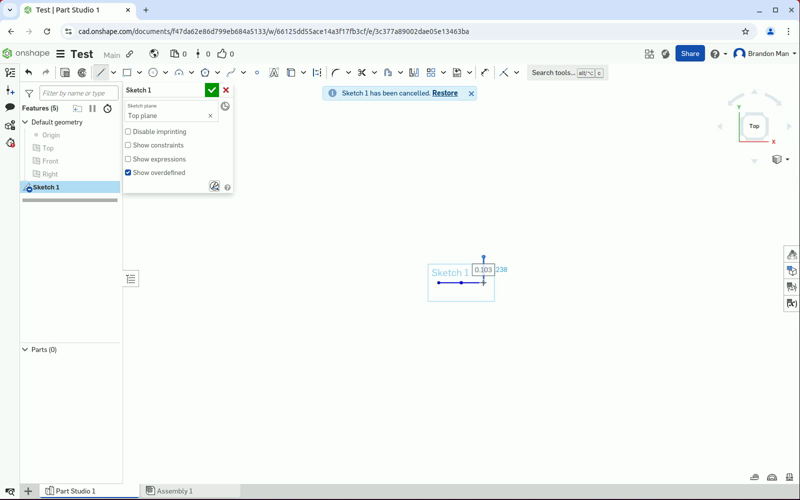
scroll(6)
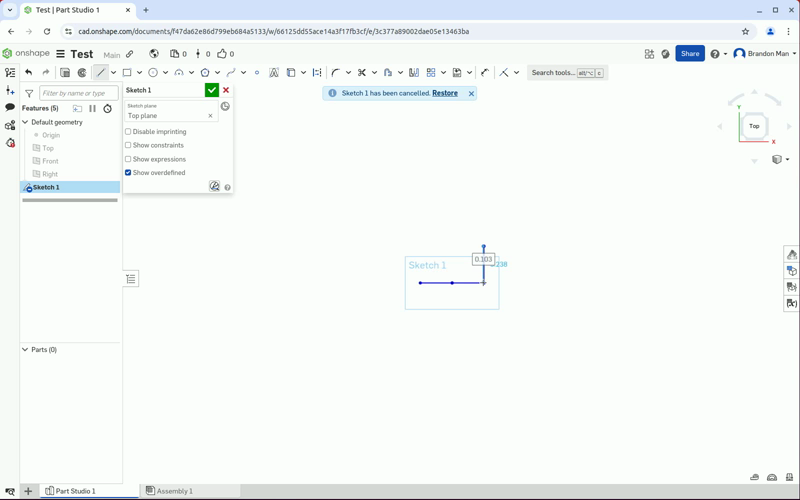
scroll(6)
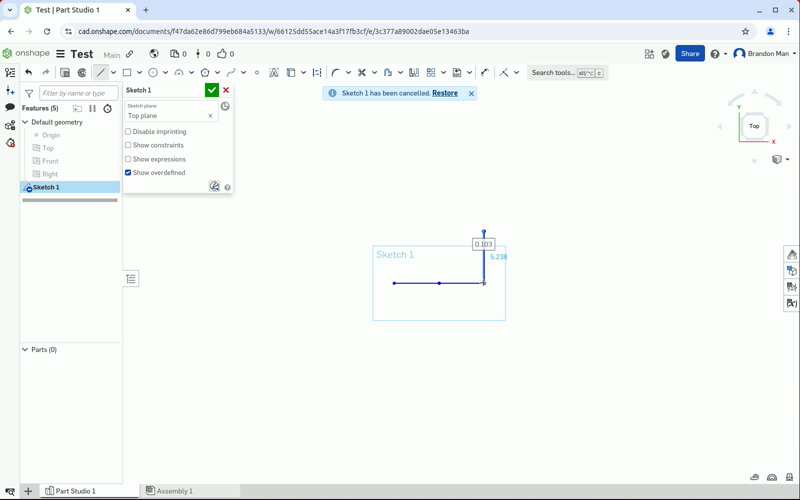
scroll(6)
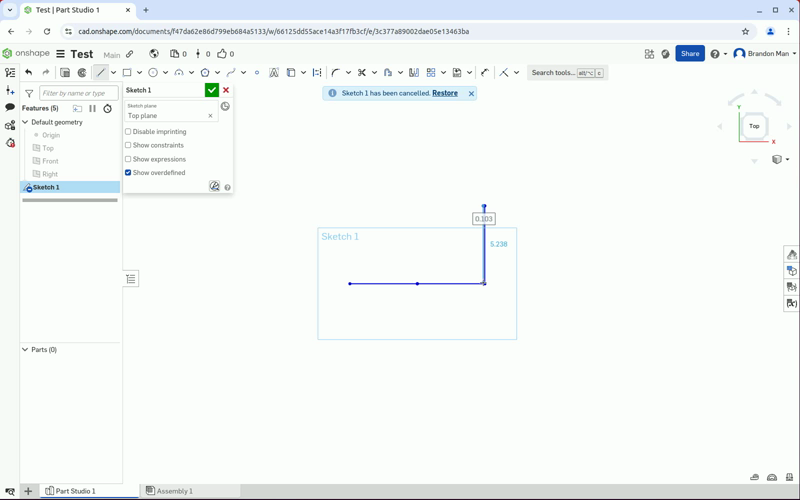
scroll(6)
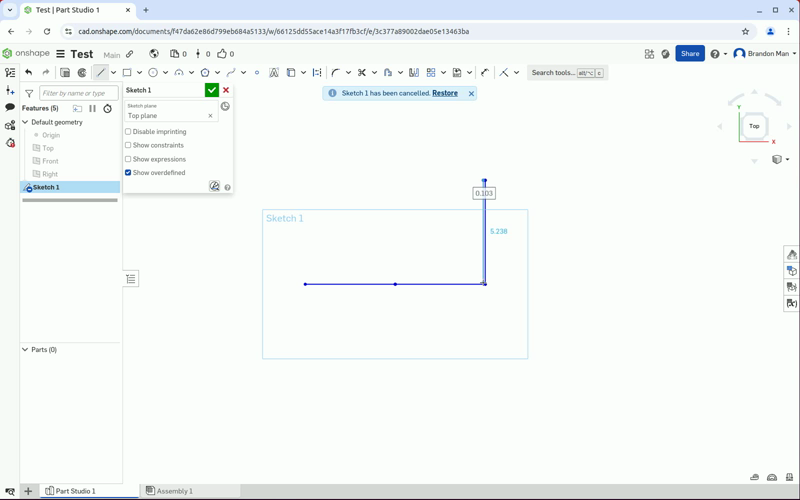
scroll(6)
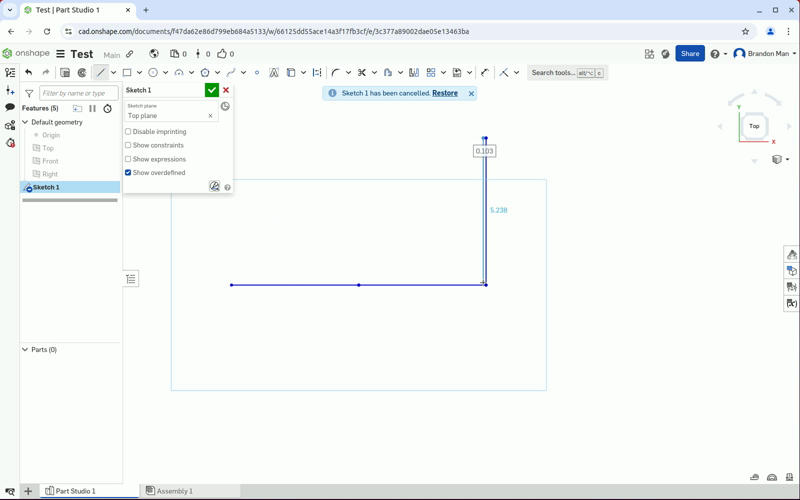
scroll(6)
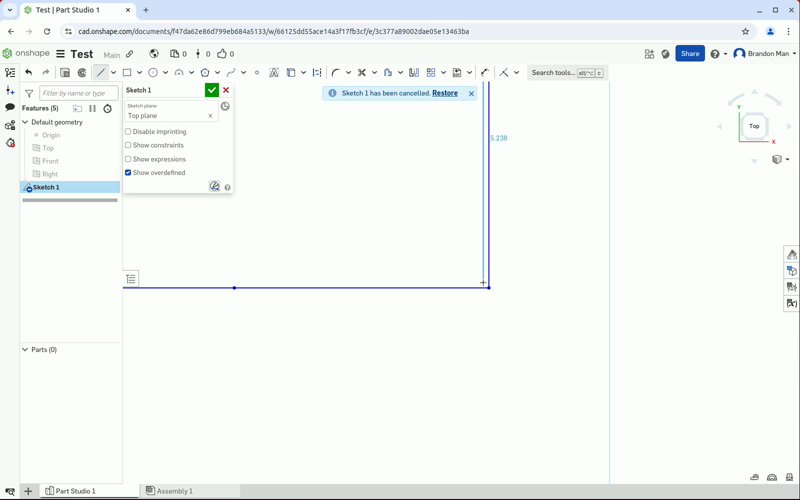
click(483, 282)
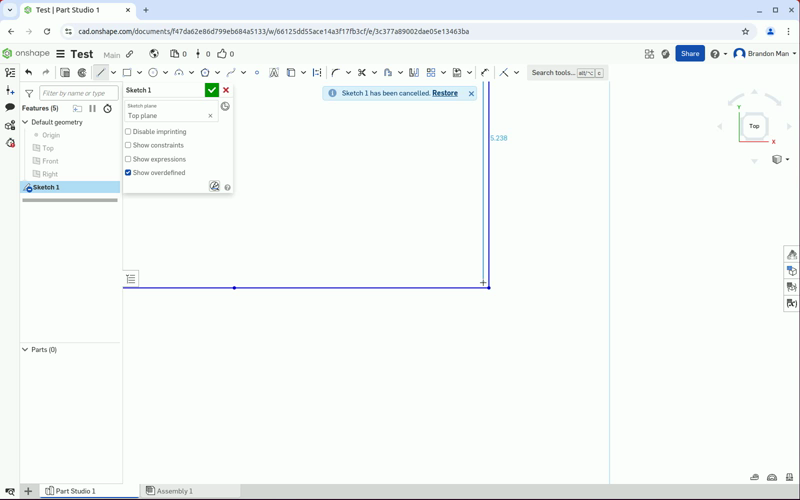
scroll(-6)
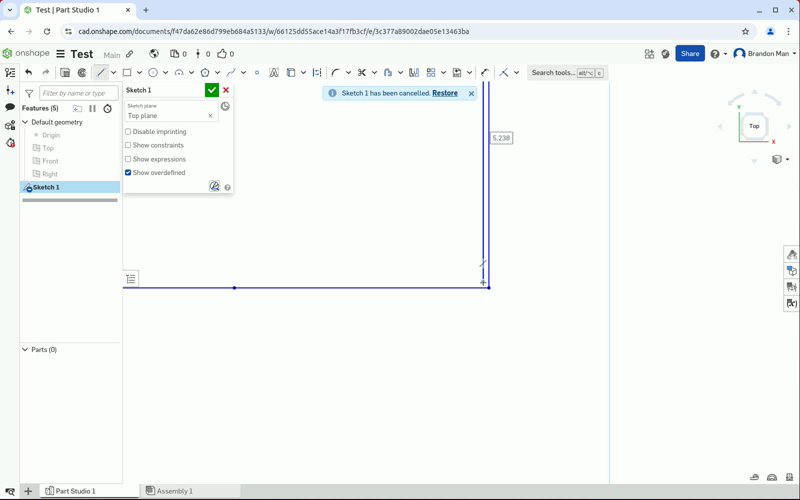
scroll(-6)
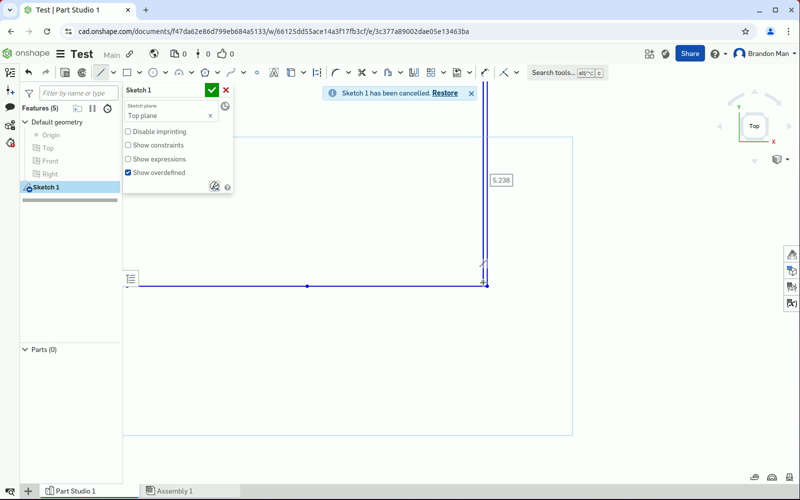
scroll(-6)
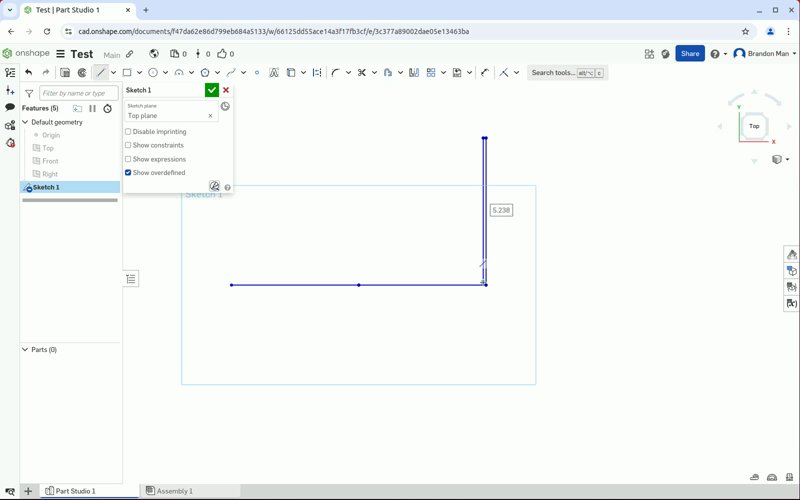
scroll(-6)
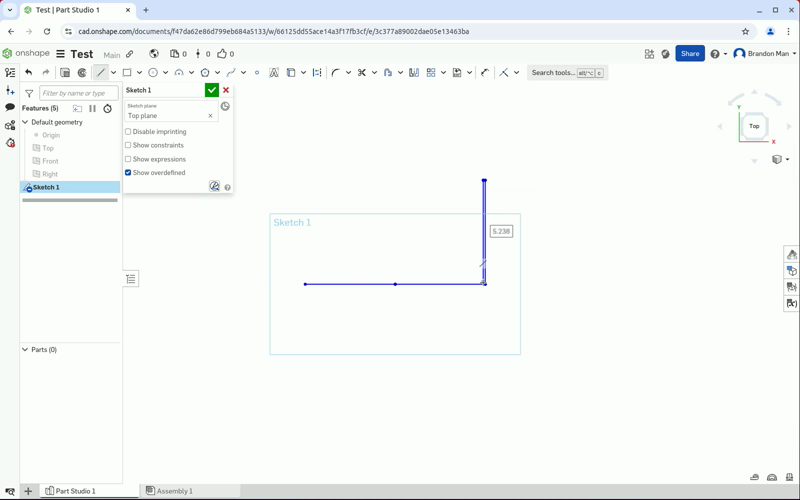
scroll(-6)
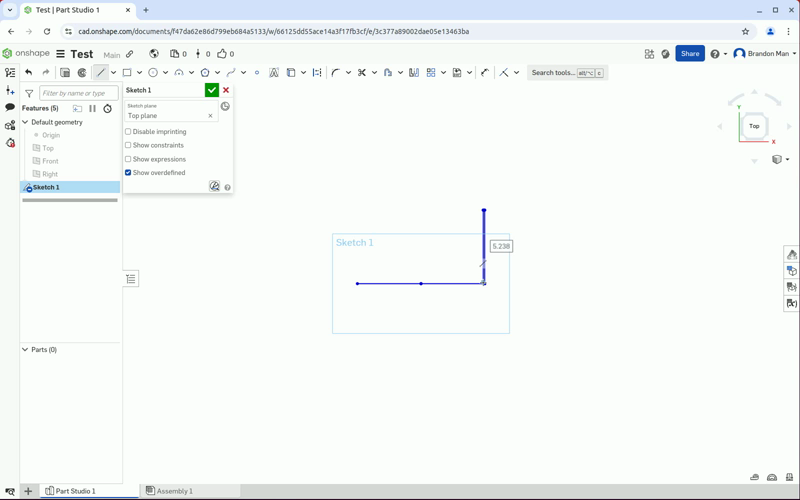
scroll(-6)
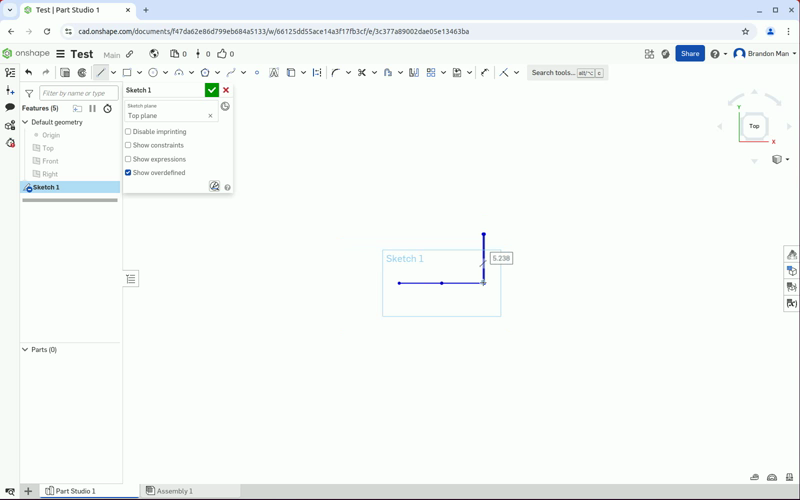
scroll(-6)
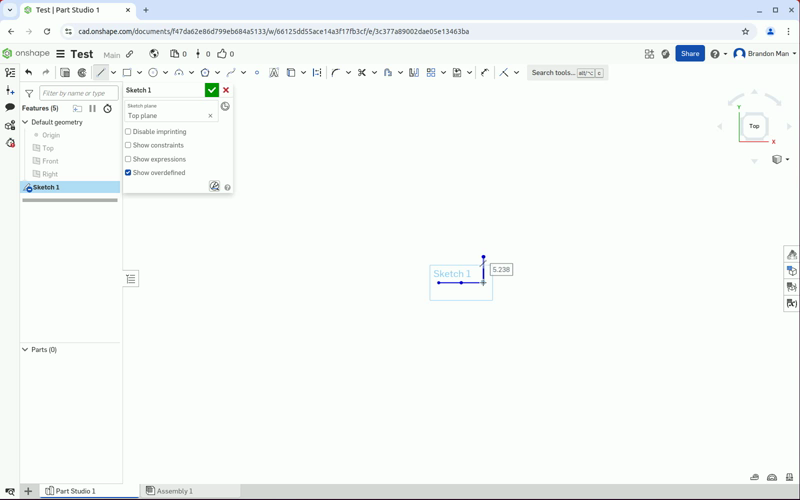
key_up(shift)
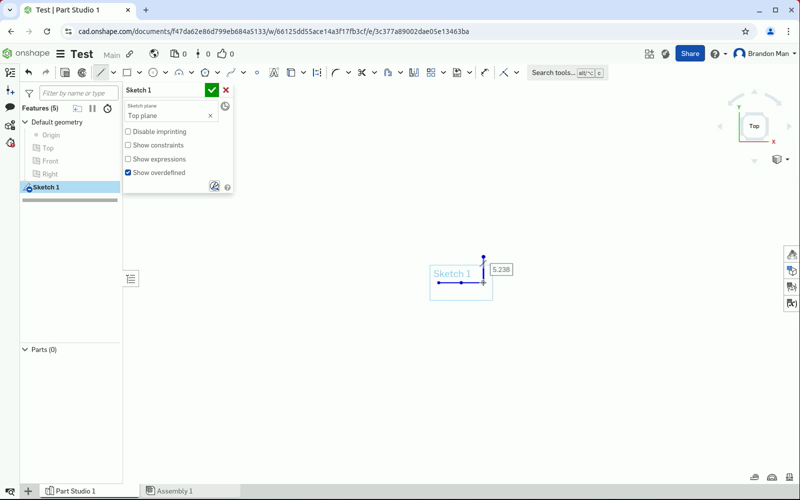
key_down(shift)
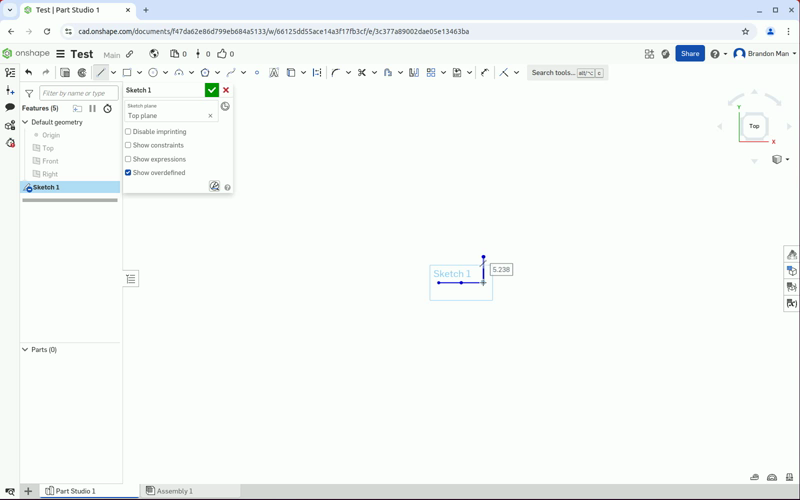
mouse_move(513, 282)
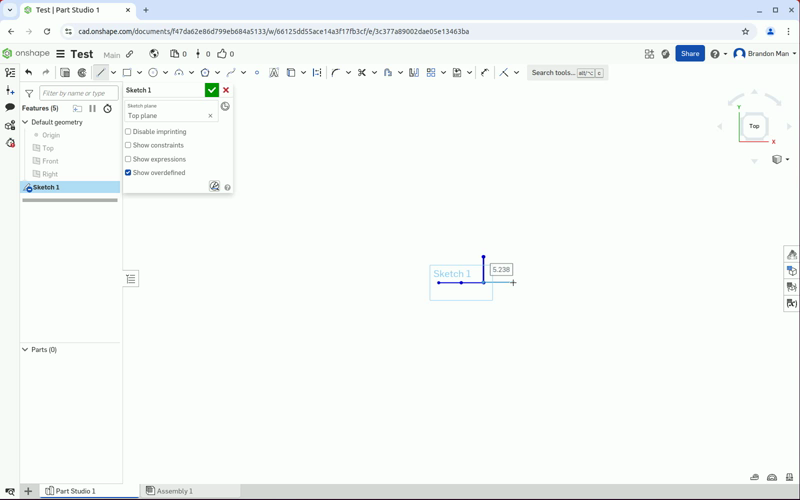
mouse_move(439, 282)
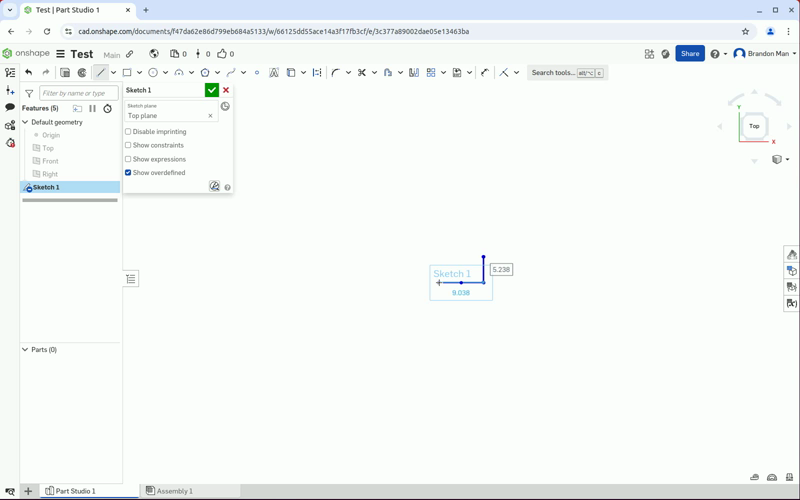
scroll(6)
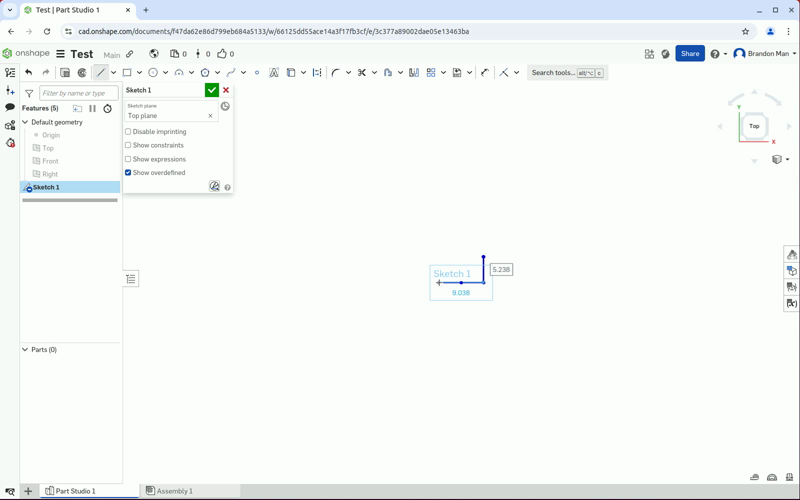
scroll(6)
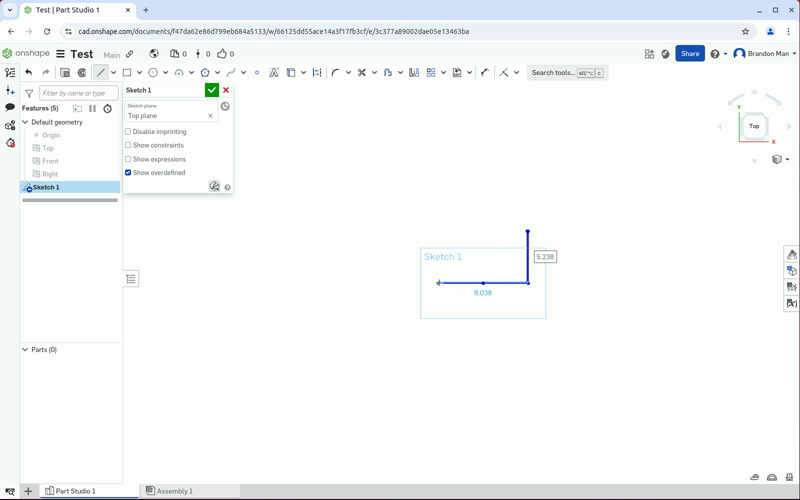
scroll(6)
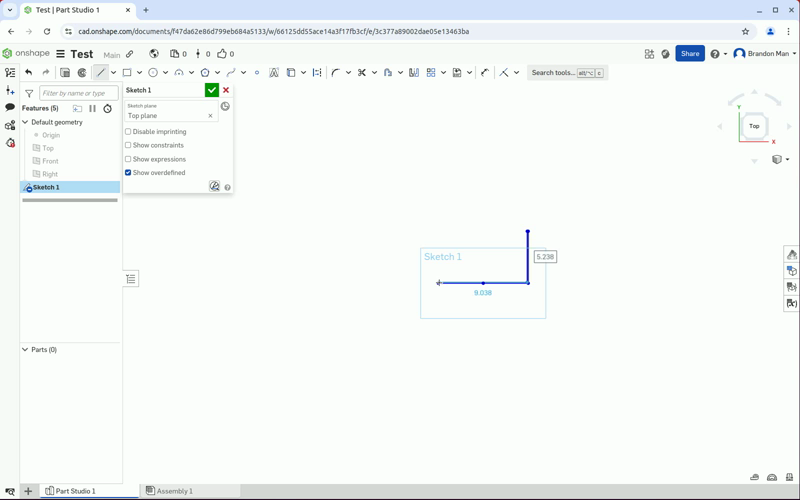
scroll(6)
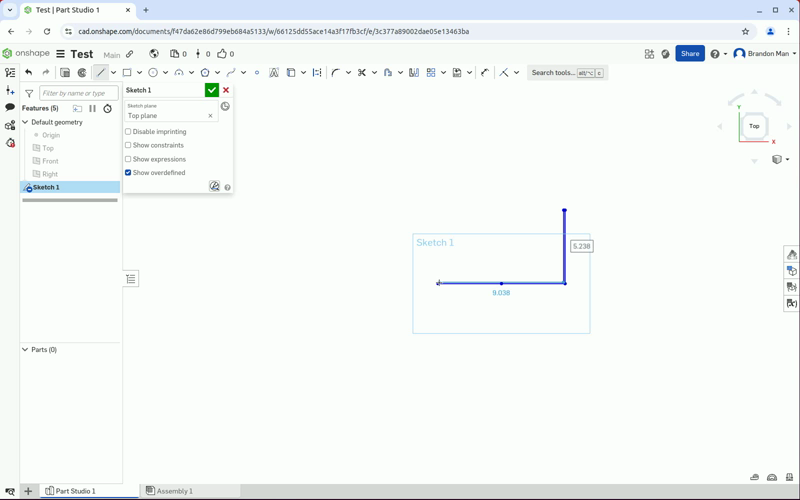
scroll(6)
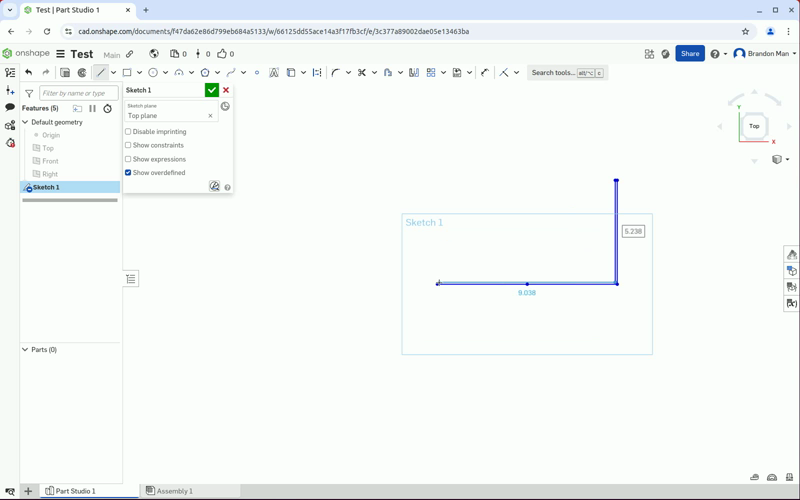
scroll(6)
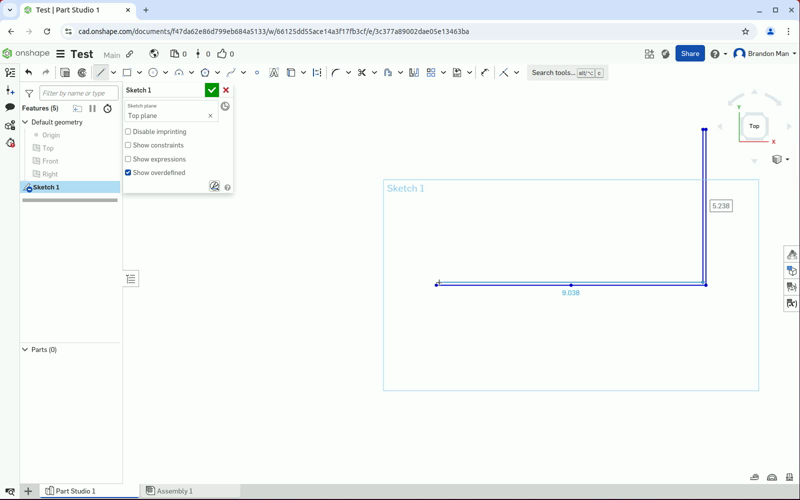
scroll(6)
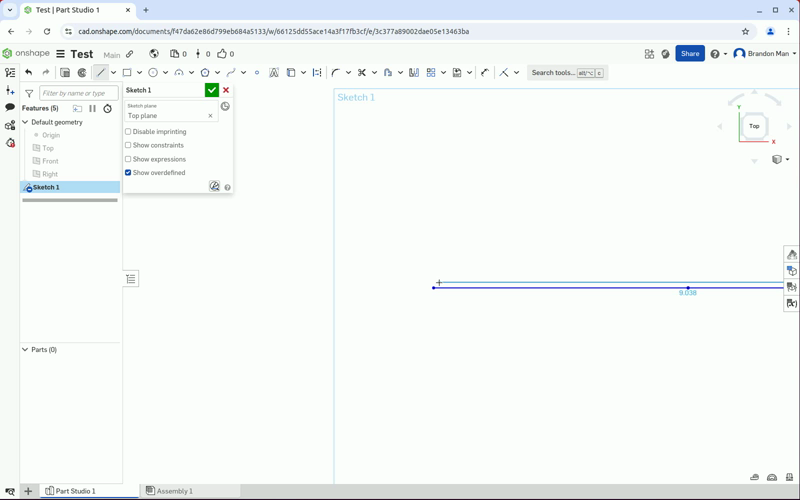
click(439, 282)
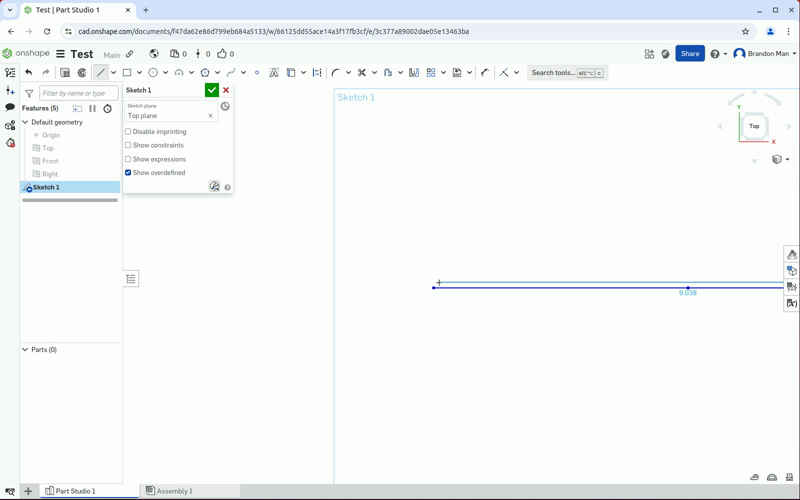
scroll(-6)
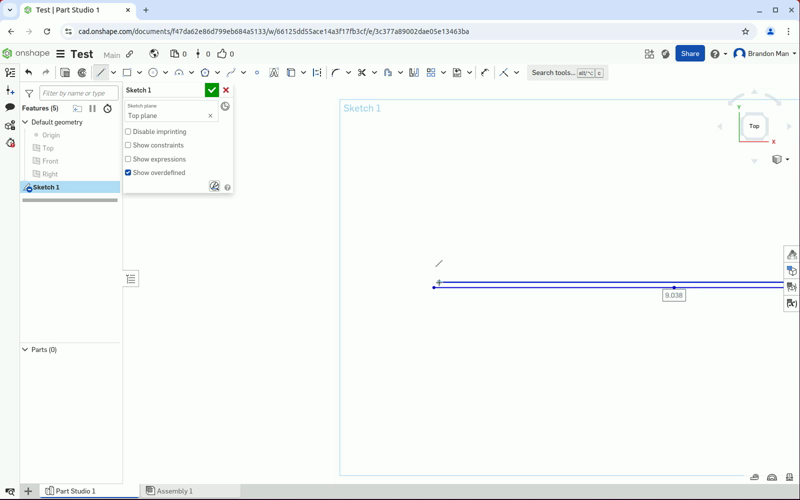
scroll(-6)
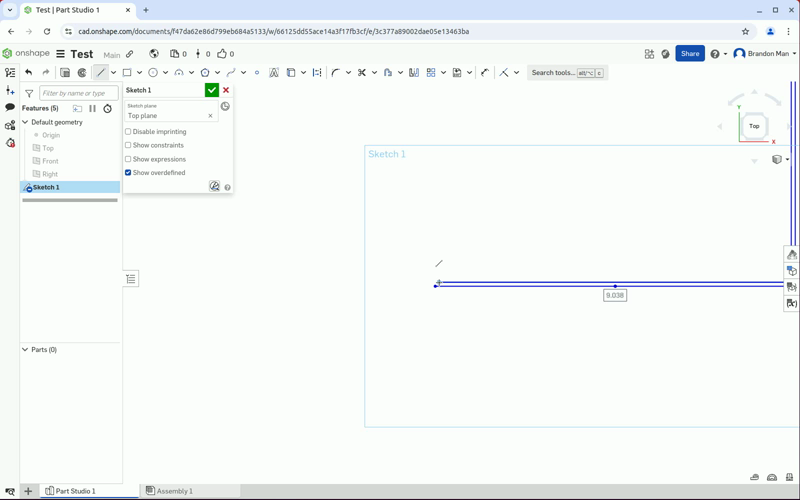
scroll(-6)
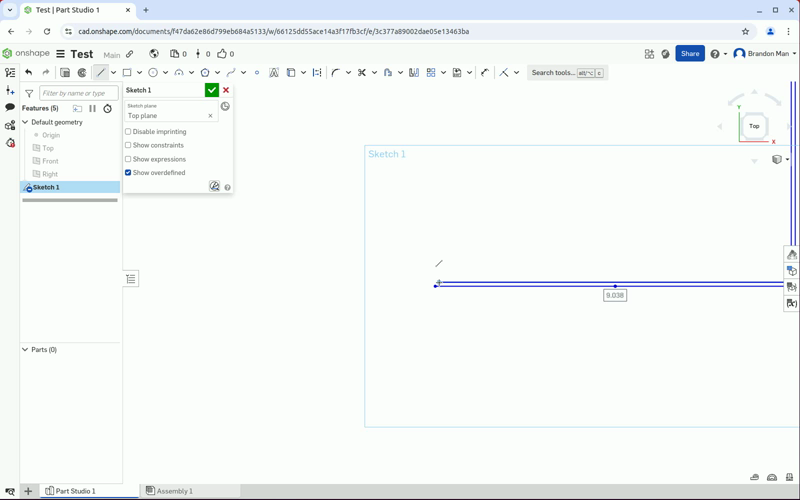
scroll(-6)
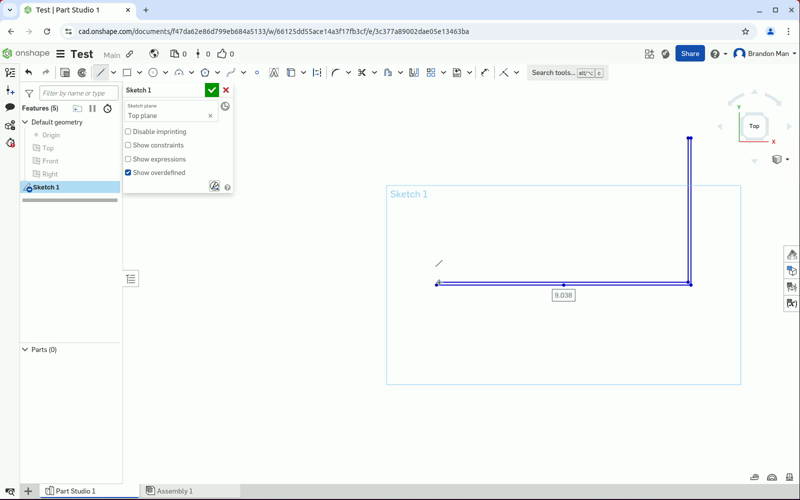
scroll(-6)
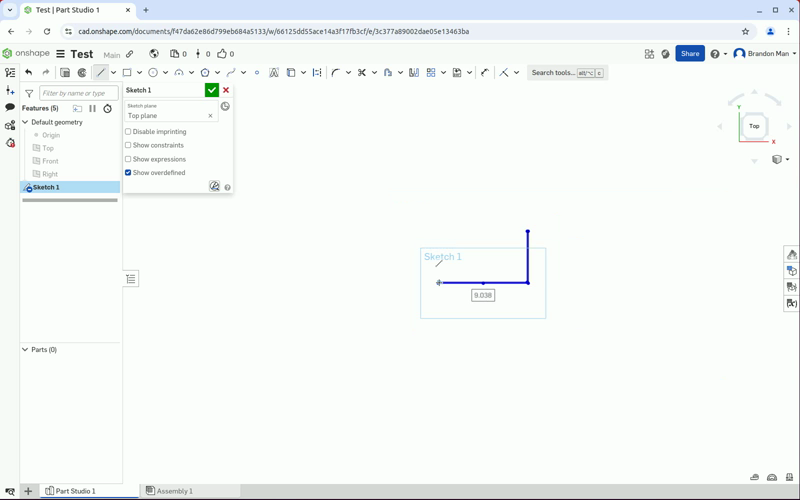
scroll(-6)
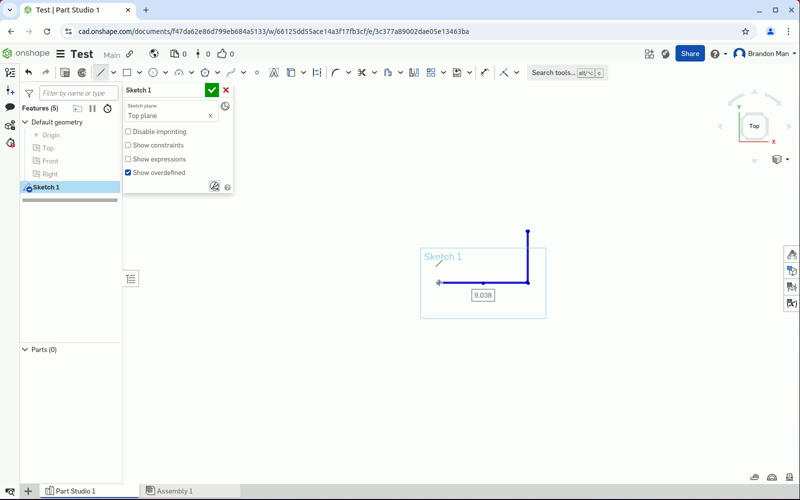
scroll(-6)
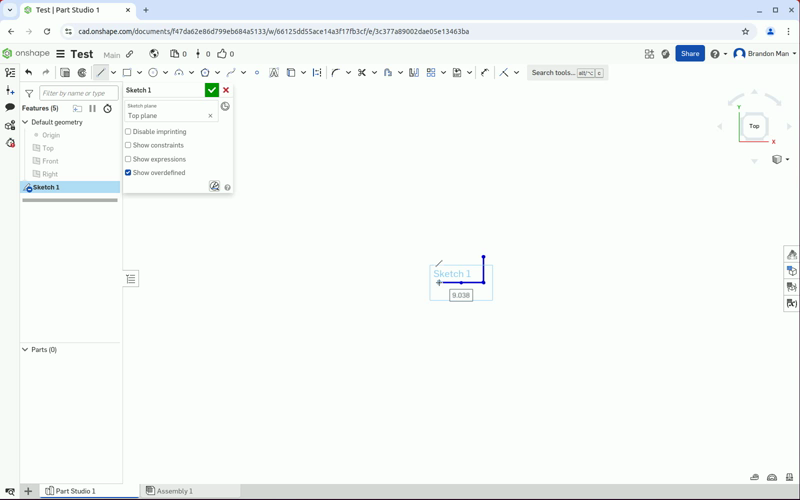
key_up(shift)
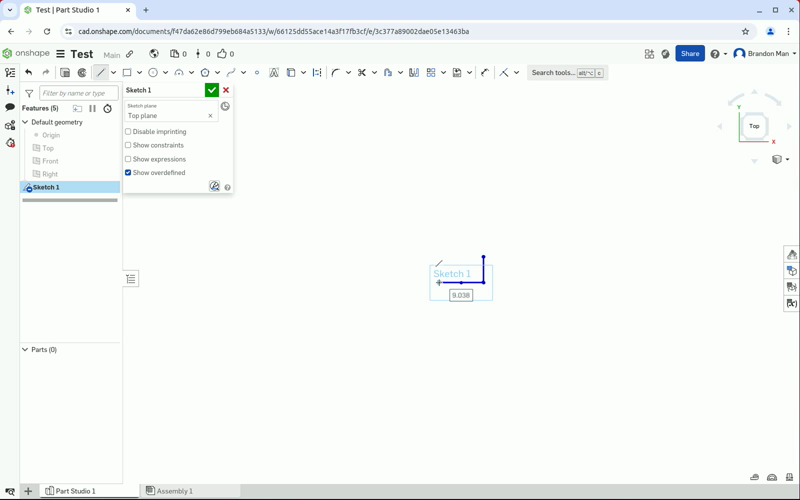
key_down(shift)
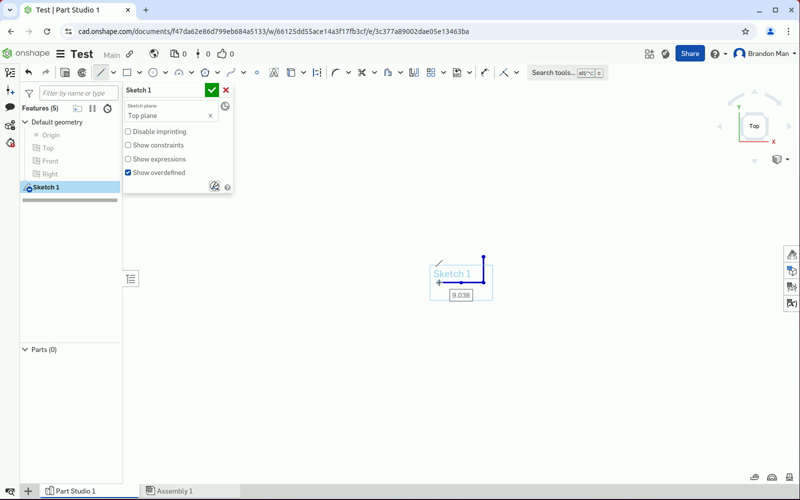
mouse_move(469, 282)
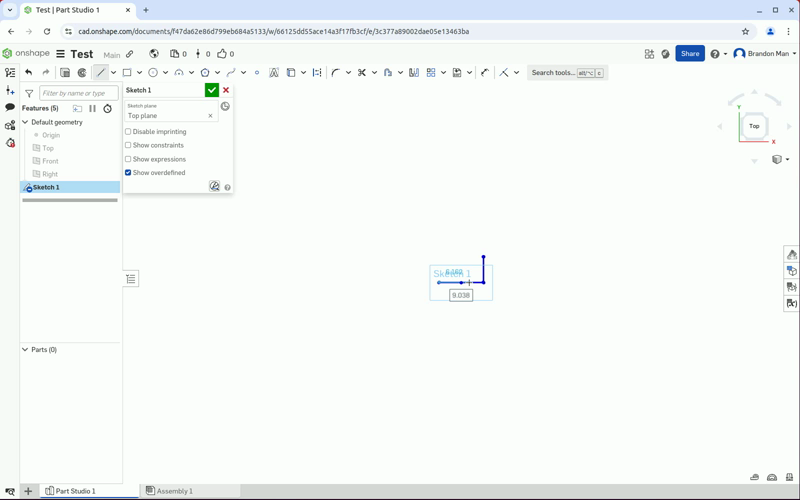
mouse_move(439, 256)
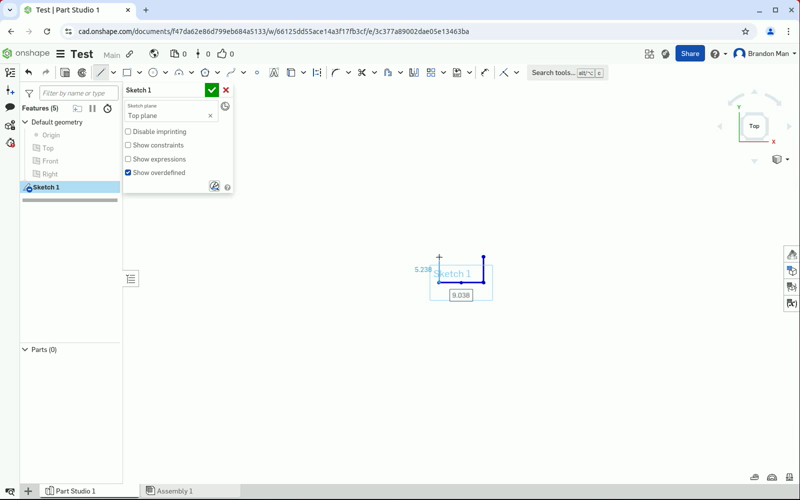
click(439, 256)
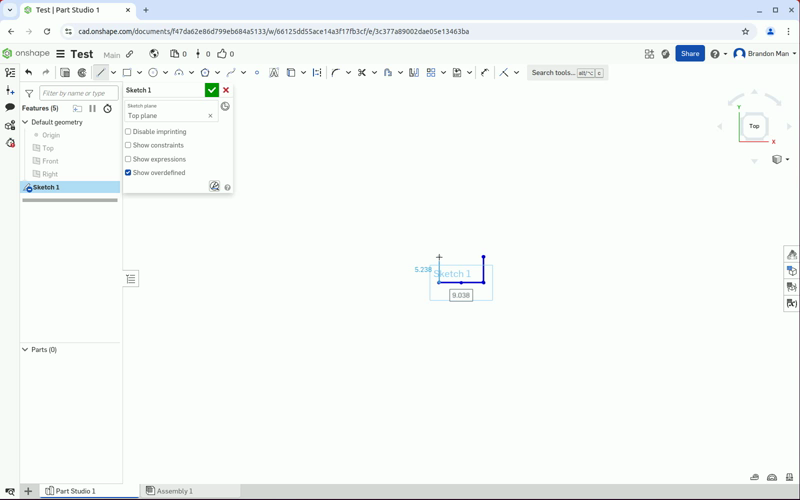
key_up(shift)
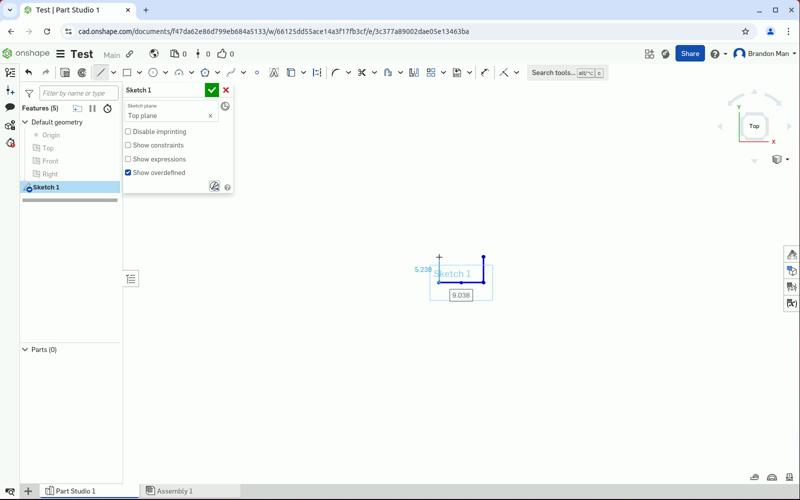
key_down(shift)
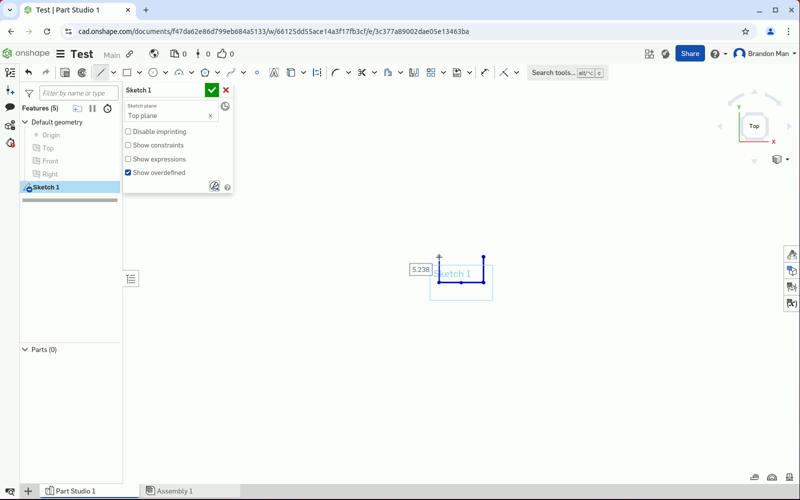
mouse_move(469, 256)
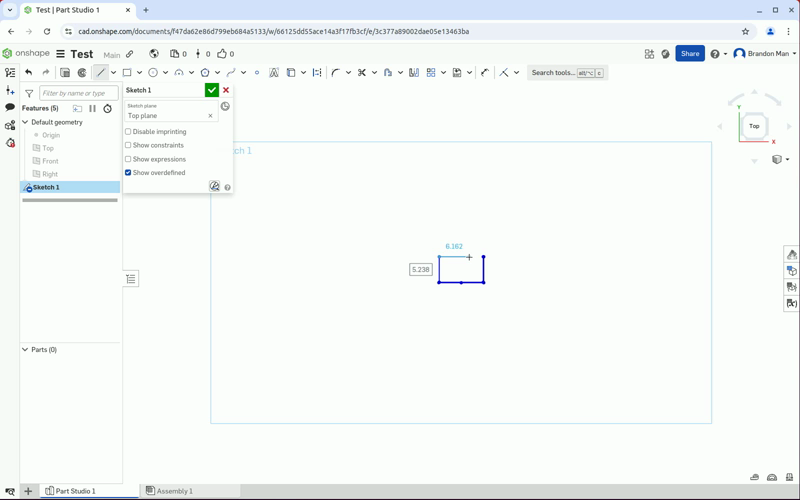
mouse_move(438, 256)
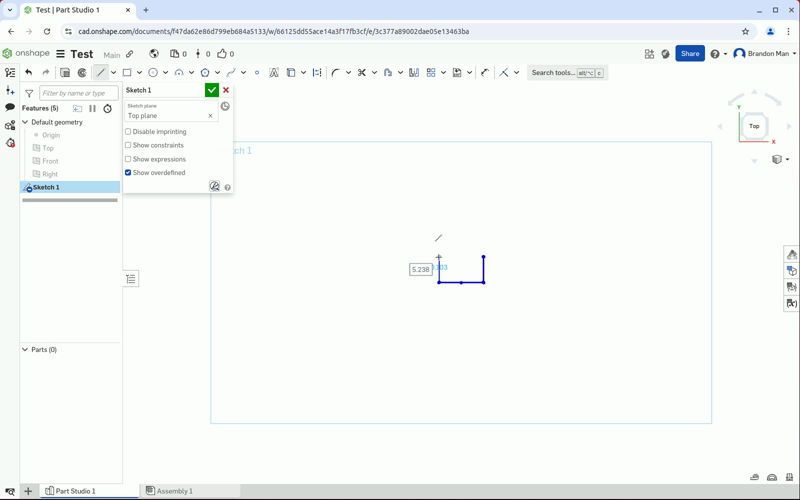
scroll(6)
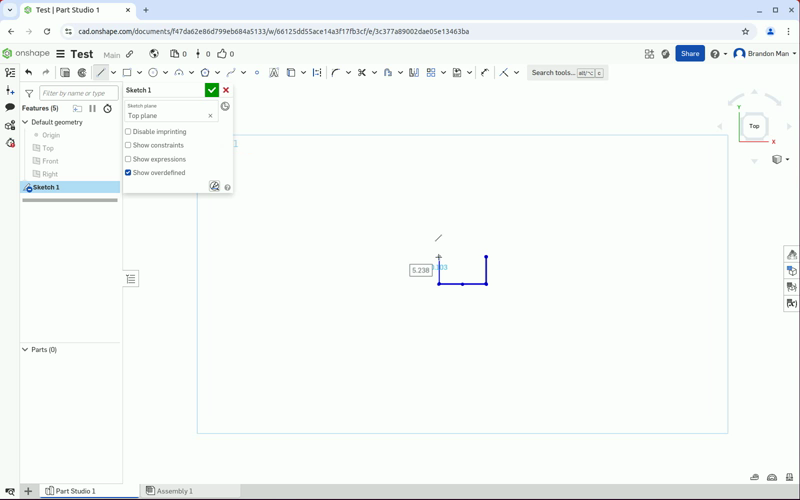
scroll(6)
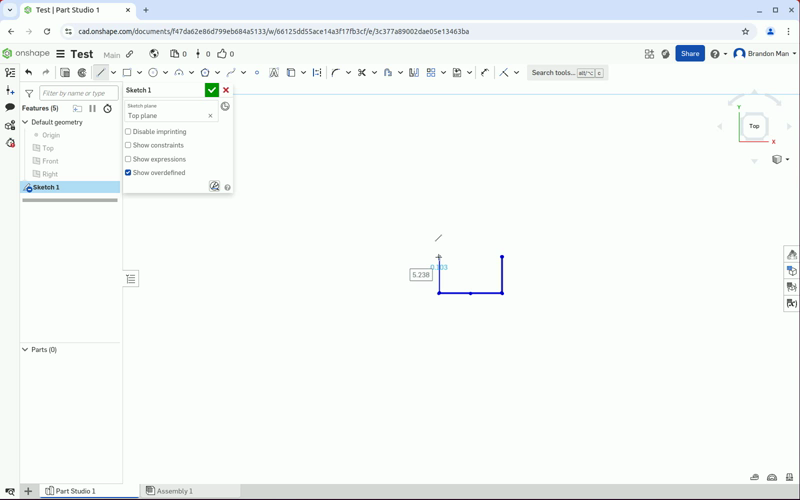
scroll(6)
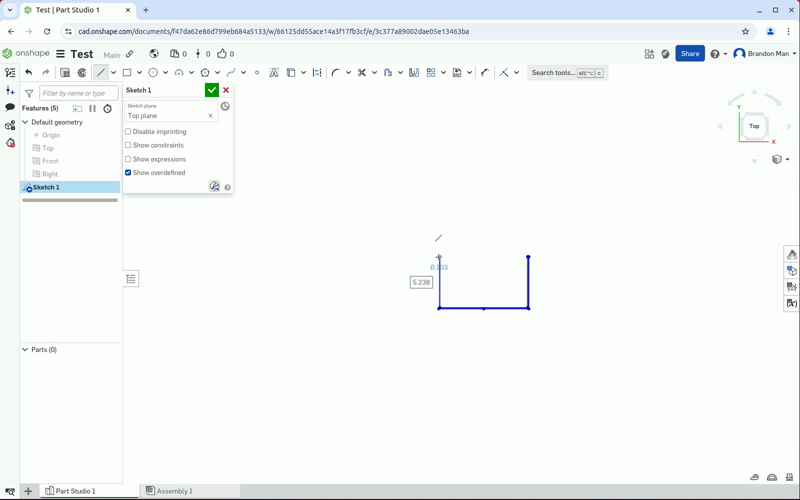
scroll(6)
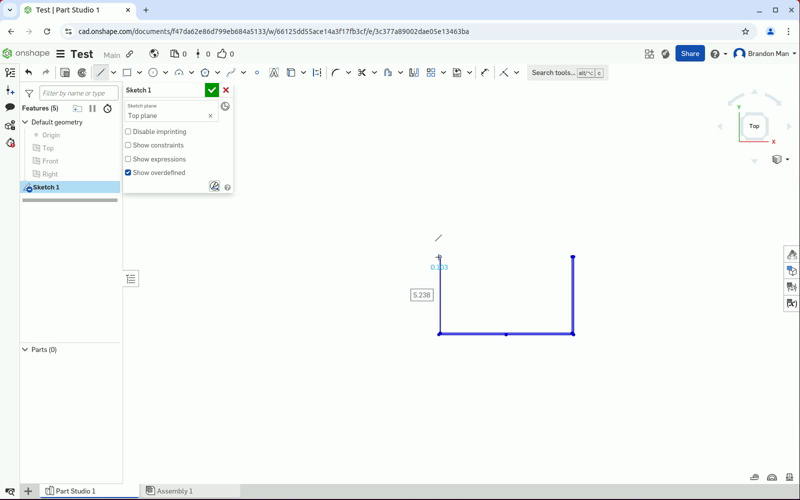
scroll(6)
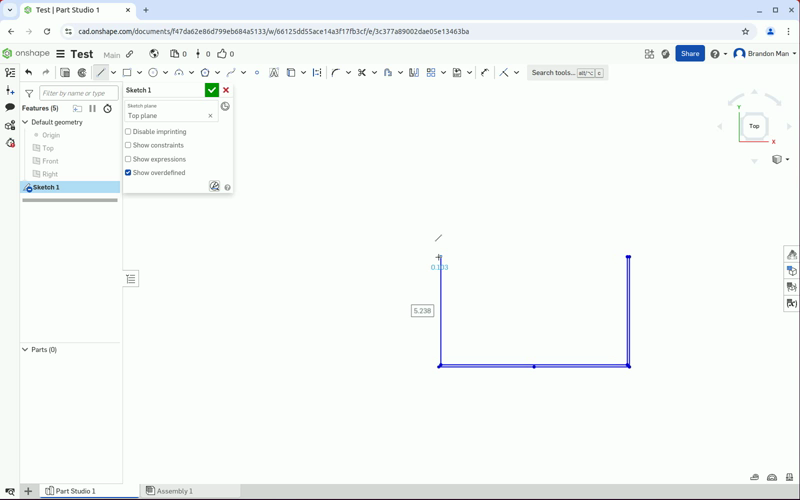
scroll(6)
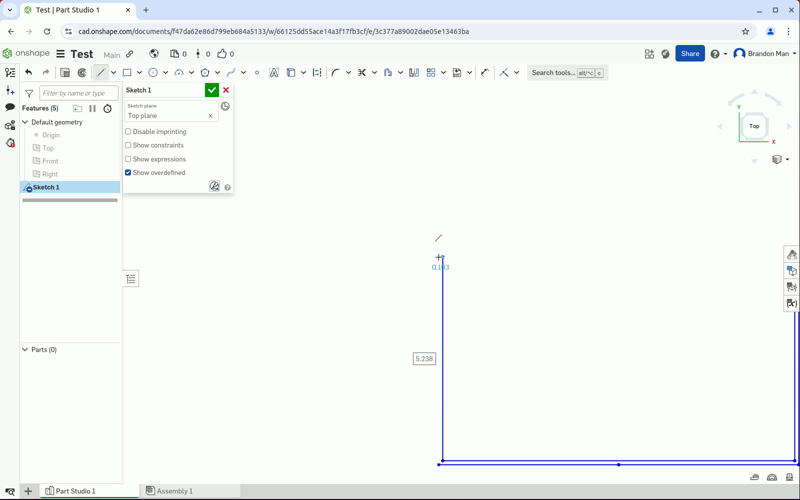
scroll(6)
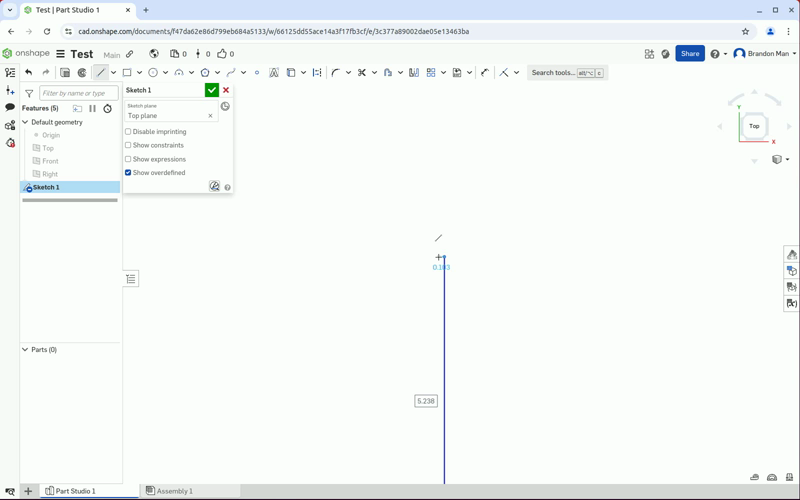
click(438, 256)
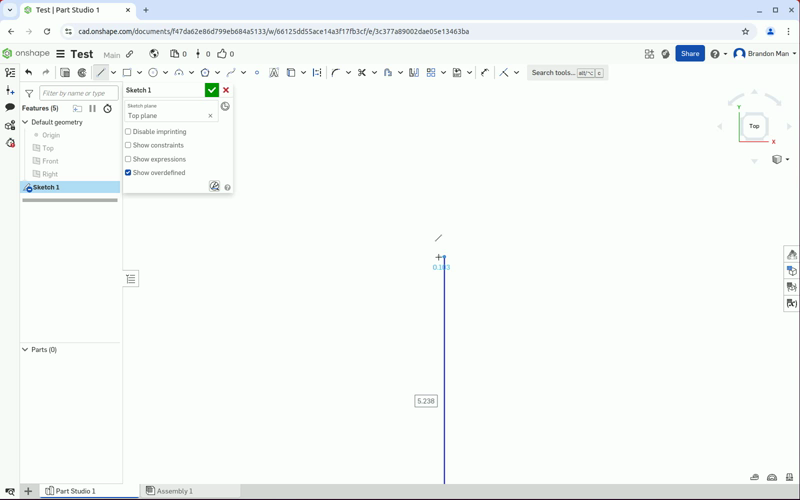
scroll(-6)
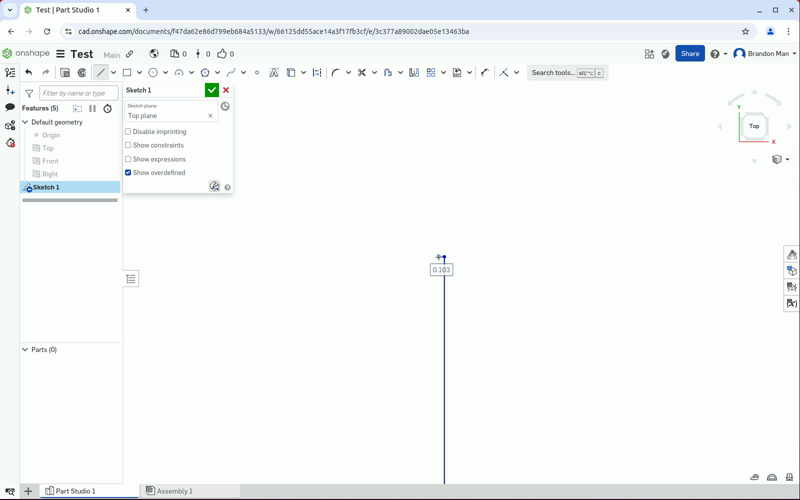
scroll(-6)
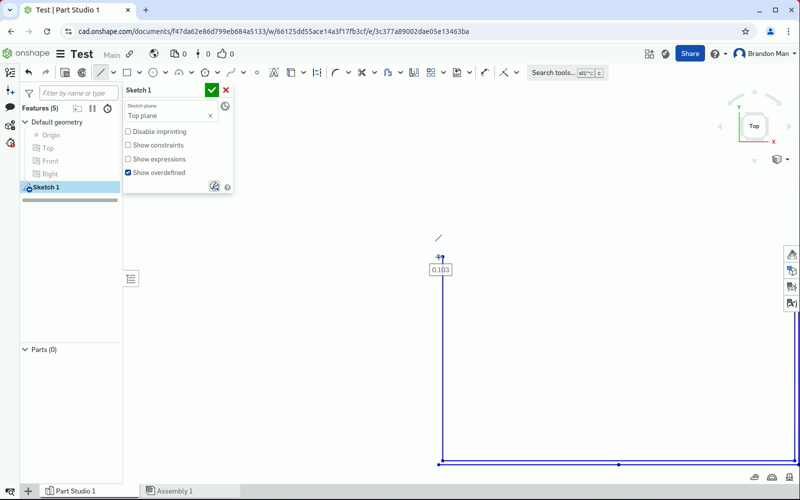
scroll(-6)
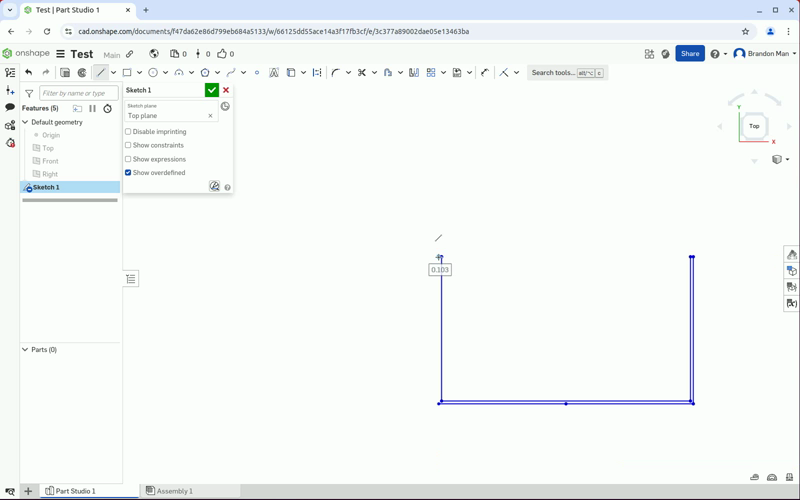
scroll(-6)
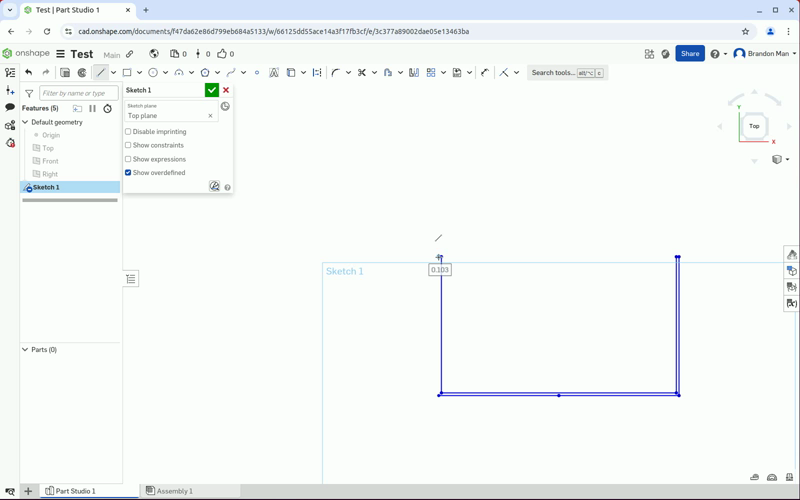
scroll(-6)
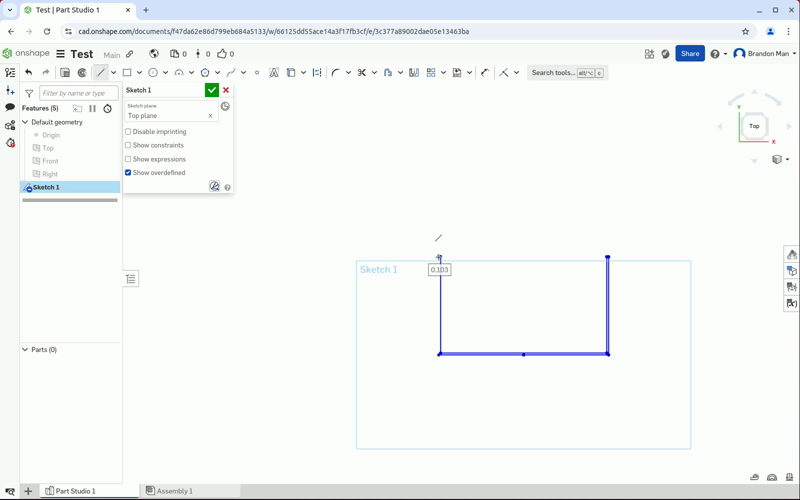
scroll(-6)
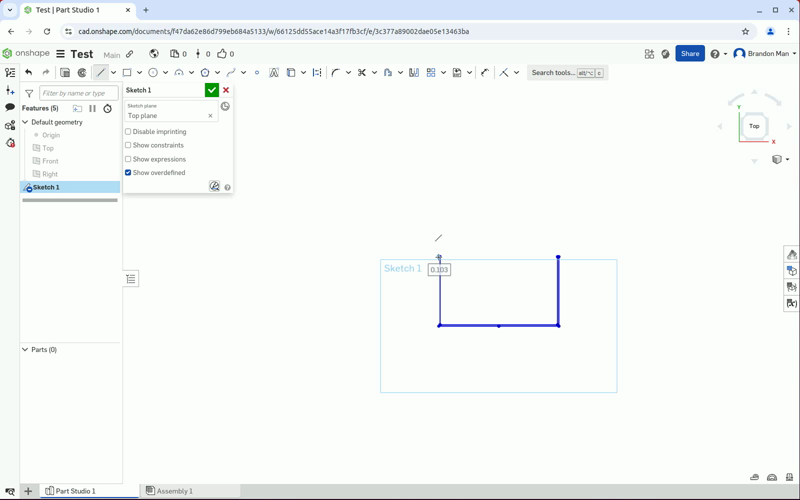
scroll(-6)
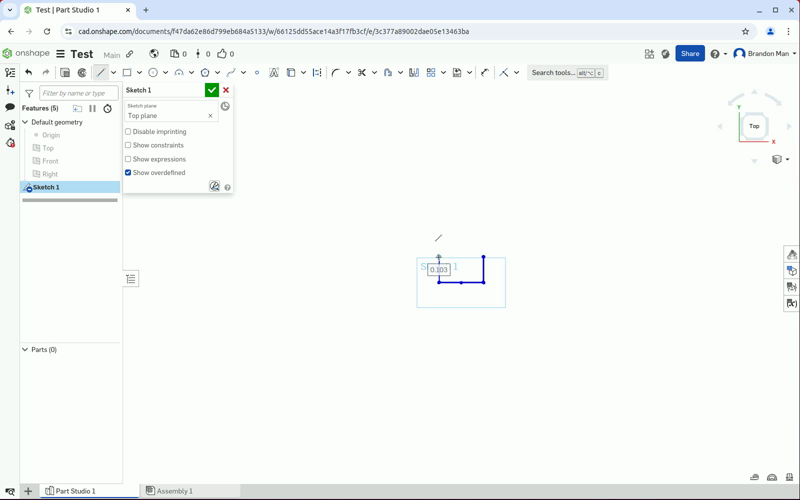
key_up(shift)
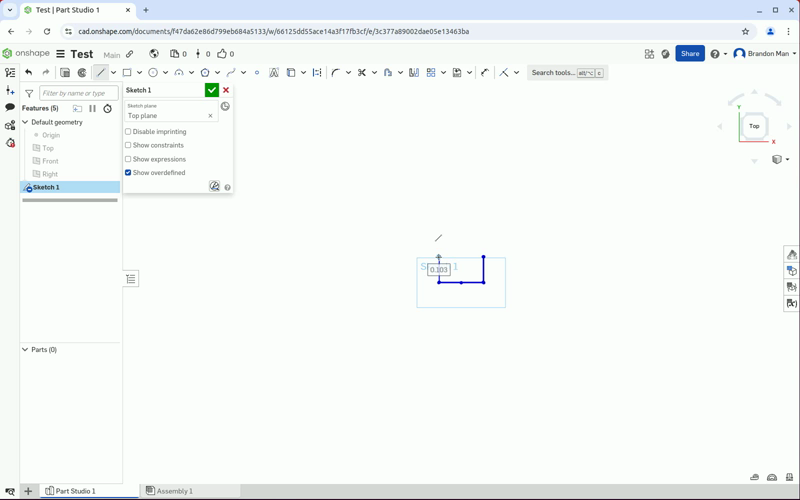
mouse_move(468, 256)
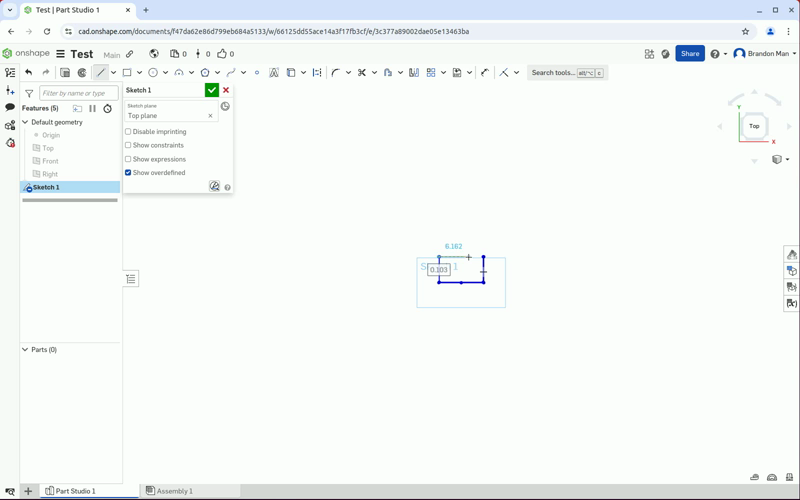
key_down(shift)
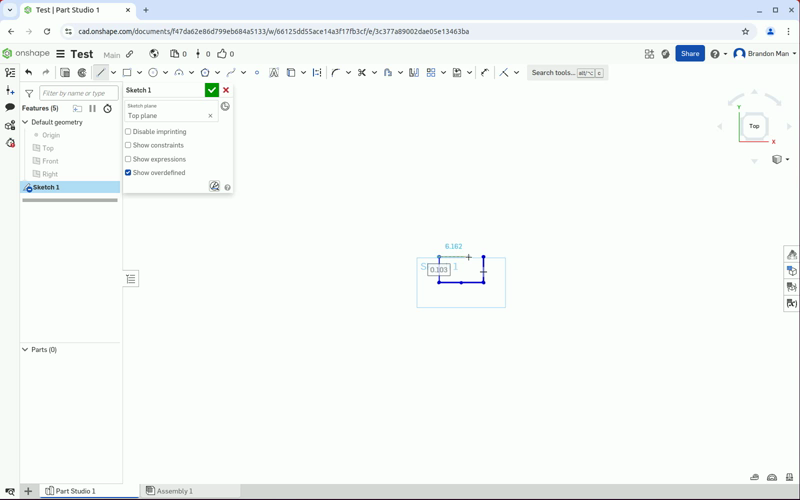
mouse_move(438, 282)
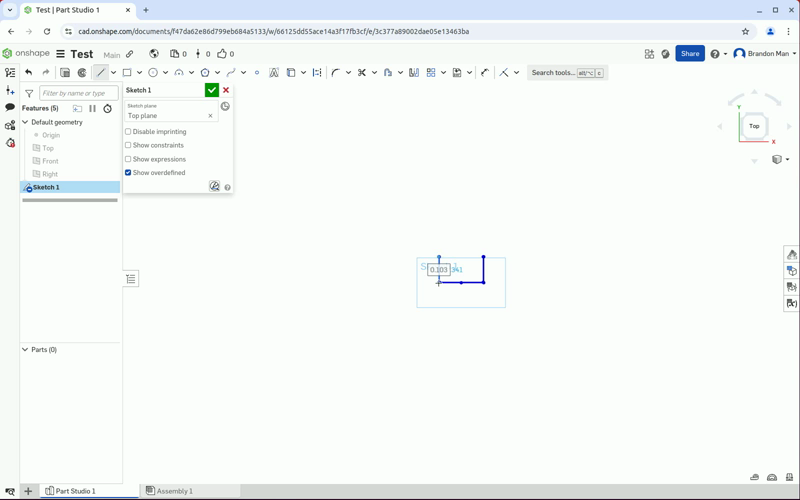
scroll(6)
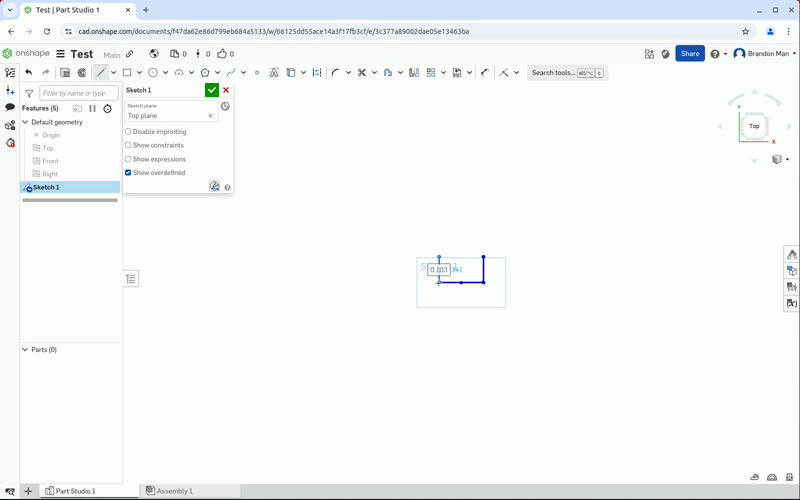
scroll(6)
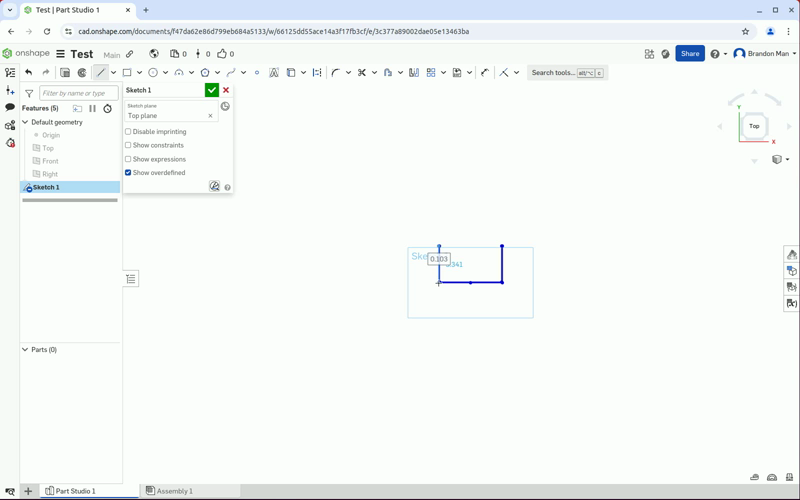
scroll(6)
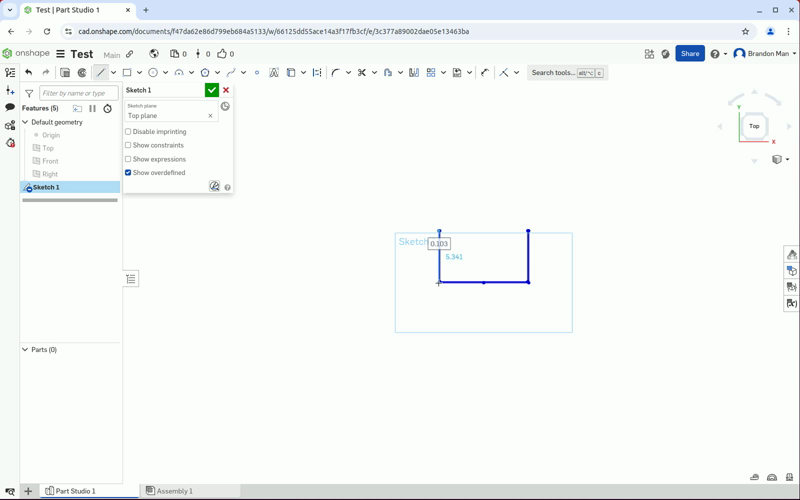
scroll(6)
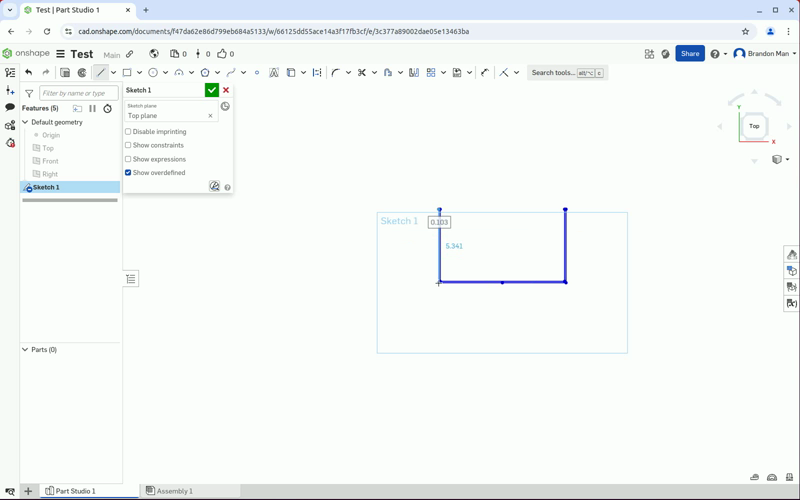
scroll(6)
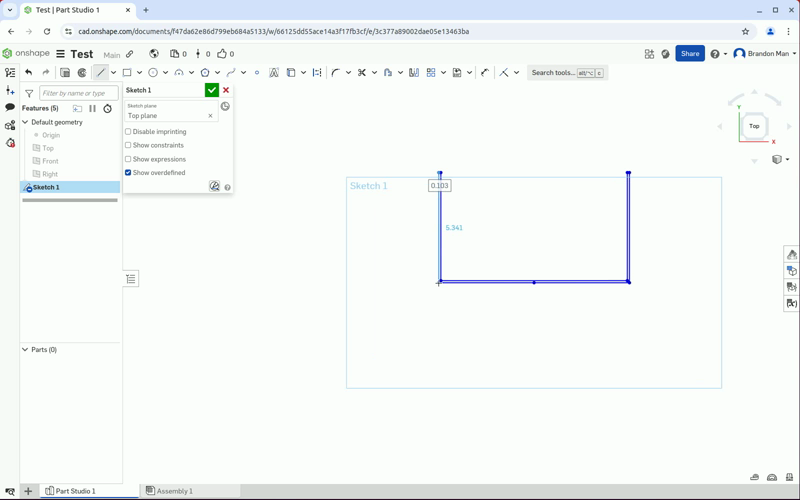
scroll(6)
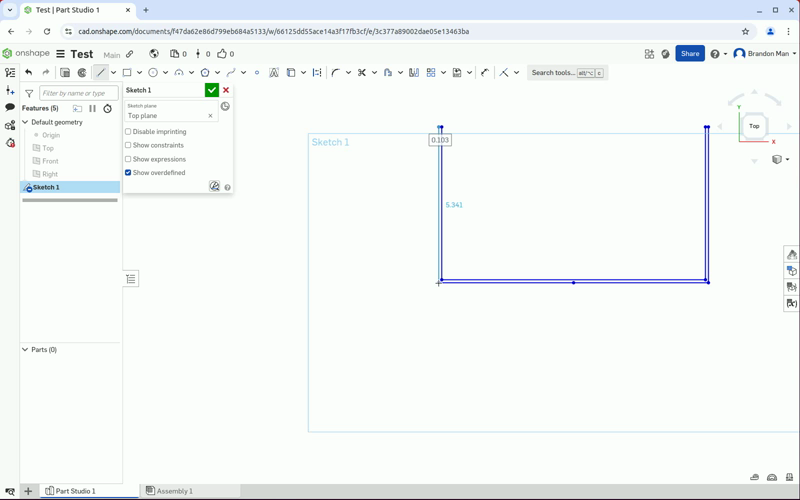
scroll(6)
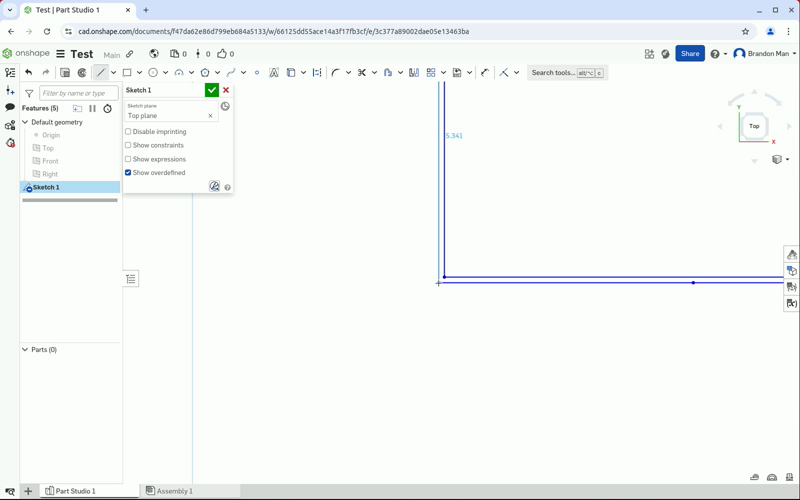
key_up(shift)
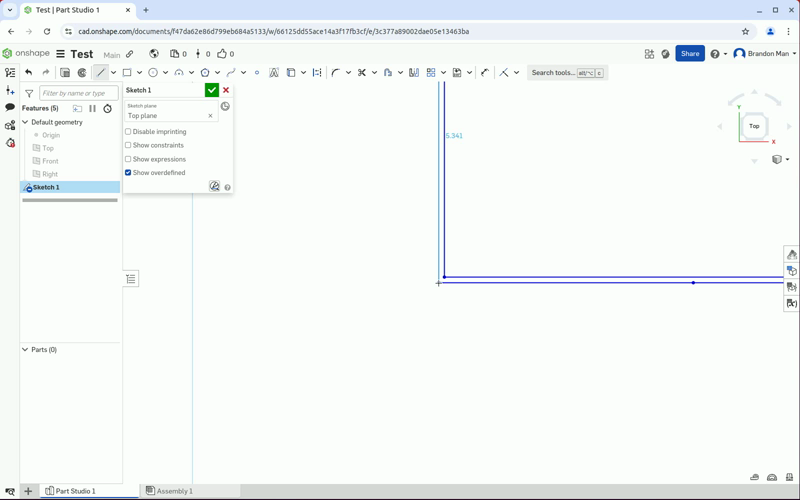
click(438, 282)
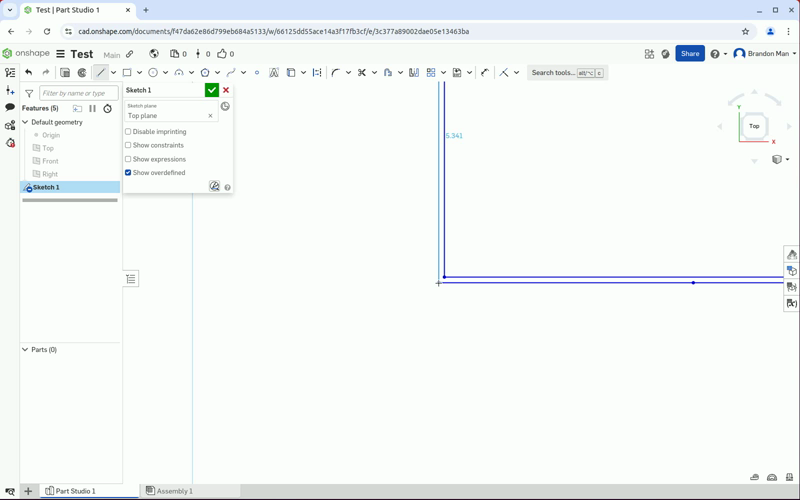
scroll(-6)
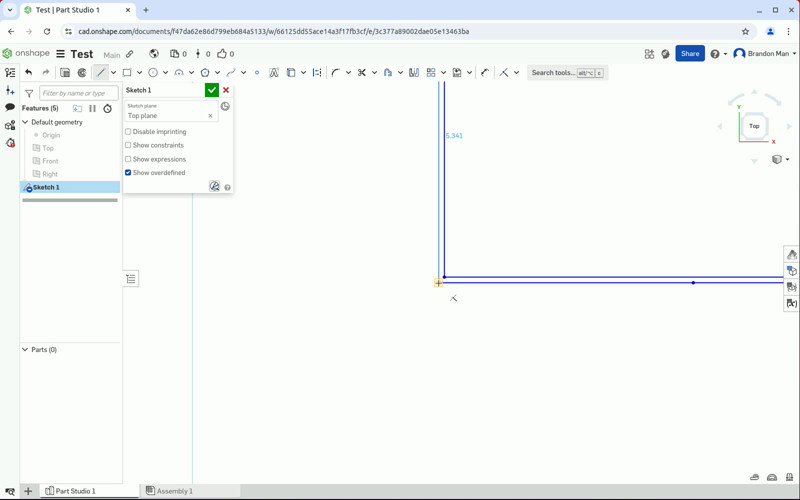
scroll(-6)
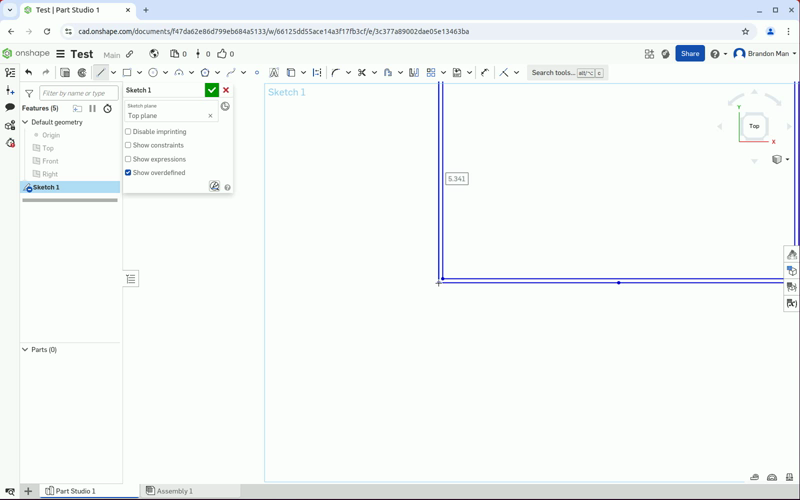
scroll(-6)
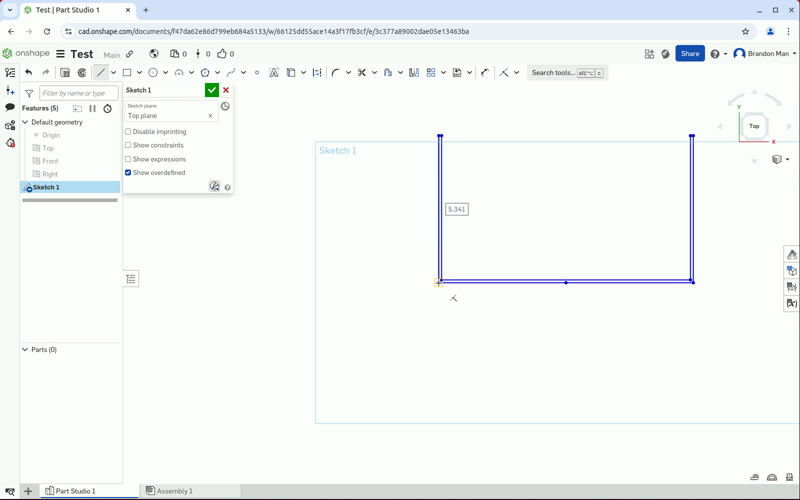
scroll(-6)
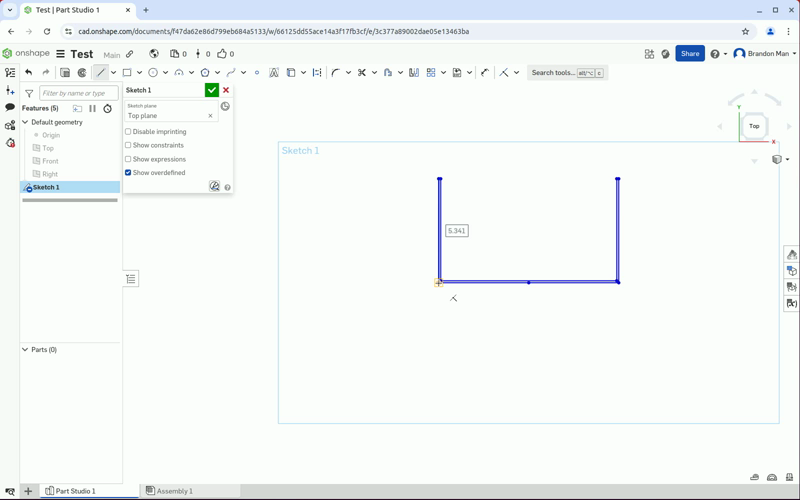
scroll(-6)
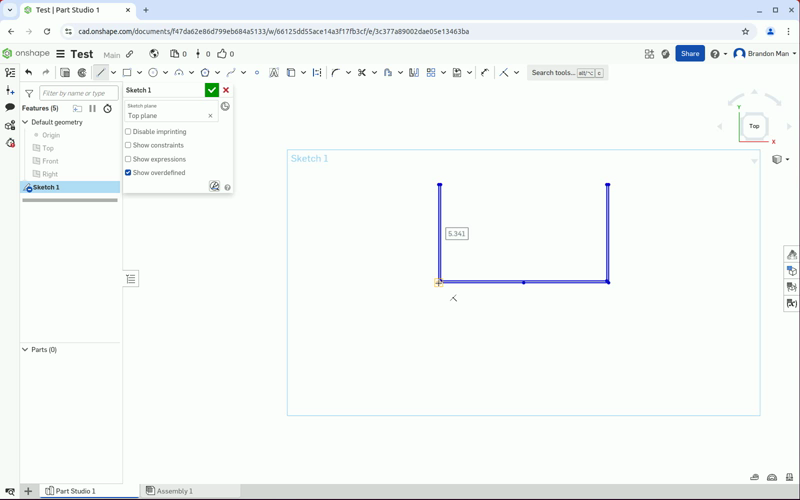
scroll(-6)
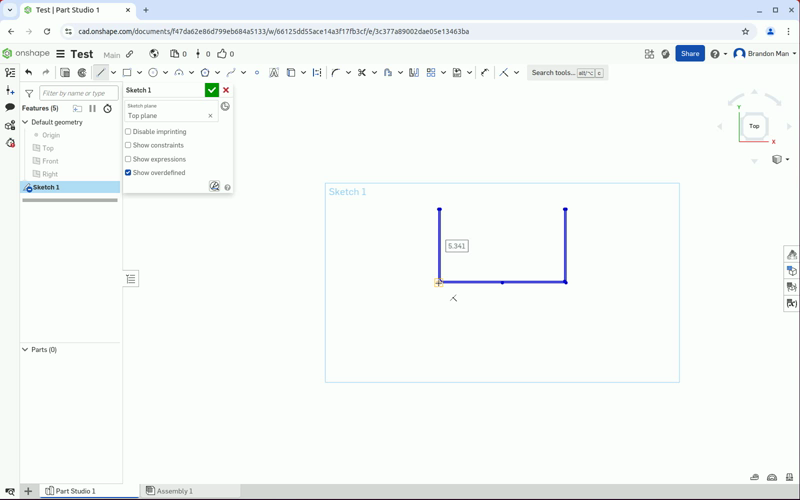
scroll(-6)
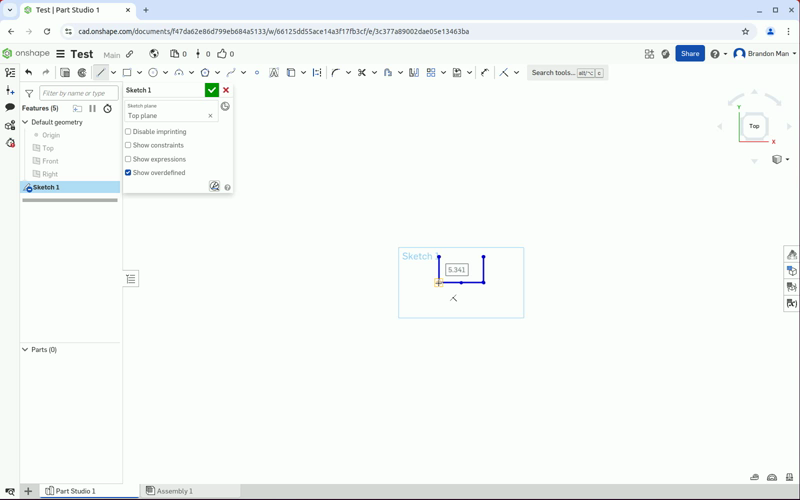
key(esc)
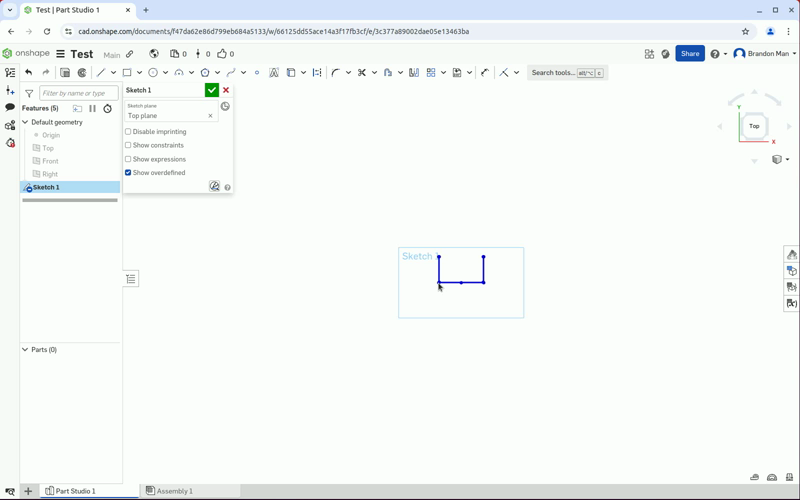
mouse_move(439, 282)
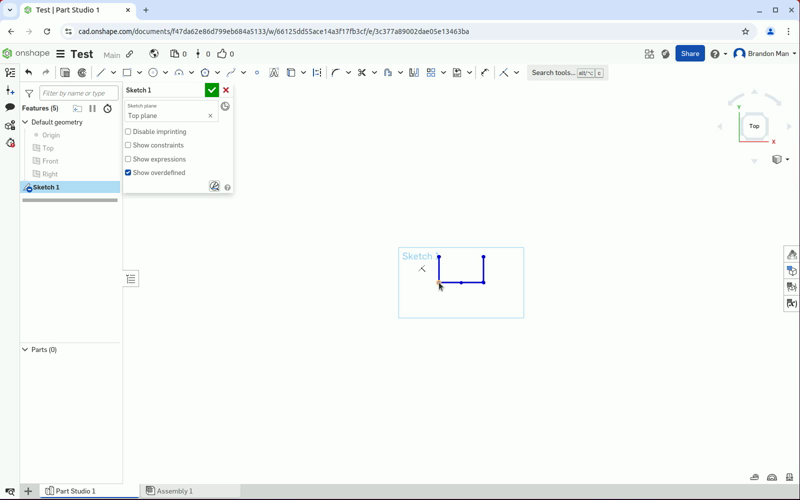
scroll(6)
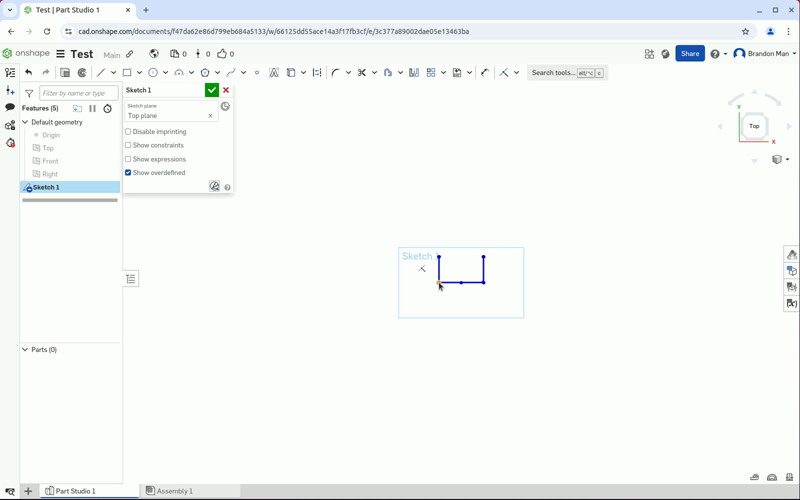
scroll(6)
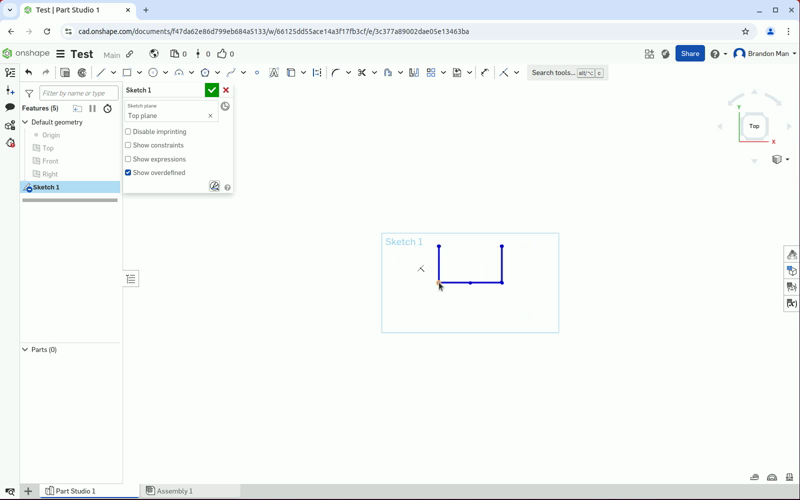
scroll(6)
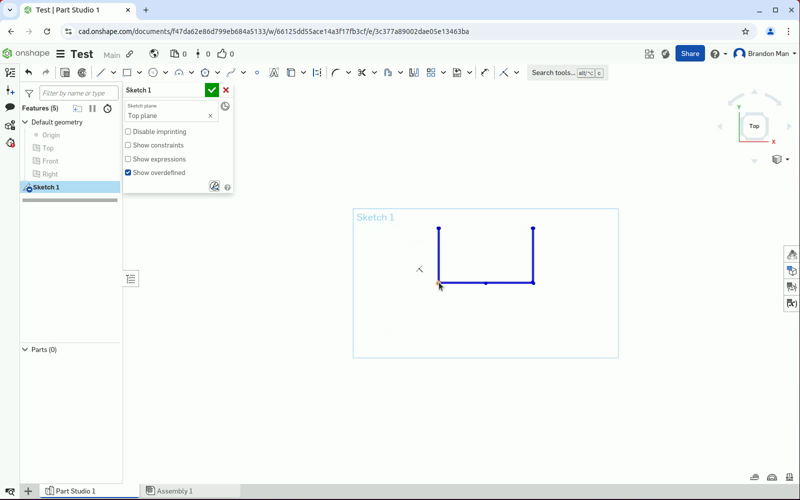
scroll(6)
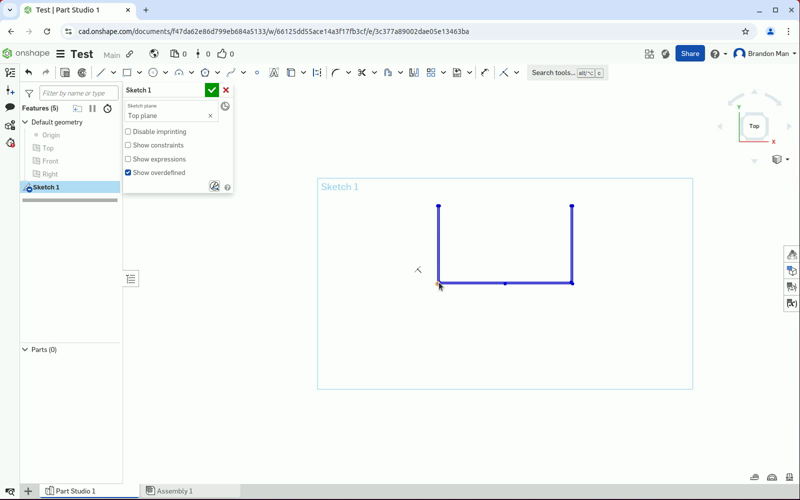
scroll(6)
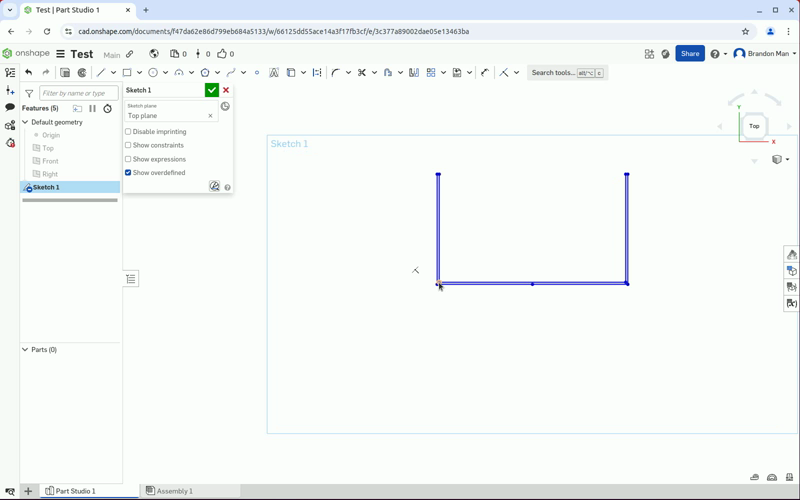
scroll(6)
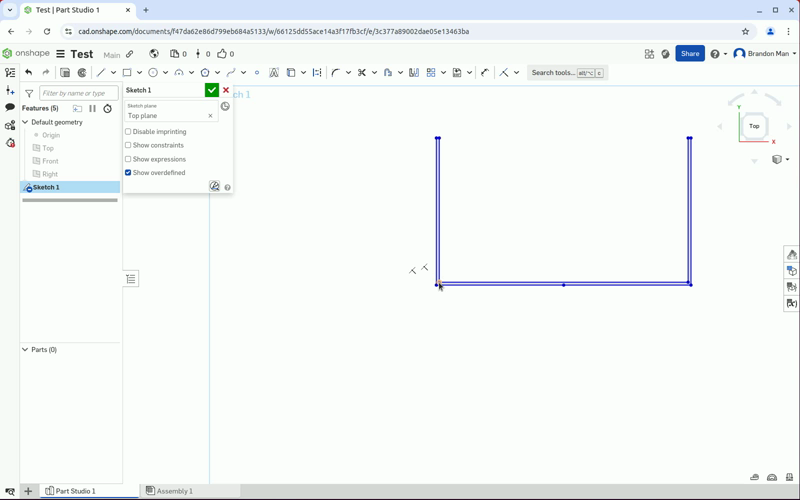
scroll(6)
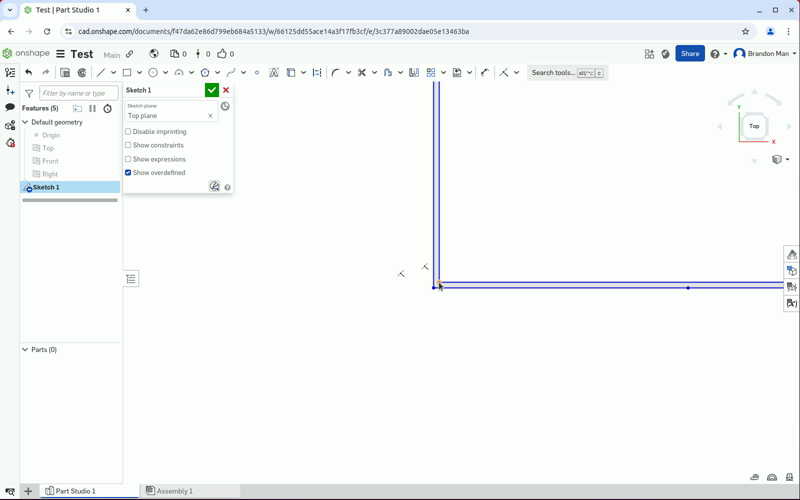
click(439, 282)
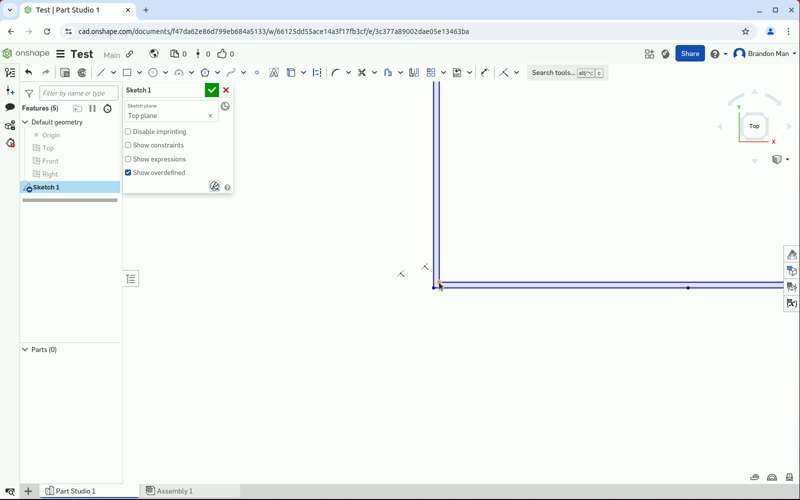
scroll(-6)
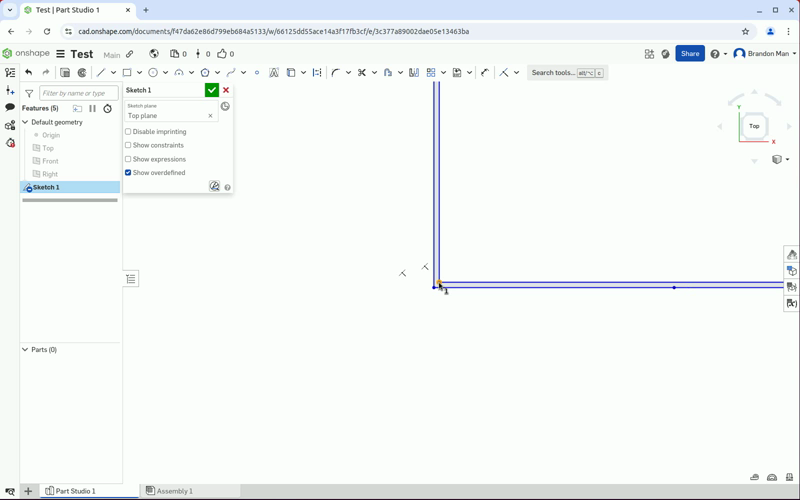
scroll(-6)
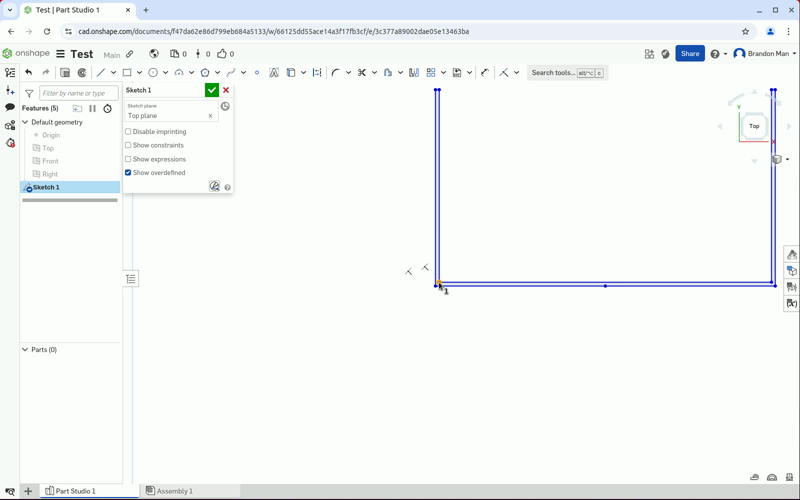
scroll(-6)
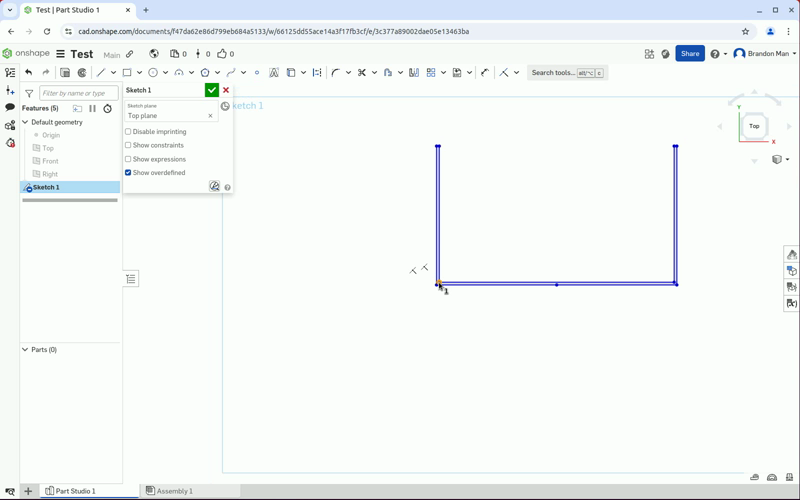
scroll(-6)
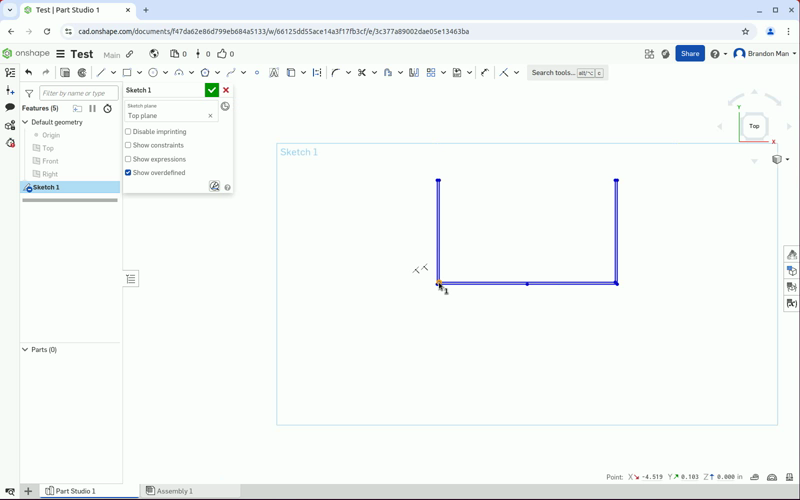
scroll(-6)
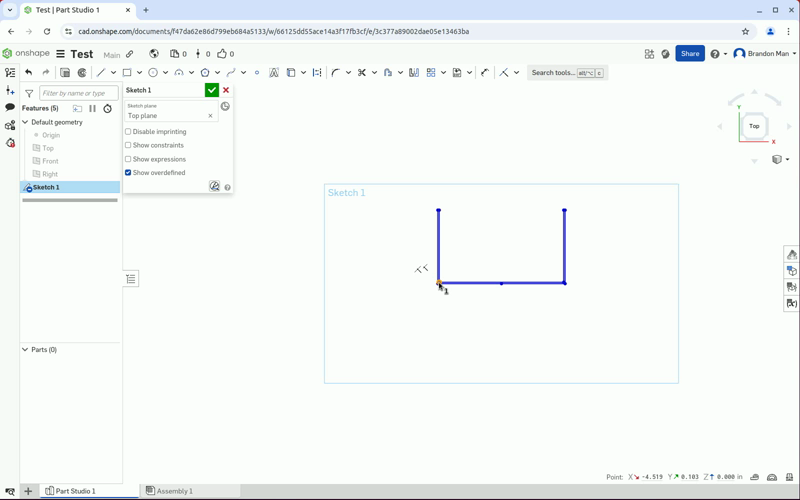
scroll(-6)
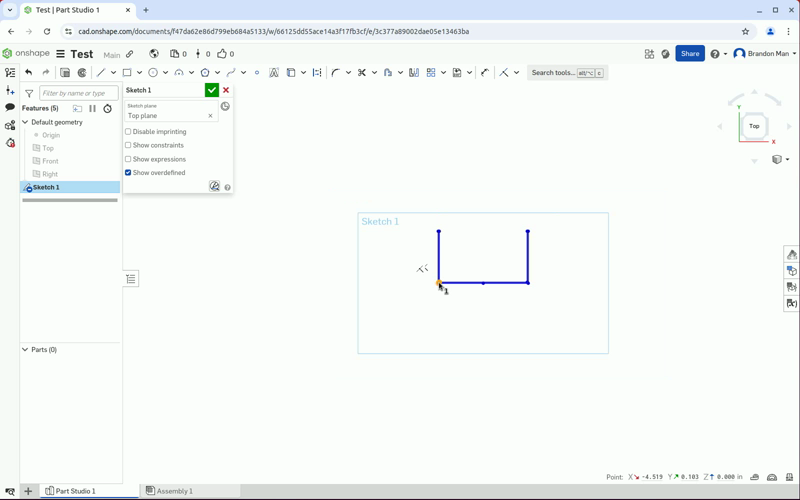
scroll(-6)
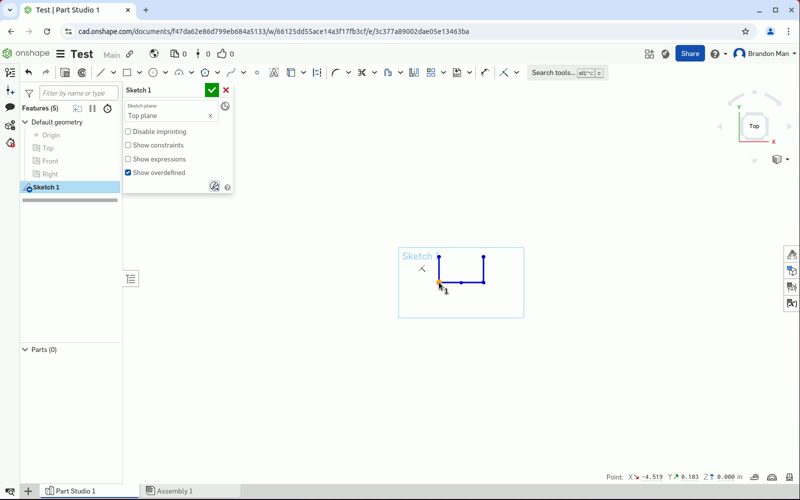
mouse_move(73, 352)
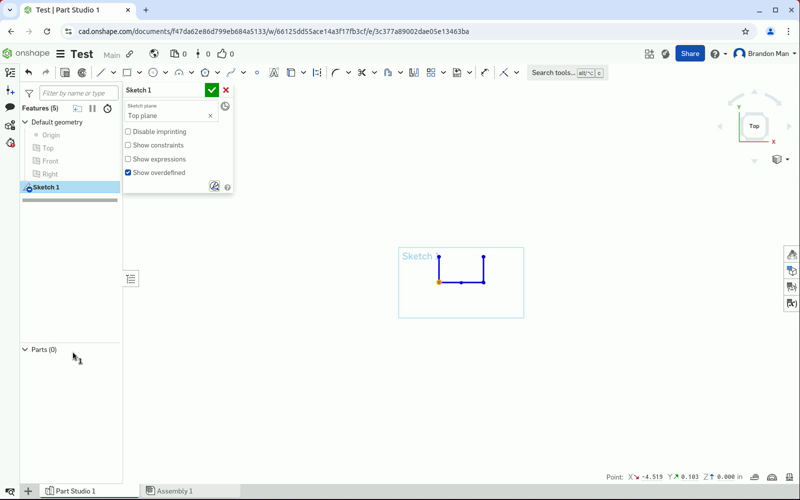
key(shift+y)
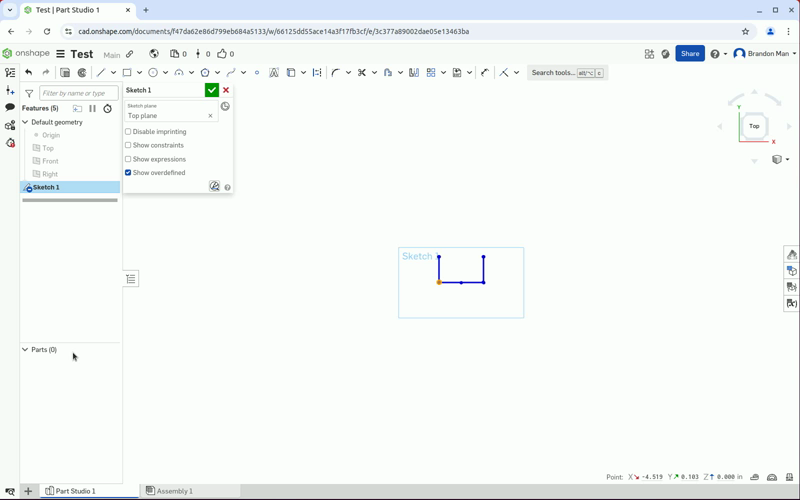
key(shift+e)
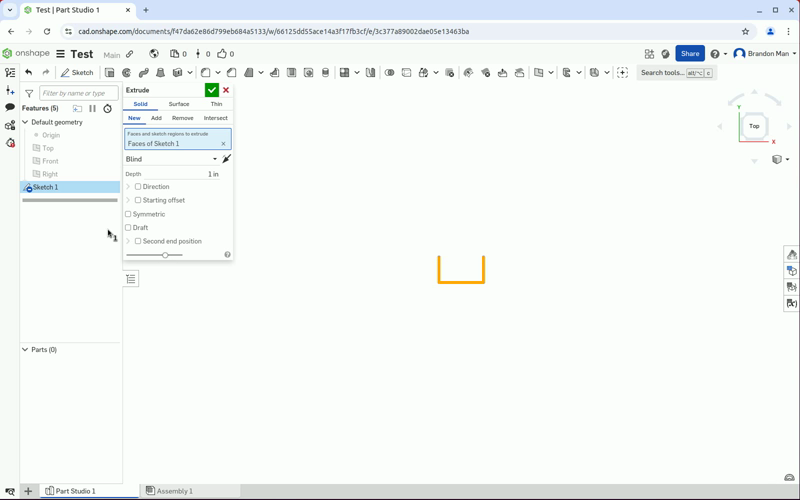
mouse_move(143, 106)
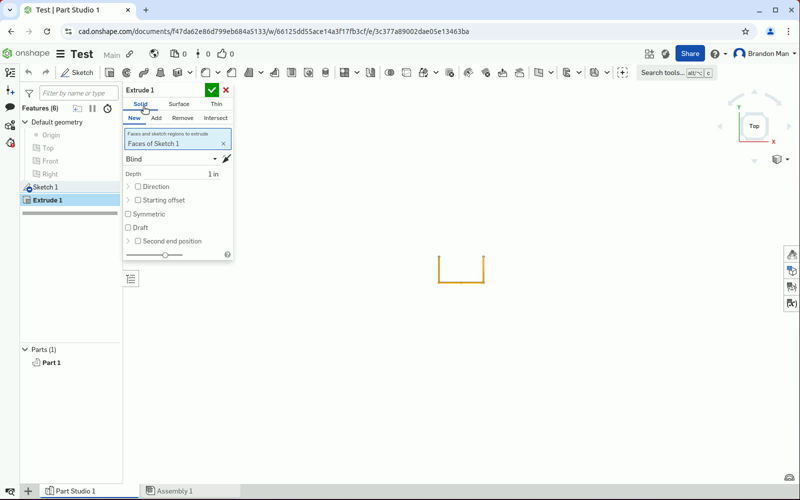
click(143, 106)
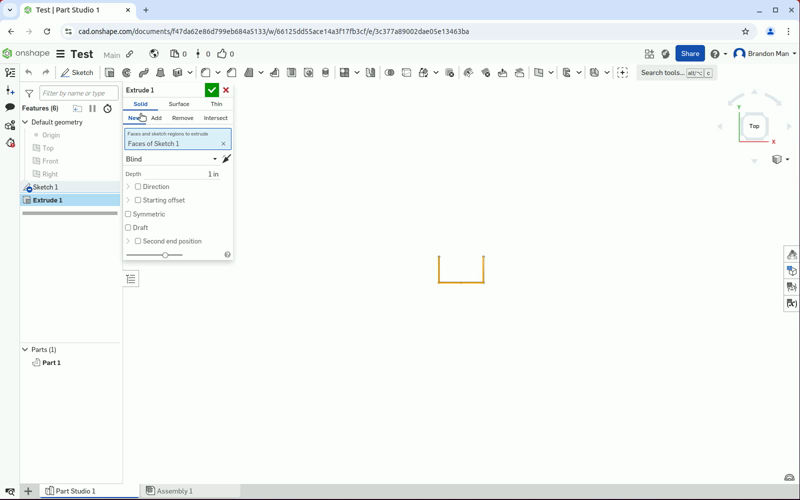
mouse_move(137, 120)
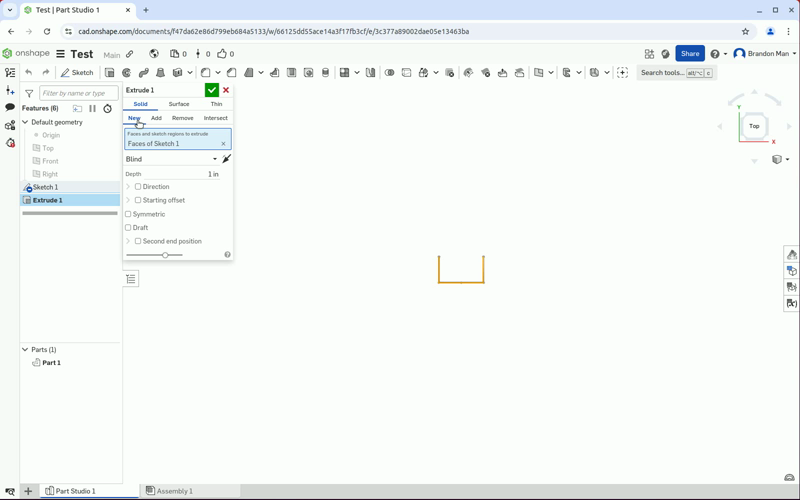
click(137, 120)
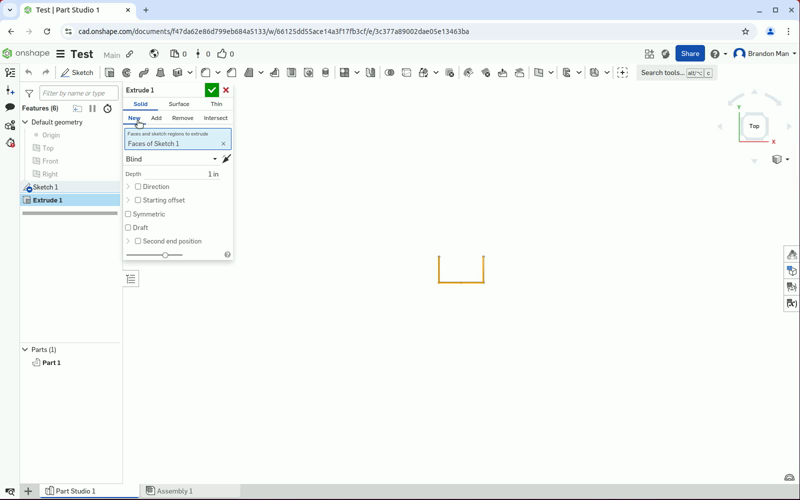
key(tab, 4)
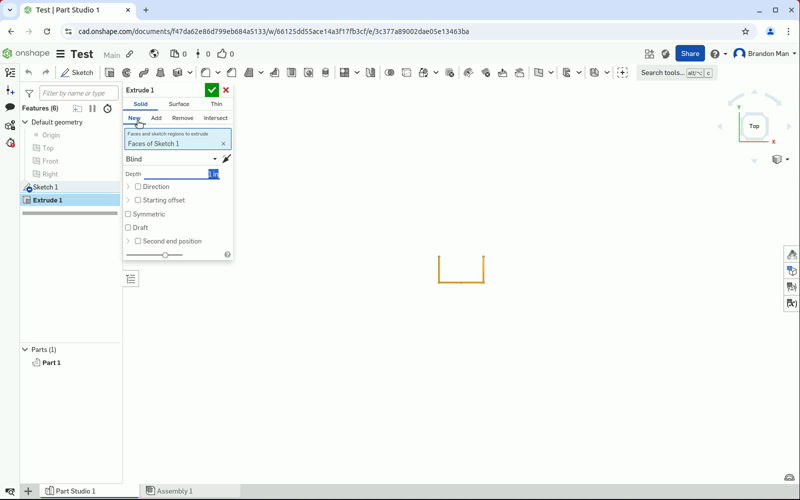
text(19.257)
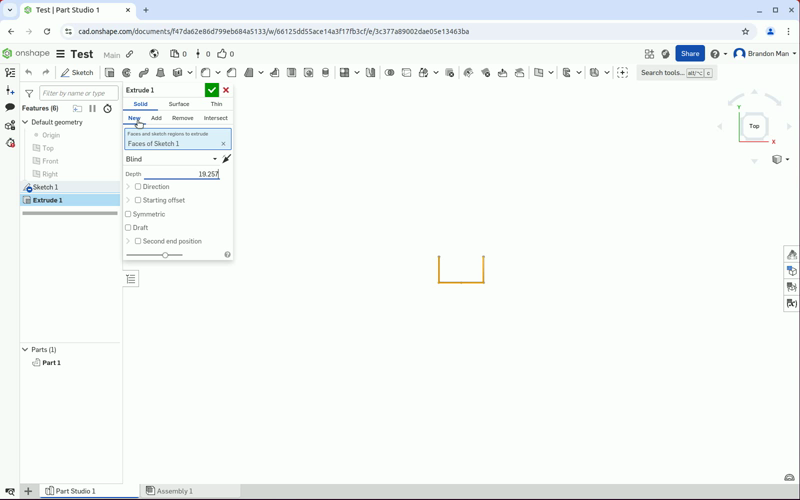
key(tab, 3)
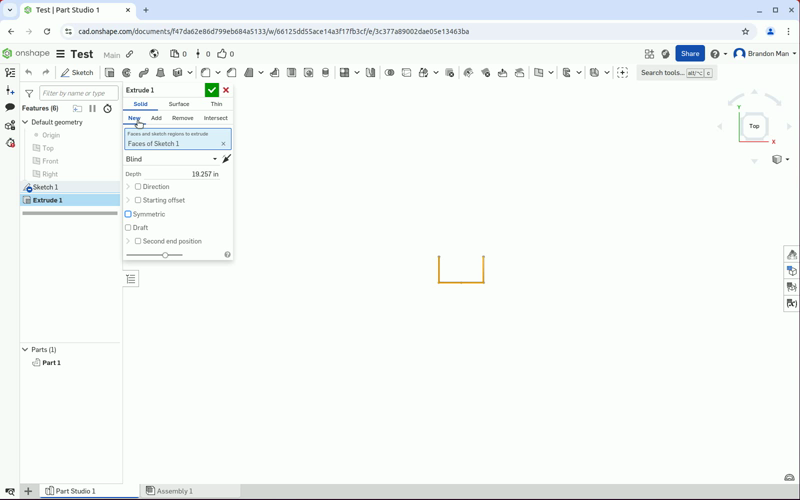
key(tab, 2)
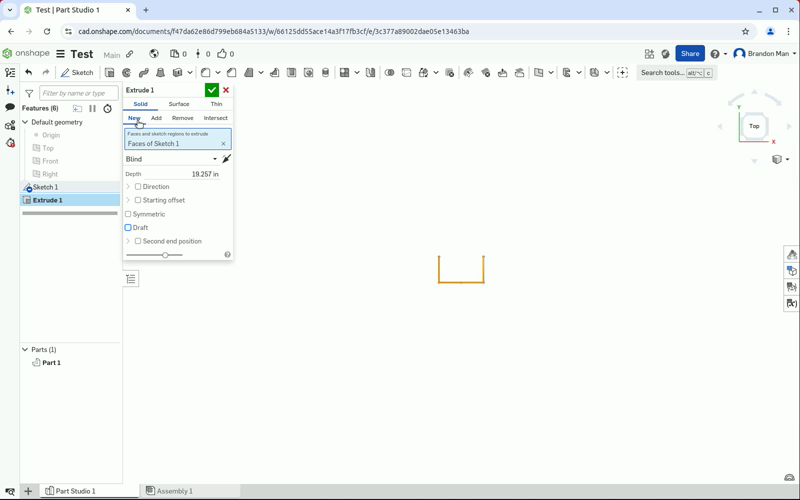
key(space)
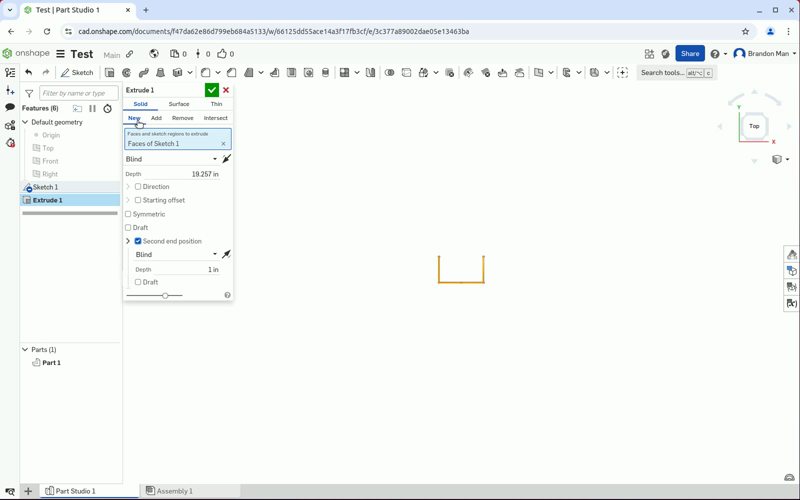
key(tab, 3)
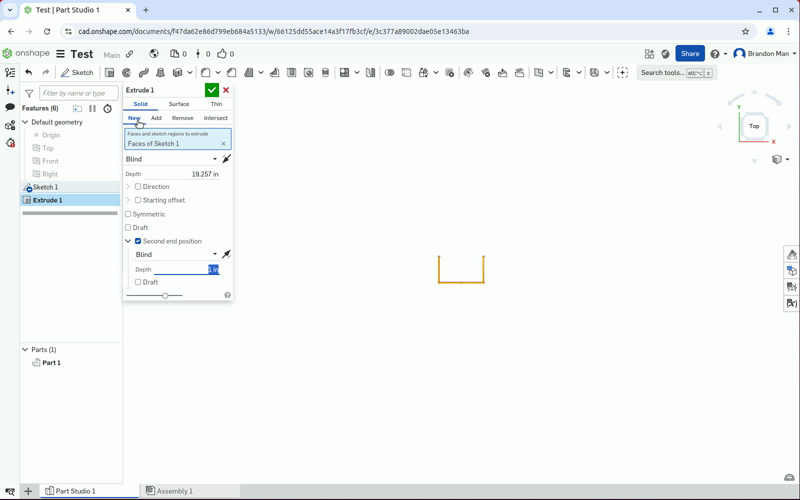
text(19.257)
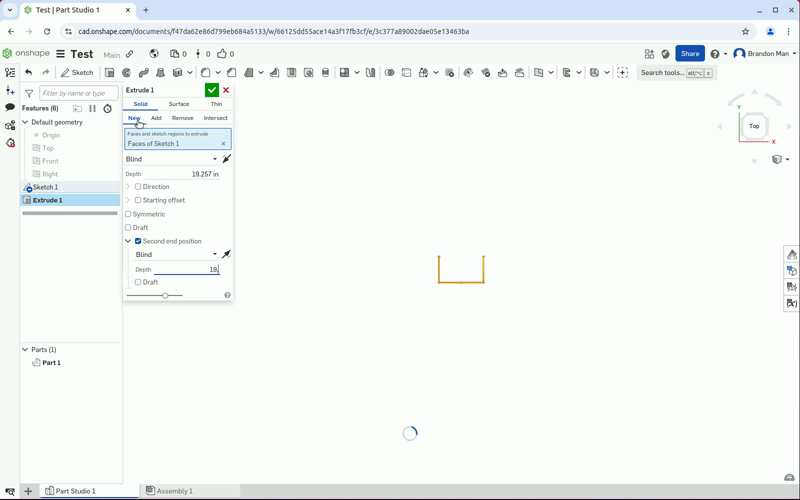
key(enter)
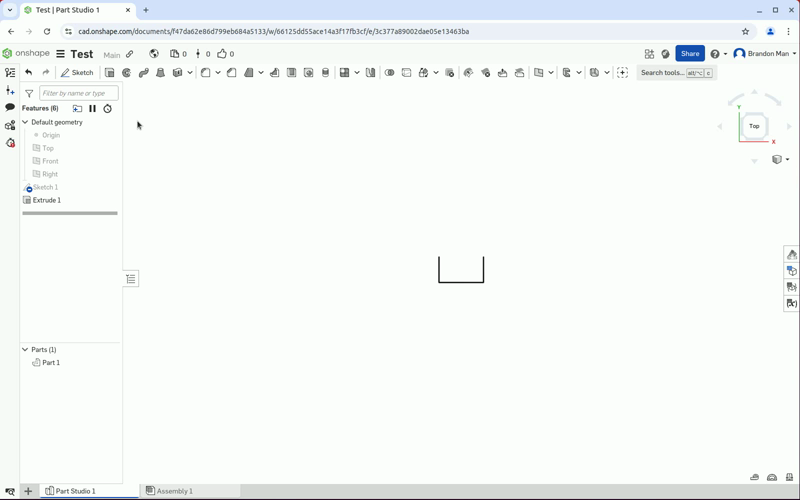
key(shift+h)
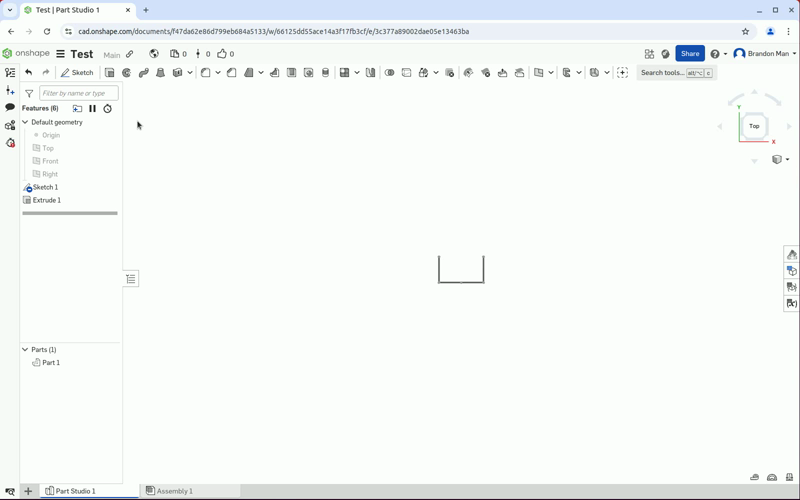
key(shift+h)
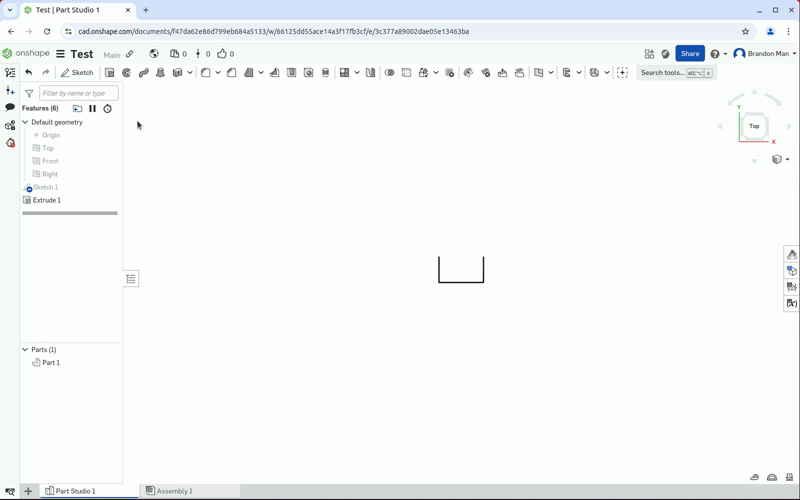
mouse_move(73, 189)
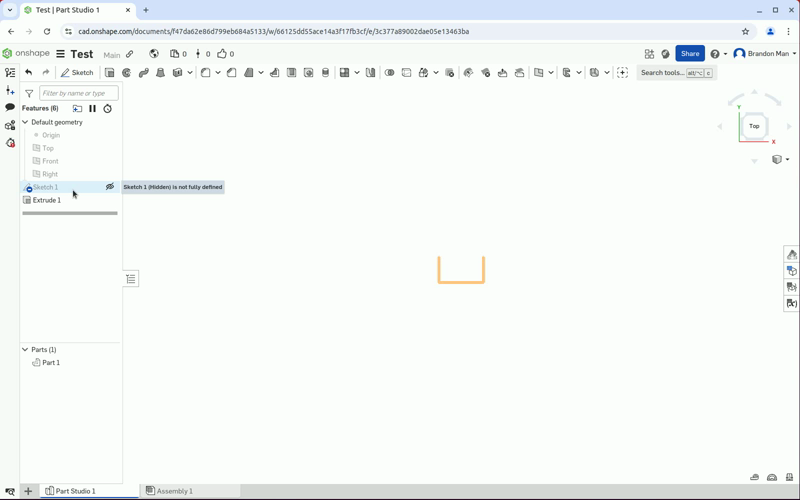
click(73, 189)
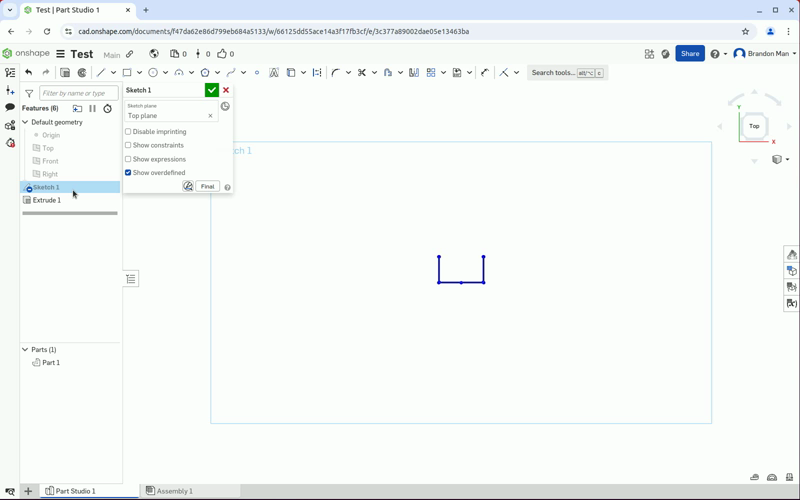
mouse_move(229, 92)
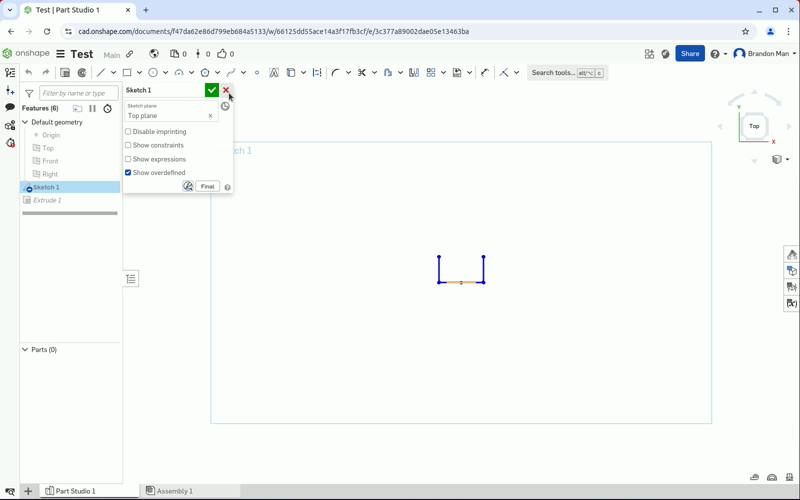
click(229, 92)
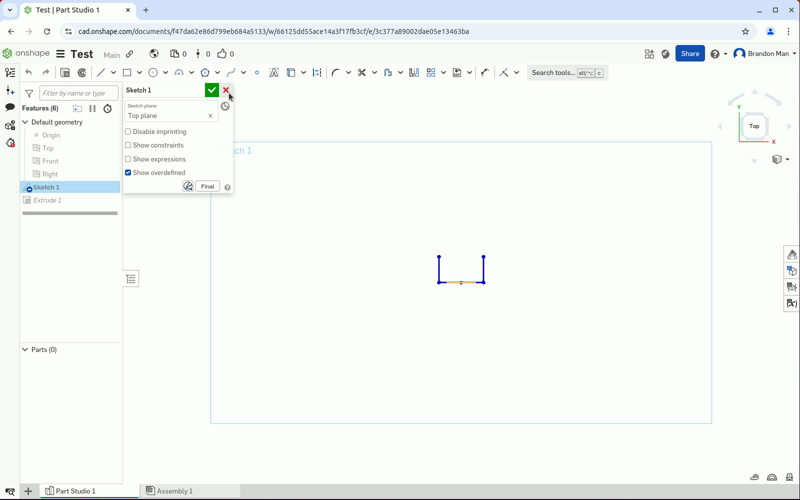
key(shift+s)
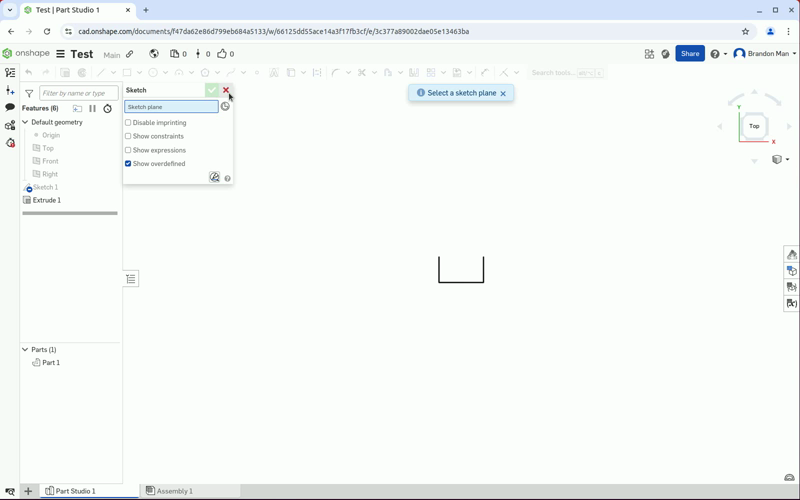
mouse_move(73, 150)
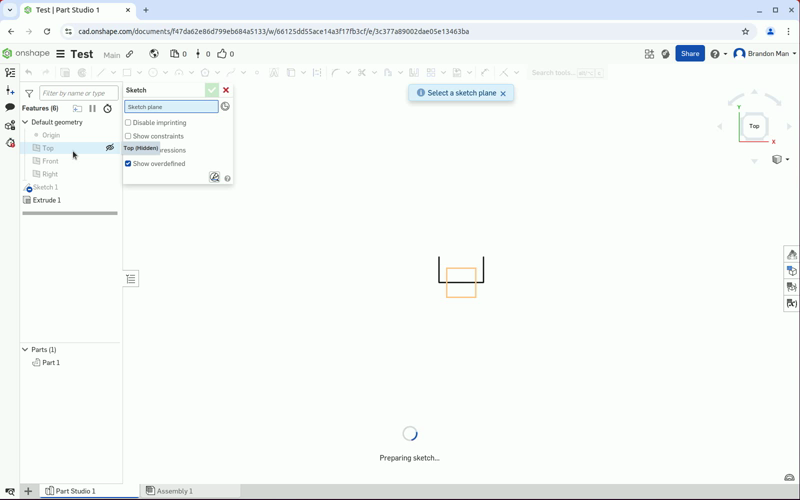
click(73, 150)
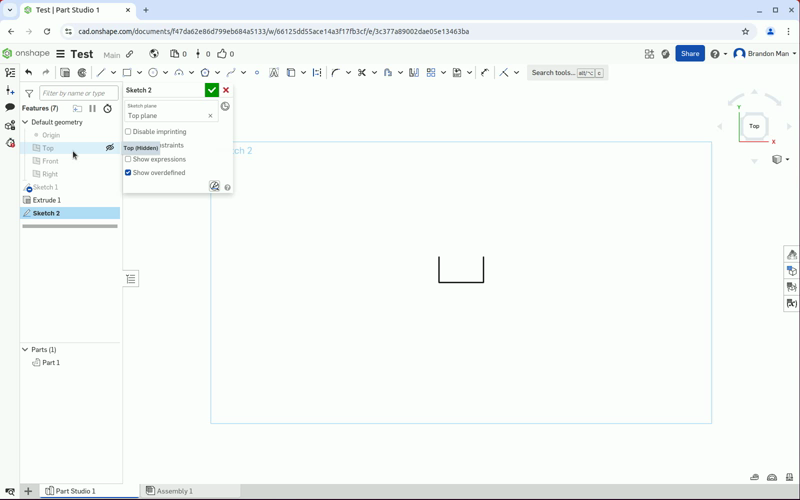
mouse_move(73, 352)
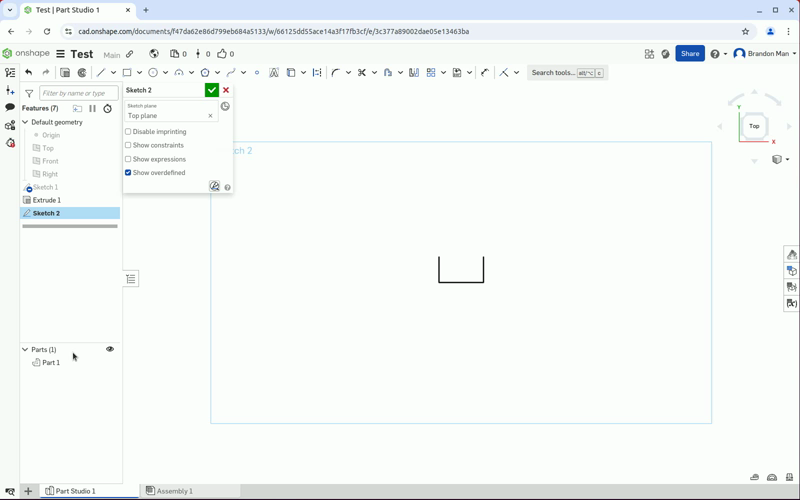
key(y)
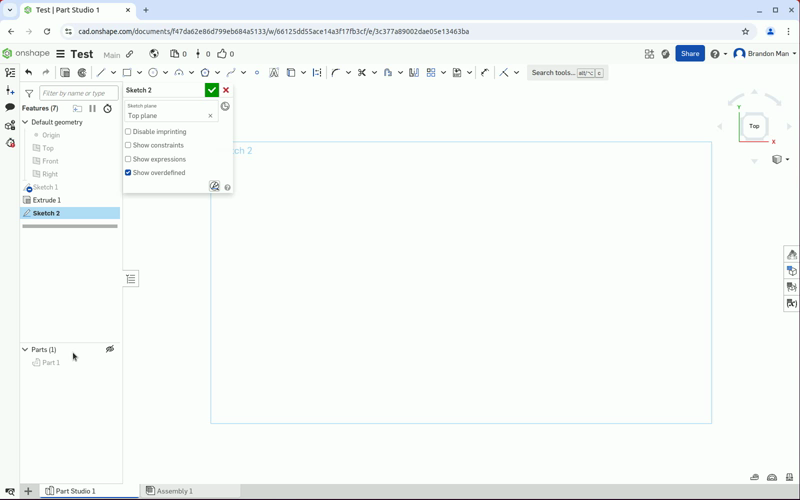
key(l)
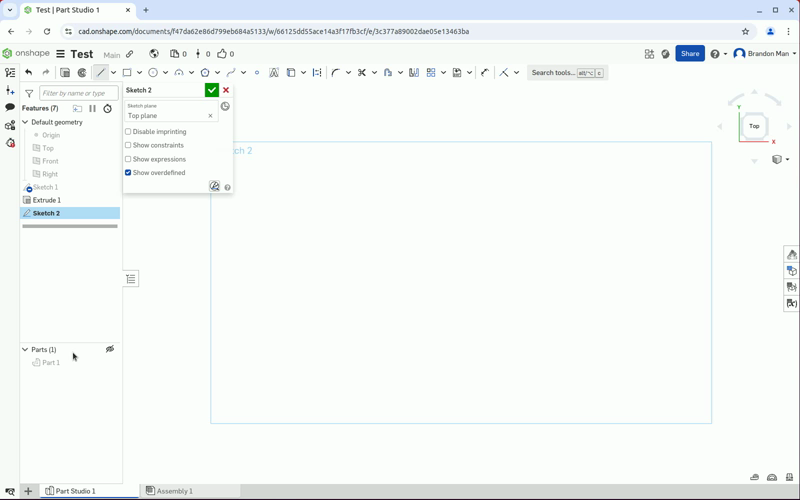
key_down(shift)
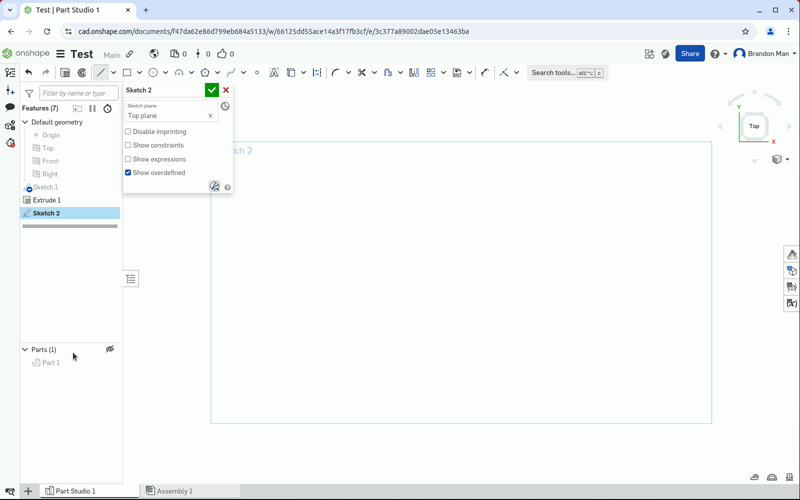
mouse_move(438, 196)
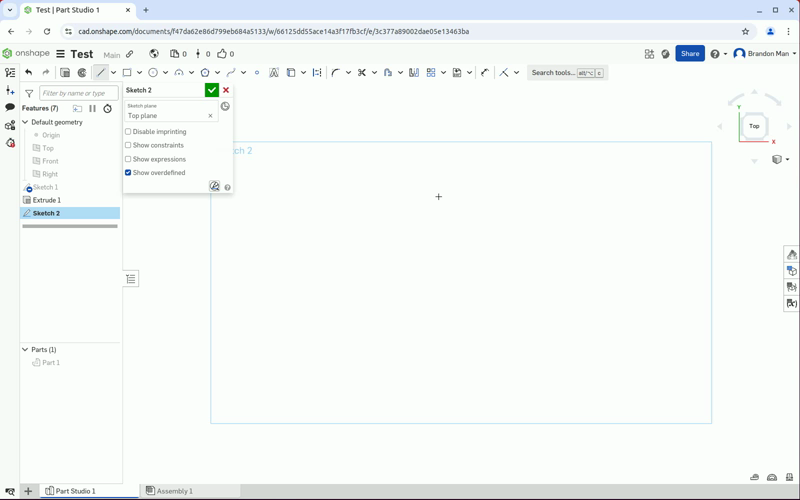
click(438, 196)
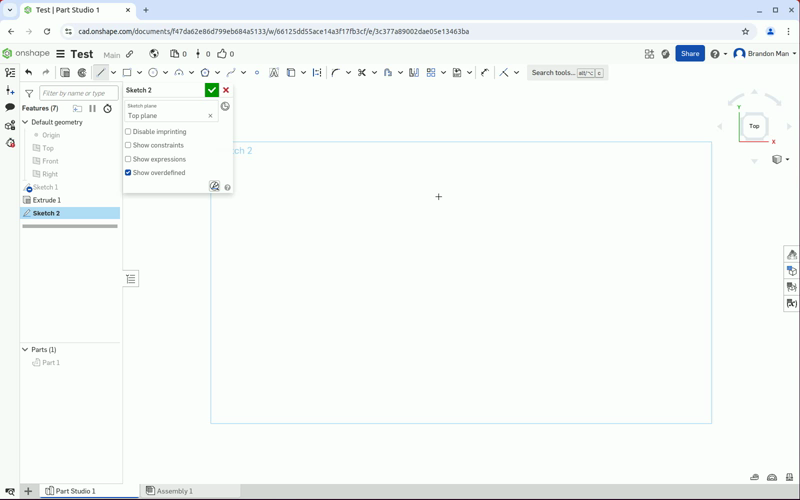
key_up(shift)
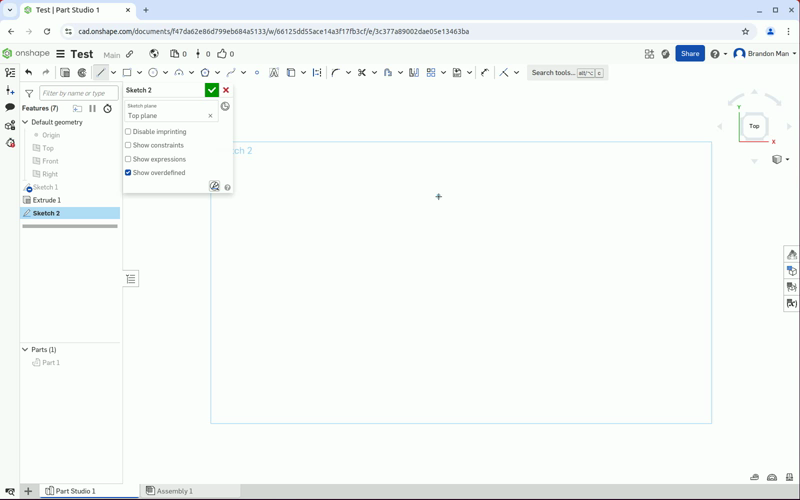
key_down(shift)
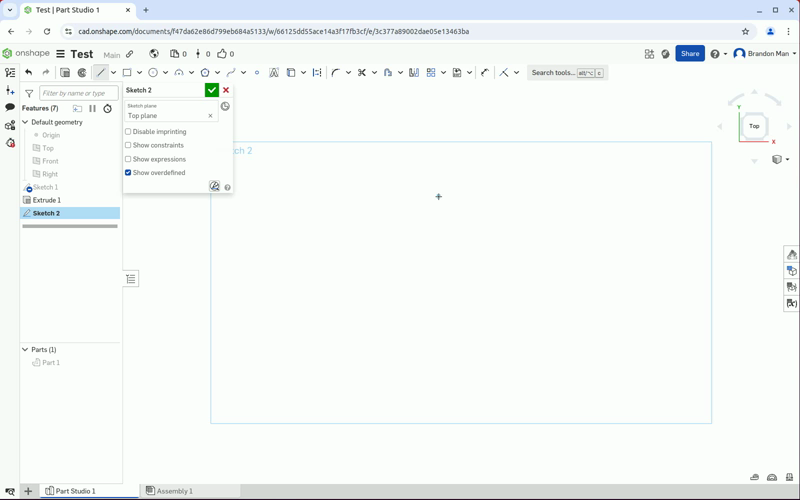
mouse_move(468, 196)
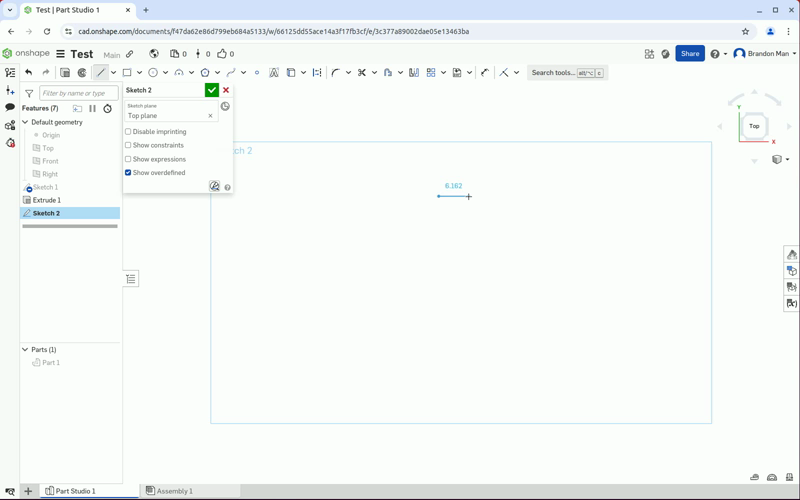
mouse_move(439, 196)
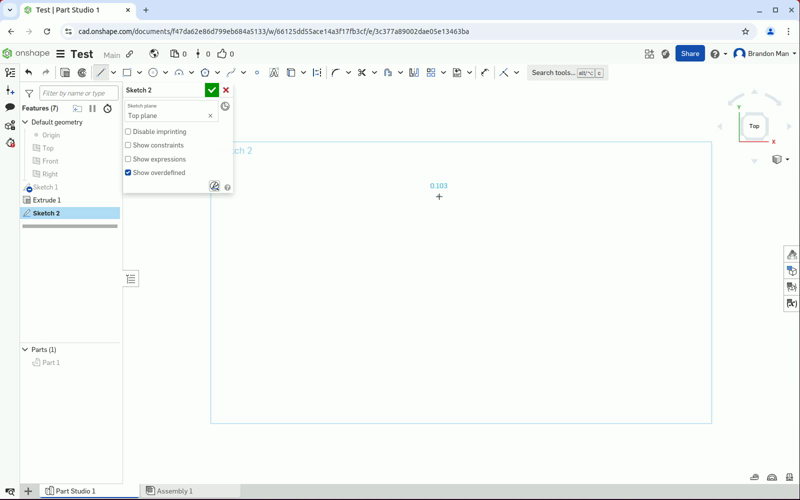
scroll(6)
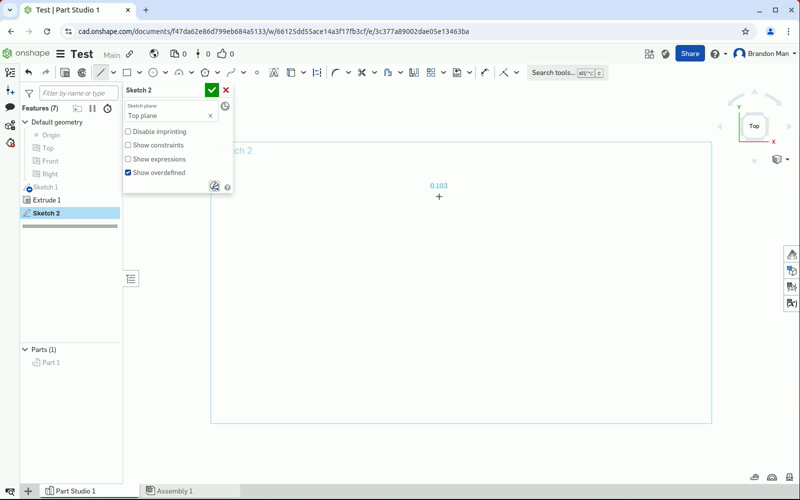
scroll(6)
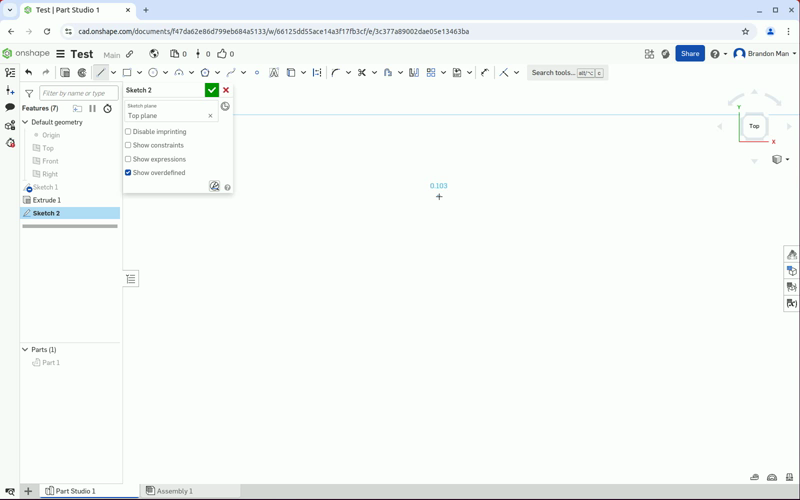
scroll(6)
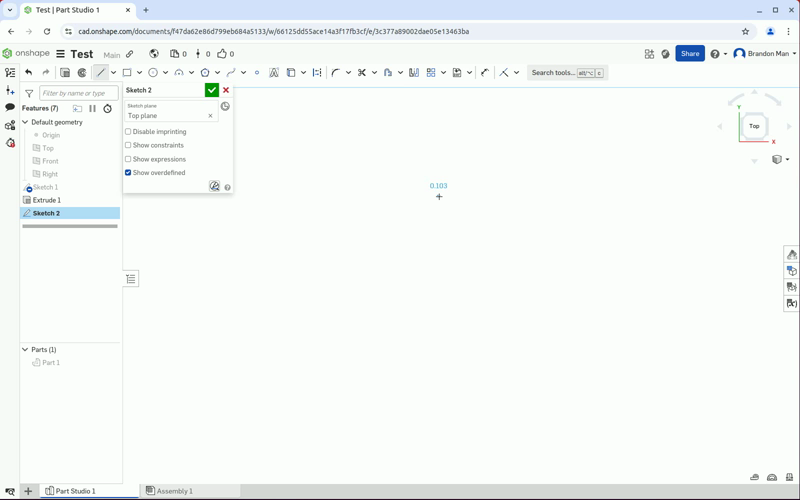
scroll(6)
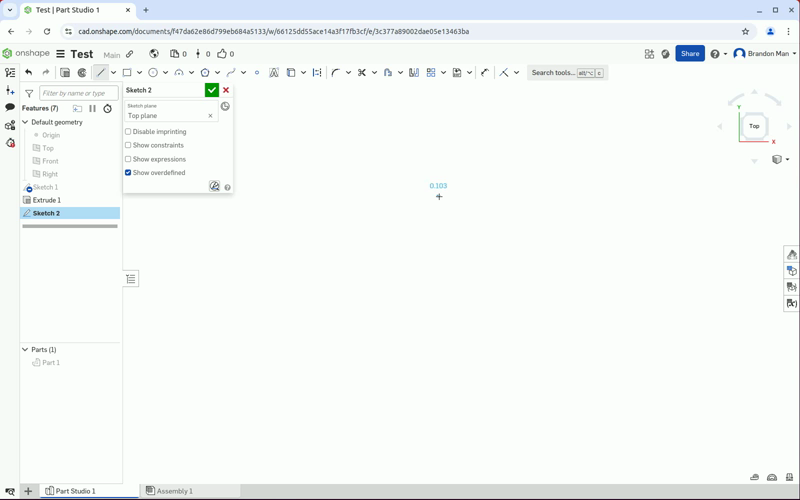
scroll(6)
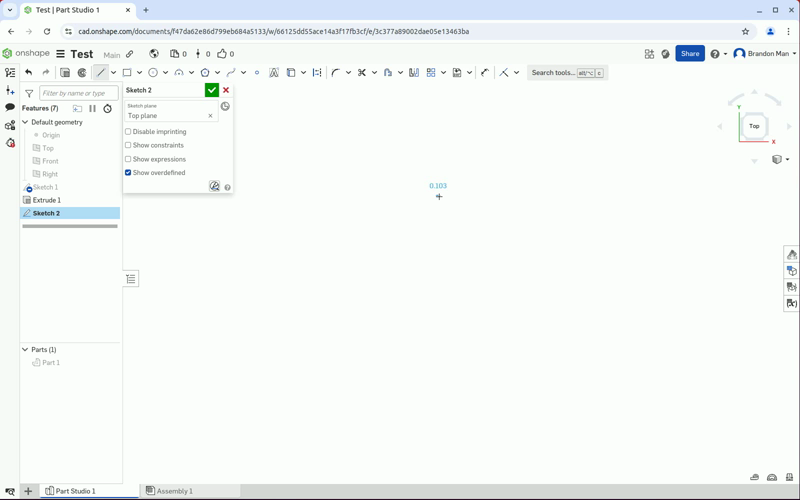
scroll(6)
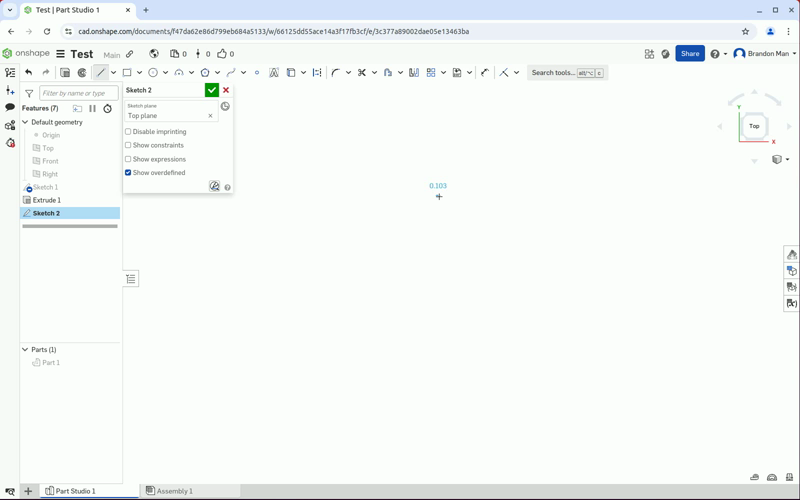
scroll(6)
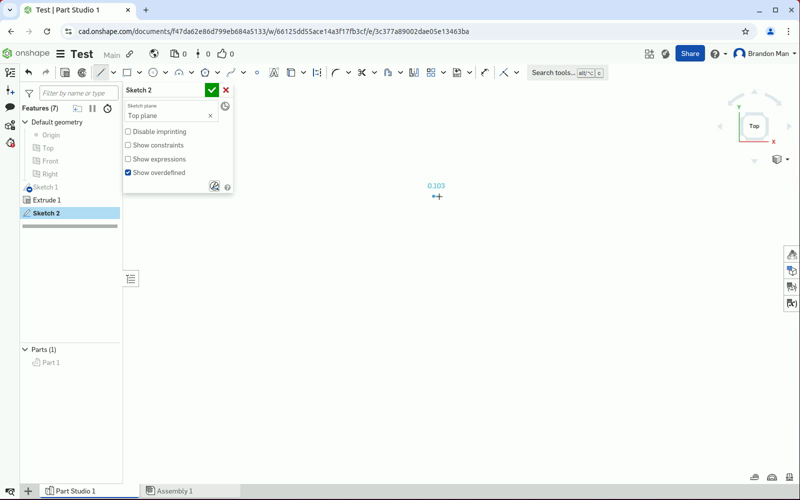
click(439, 196)
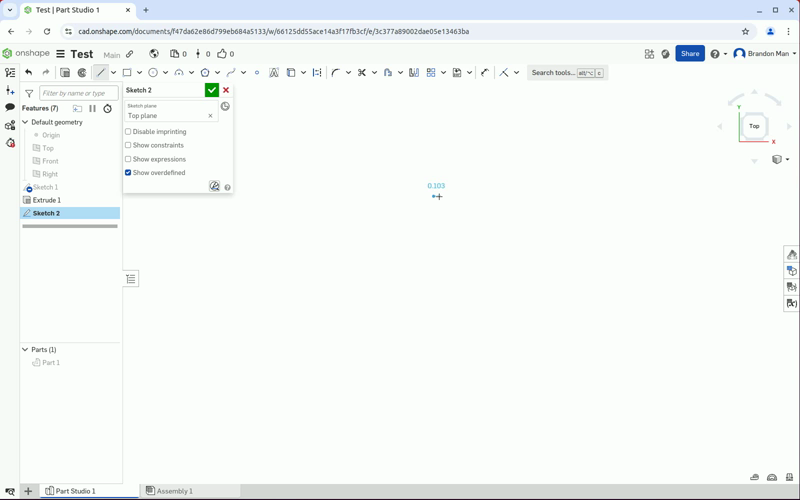
scroll(-6)
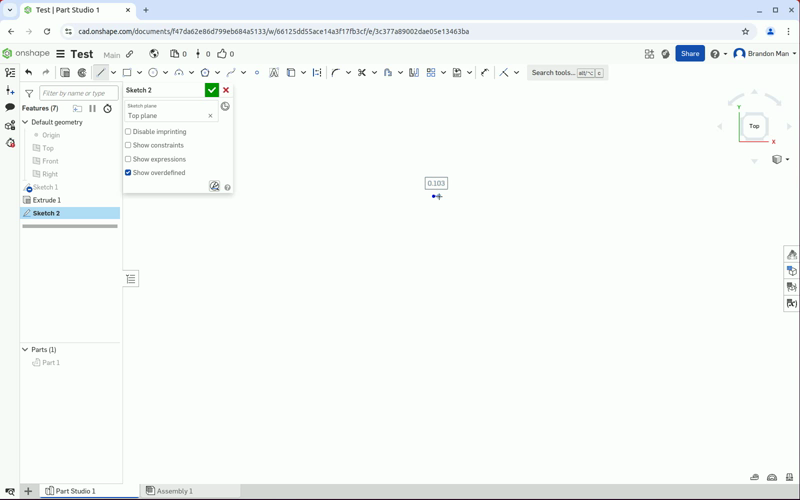
scroll(-6)
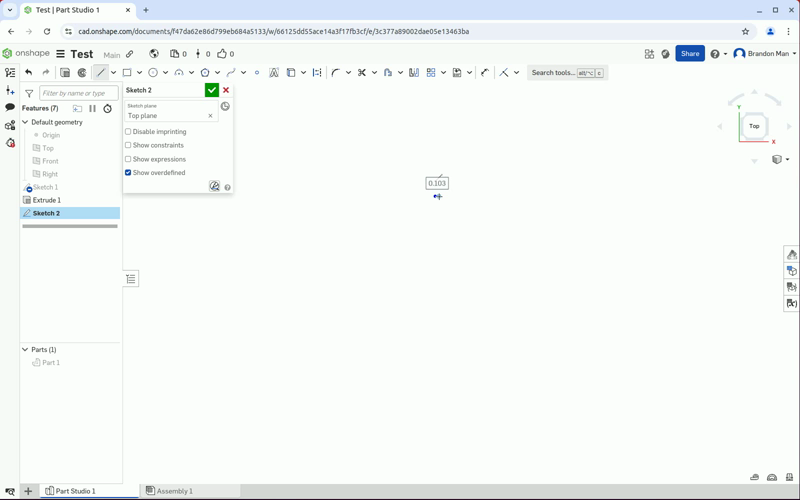
scroll(-6)
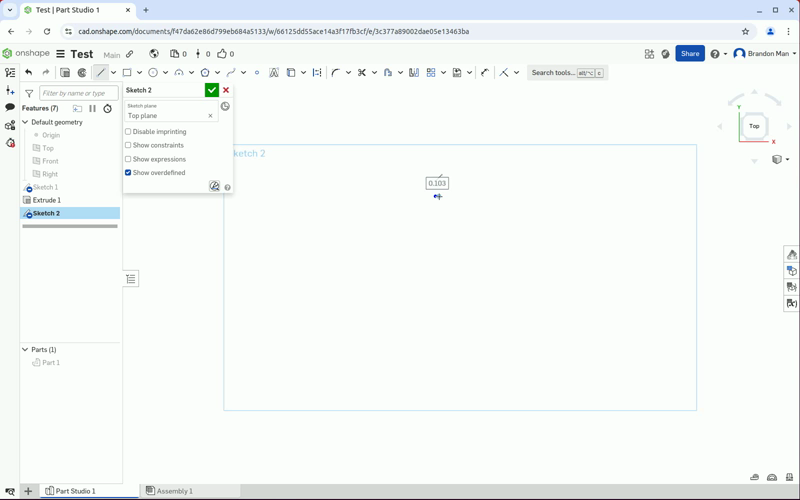
scroll(-6)
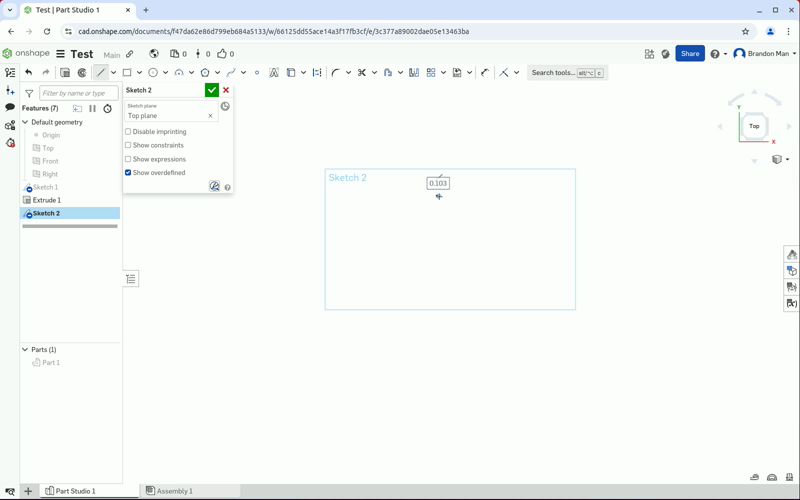
scroll(-6)
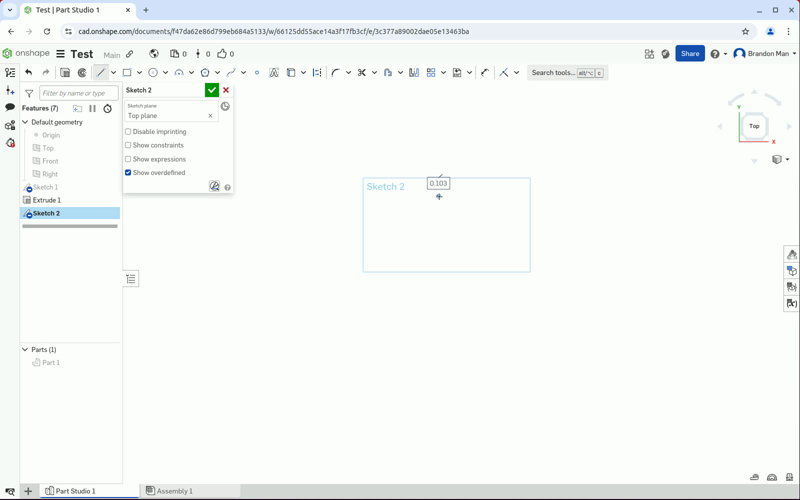
scroll(-6)
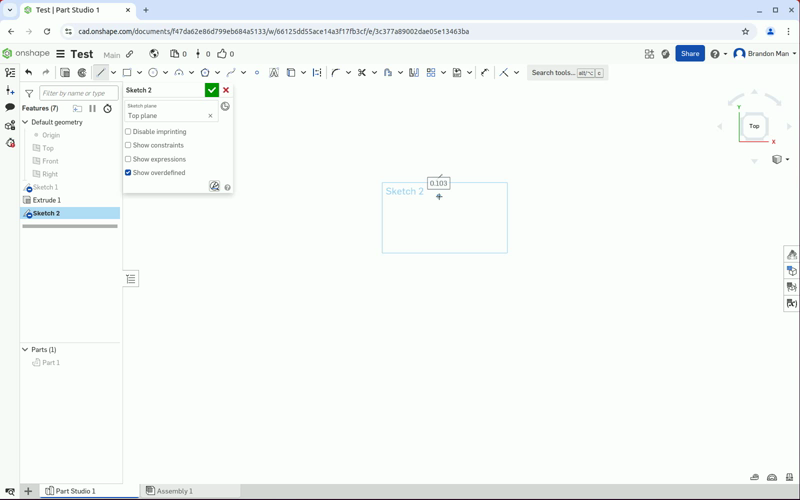
scroll(-6)
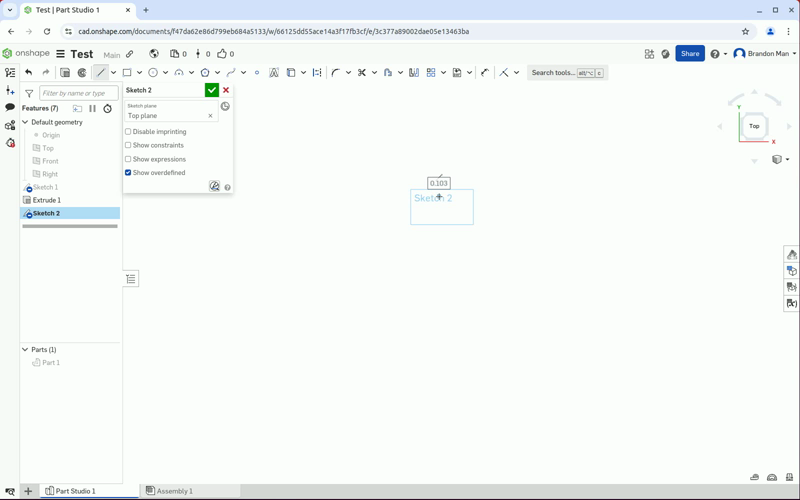
key_up(shift)
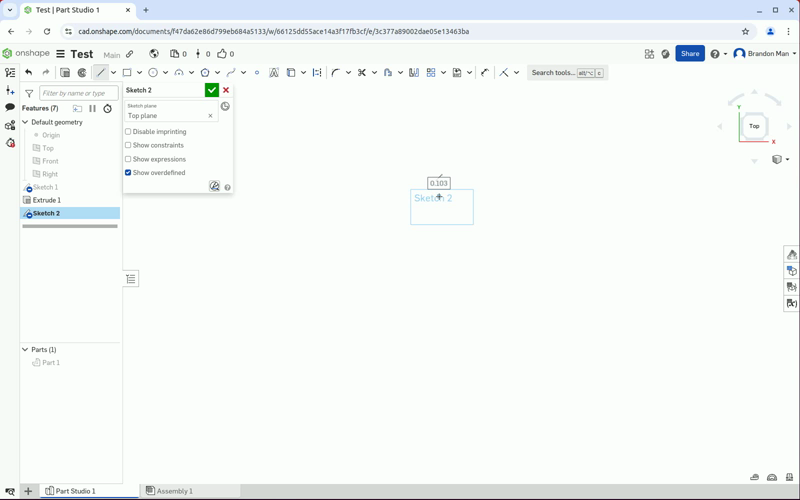
key_down(shift)
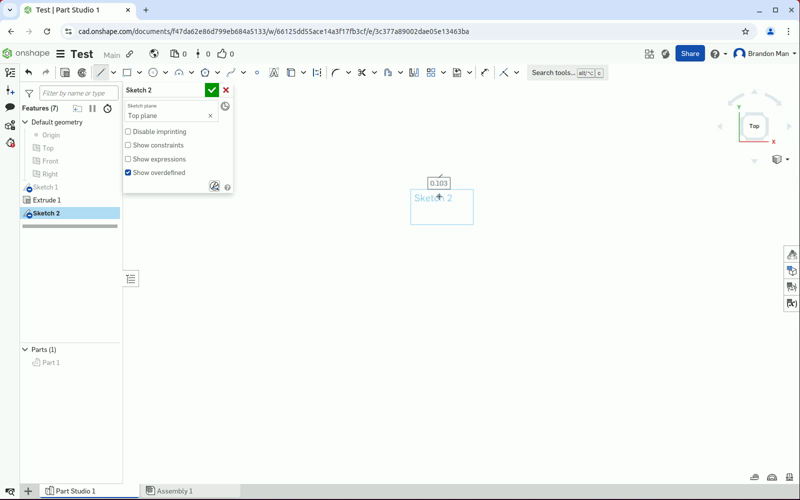
mouse_move(469, 196)
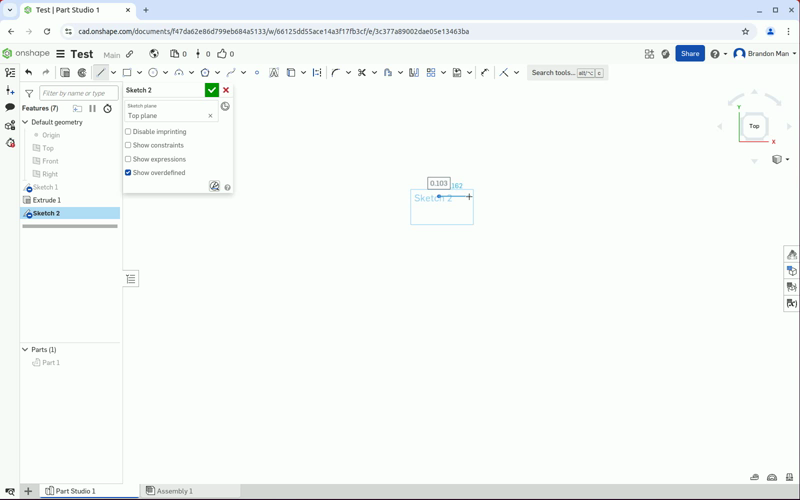
mouse_move(439, 170)
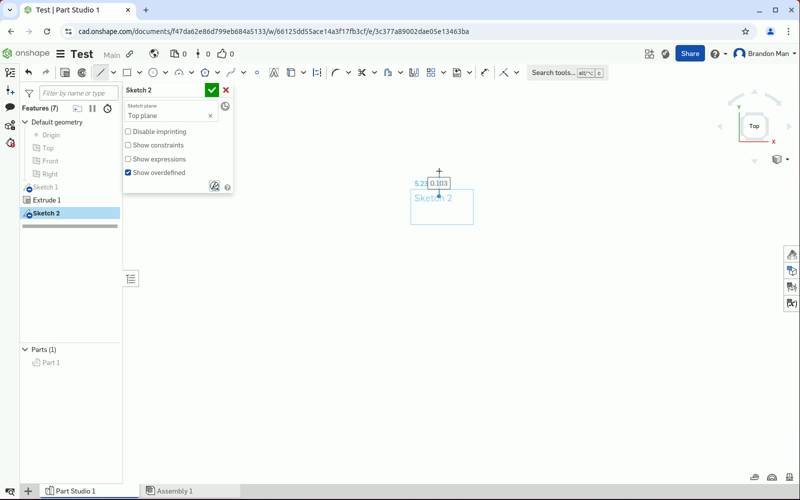
click(439, 170)
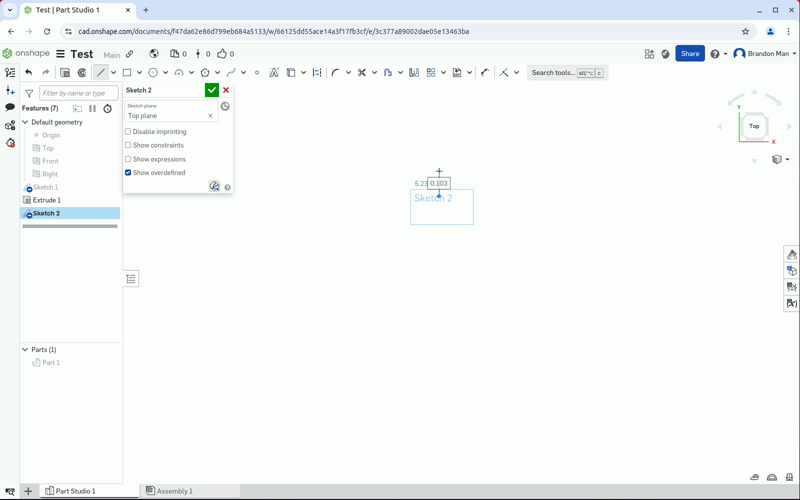
key_up(shift)
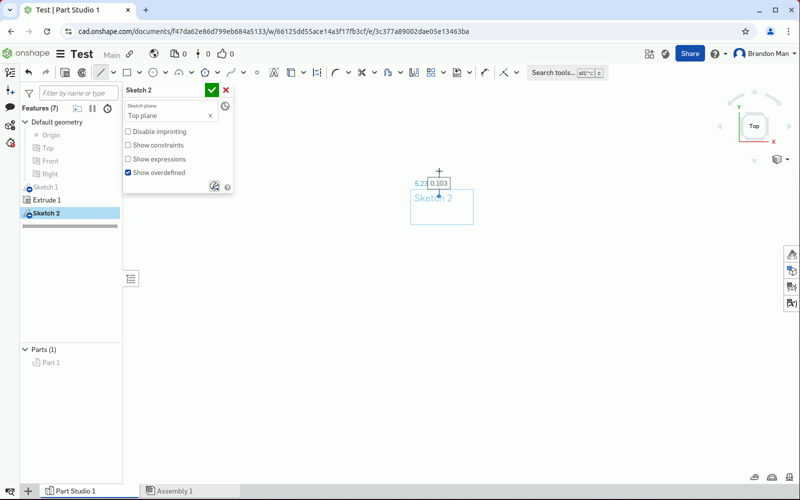
key_down(shift)
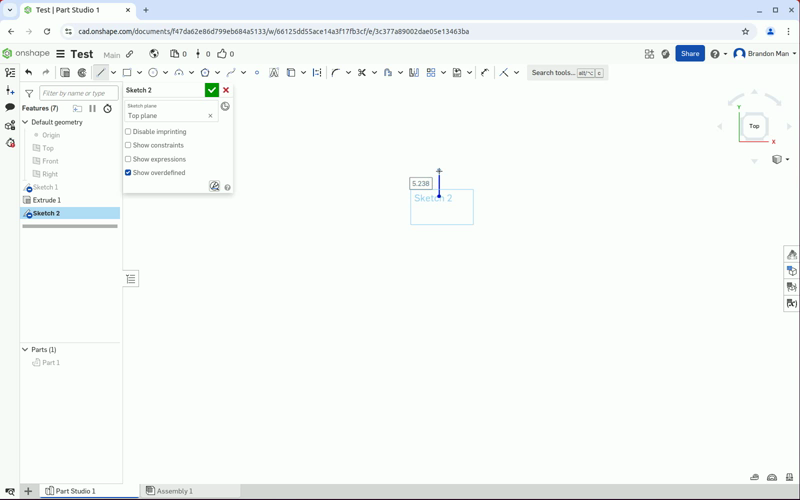
mouse_move(469, 170)
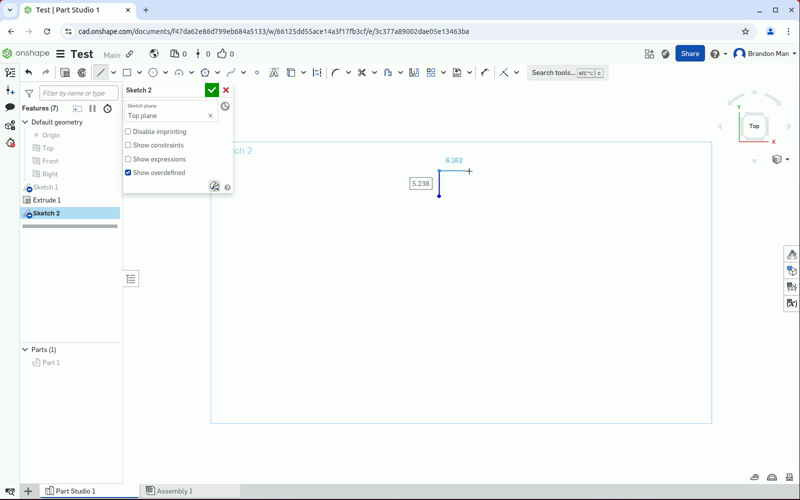
mouse_move(483, 170)
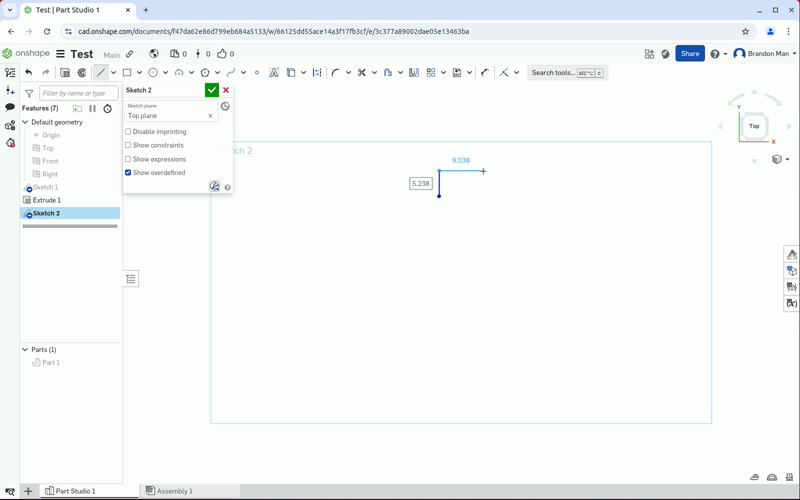
click(483, 170)
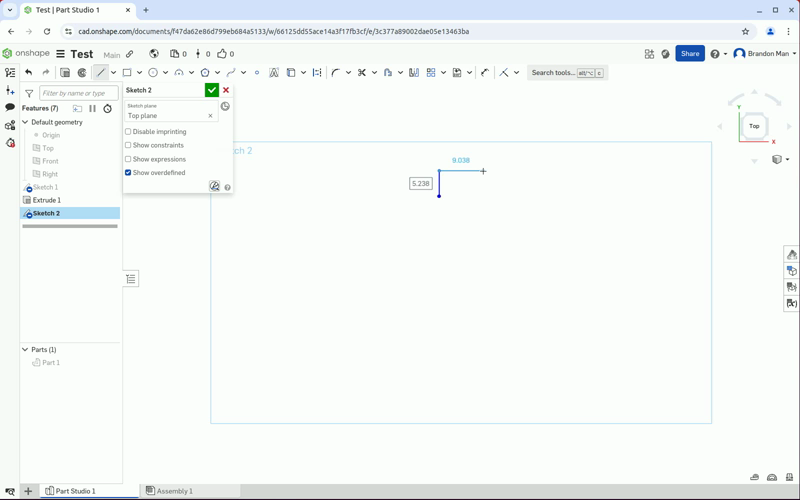
key_up(shift)
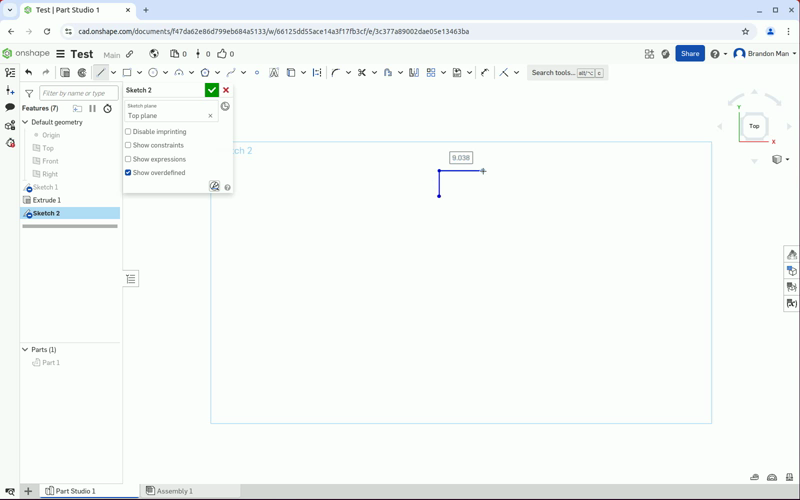
key_down(shift)
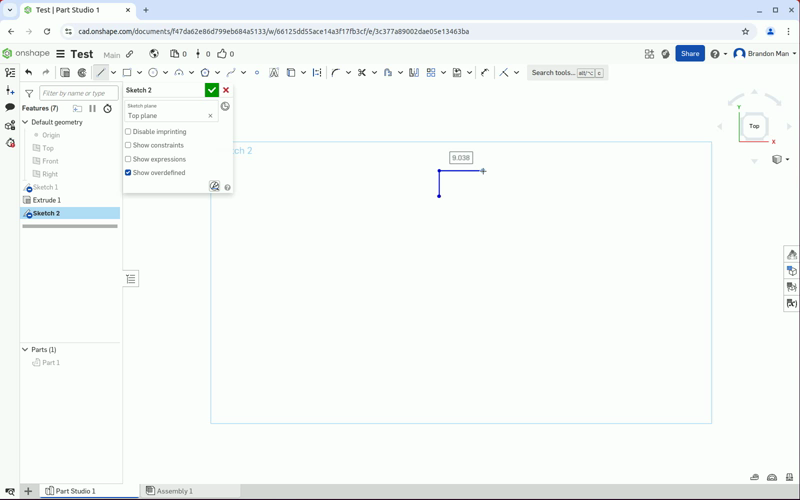
mouse_move(513, 170)
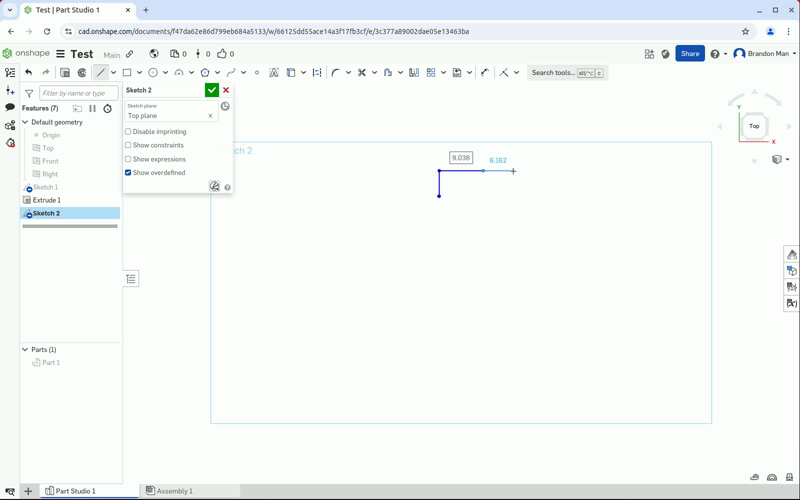
mouse_move(483, 196)
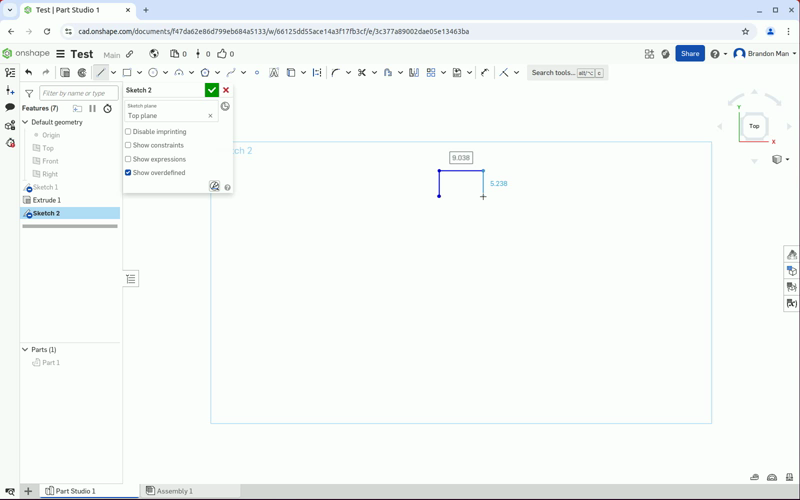
click(483, 196)
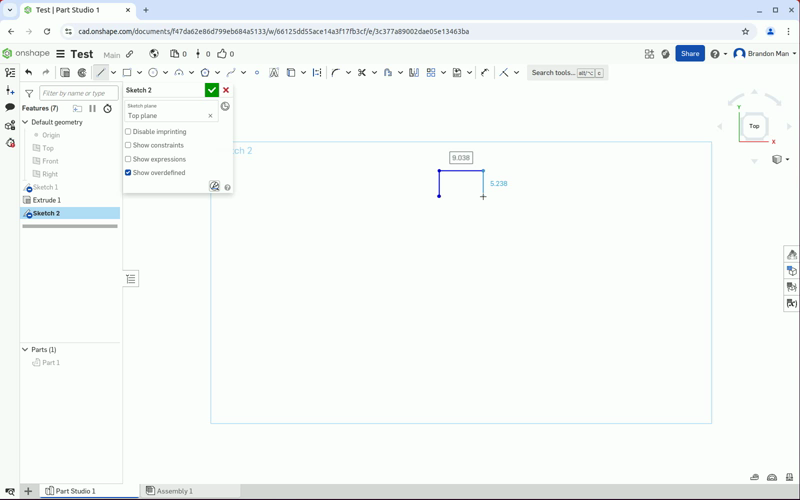
key_up(shift)
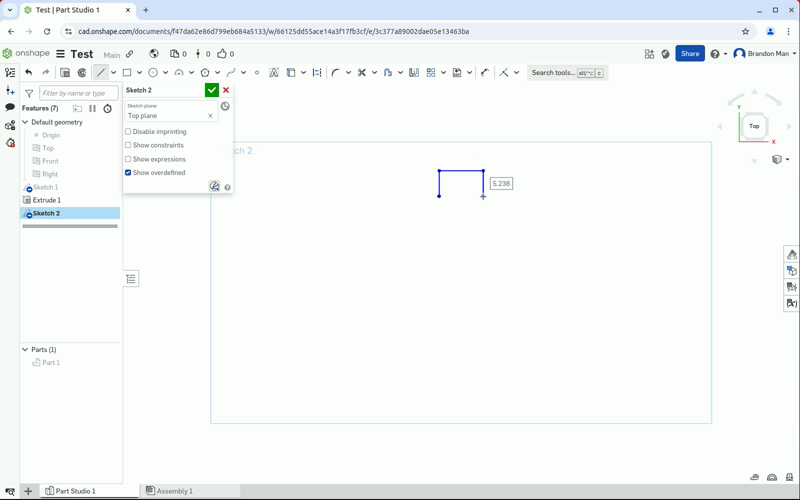
key_down(shift)
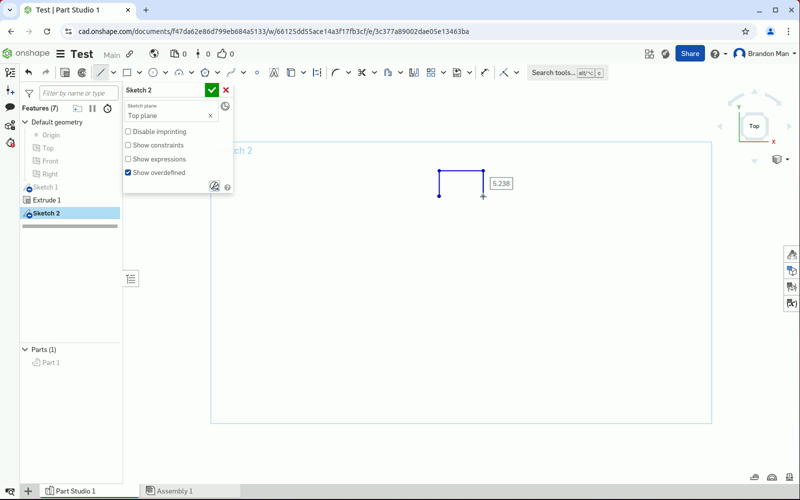
mouse_move(513, 196)
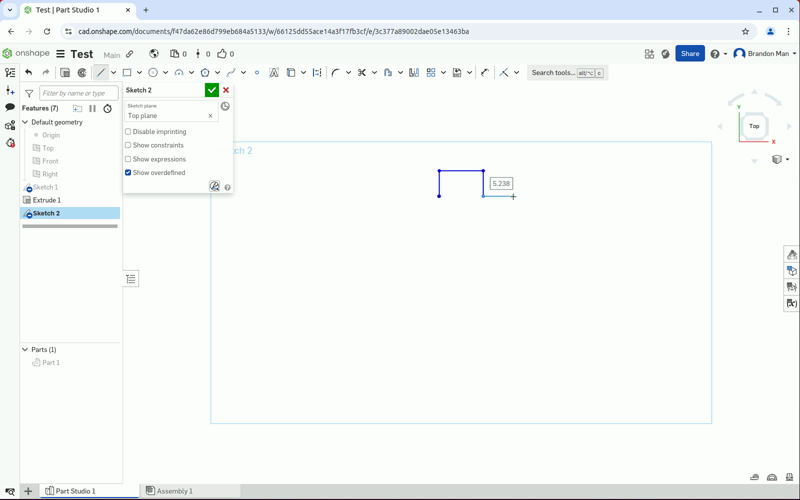
mouse_move(483, 196)
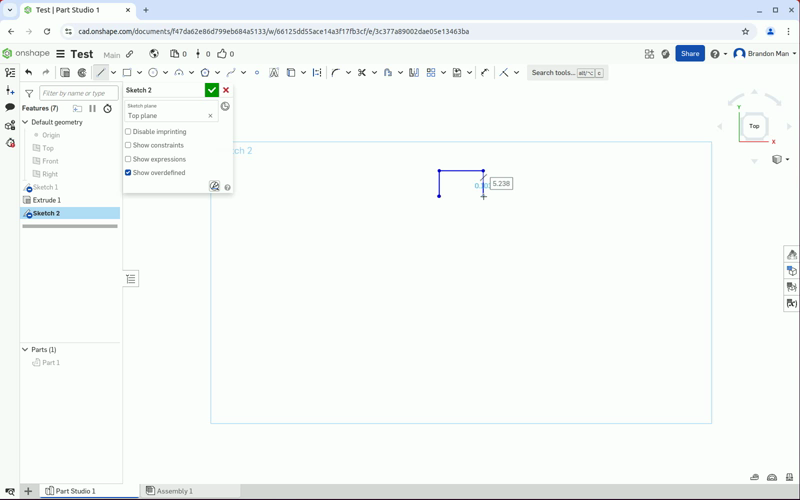
scroll(6)
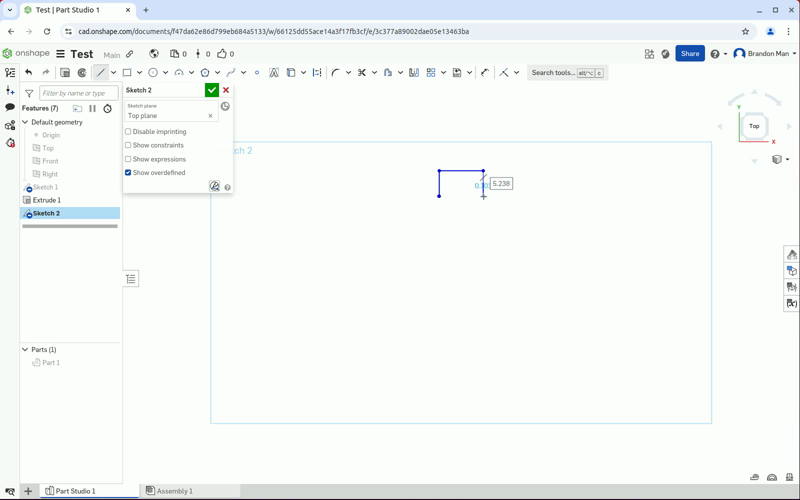
scroll(6)
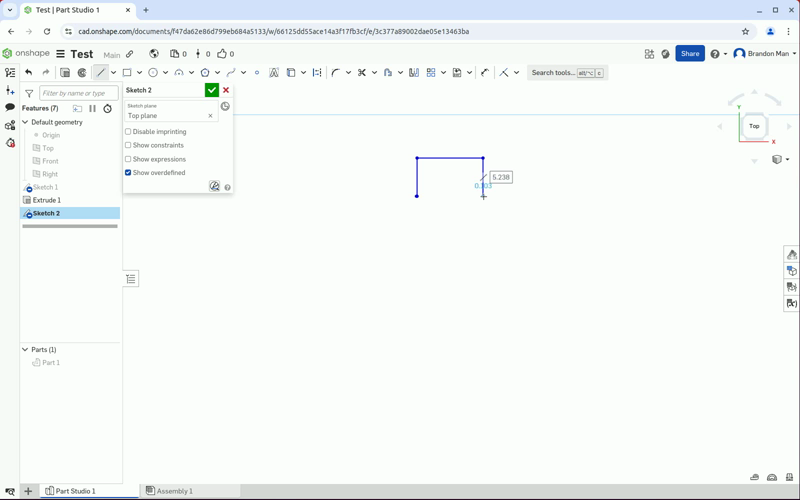
scroll(6)
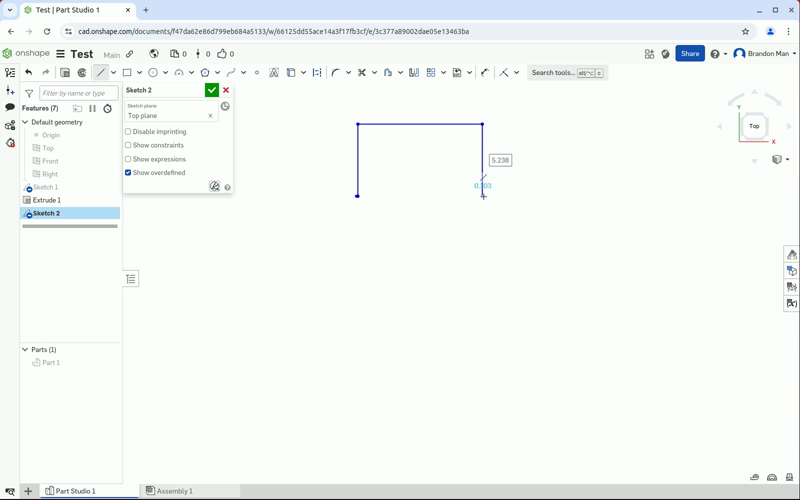
scroll(6)
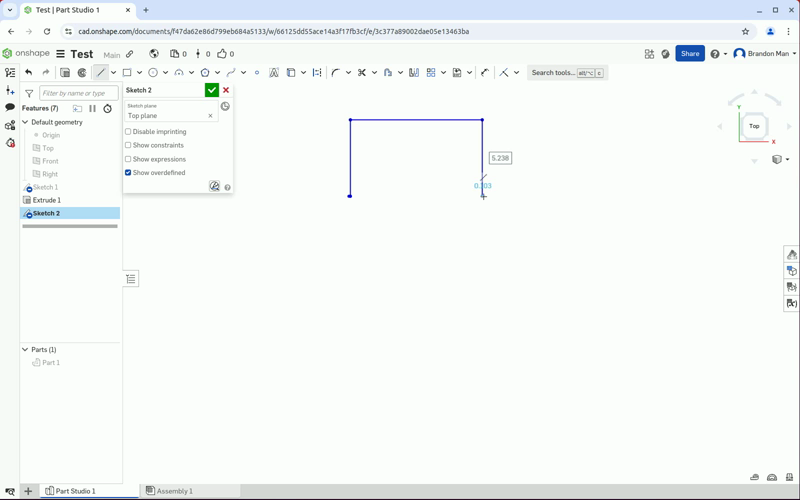
scroll(6)
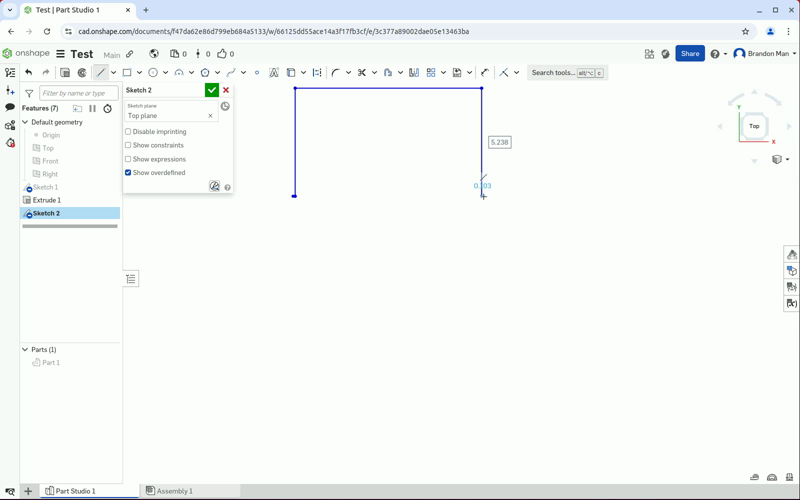
scroll(6)
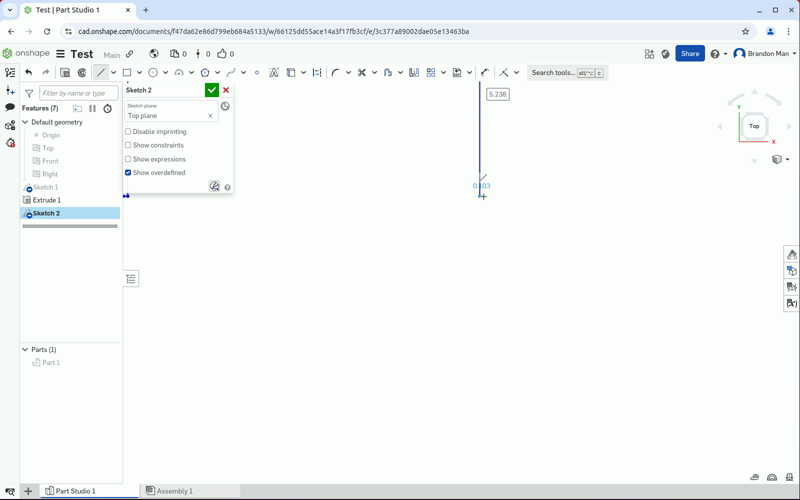
scroll(6)
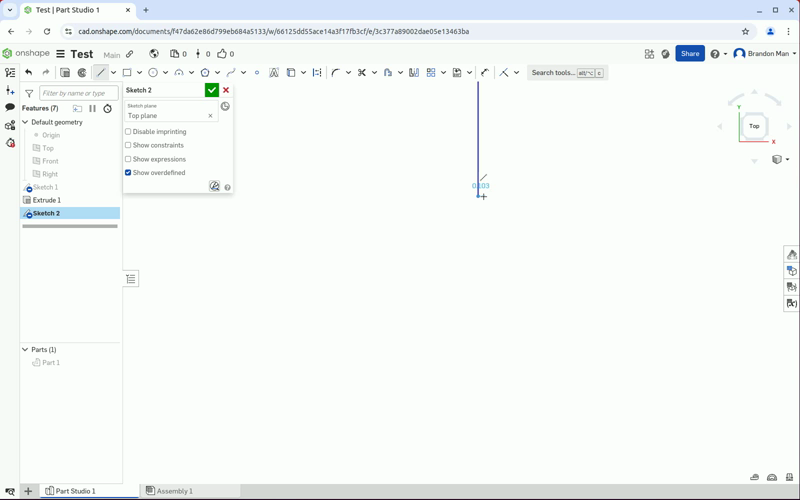
click(483, 196)
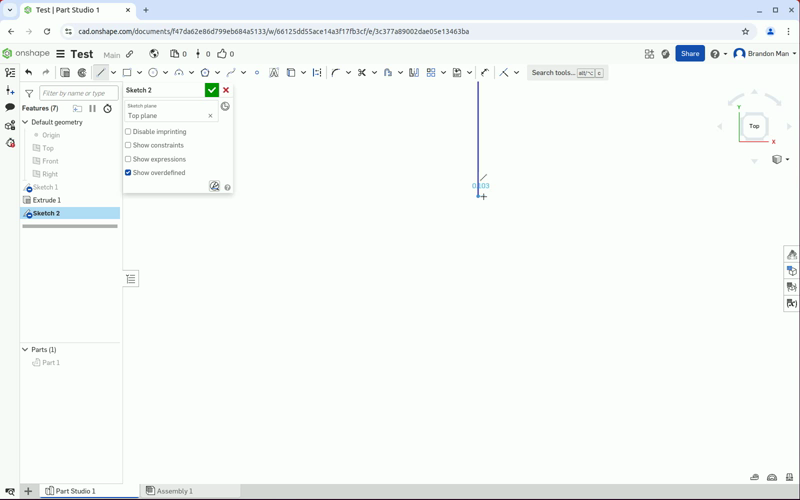
scroll(-6)
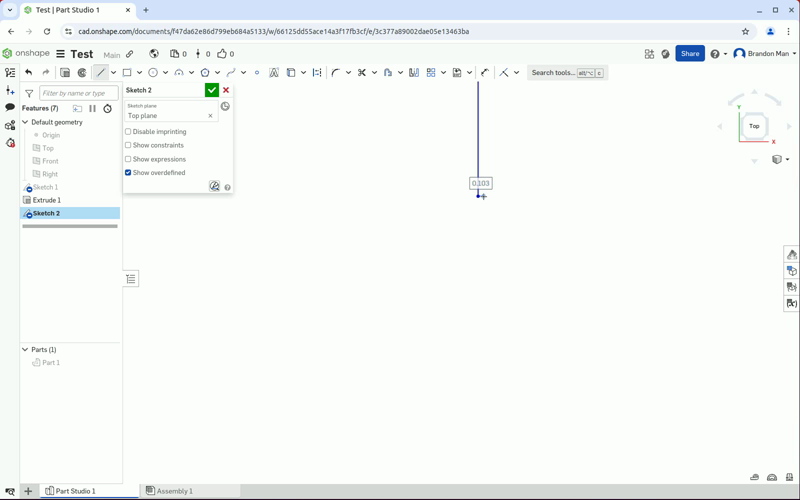
scroll(-6)
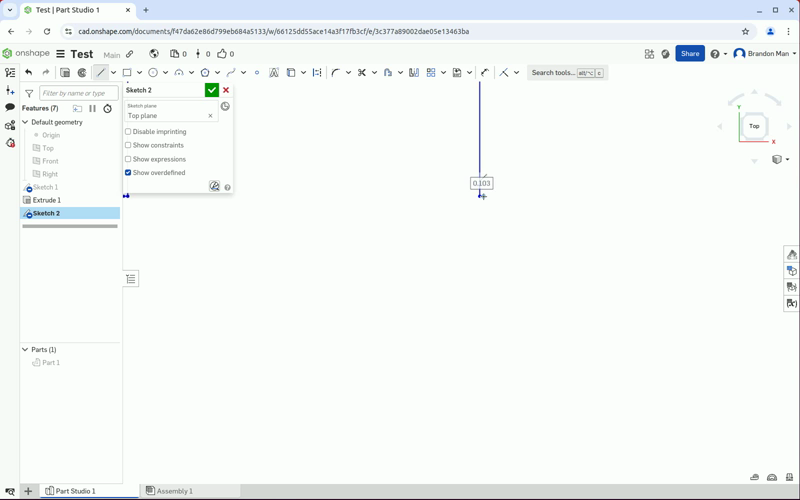
scroll(-6)
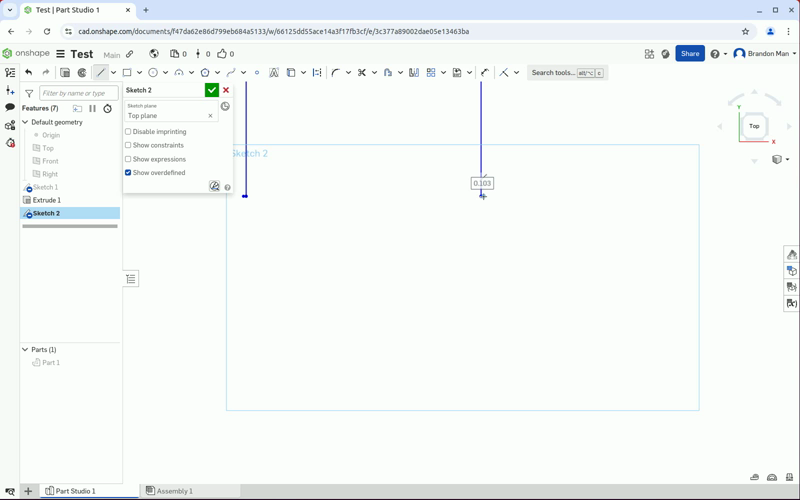
scroll(-6)
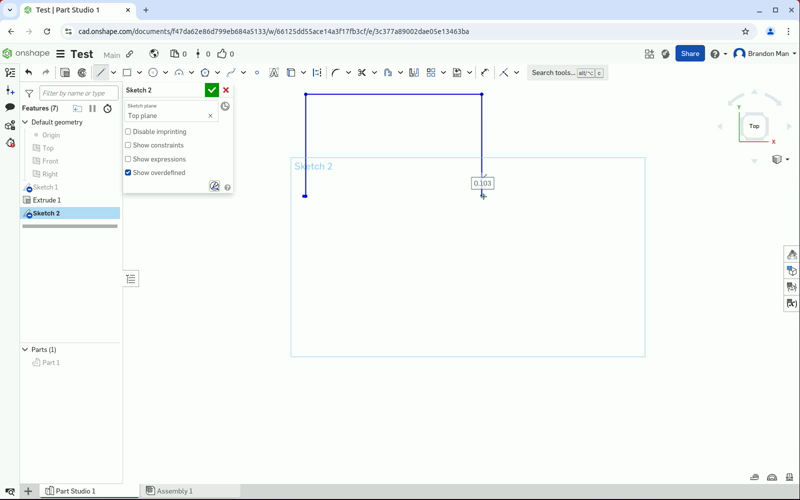
scroll(-6)
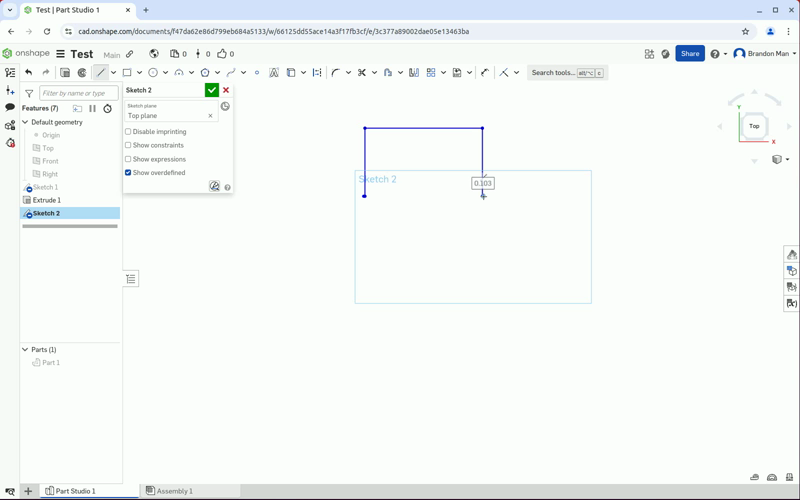
scroll(-6)
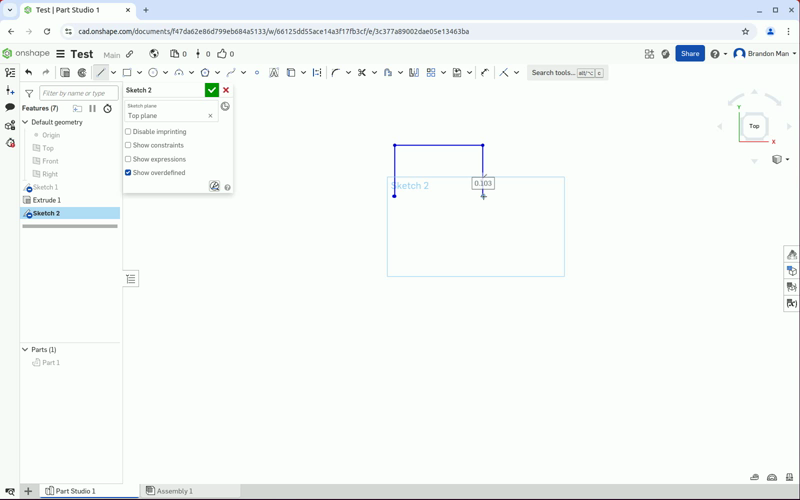
scroll(-6)
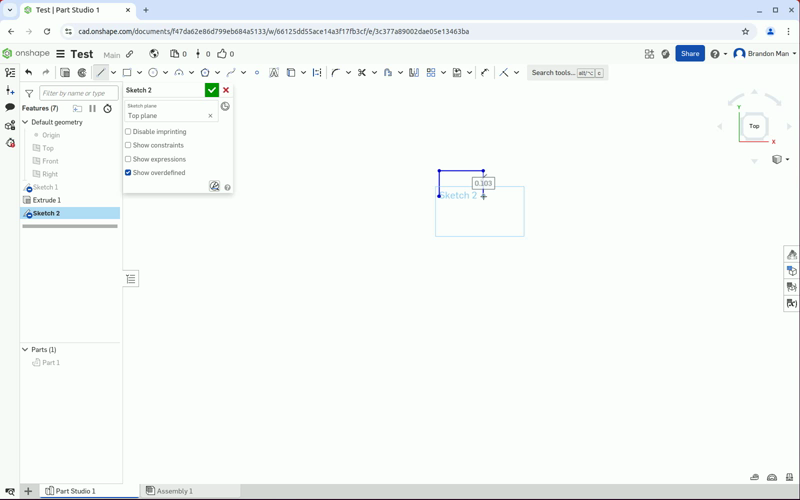
key_up(shift)
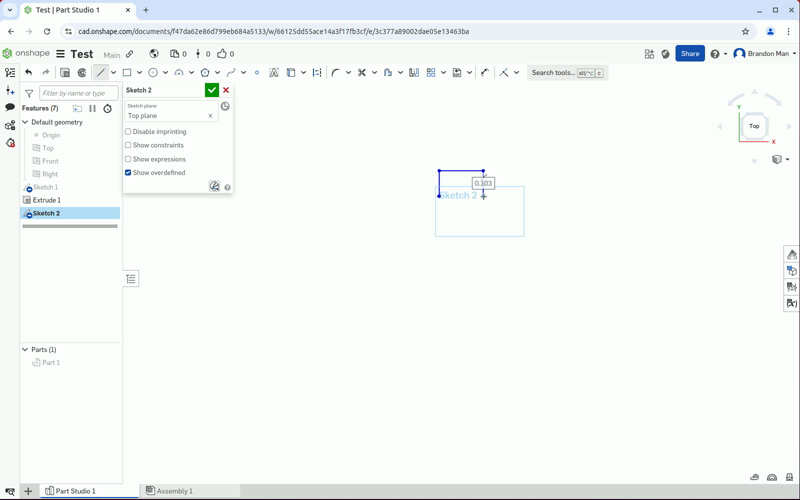
key_down(shift)
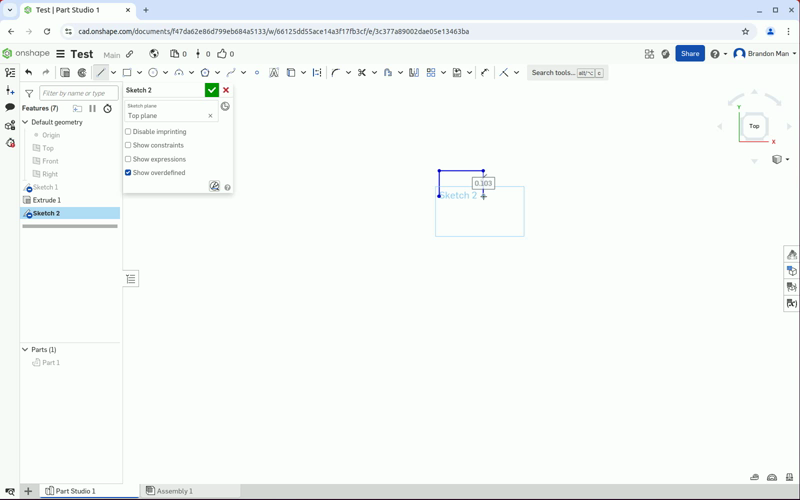
mouse_move(513, 196)
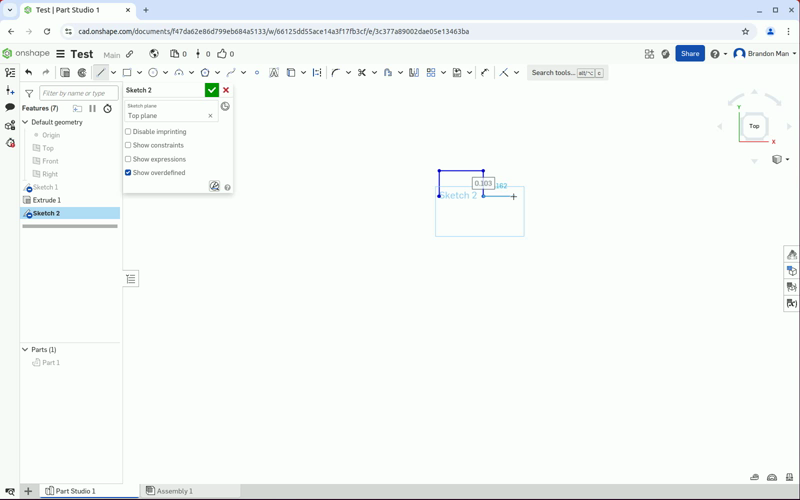
mouse_move(483, 170)
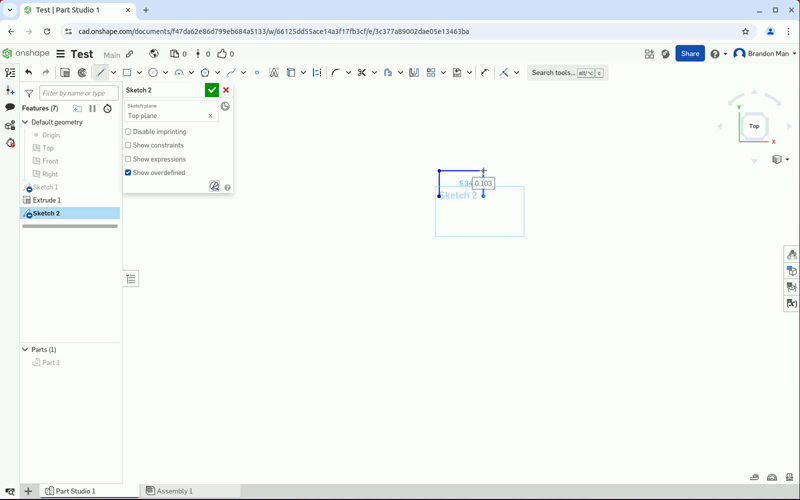
scroll(6)
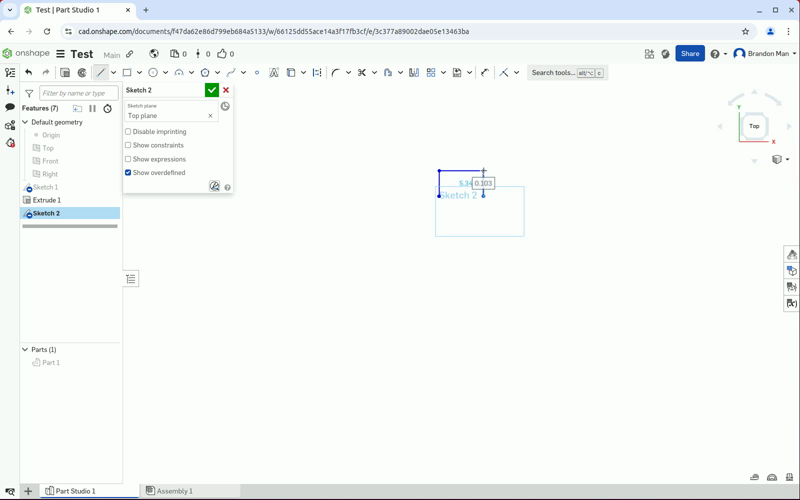
scroll(6)
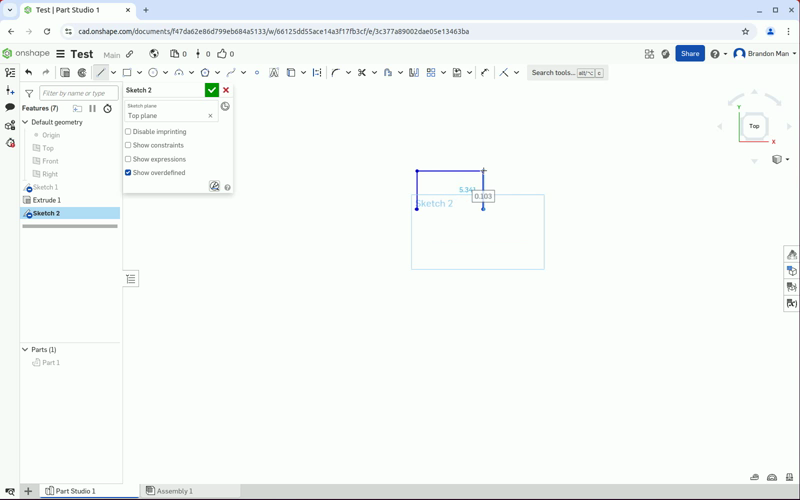
scroll(6)
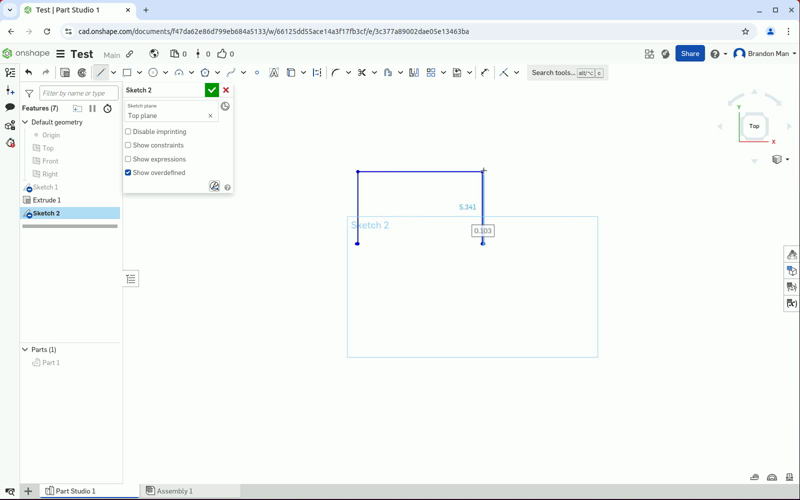
scroll(6)
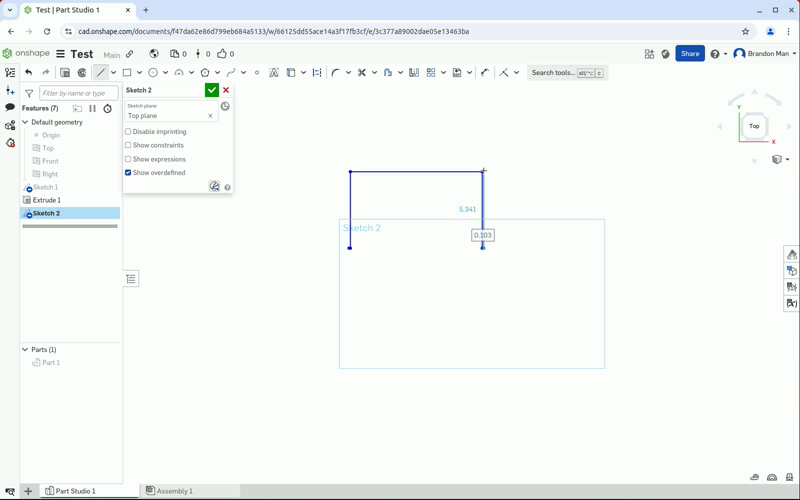
scroll(6)
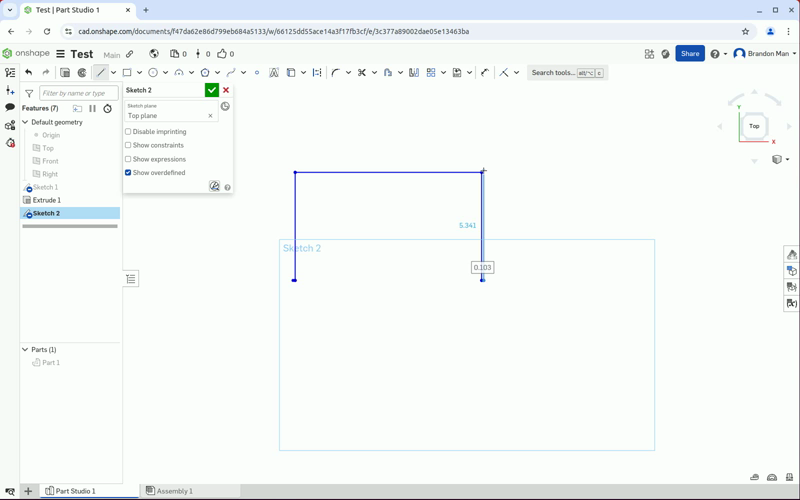
scroll(6)
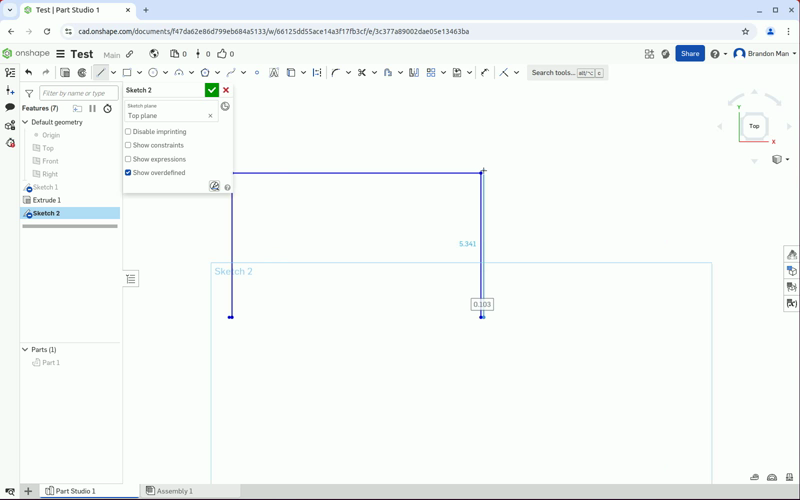
scroll(6)
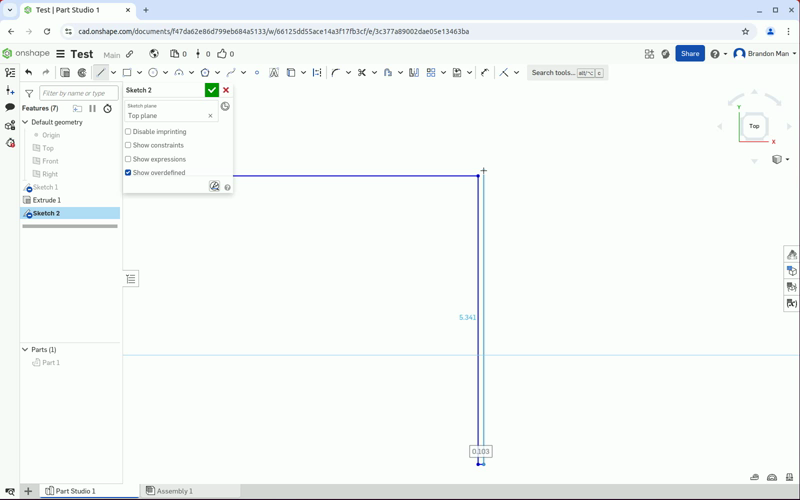
click(483, 170)
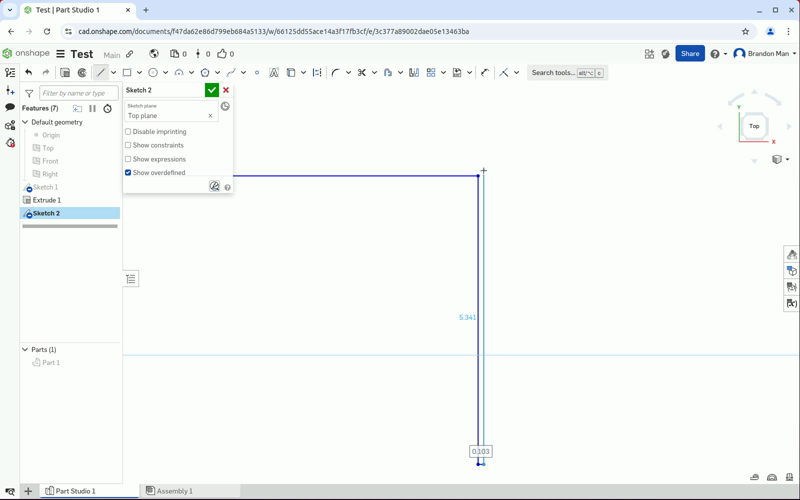
scroll(-6)
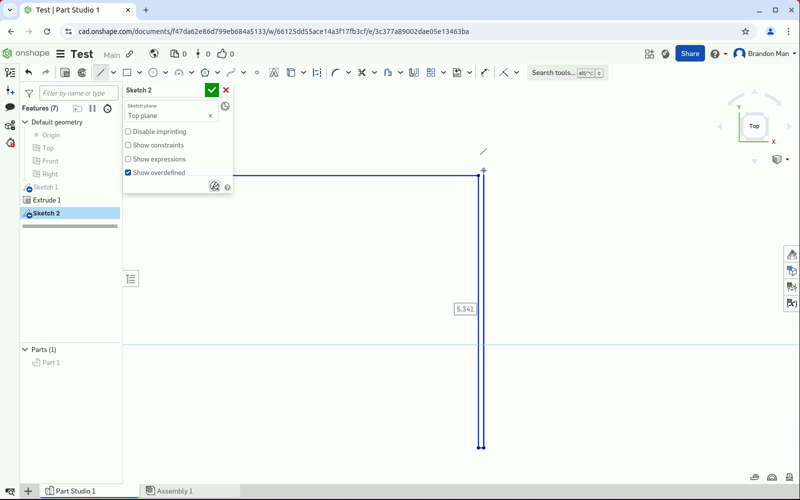
scroll(-6)
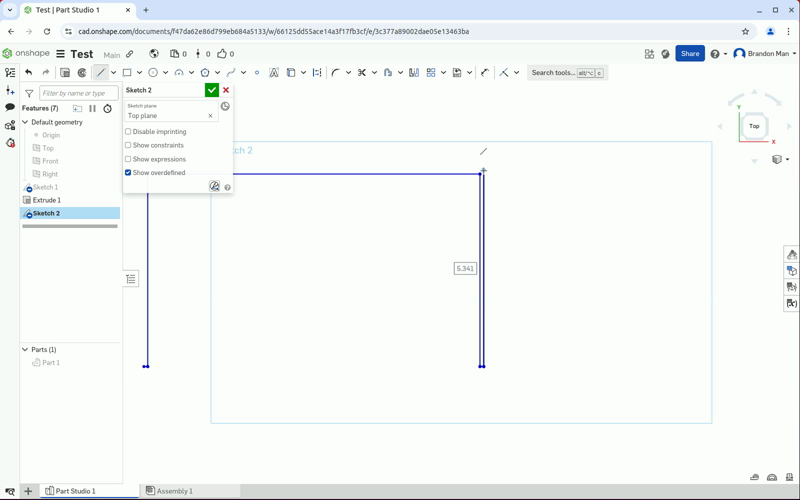
scroll(-6)
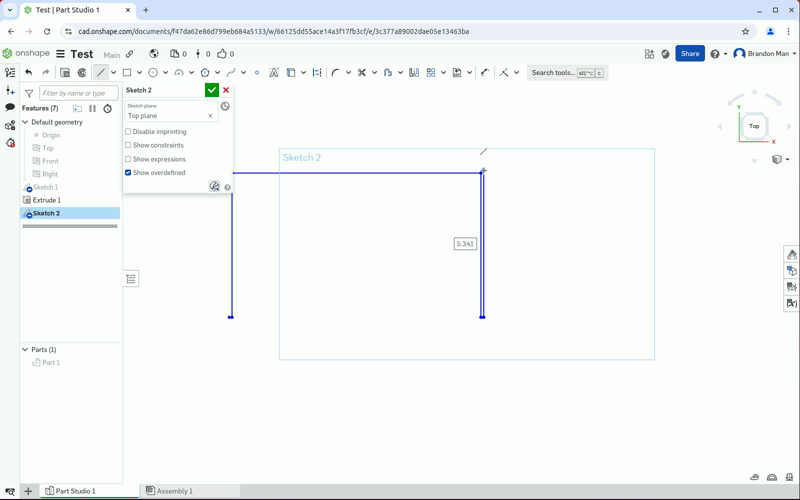
scroll(-6)
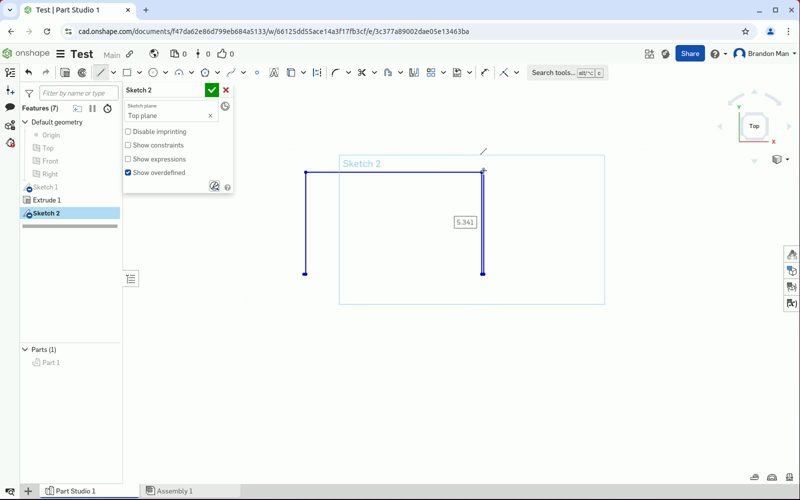
scroll(-6)
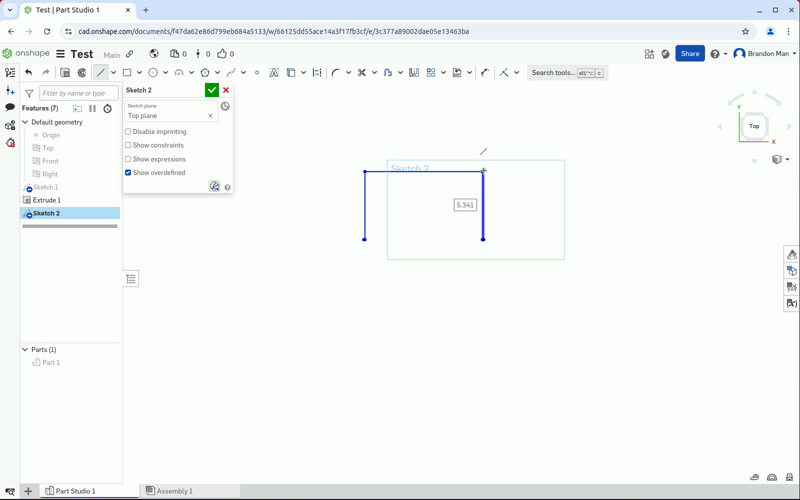
scroll(-6)
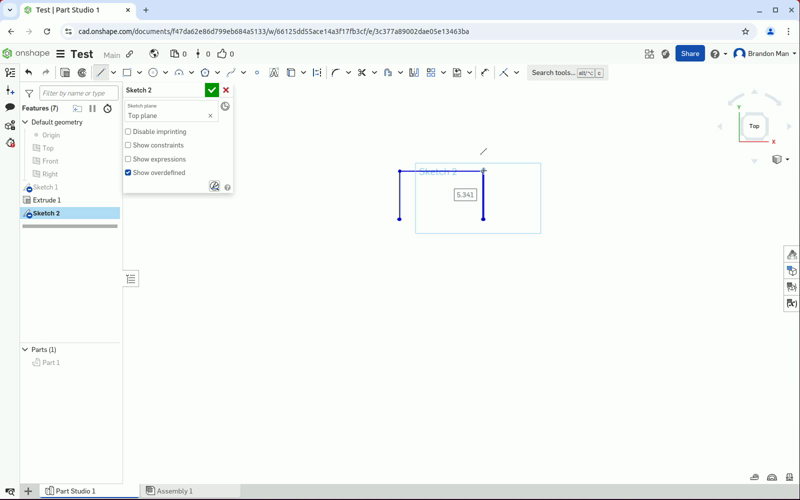
scroll(-6)
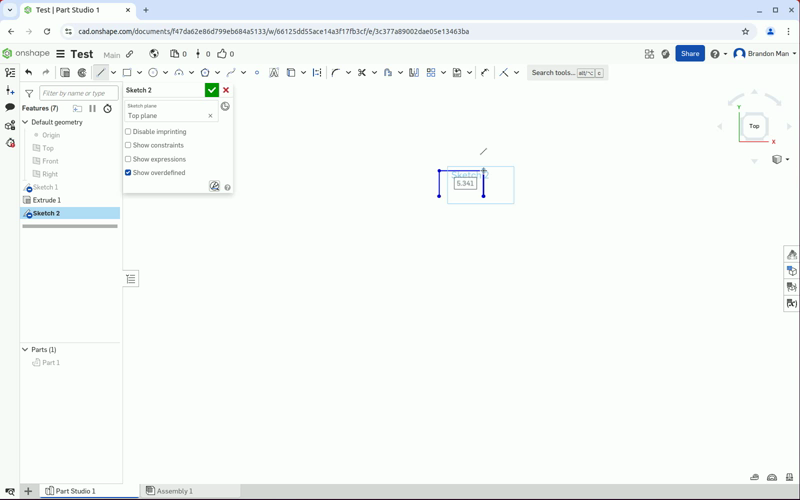
key_up(shift)
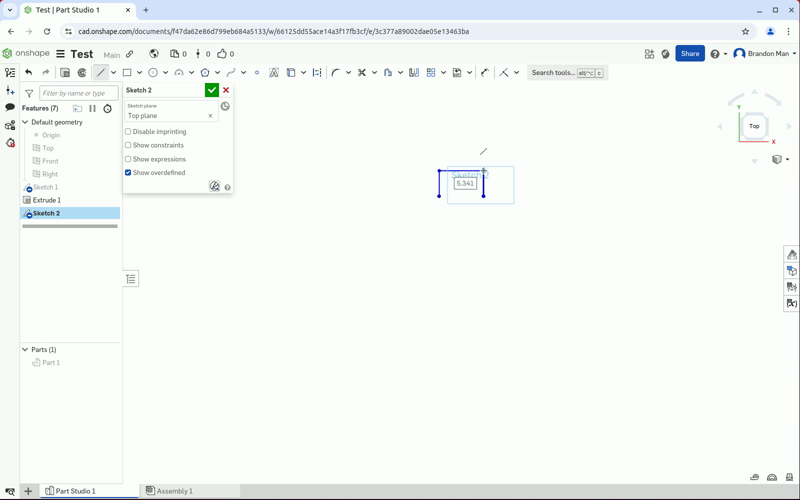
key_down(shift)
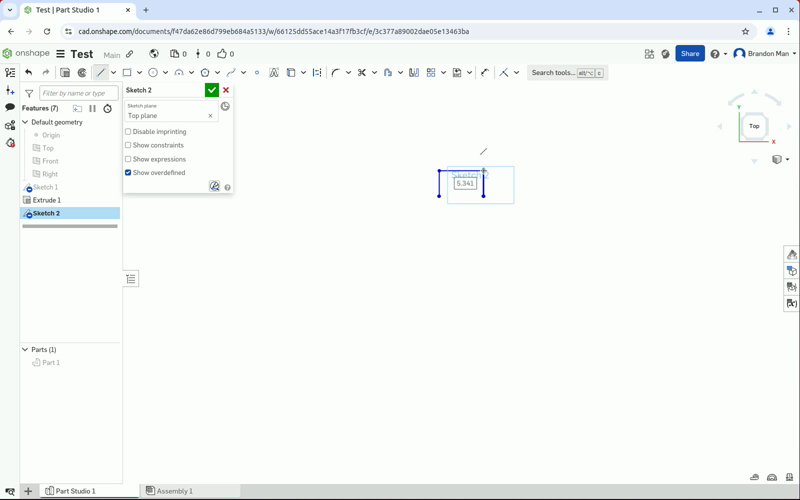
mouse_move(513, 170)
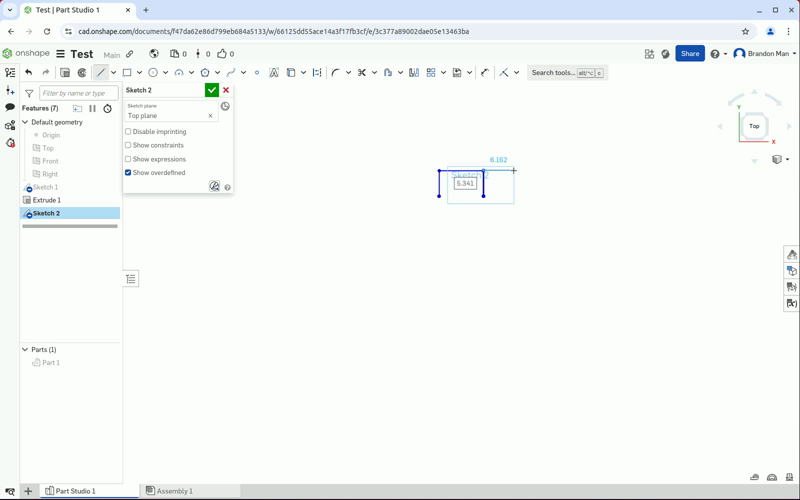
mouse_move(461, 170)
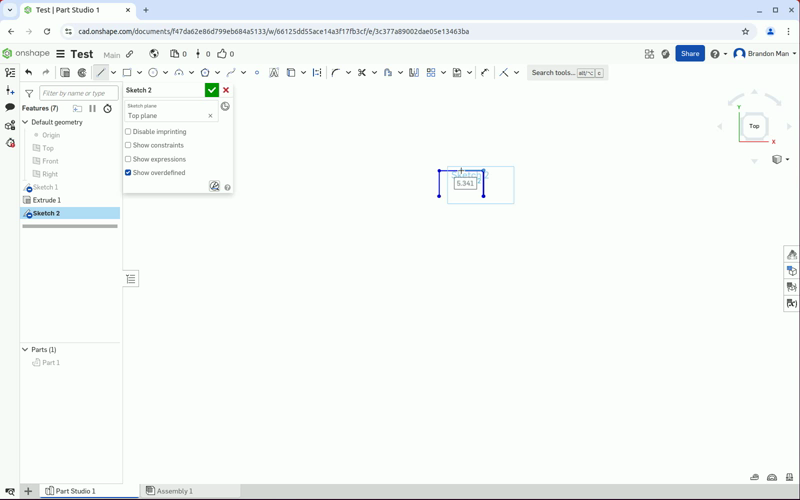
click(461, 170)
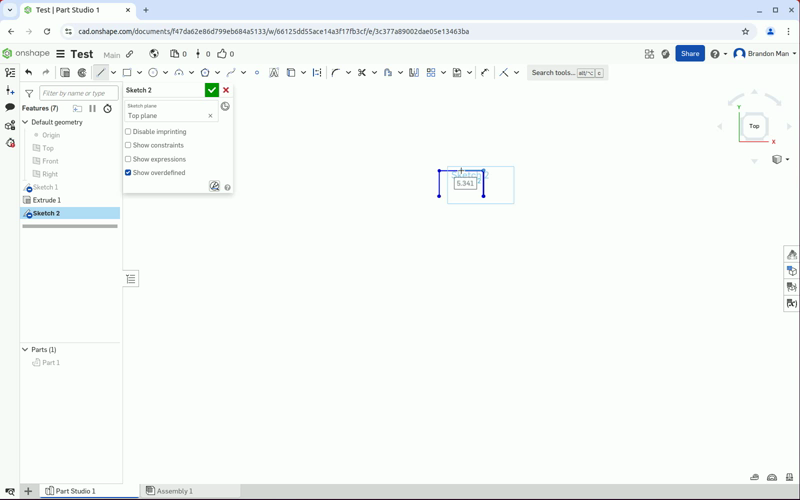
key_up(shift)
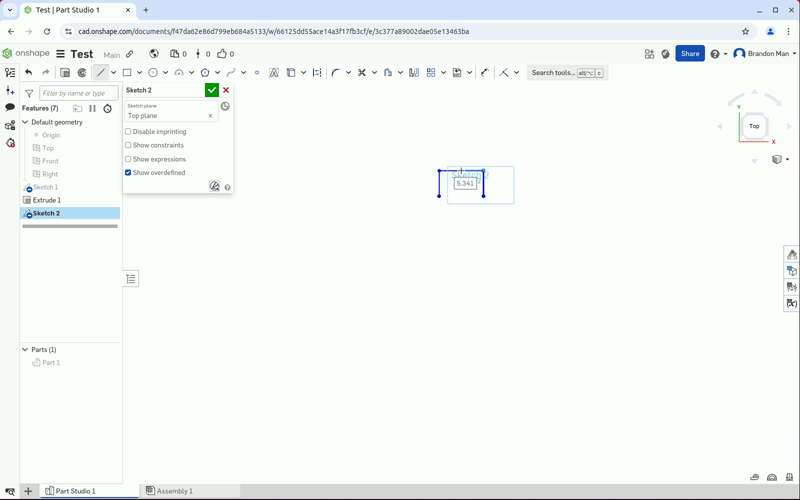
key_down(shift)
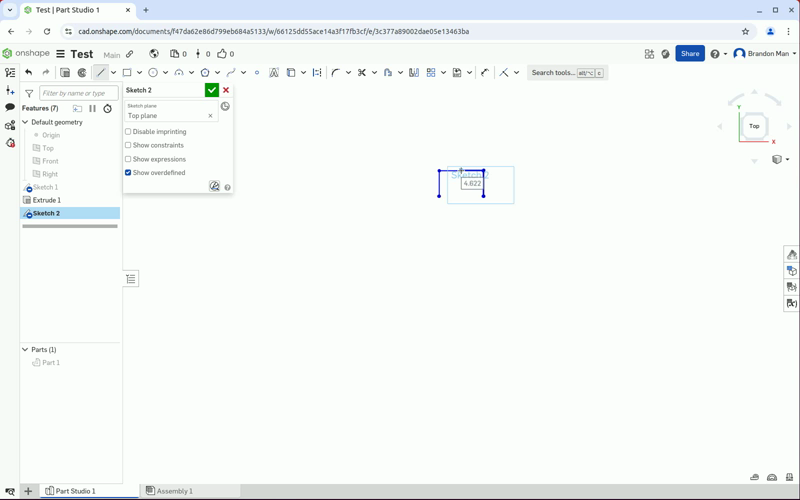
mouse_move(491, 170)
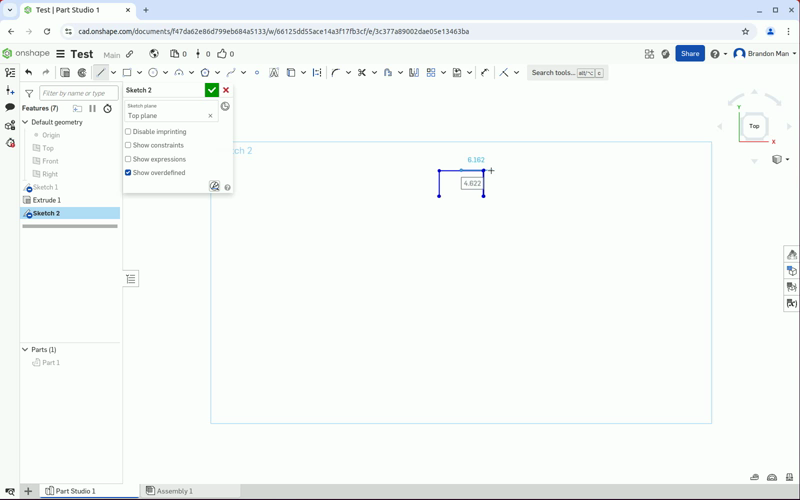
mouse_move(438, 170)
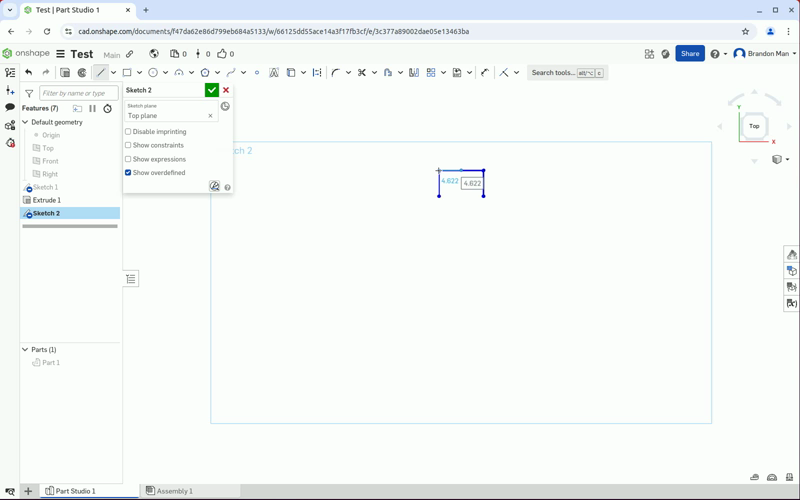
scroll(6)
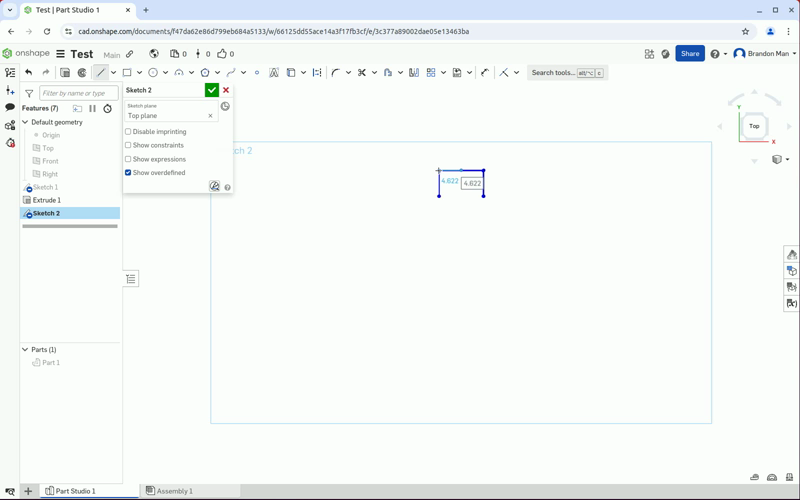
scroll(6)
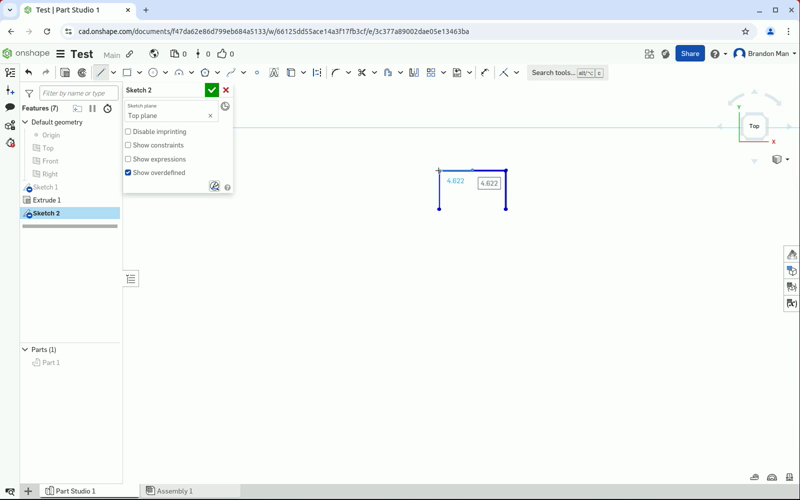
scroll(6)
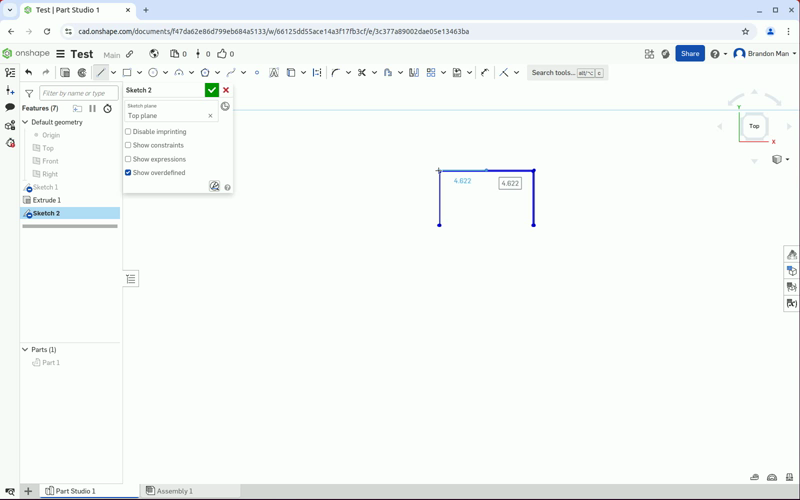
scroll(6)
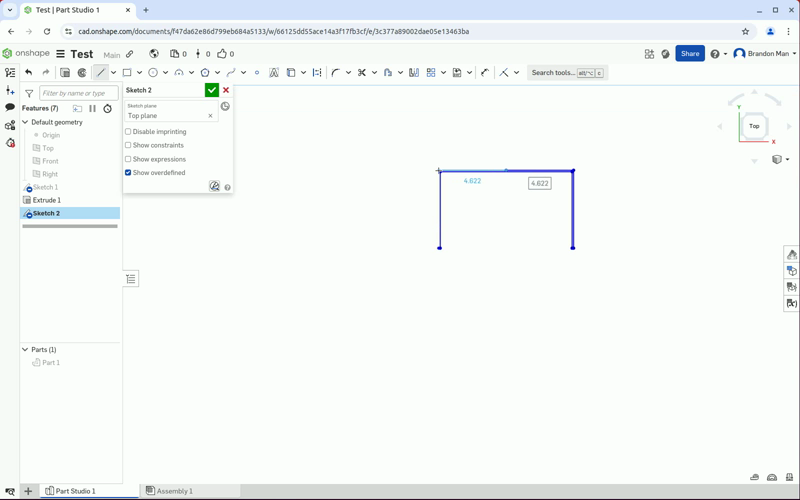
scroll(6)
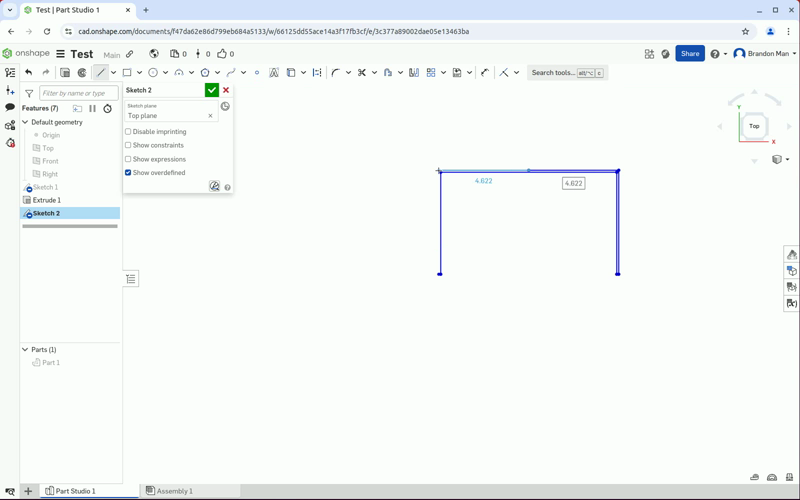
scroll(6)
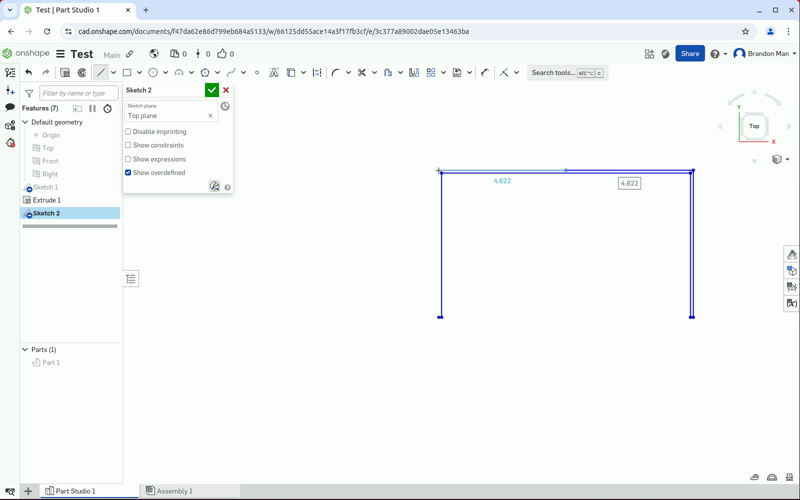
scroll(6)
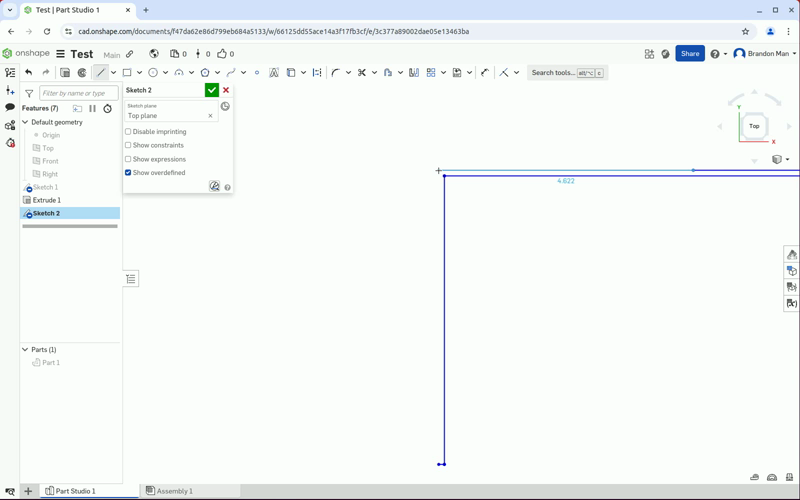
click(438, 170)
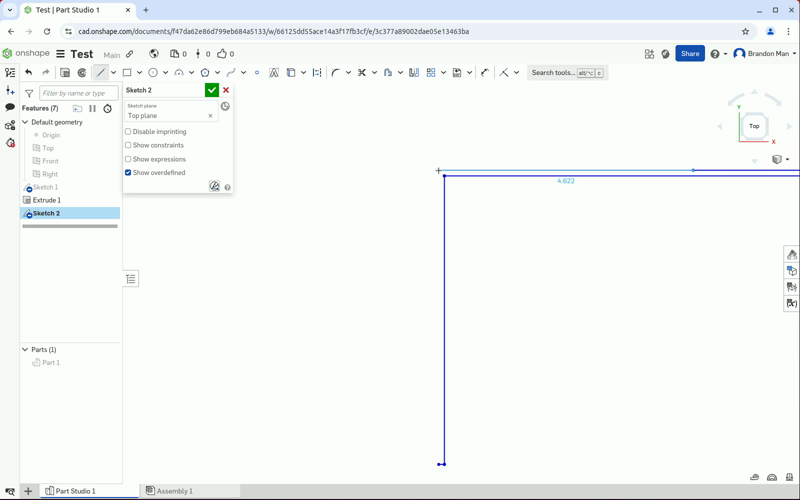
scroll(-6)
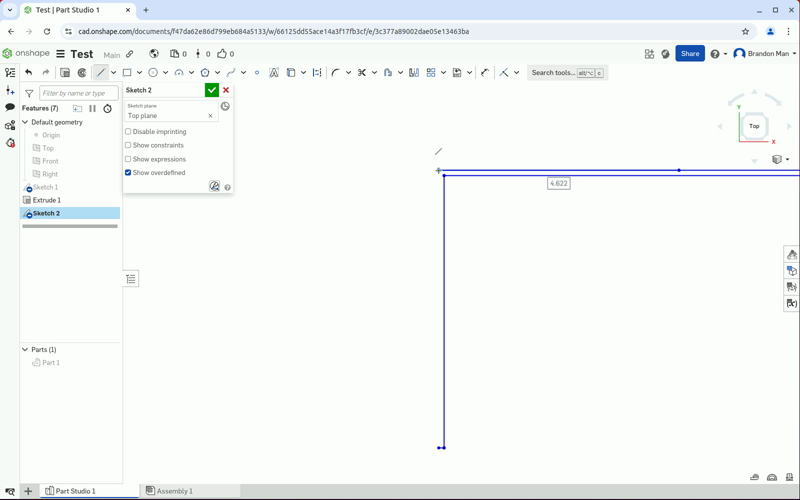
scroll(-6)
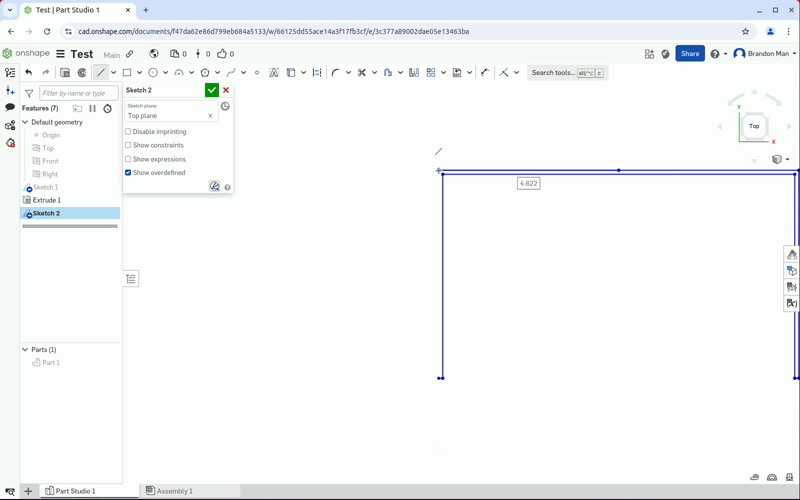
scroll(-6)
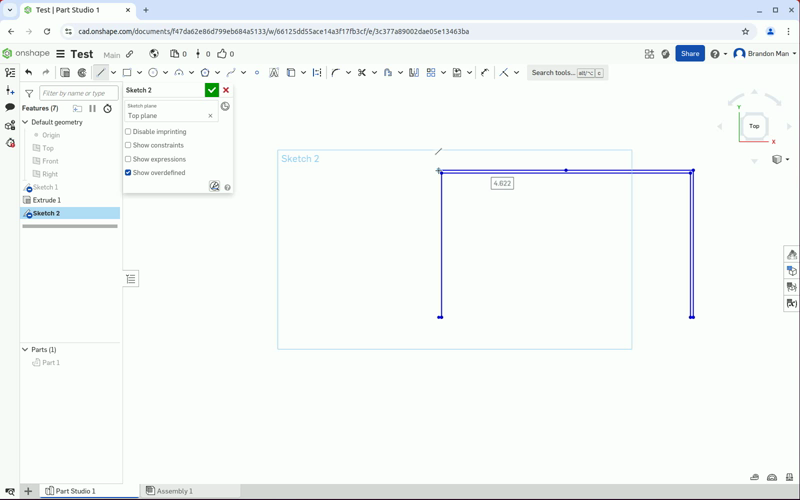
scroll(-6)
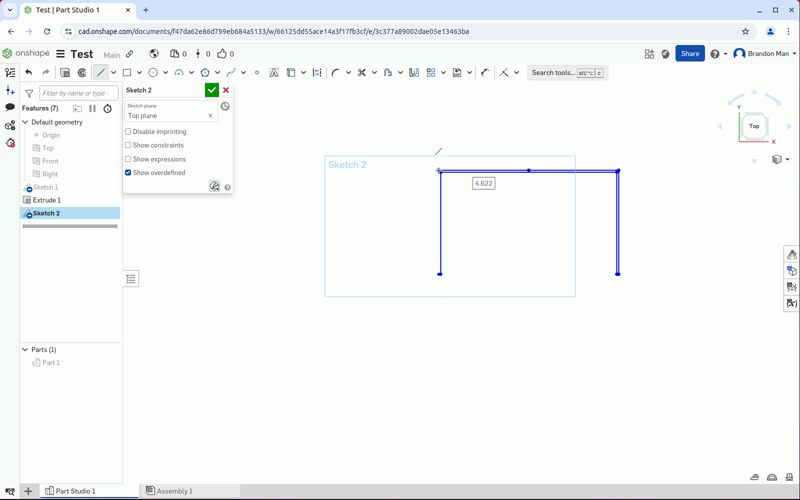
scroll(-6)
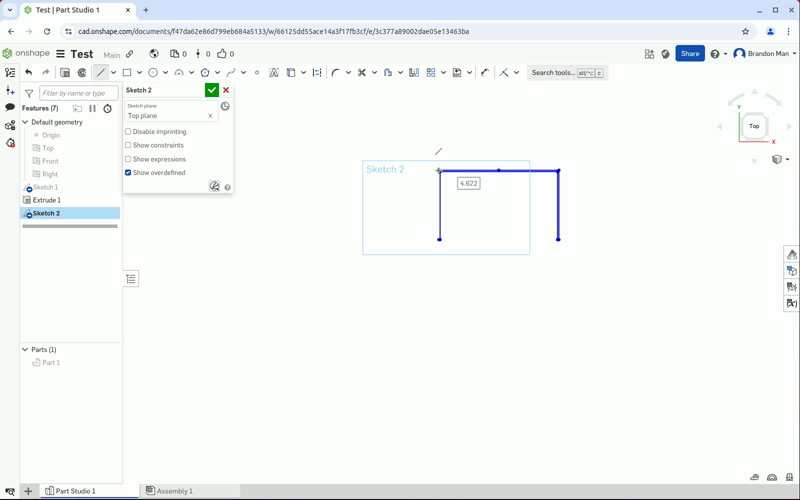
scroll(-6)
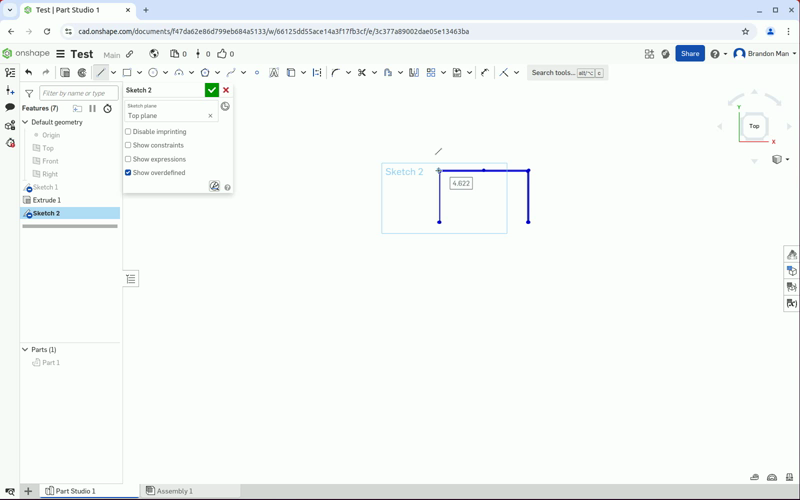
scroll(-6)
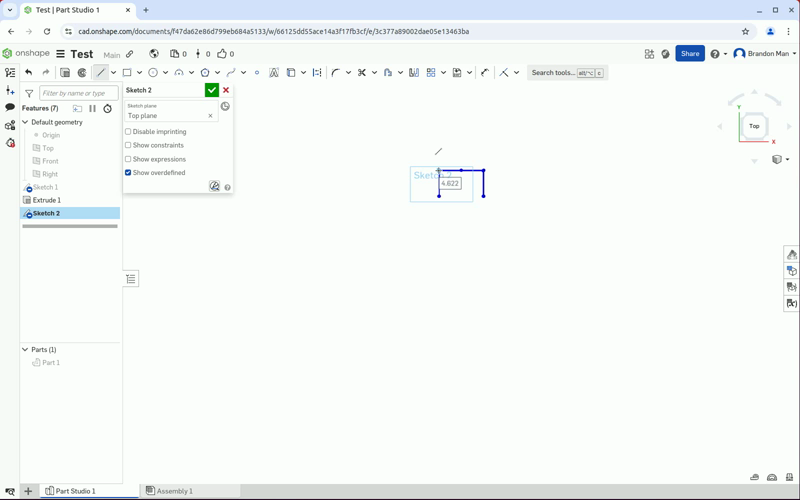
key_up(shift)
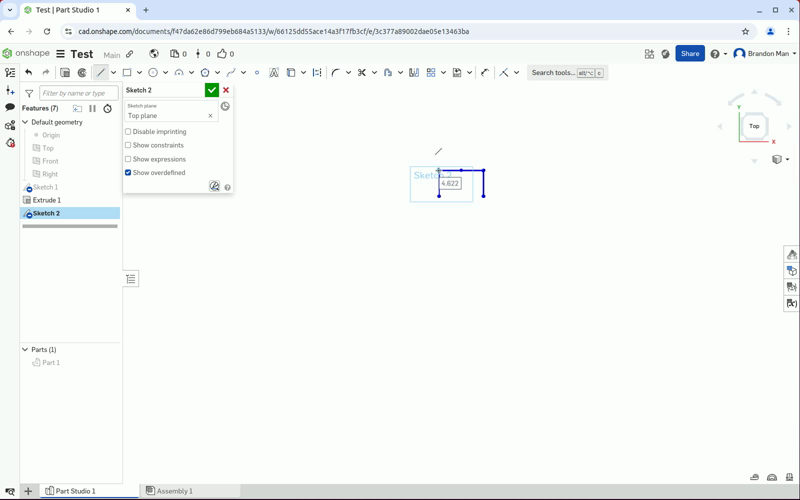
mouse_move(468, 170)
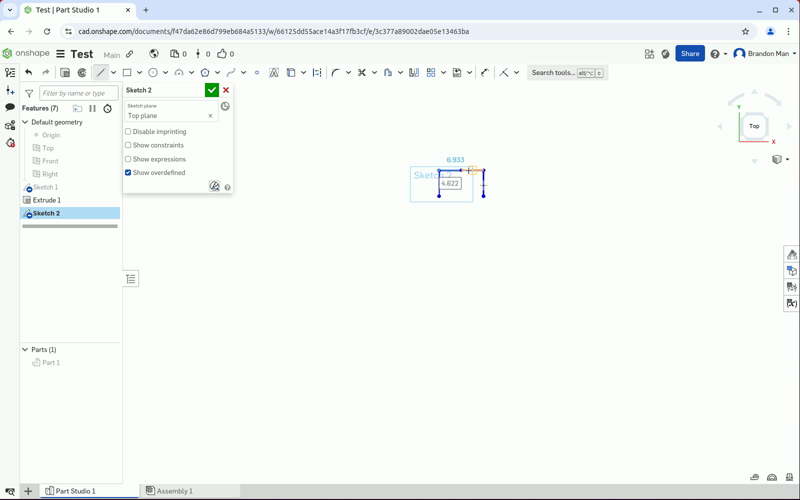
key_down(shift)
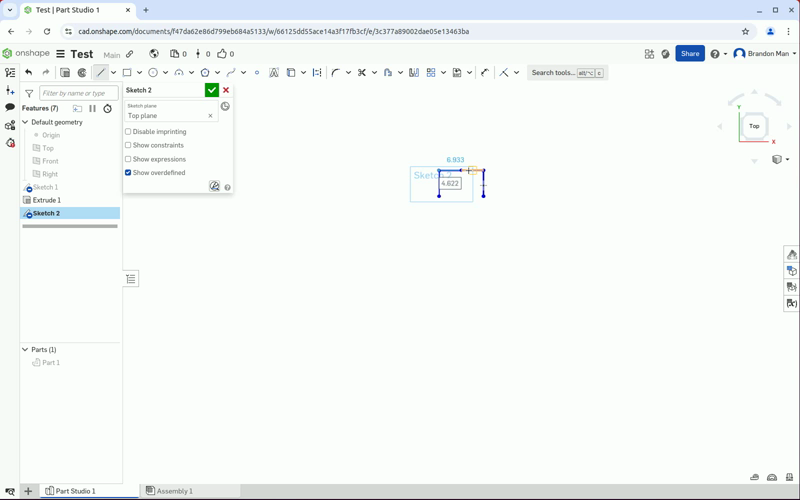
mouse_move(438, 196)
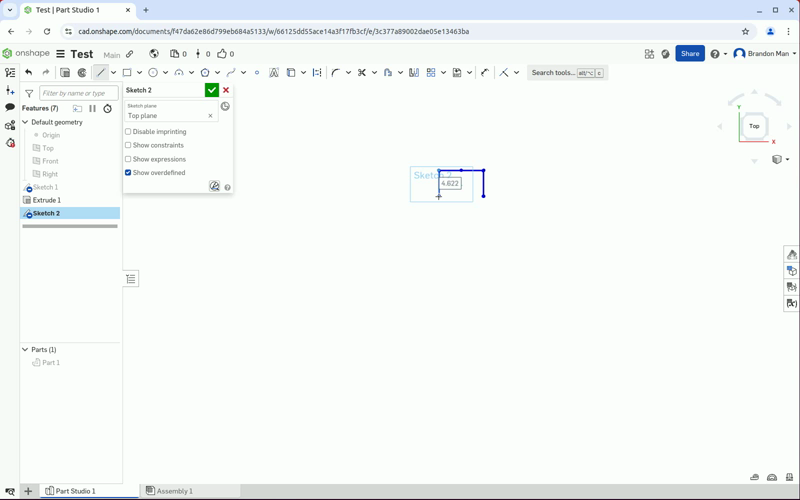
scroll(6)
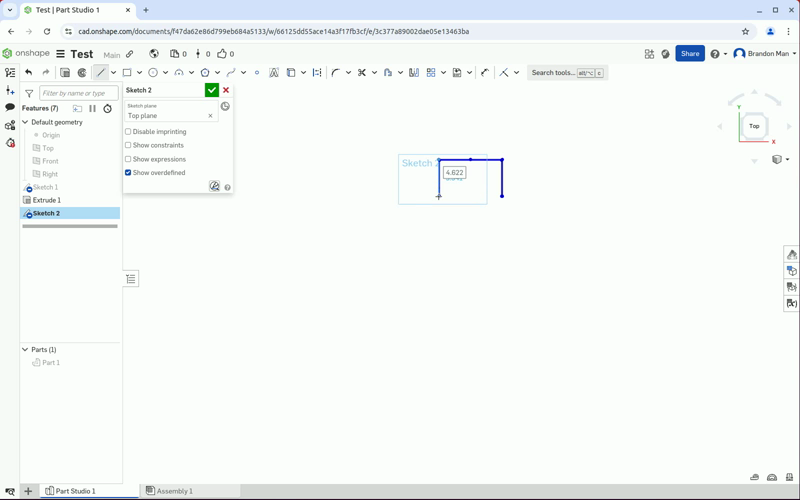
scroll(6)
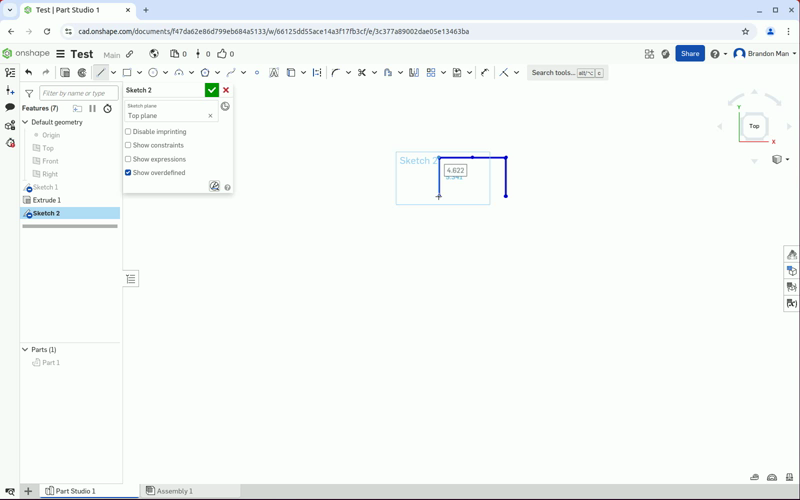
scroll(6)
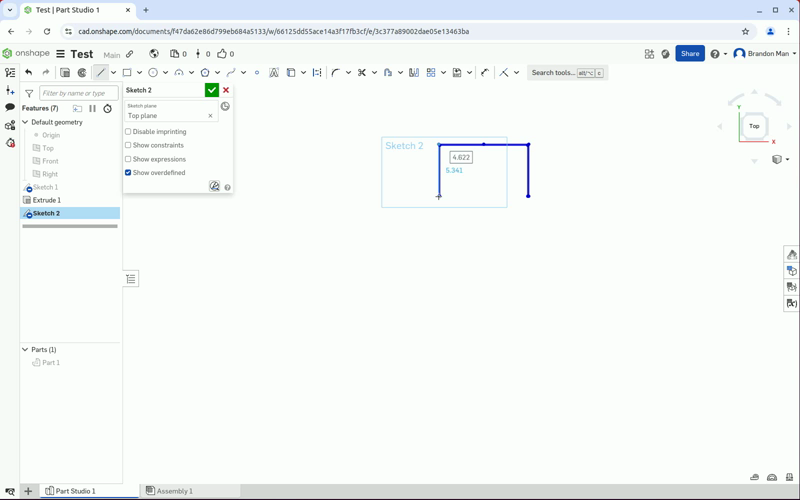
scroll(6)
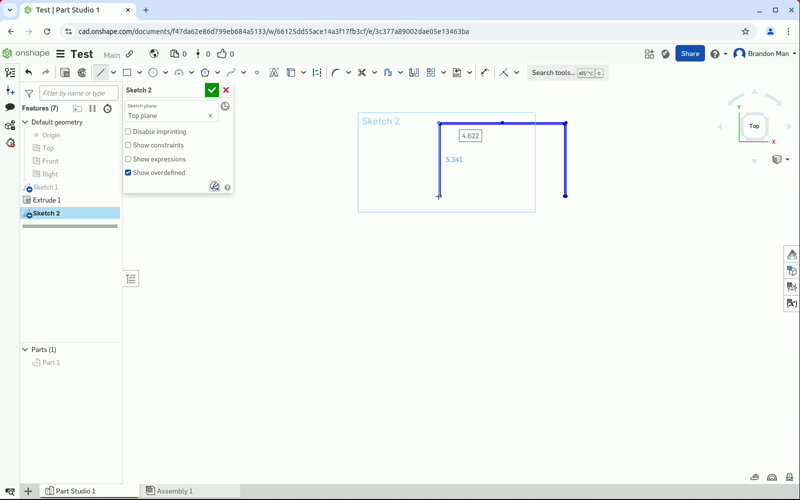
scroll(6)
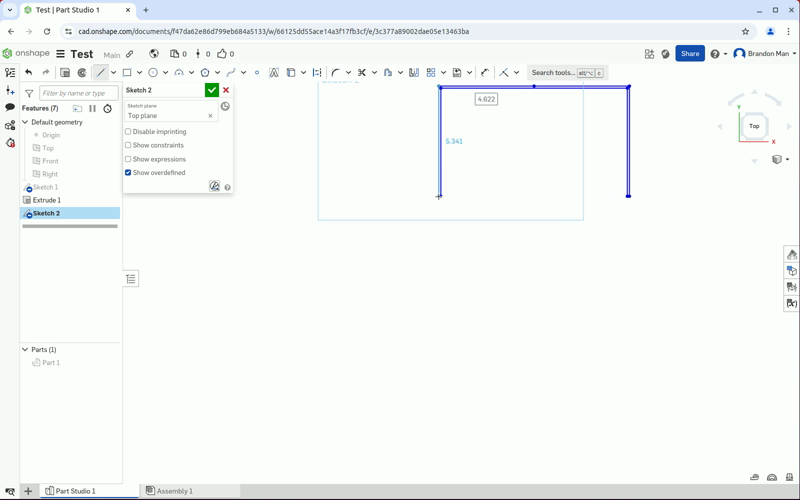
scroll(6)
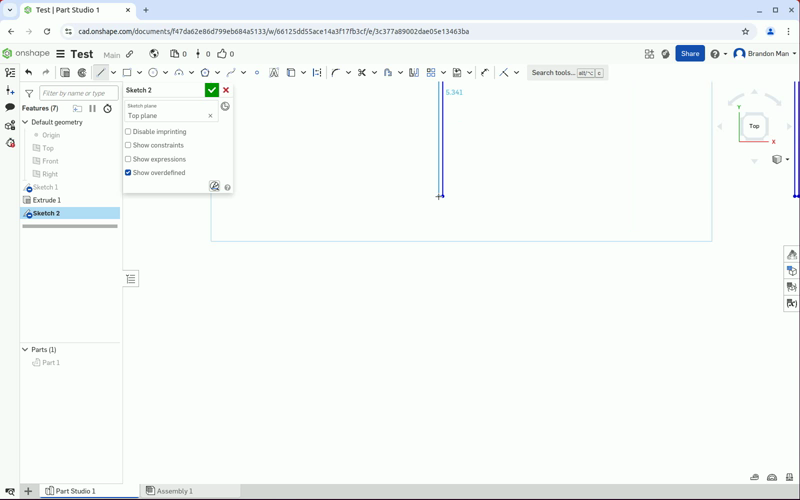
scroll(6)
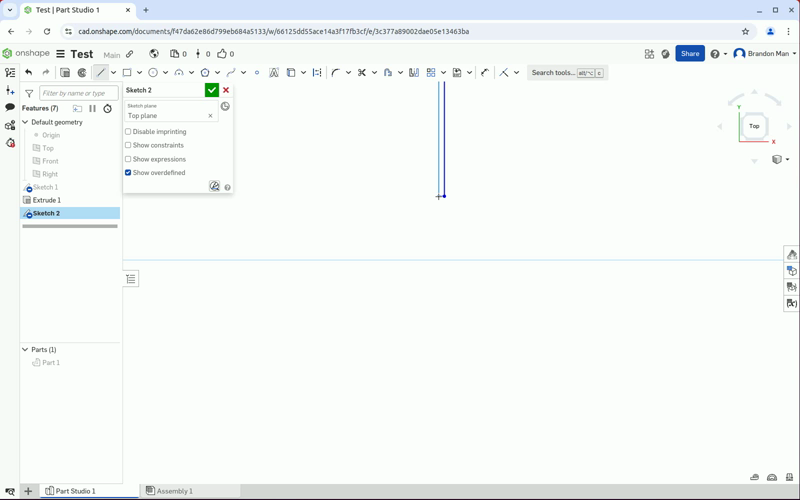
key_up(shift)
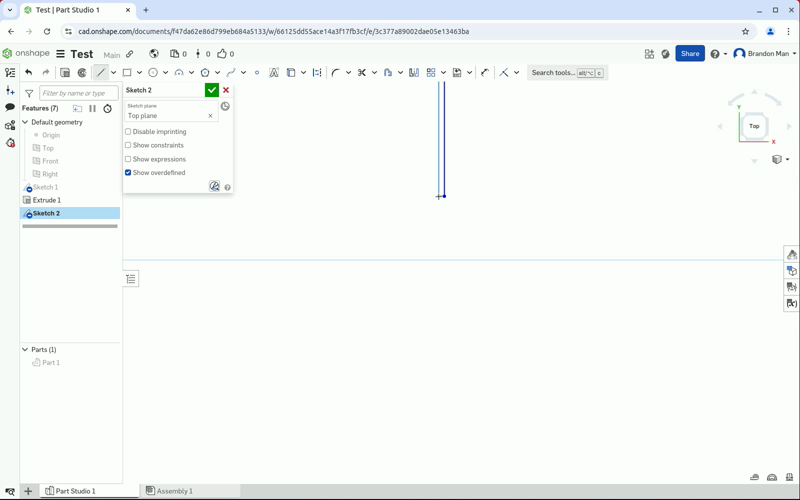
click(438, 196)
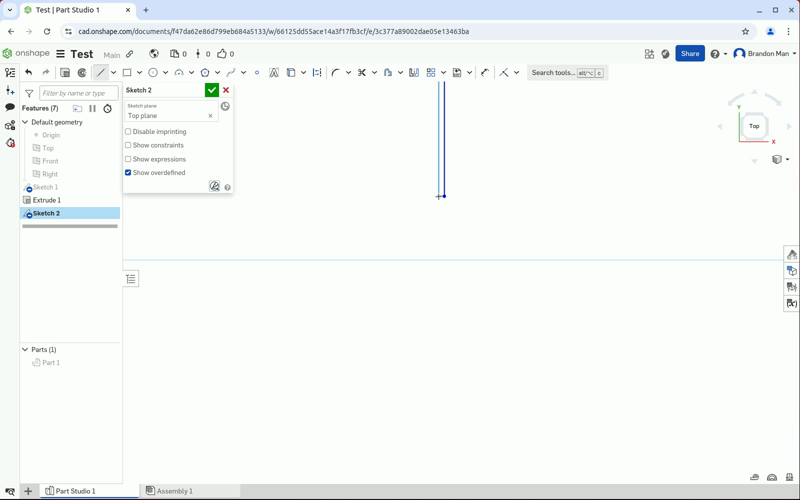
scroll(-6)
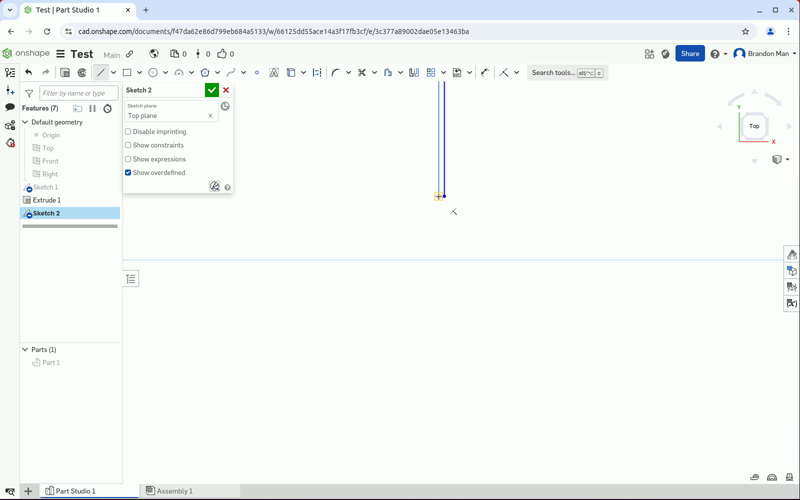
scroll(-6)
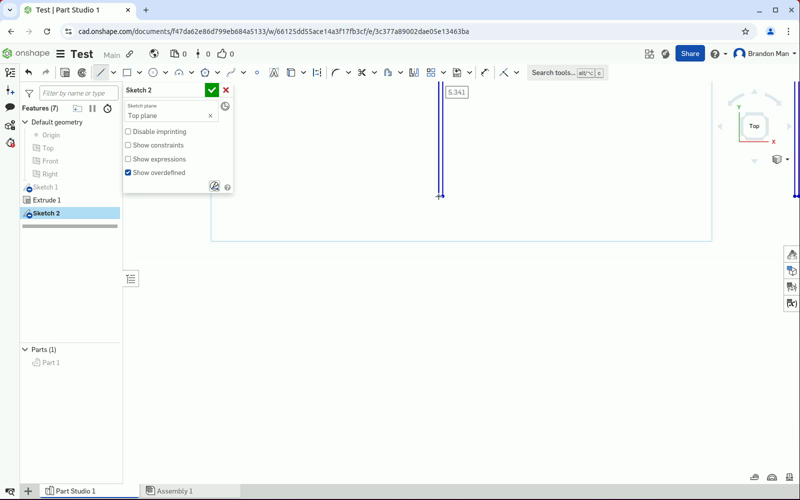
scroll(-6)
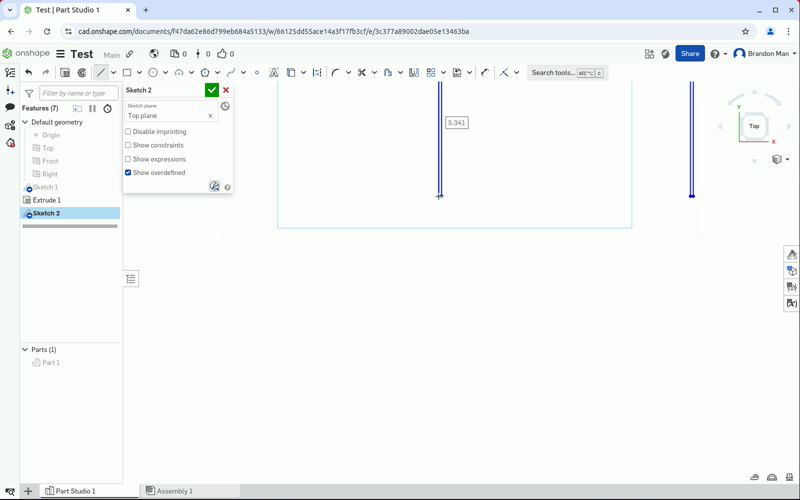
scroll(-6)
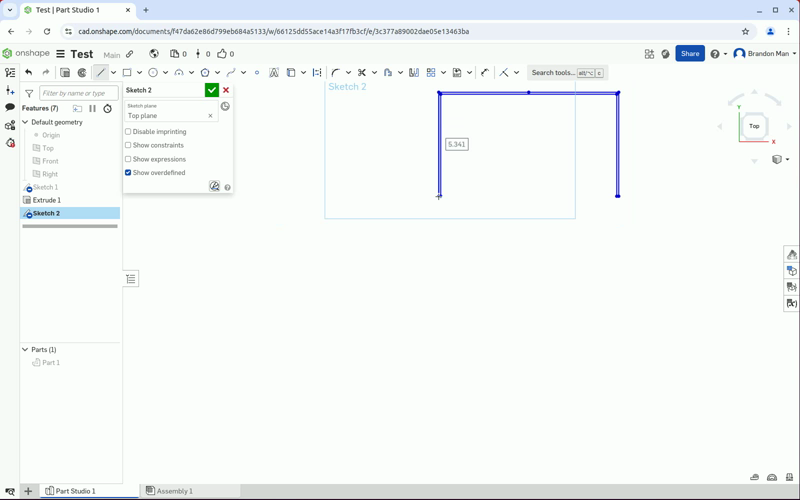
scroll(-6)
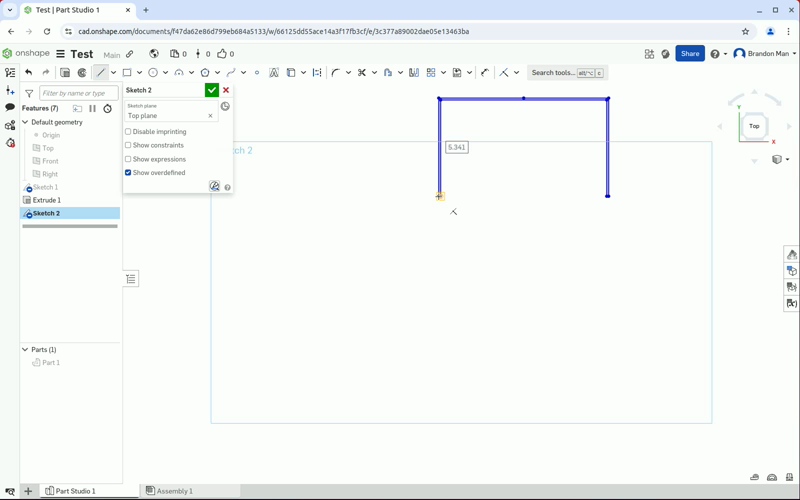
scroll(-6)
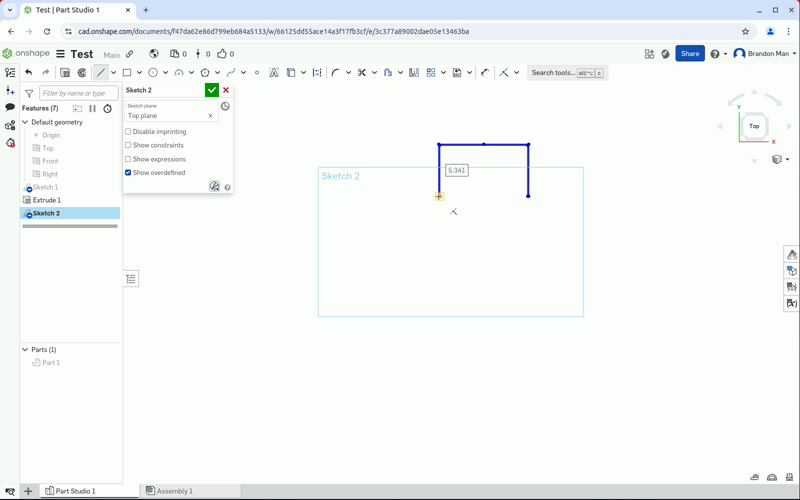
scroll(-6)
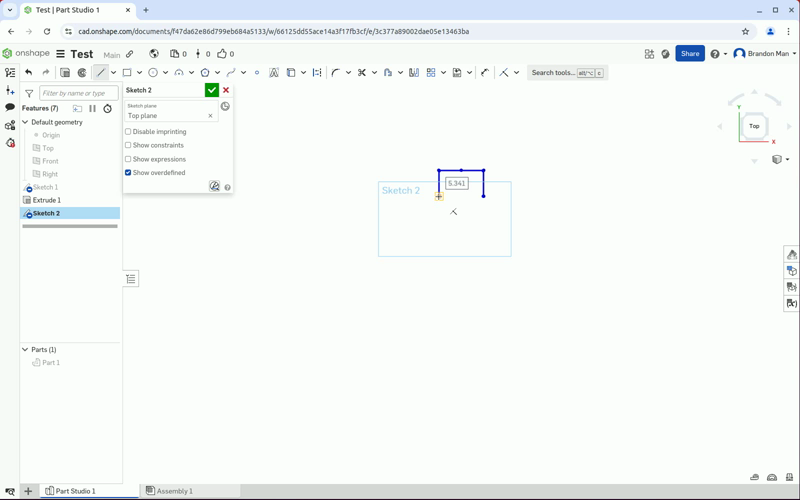
key(esc)
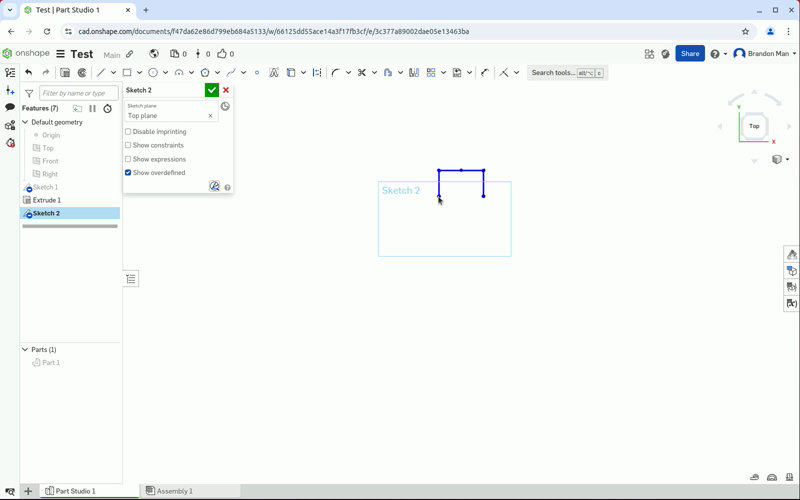
mouse_move(439, 178)
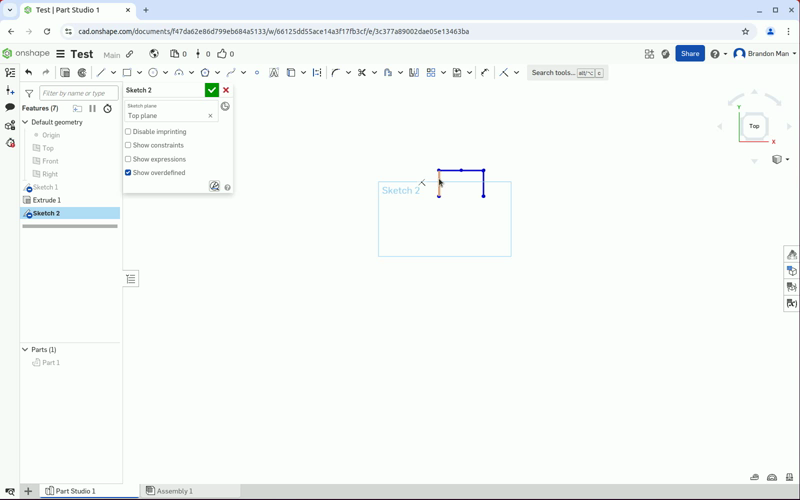
scroll(6)
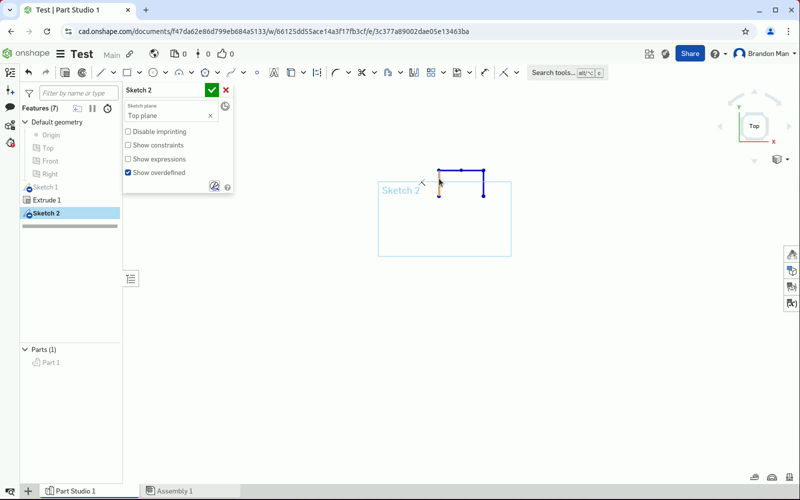
scroll(6)
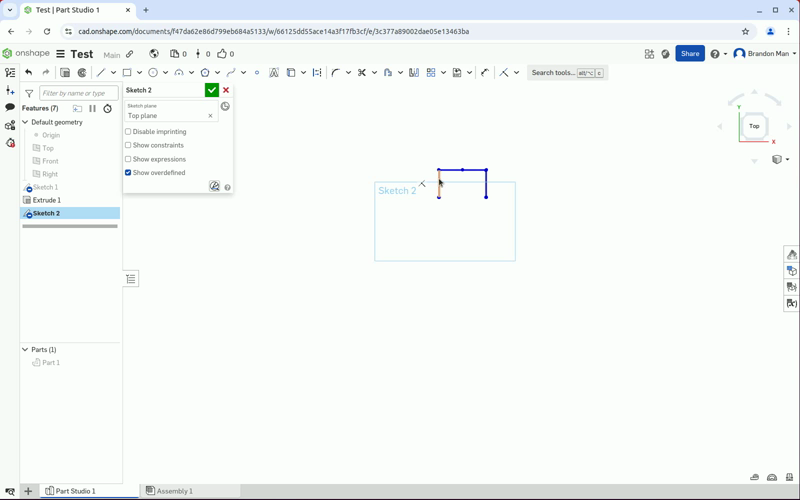
scroll(6)
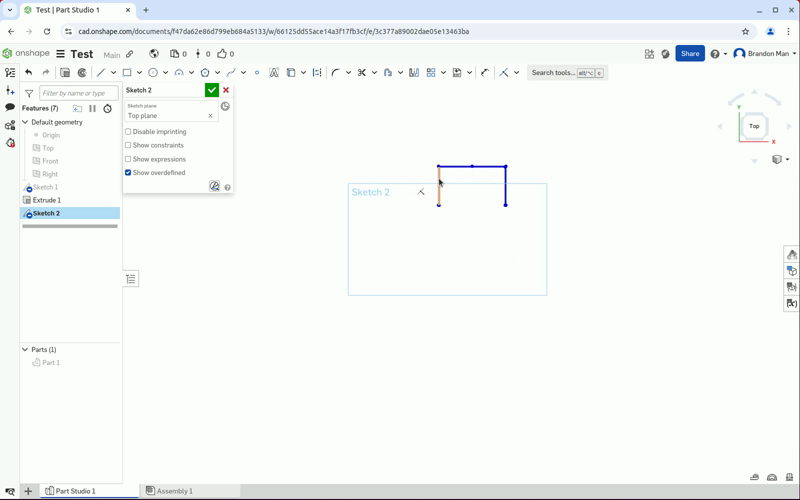
scroll(6)
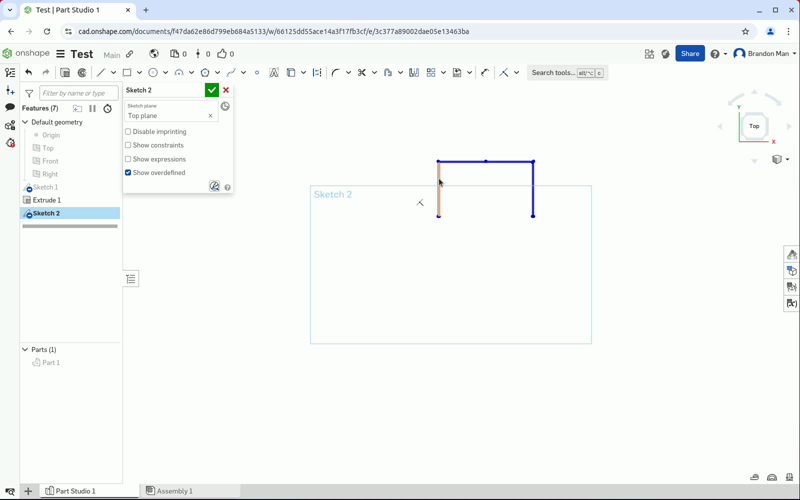
scroll(6)
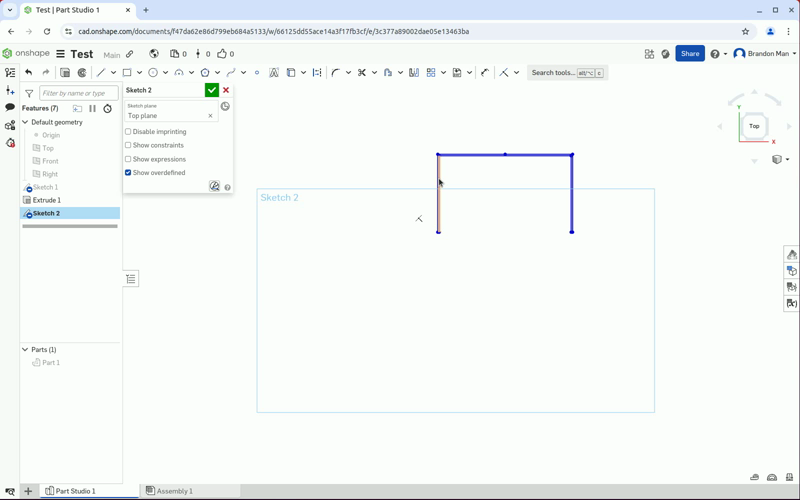
scroll(6)
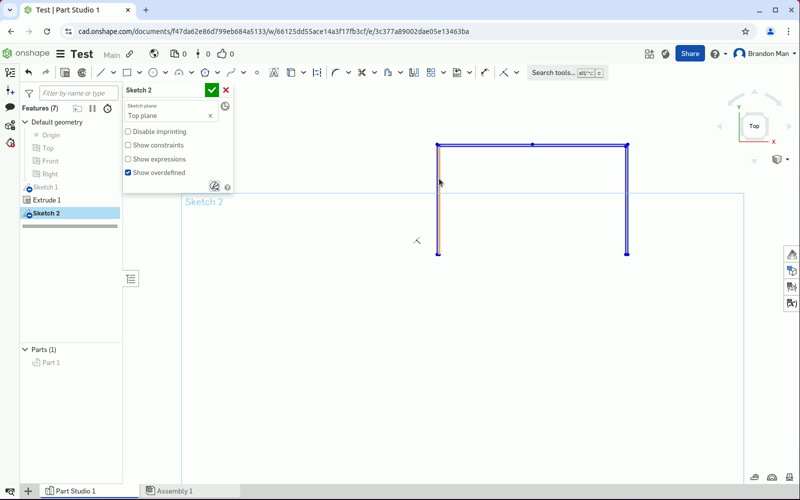
scroll(6)
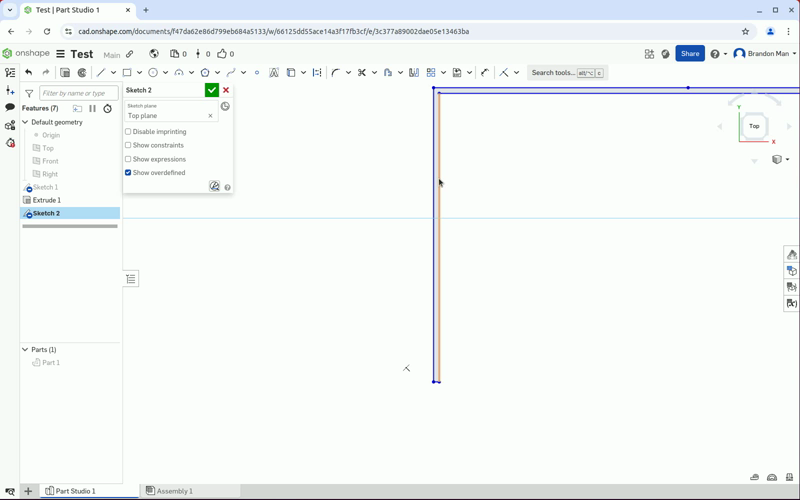
click(439, 178)
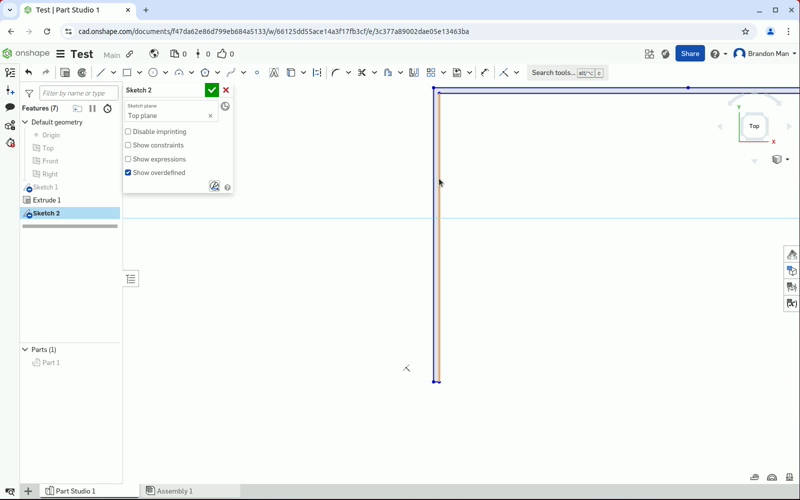
scroll(-6)
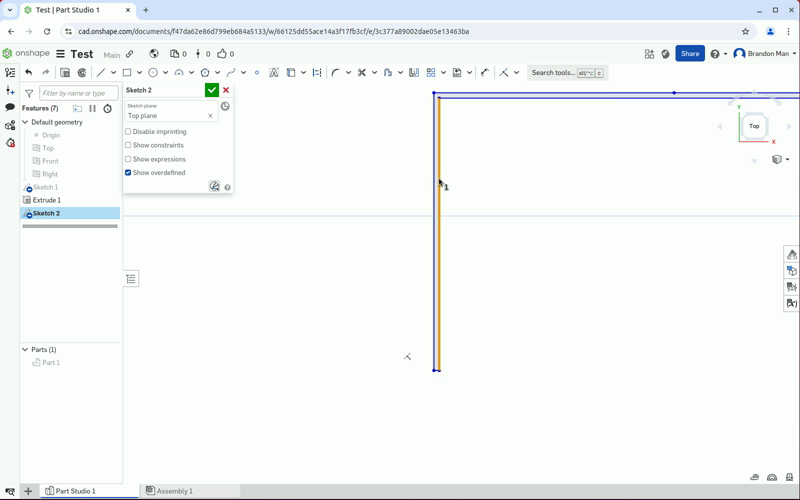
scroll(-6)
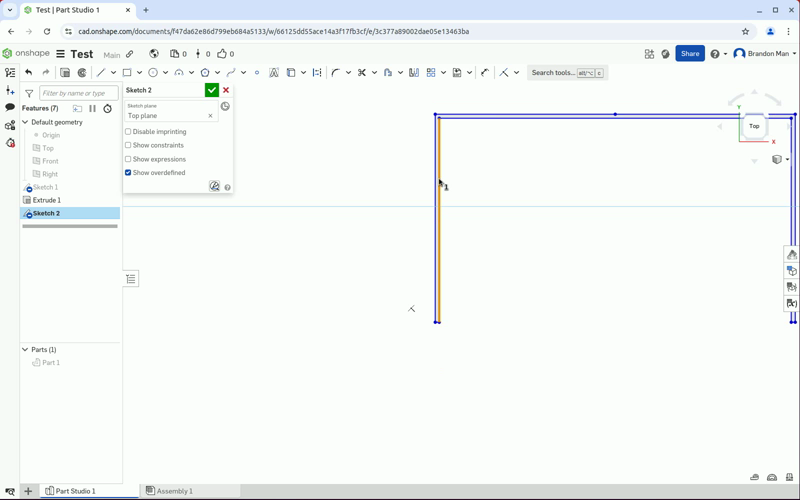
scroll(-6)
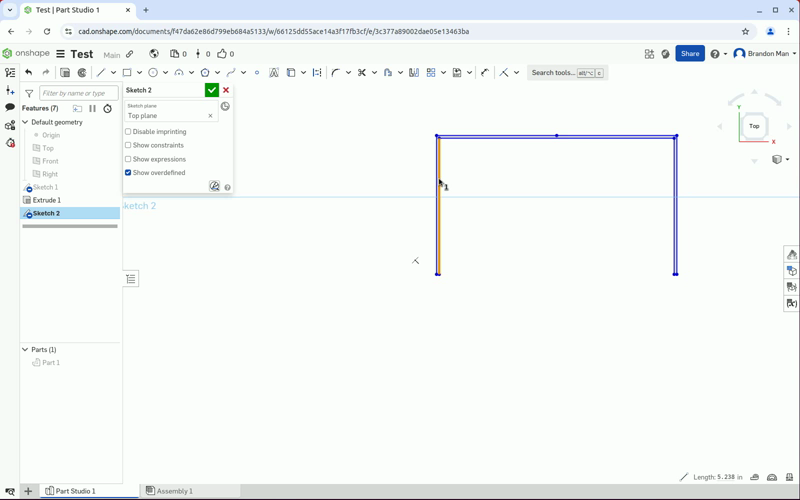
scroll(-6)
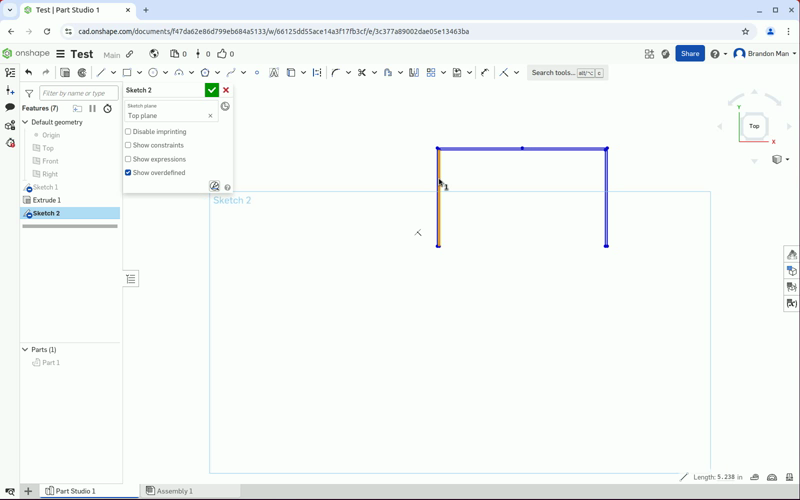
scroll(-6)
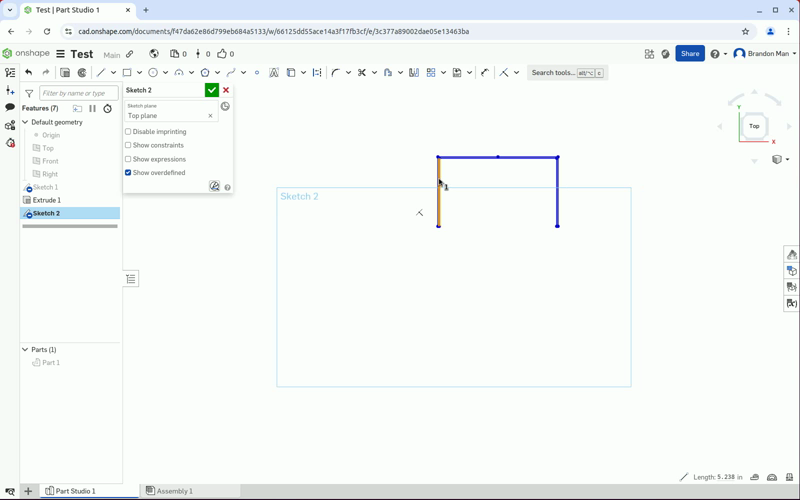
scroll(-6)
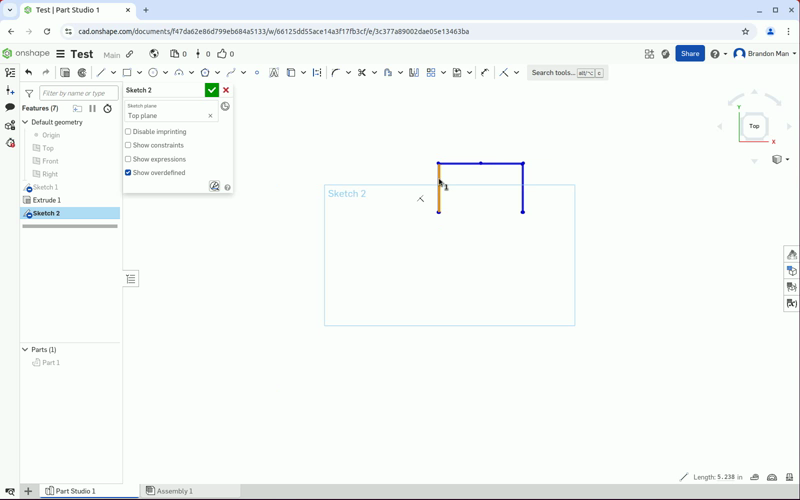
scroll(-6)
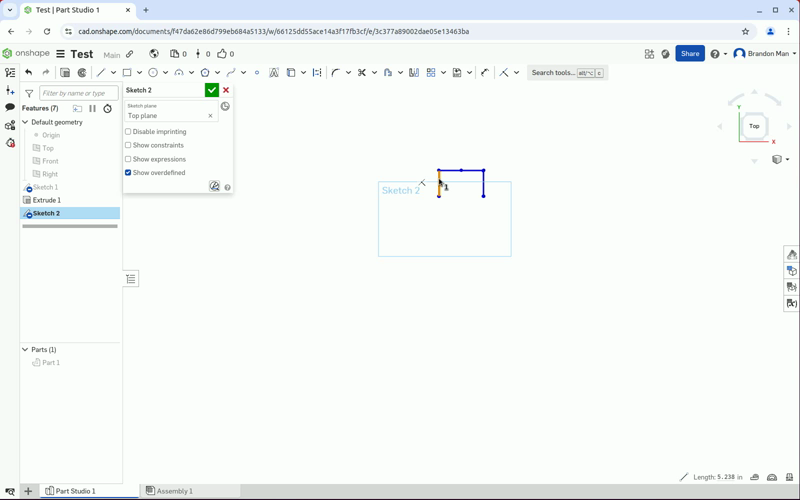
mouse_move(73, 352)
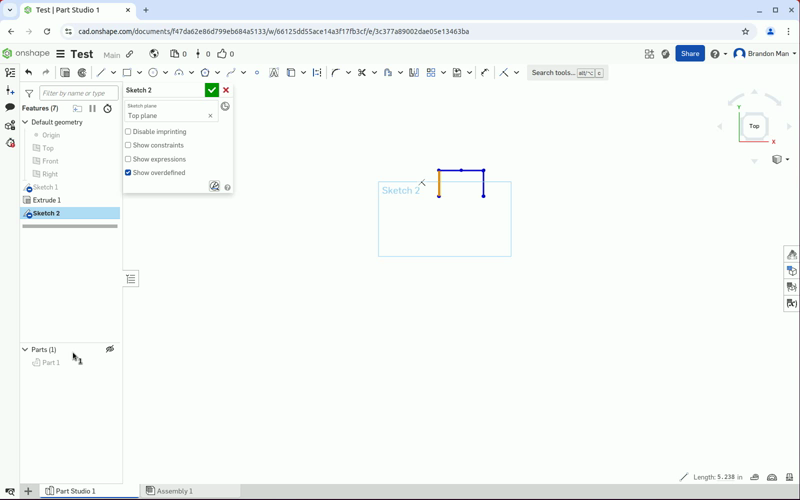
key(shift+y)
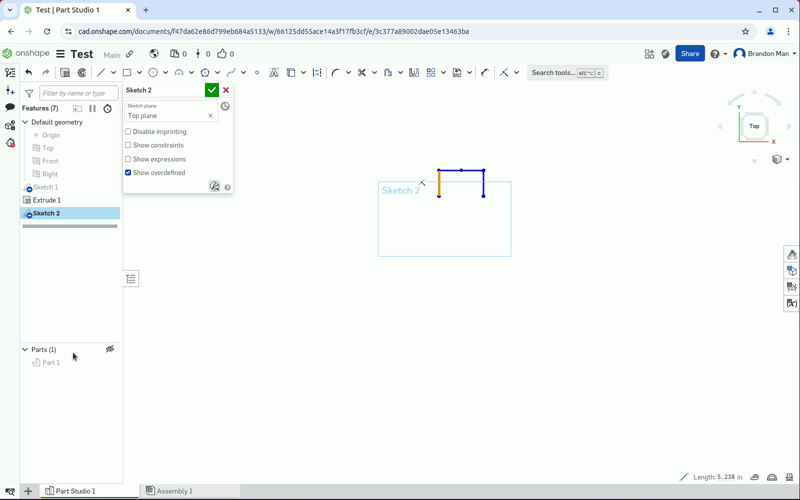
key(shift+e)
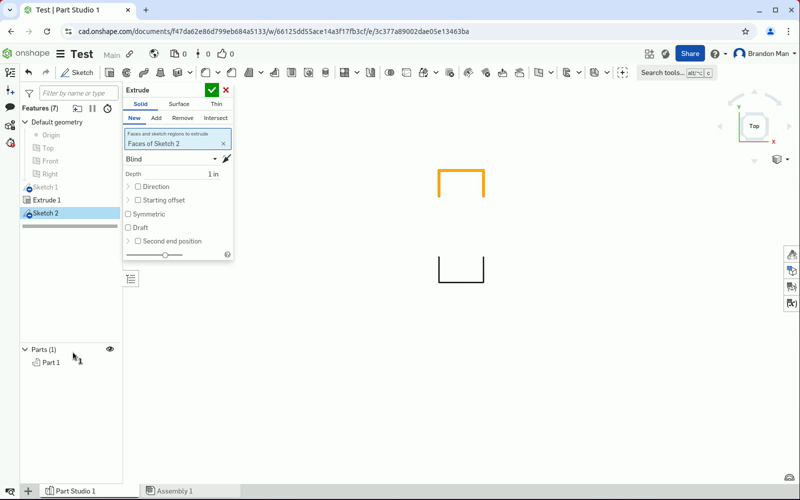
mouse_move(143, 106)
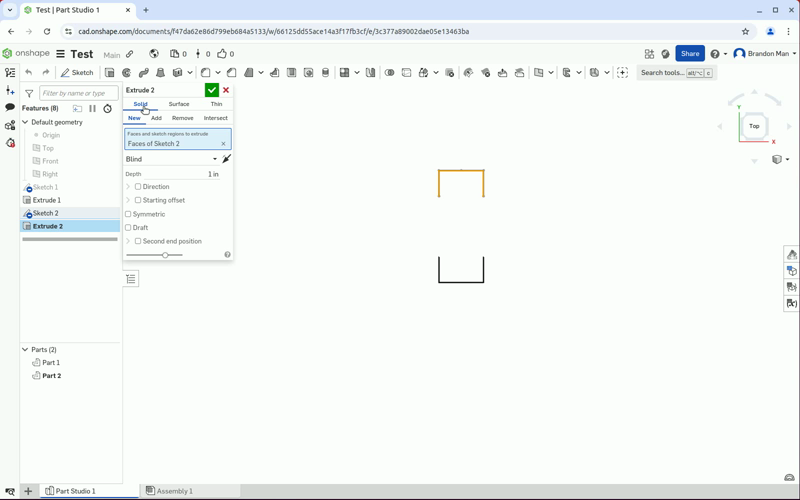
click(143, 106)
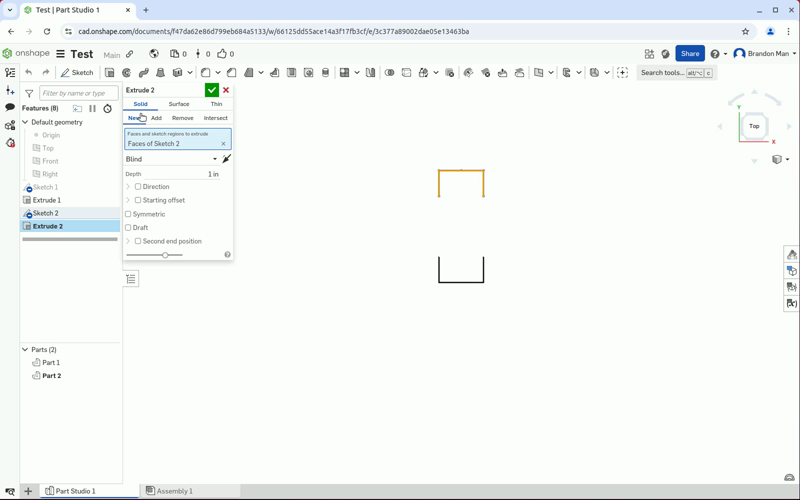
mouse_move(137, 120)
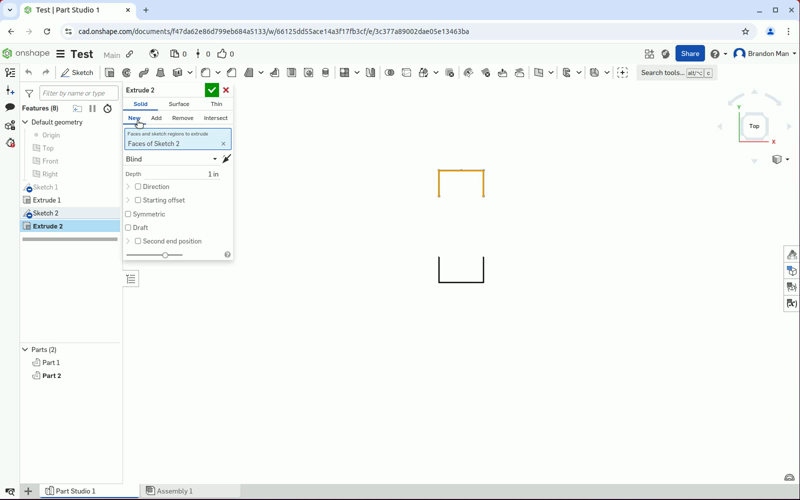
click(137, 120)
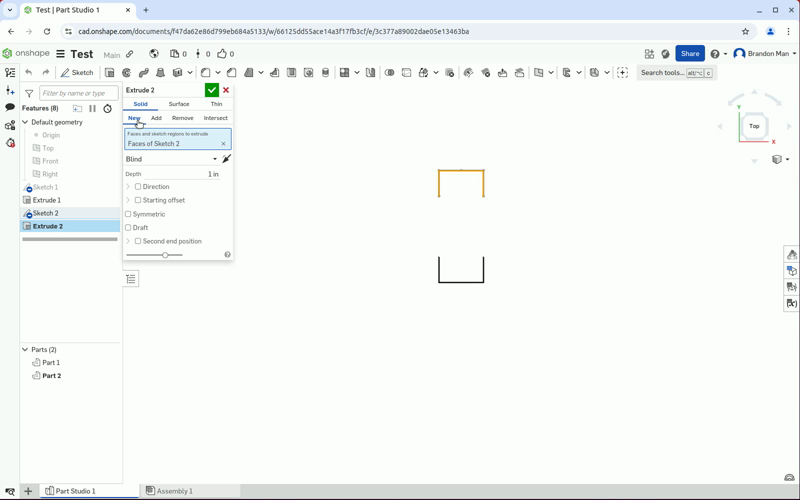
key(tab, 4)
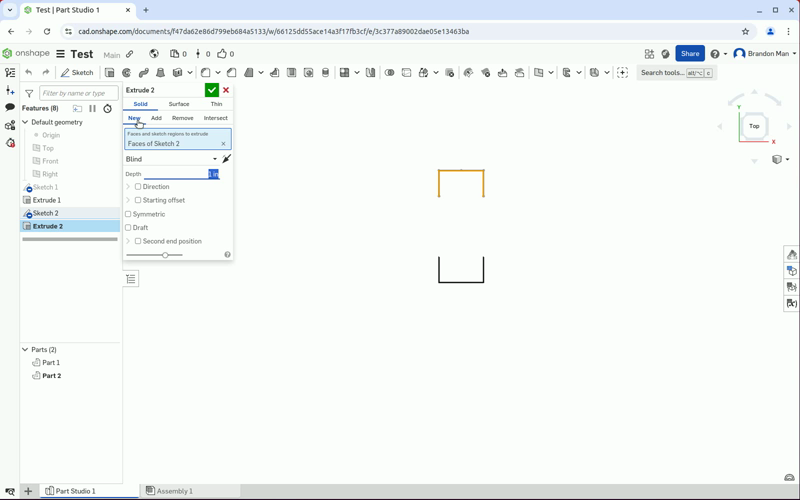
text(19.257)
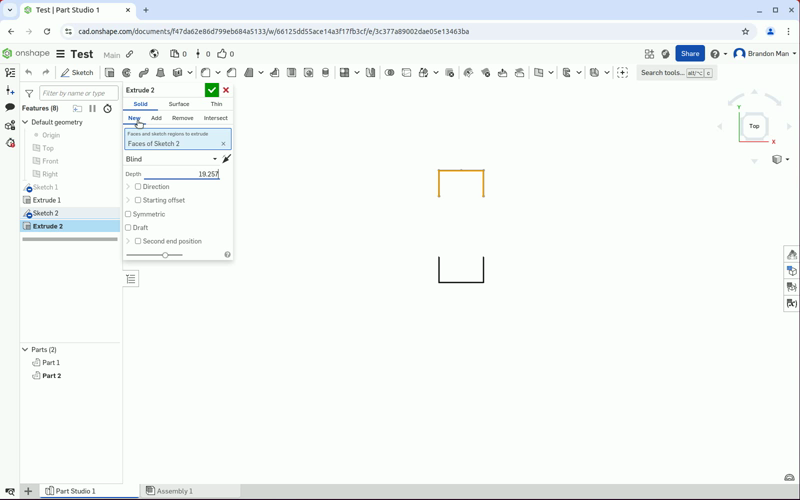
key(tab, 3)
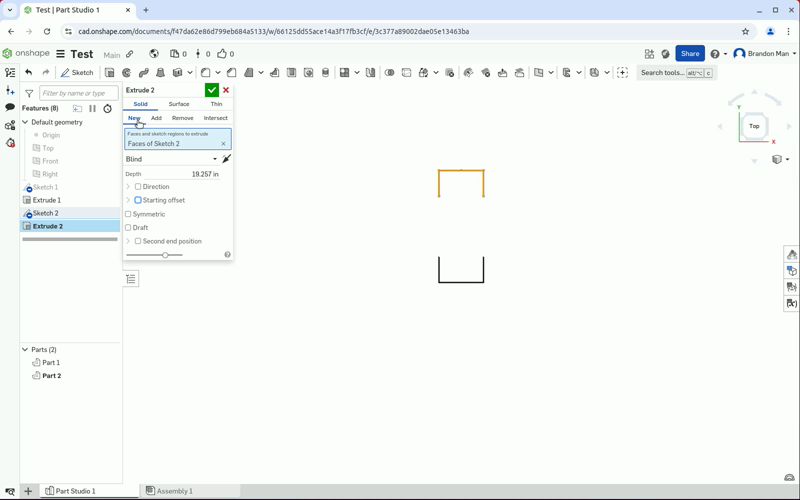
key(tab, 2)
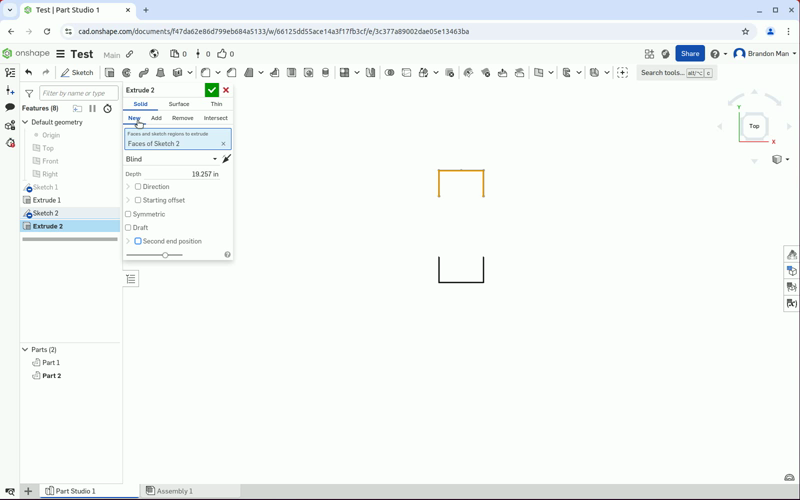
key(space)
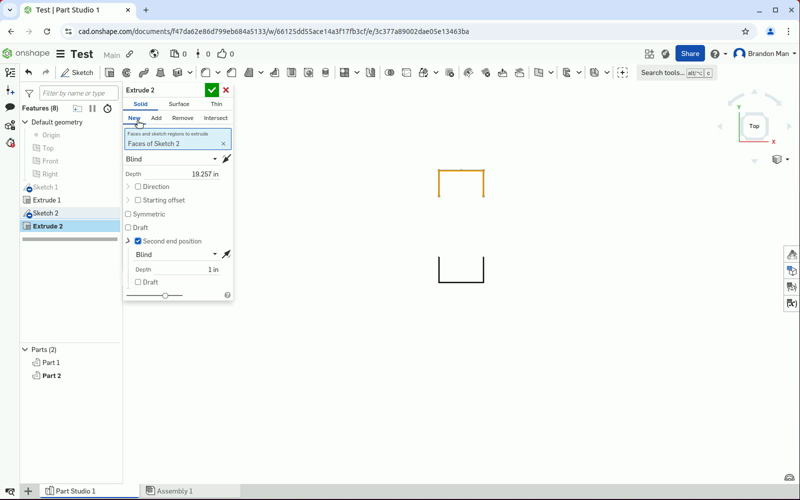
key(tab, 3)
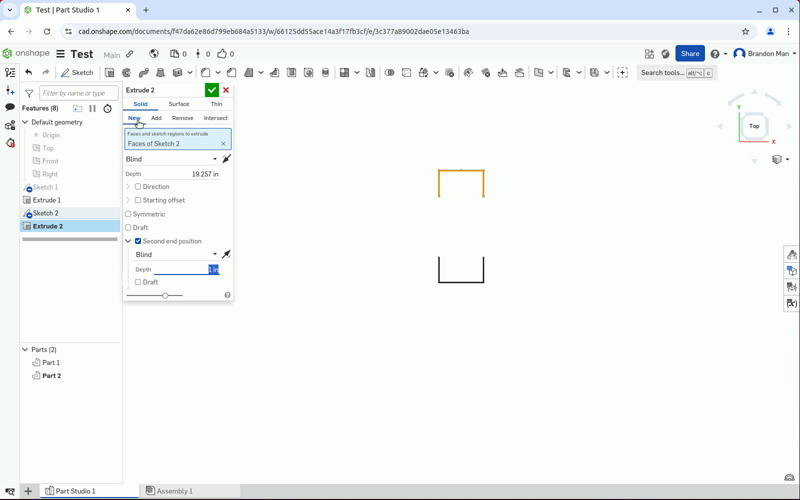
text(19.257)
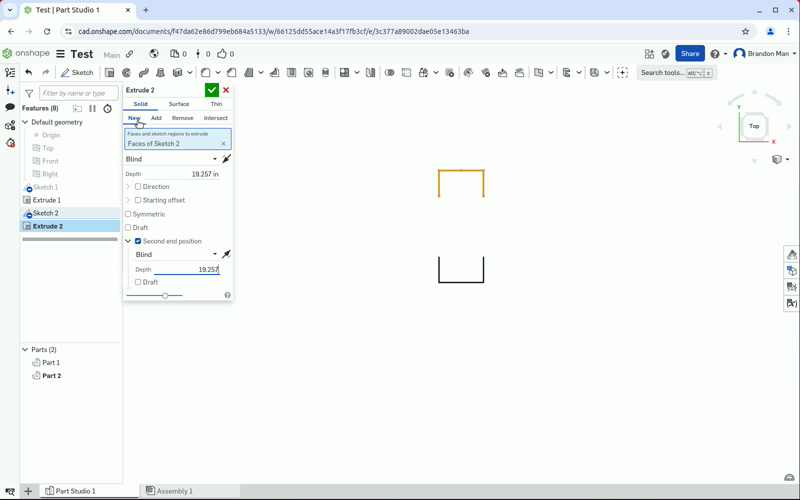
key(enter)
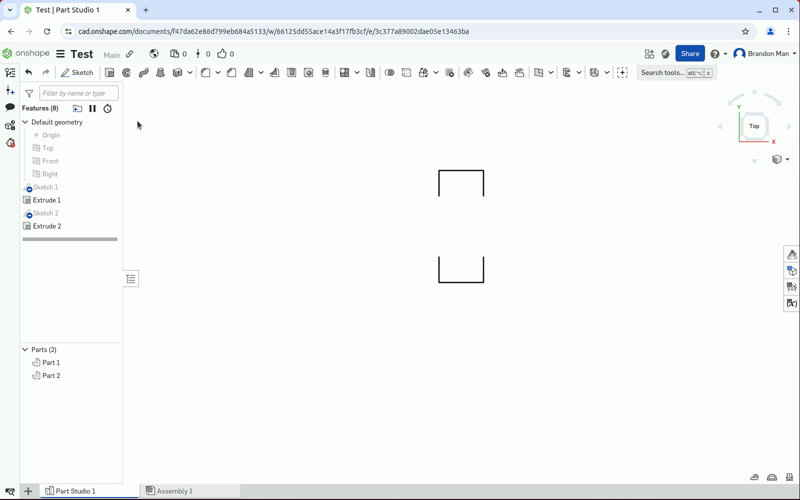
key(shift+h)
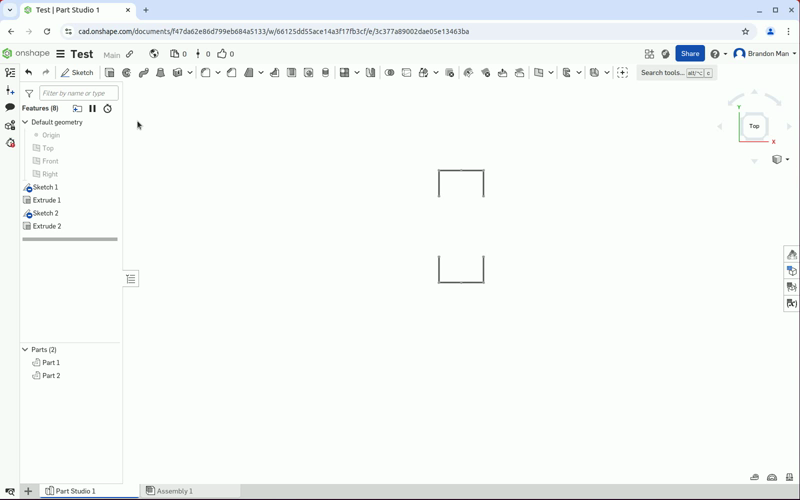
key(shift+h)
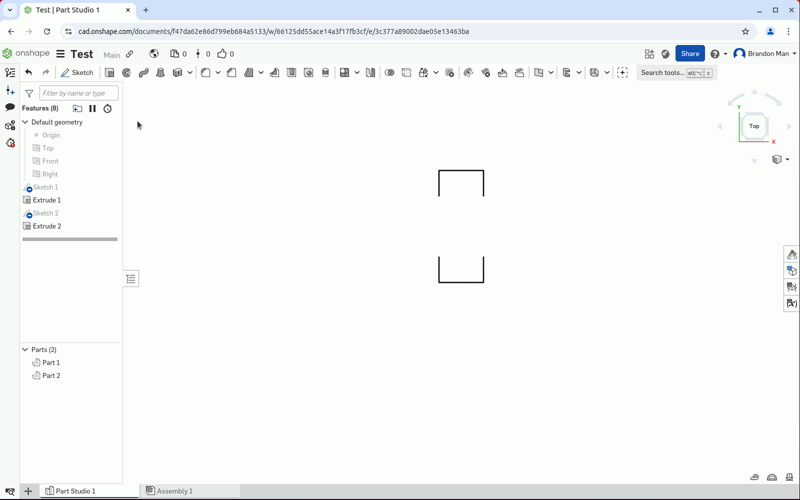
mouse_move(73, 189)
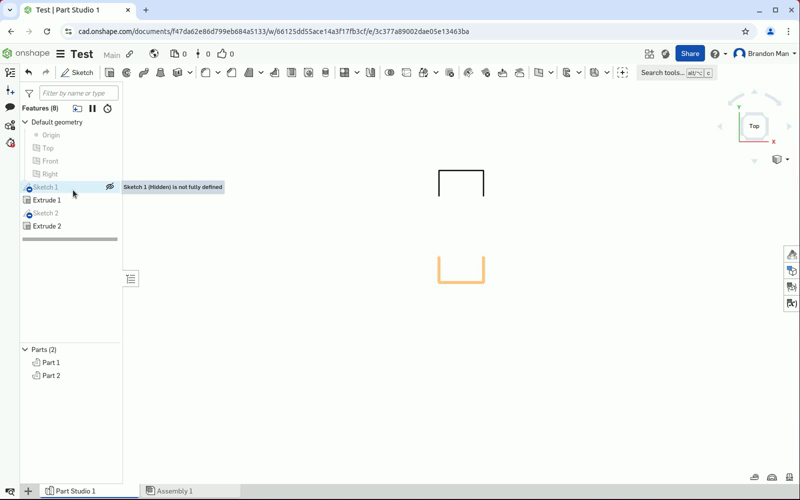
click(73, 189)
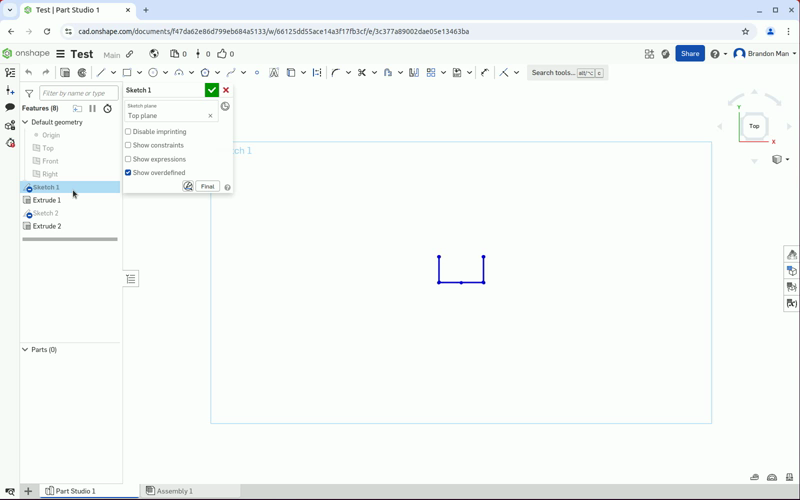
mouse_move(229, 92)
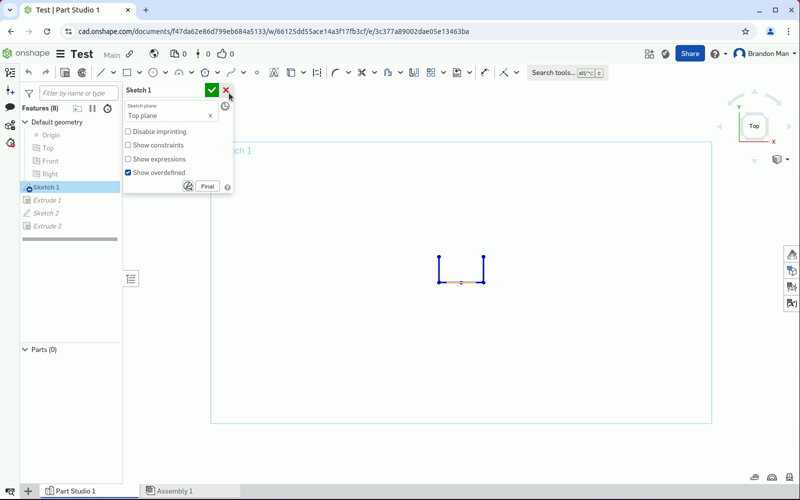
click(229, 92)
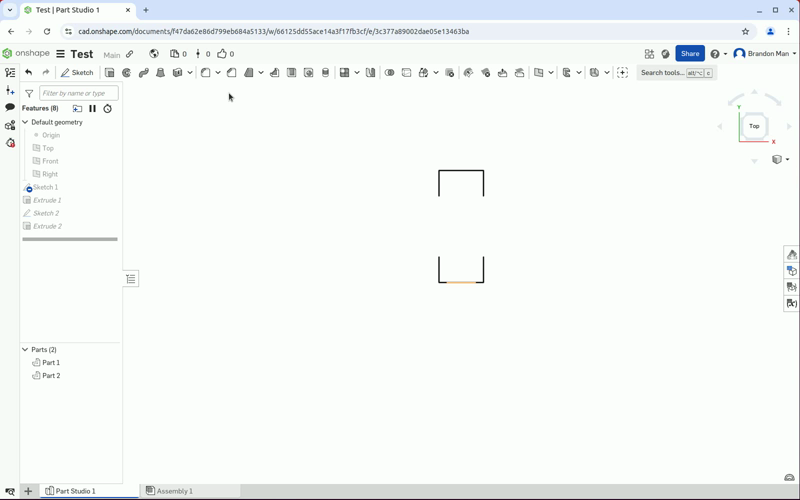
mouse_move(73, 352)
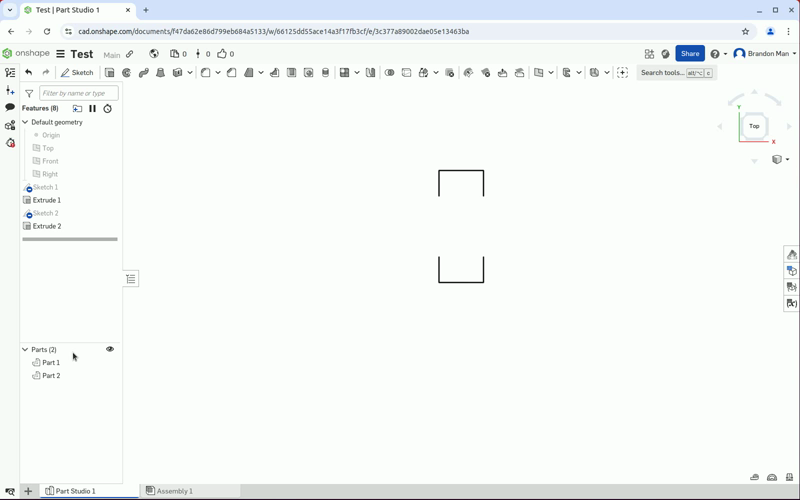
key(y)
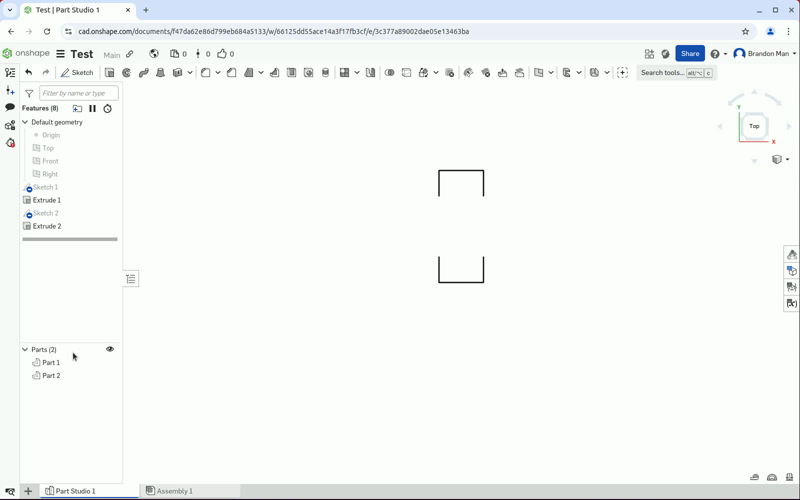
key(shift+p)
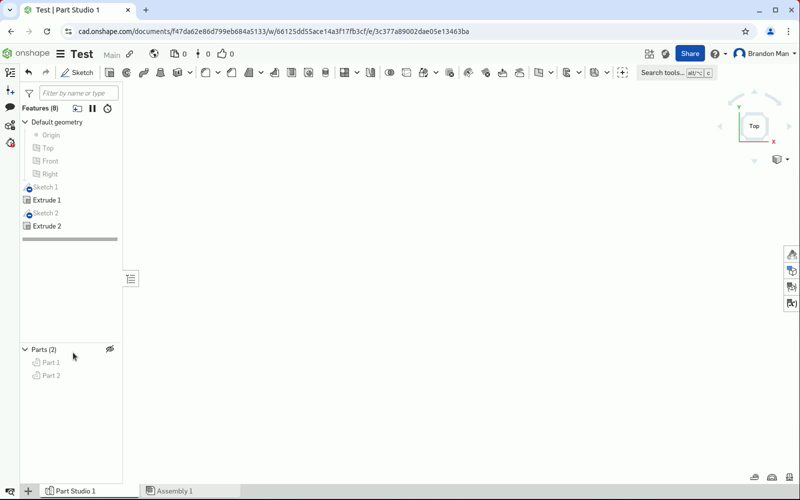
key(space)
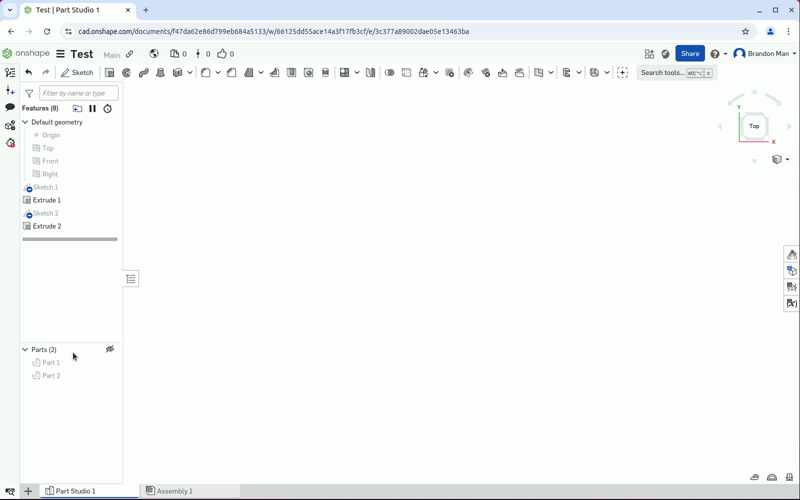
key_down(shift)
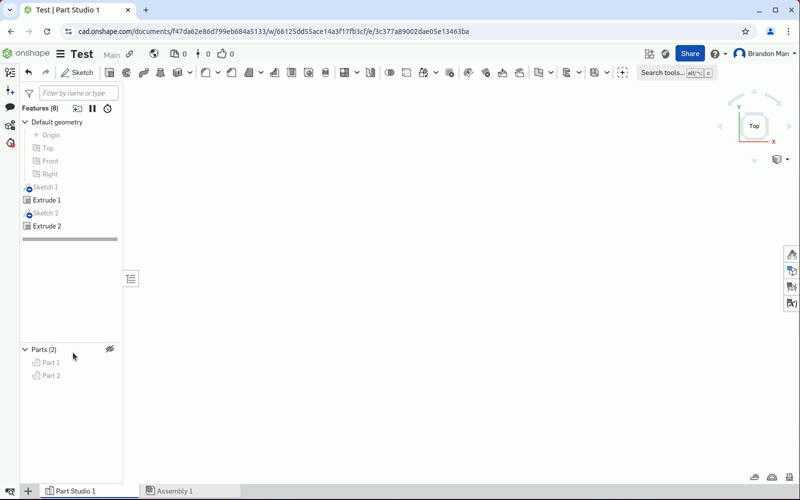
key(up)
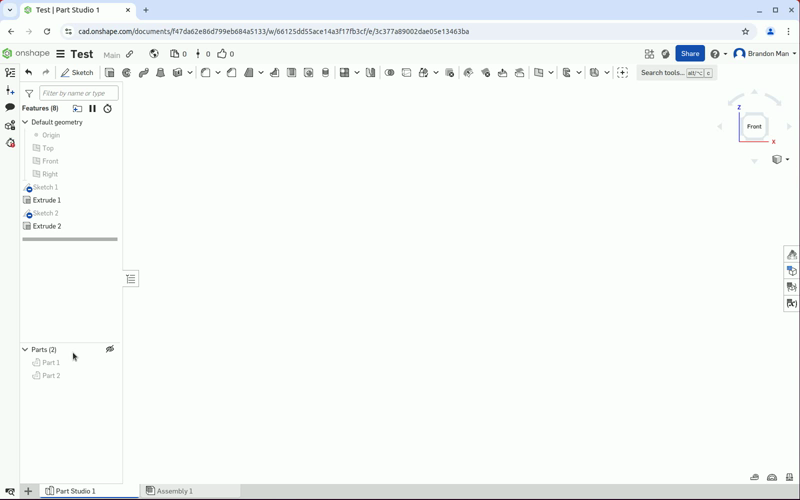
key_up(shift)
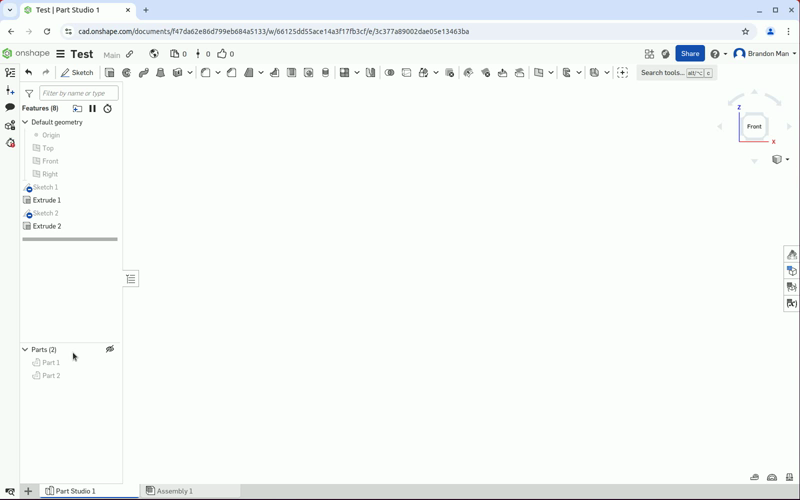
key(space)
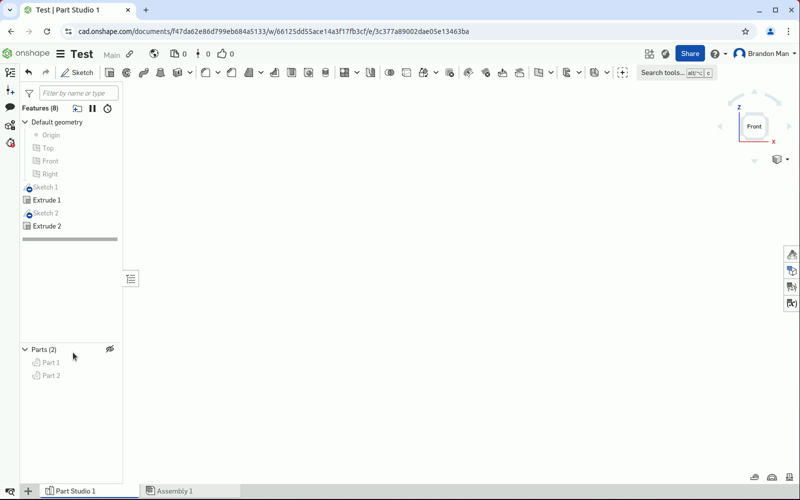
key_down(shift)
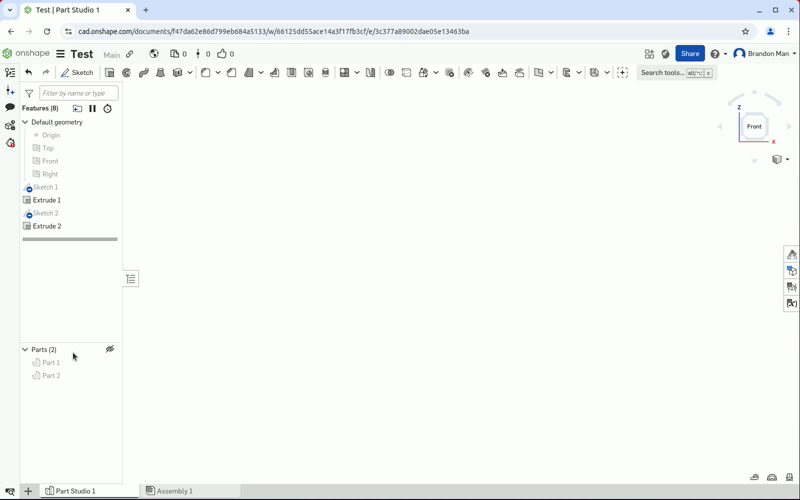
key(left)
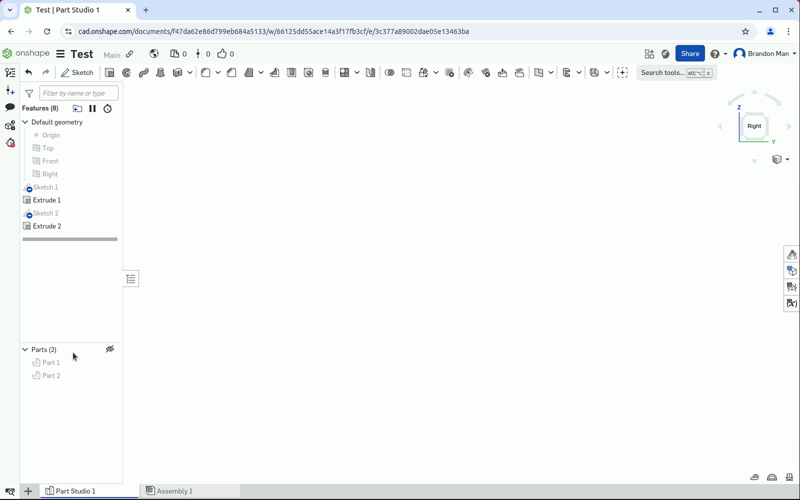
key_up(shift)
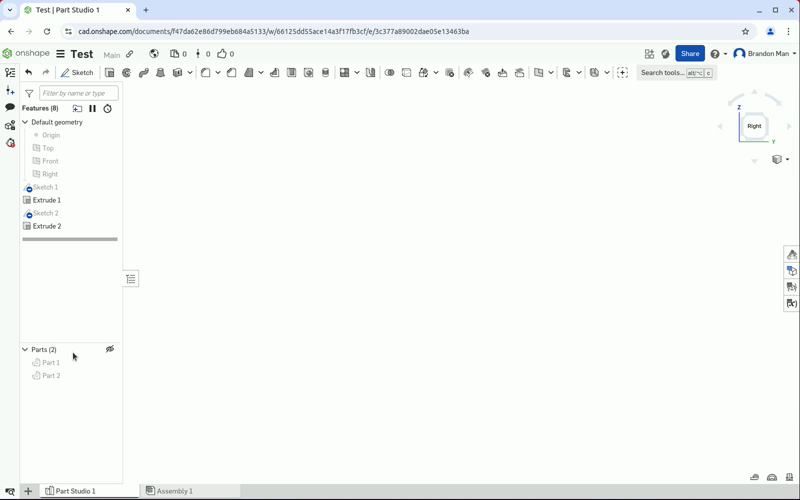
mouse_move(73, 352)
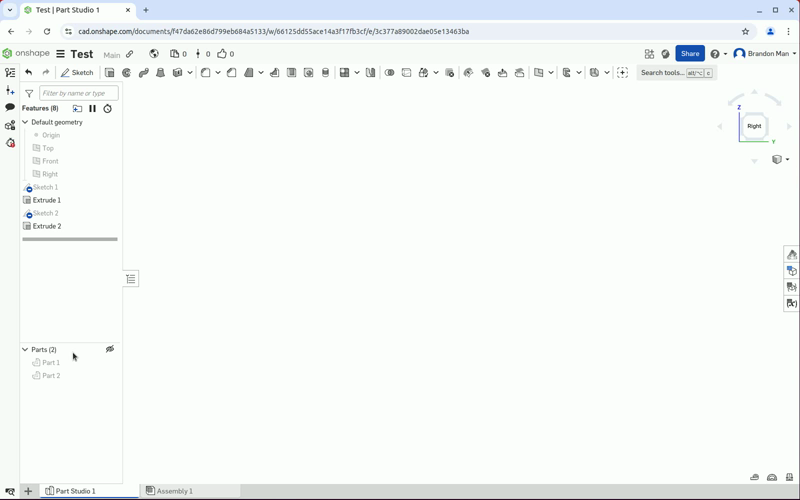
key(shift+y)
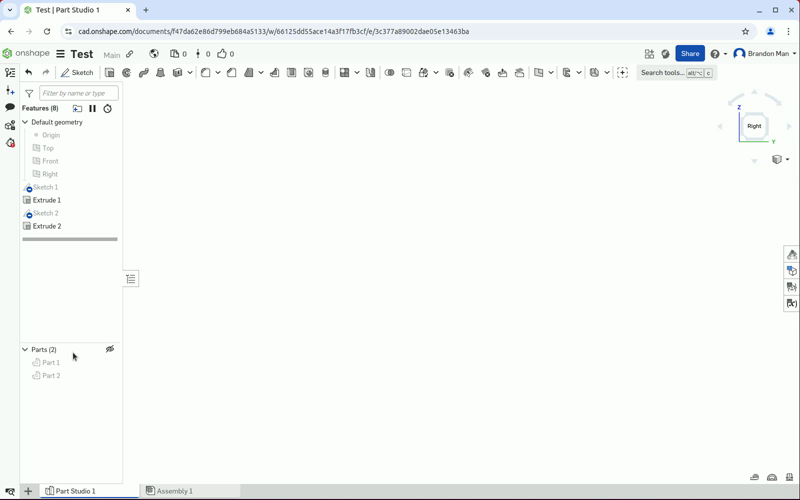
key(shift+s)
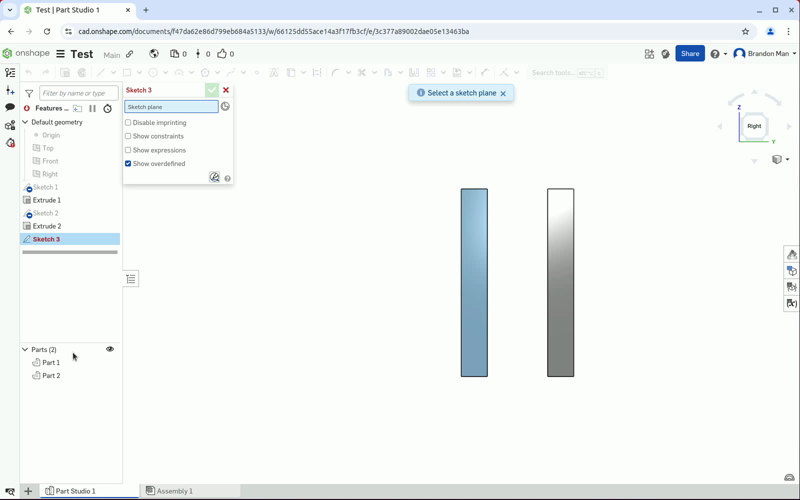
mouse_move(73, 176)
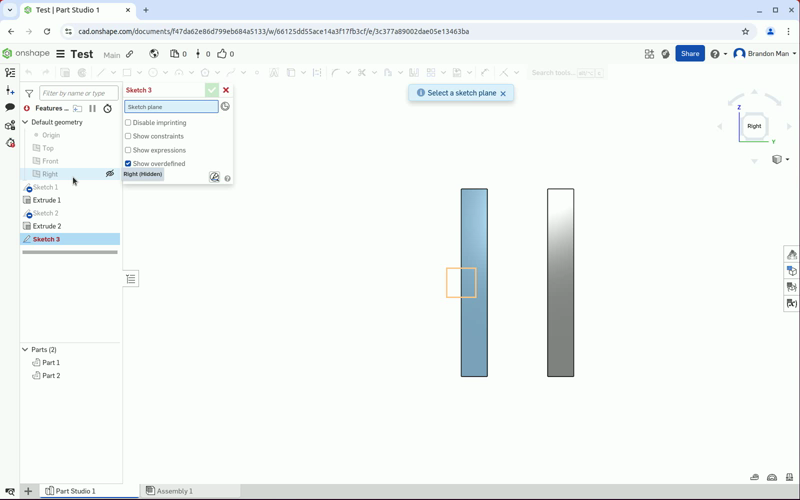
click(73, 176)
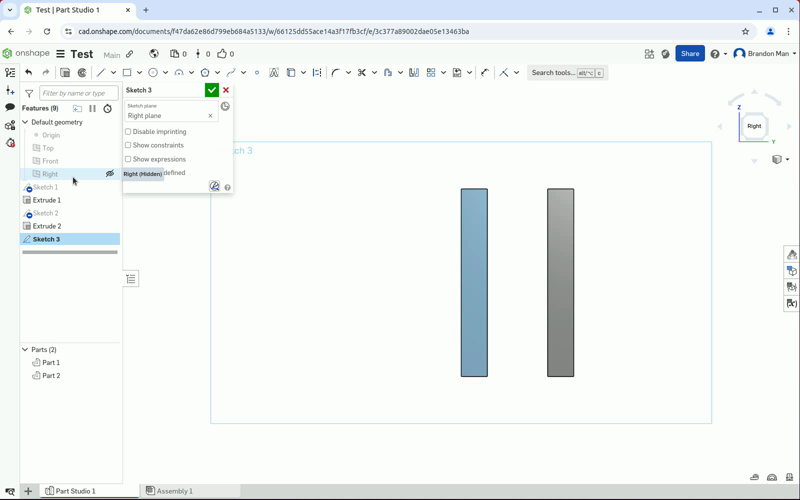
mouse_move(73, 352)
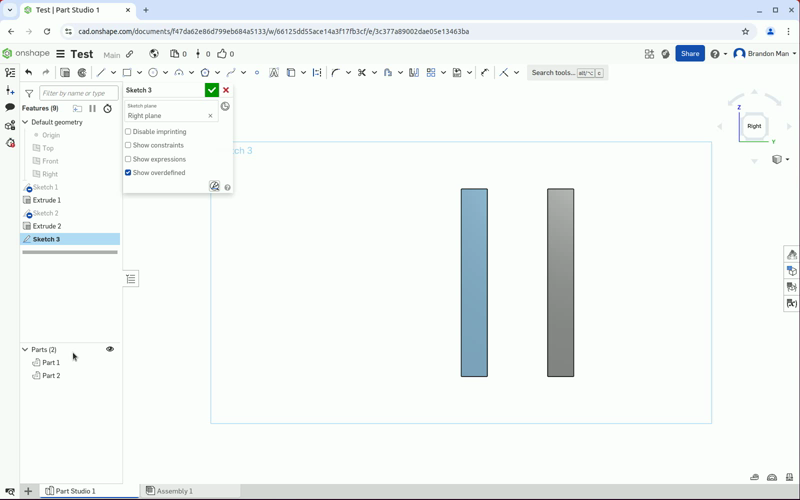
key(y)
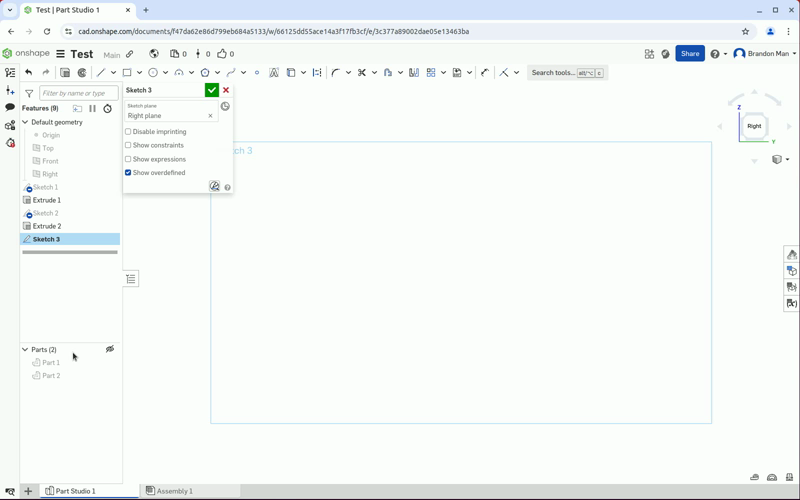
key(l)
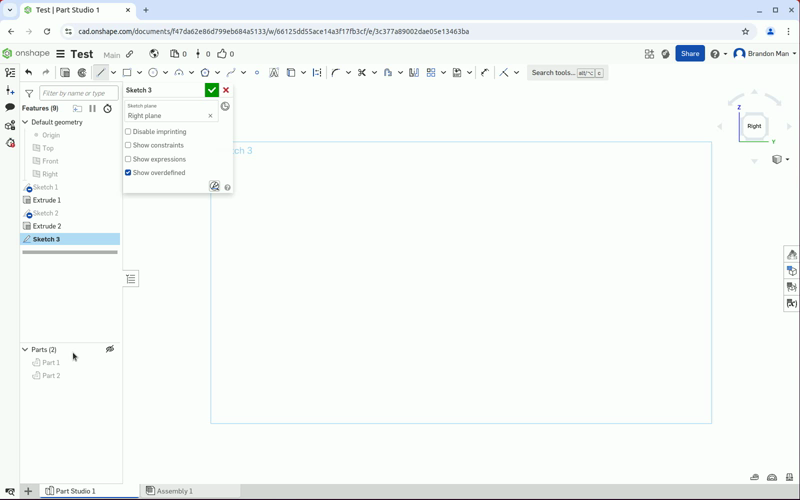
key_down(shift)
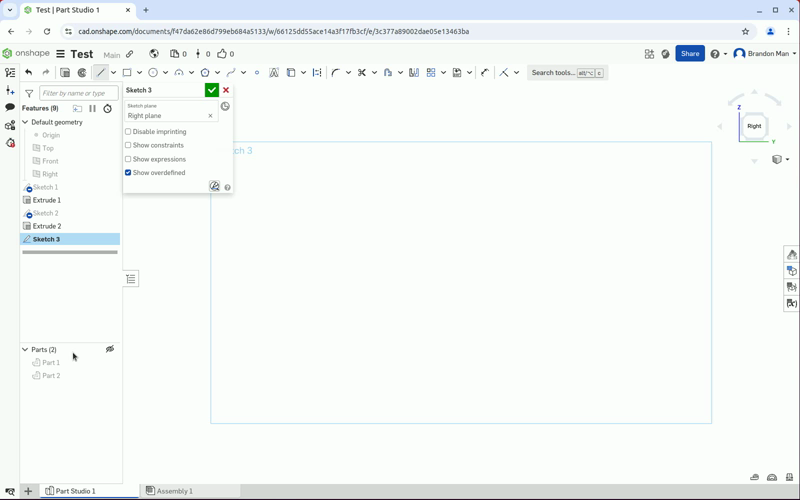
mouse_move(486, 297)
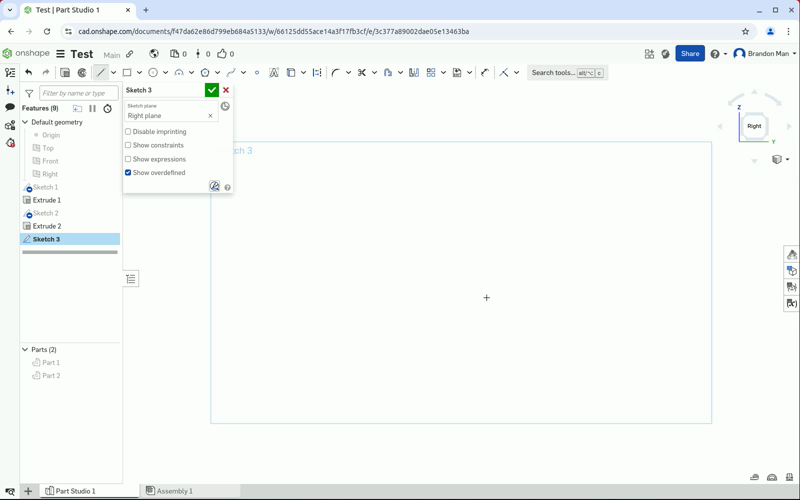
click(486, 297)
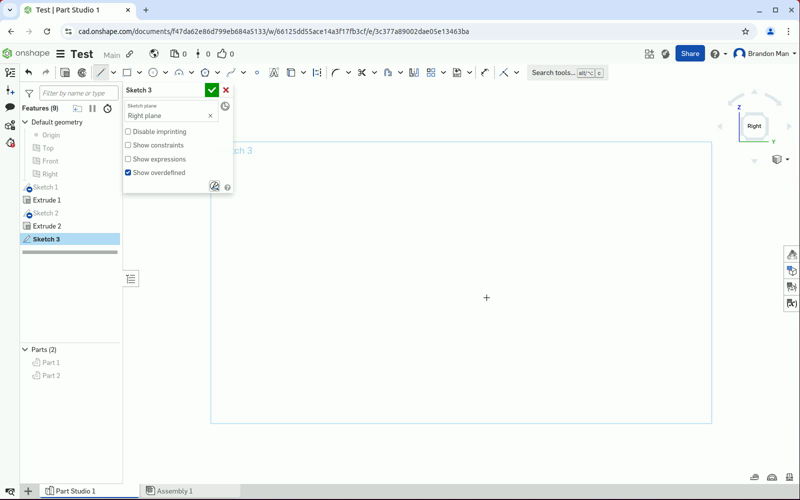
key_up(shift)
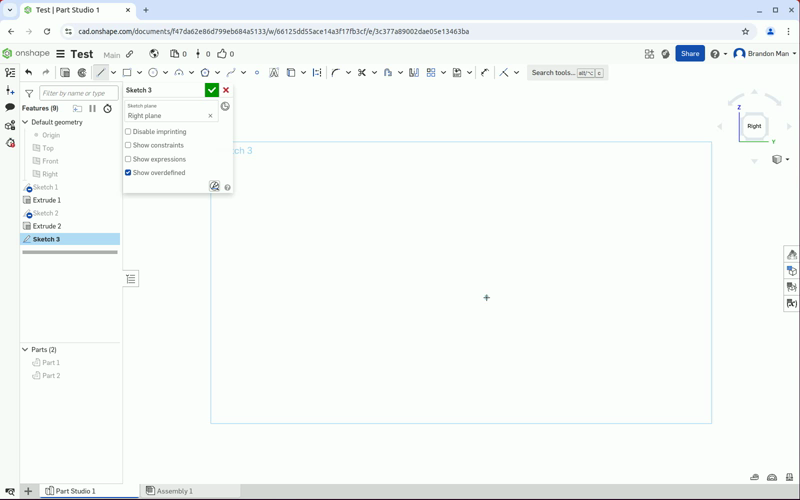
key_down(shift)
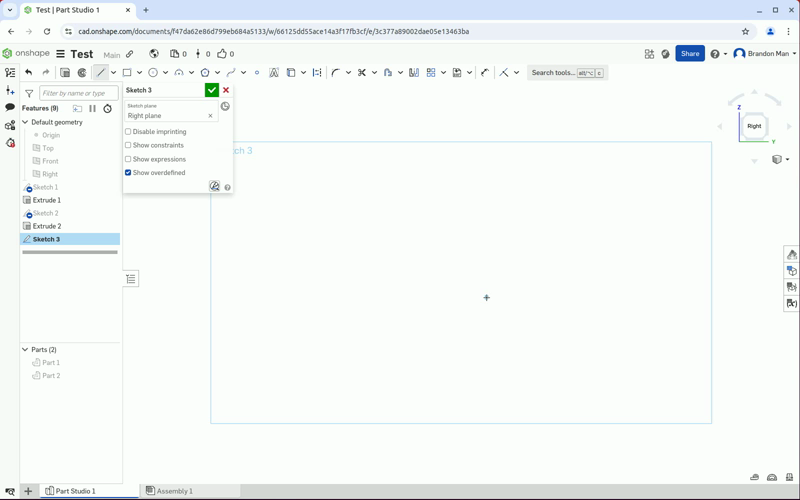
mouse_move(546, 297)
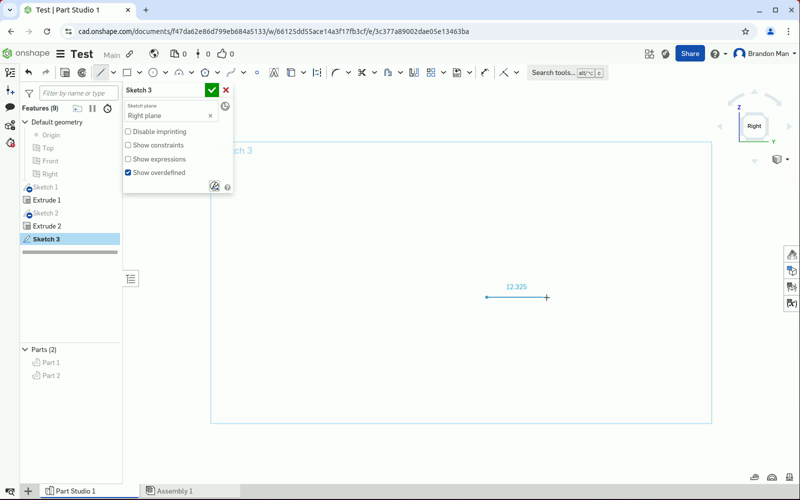
click(546, 297)
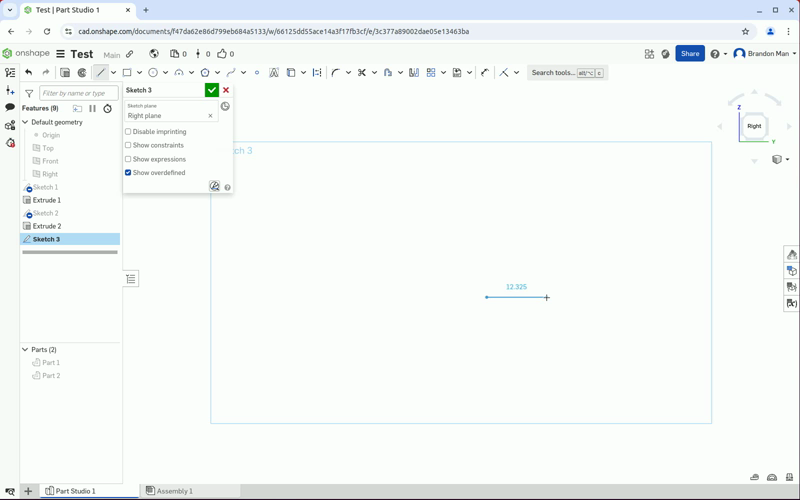
key_up(shift)
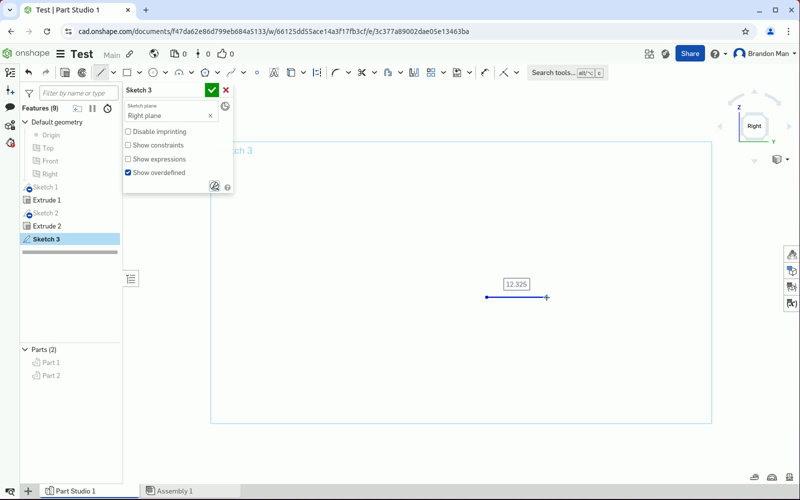
key_down(shift)
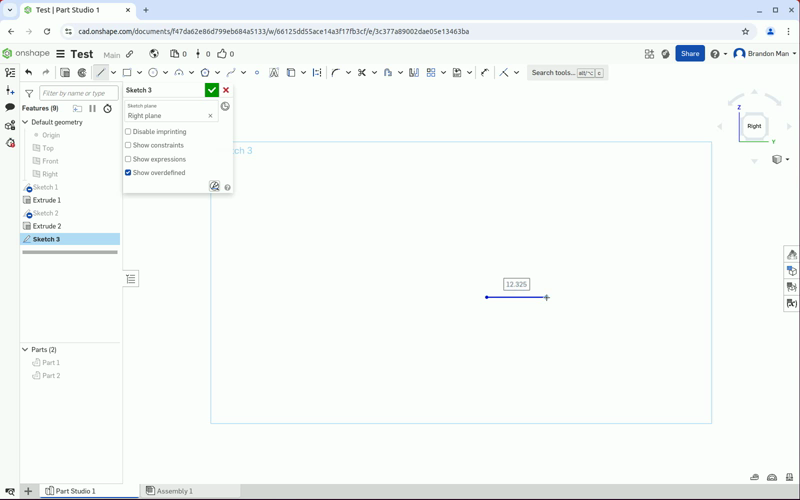
mouse_move(576, 297)
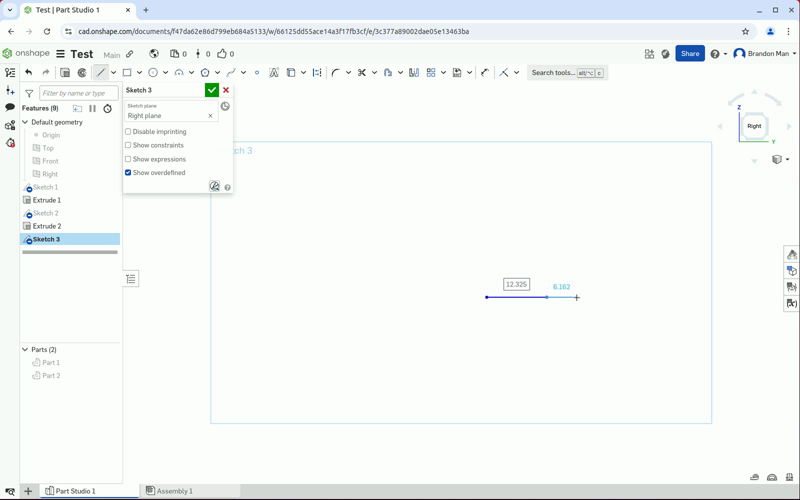
mouse_move(546, 268)
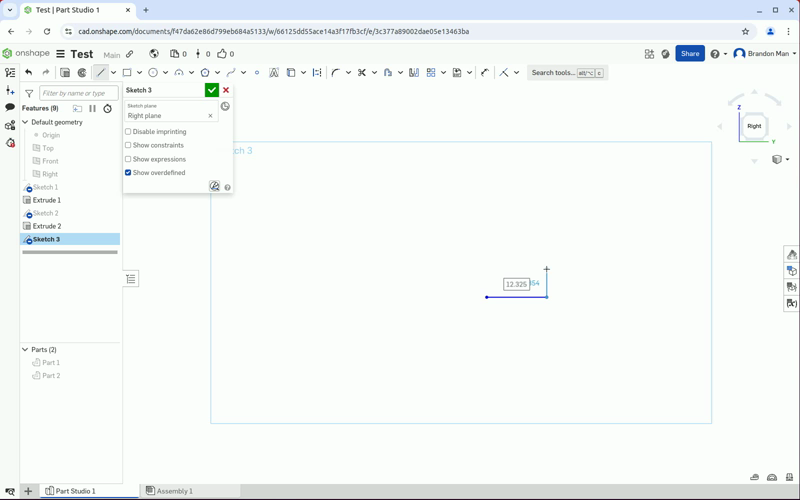
click(546, 268)
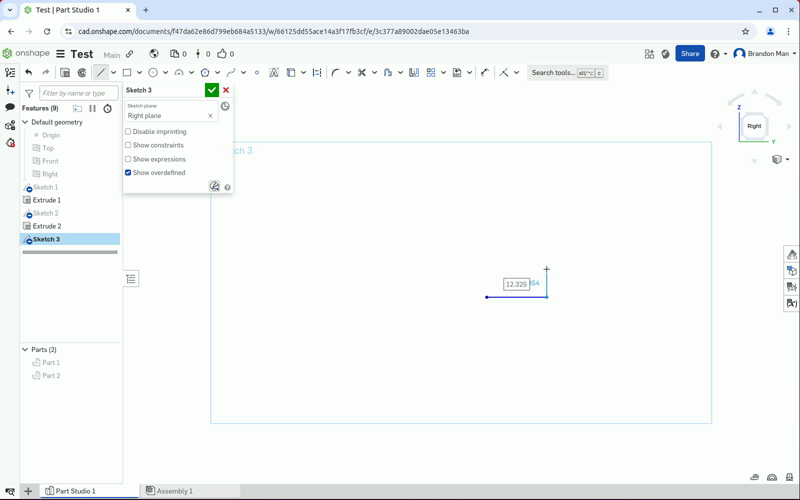
key_up(shift)
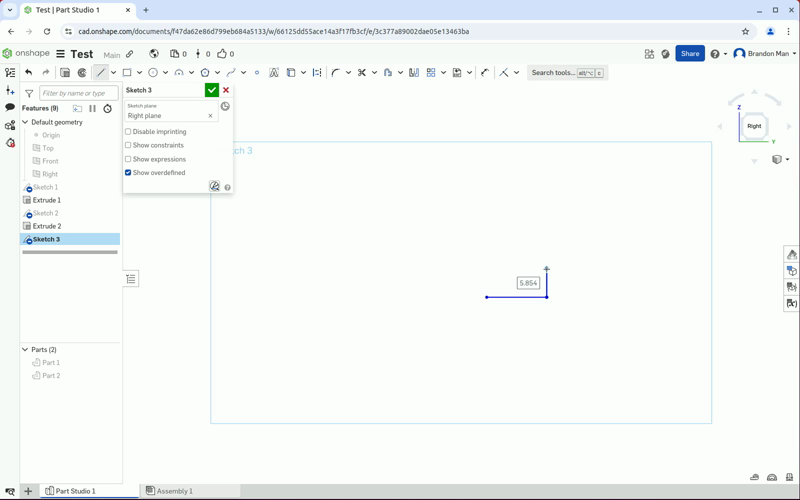
key_down(shift)
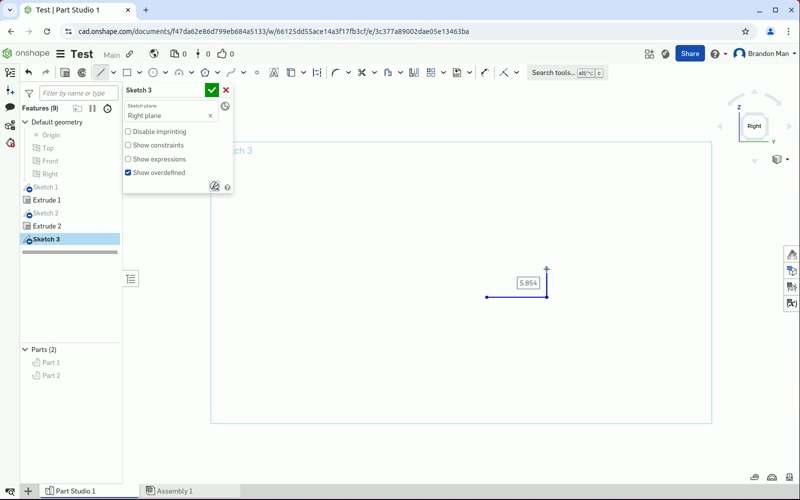
mouse_move(486, 268)
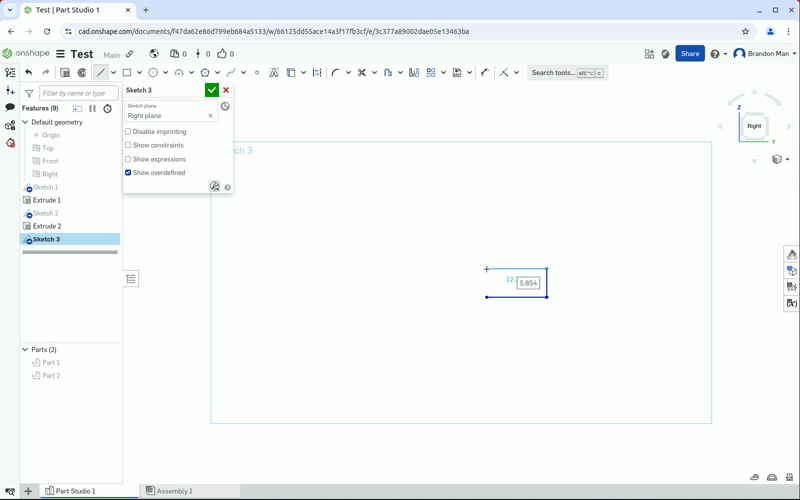
click(486, 268)
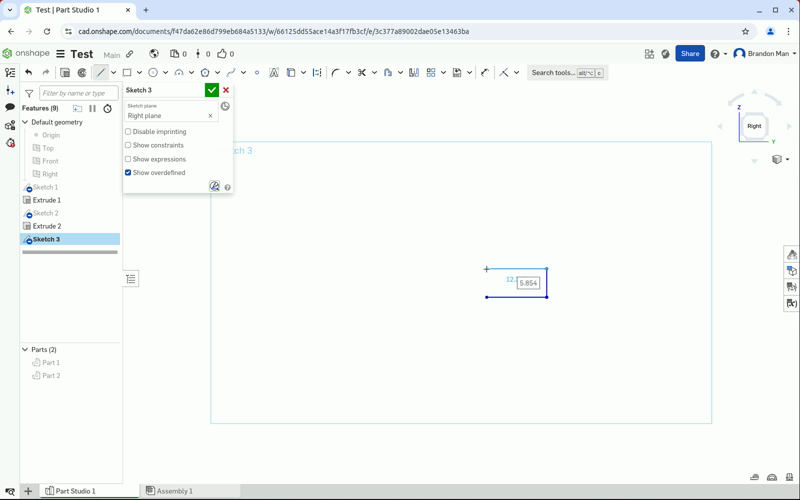
key_up(shift)
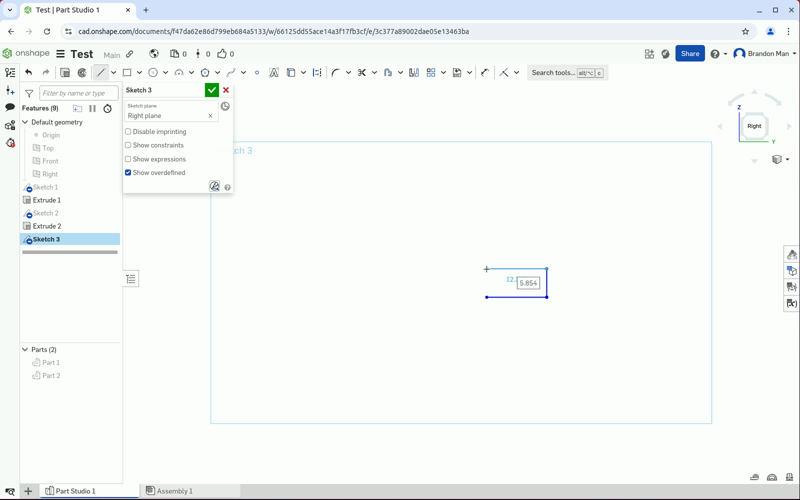
mouse_move(516, 268)
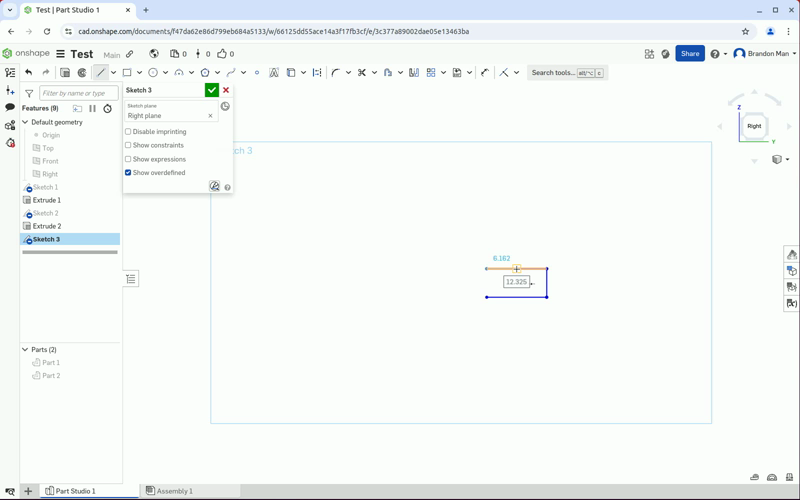
key_down(shift)
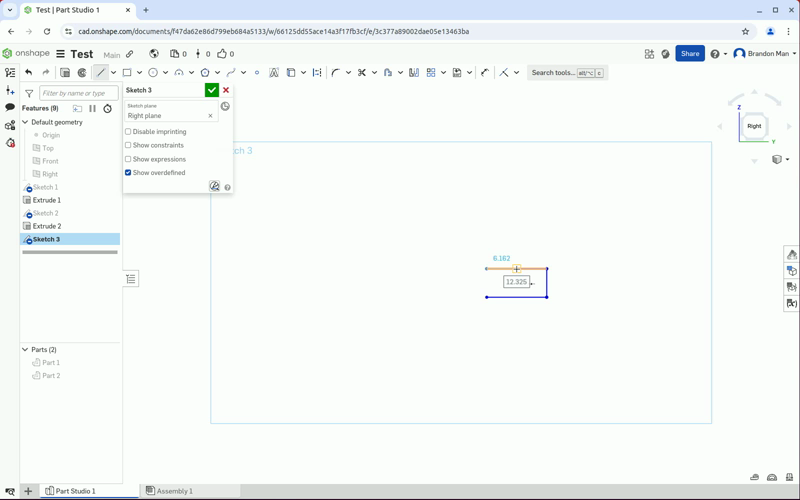
mouse_move(486, 297)
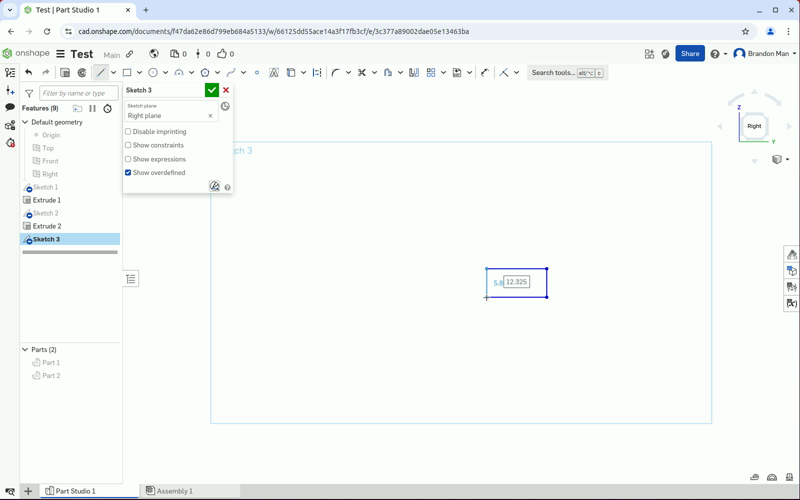
key_up(shift)
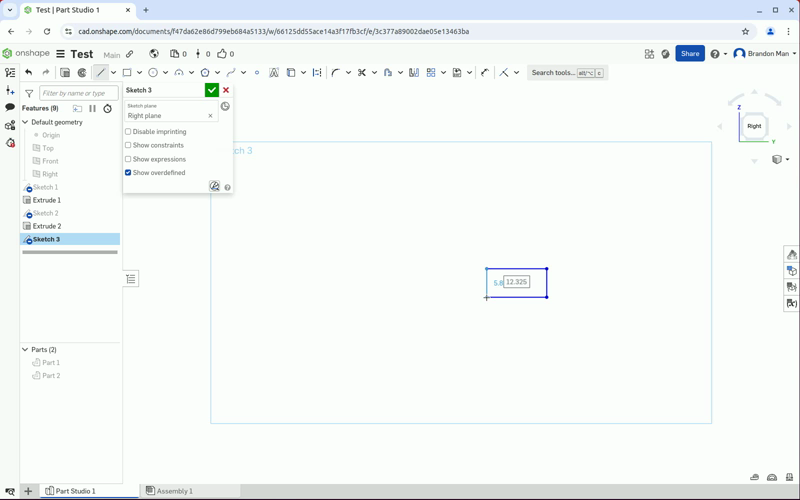
click(486, 297)
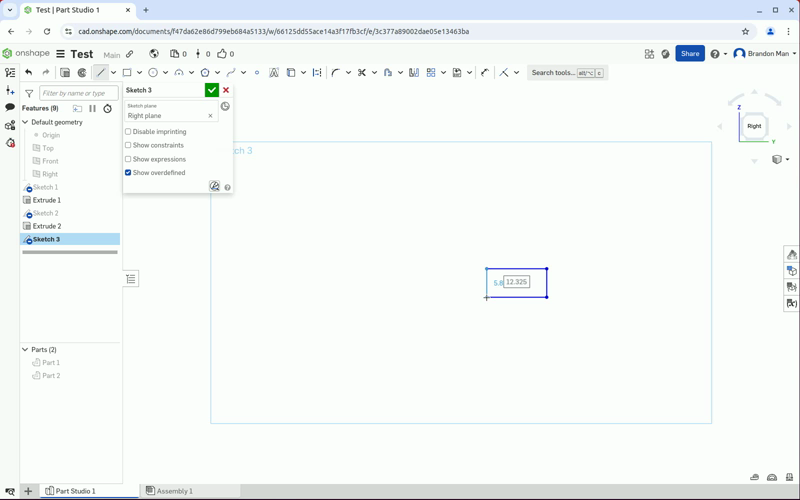
key(esc)
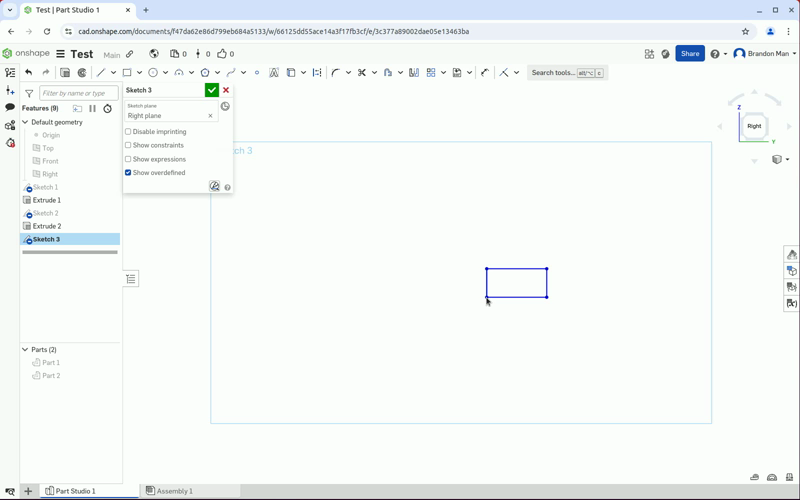
mouse_move(498, 270)
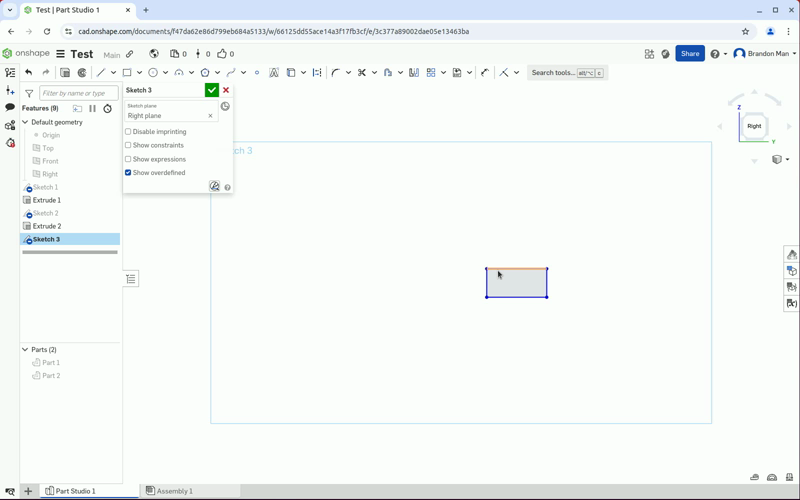
scroll(6)
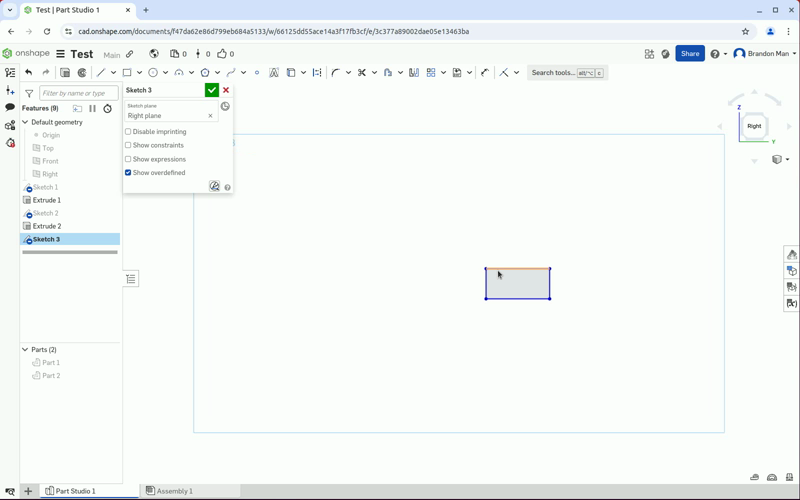
scroll(6)
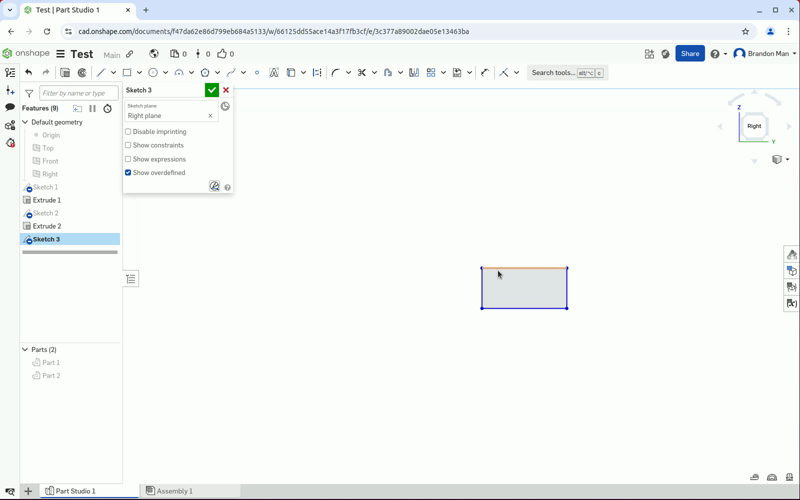
scroll(6)
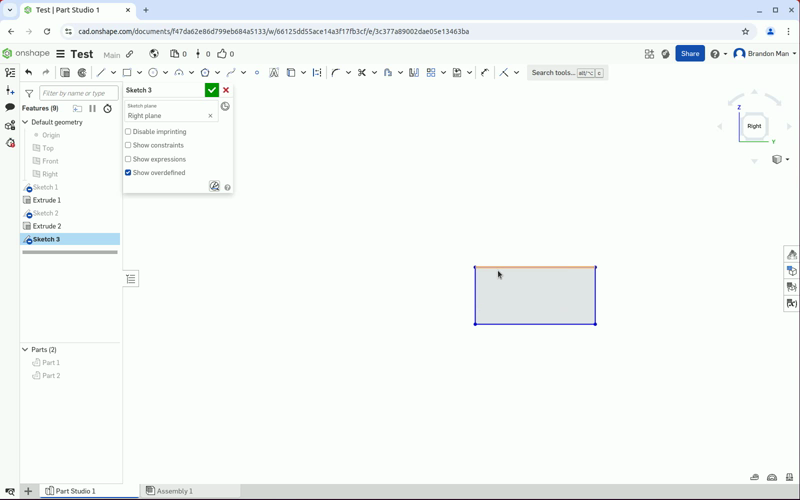
scroll(6)
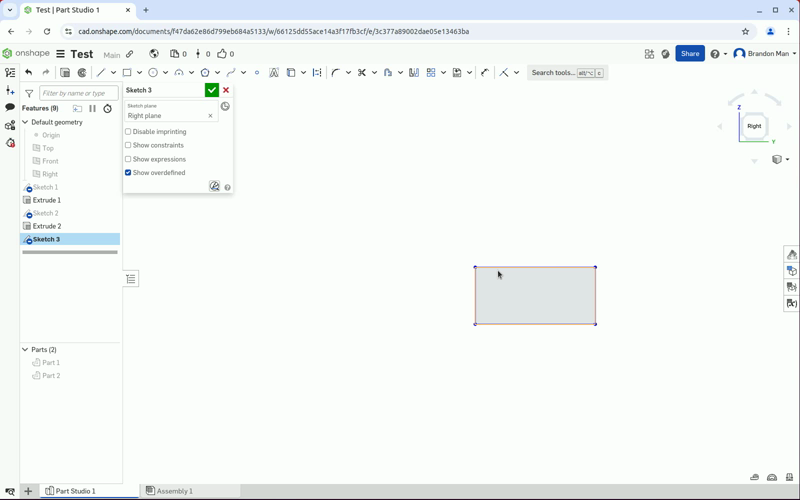
scroll(6)
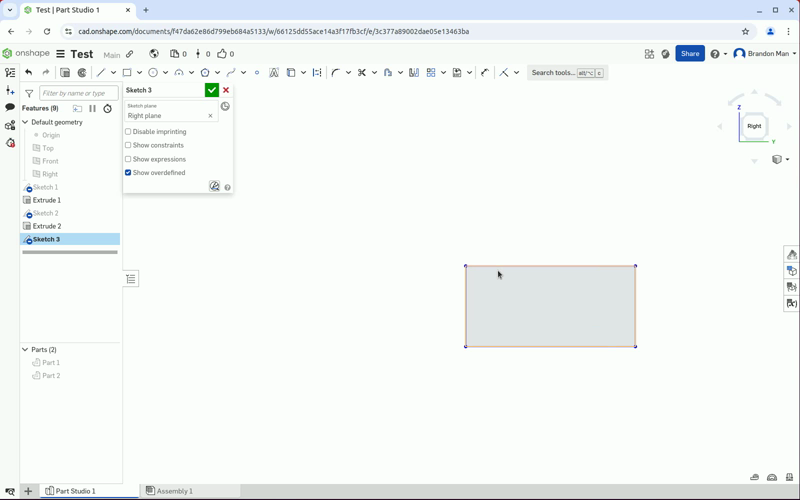
scroll(6)
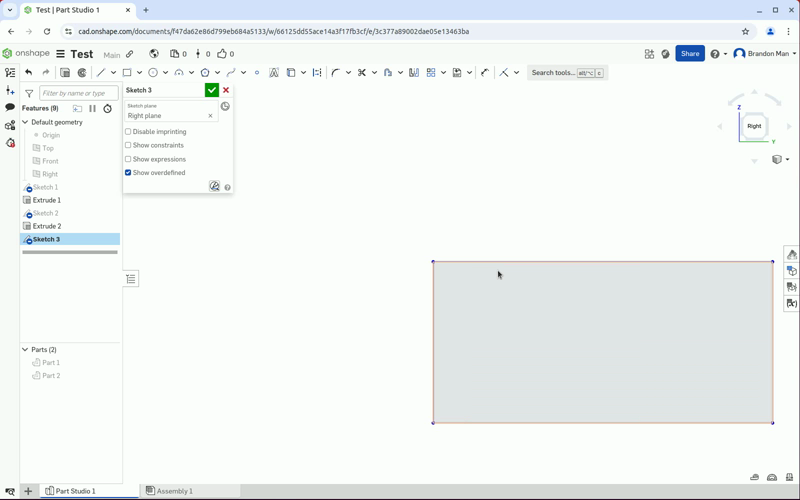
scroll(6)
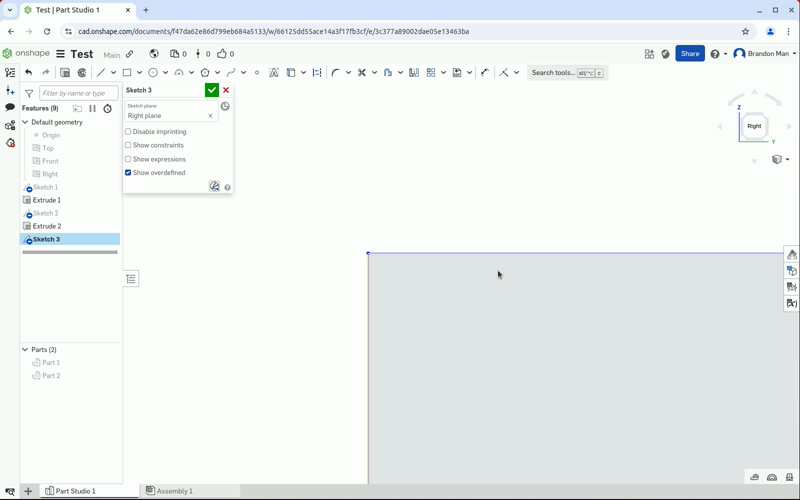
click(498, 270)
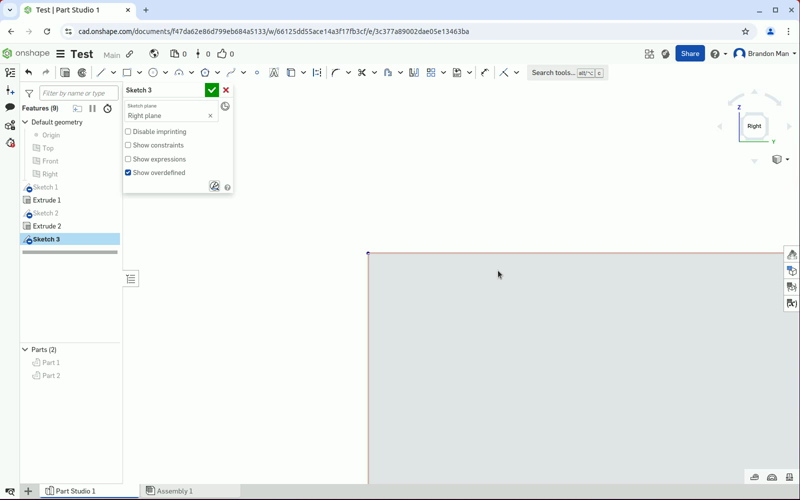
scroll(-6)
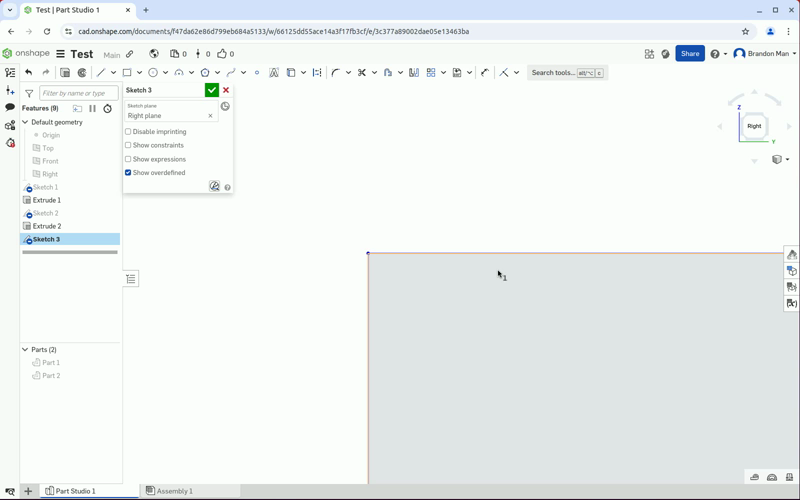
scroll(-6)
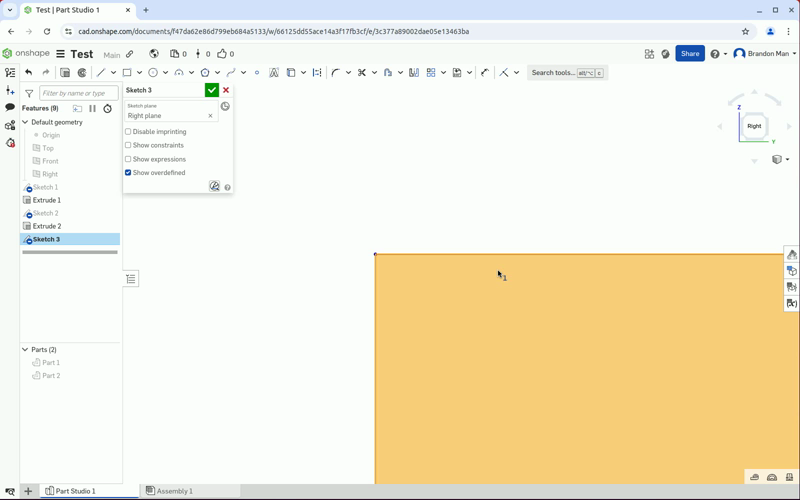
scroll(-6)
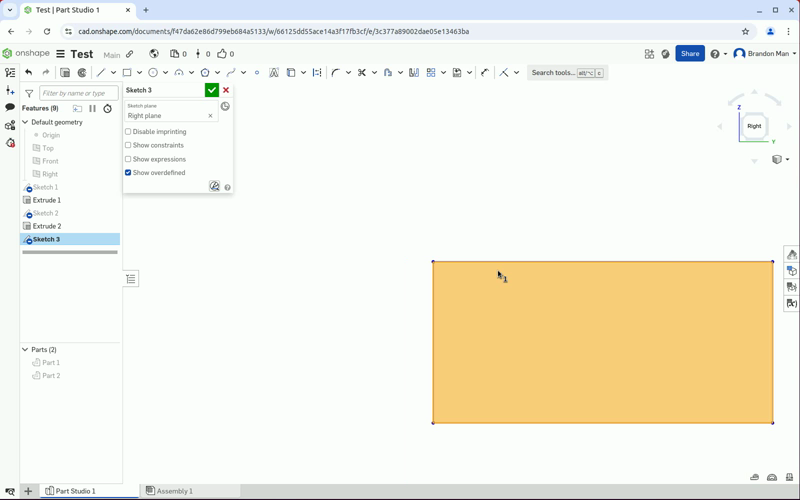
scroll(-6)
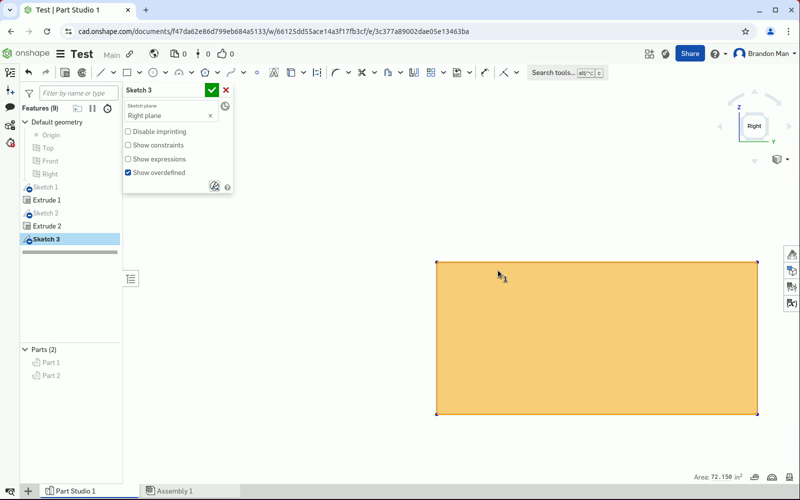
scroll(-6)
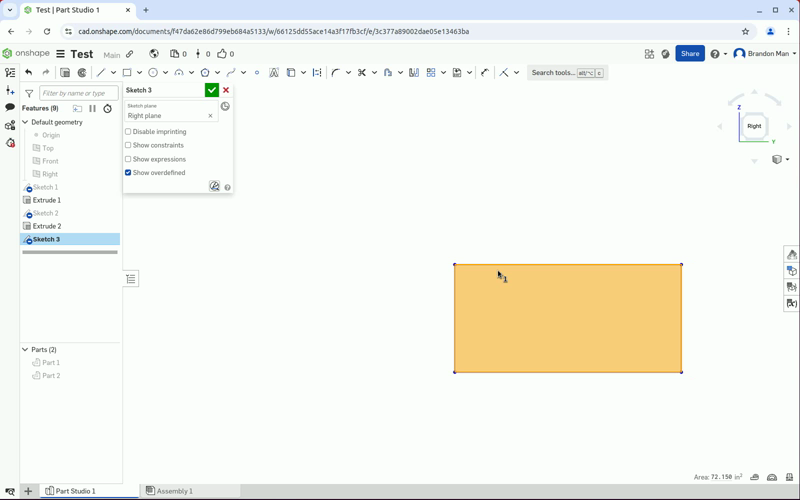
scroll(-6)
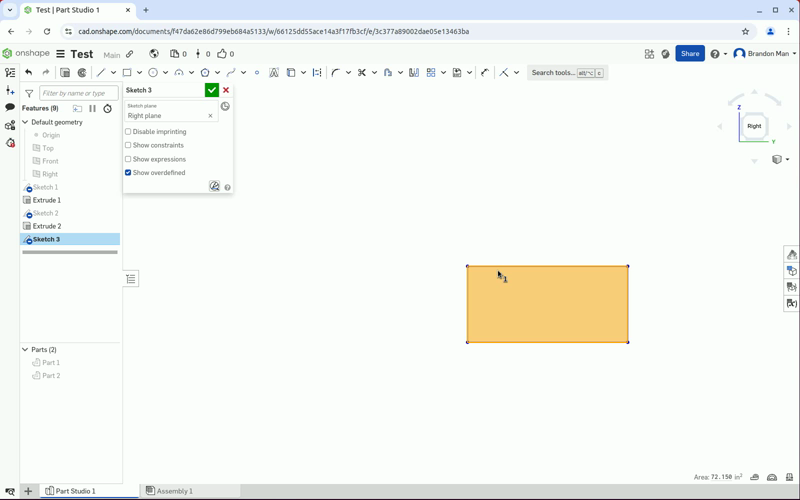
scroll(-6)
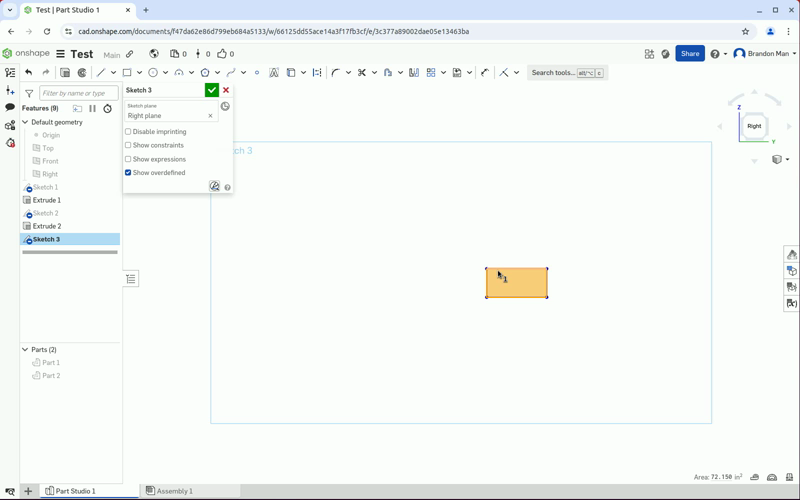
mouse_move(73, 352)
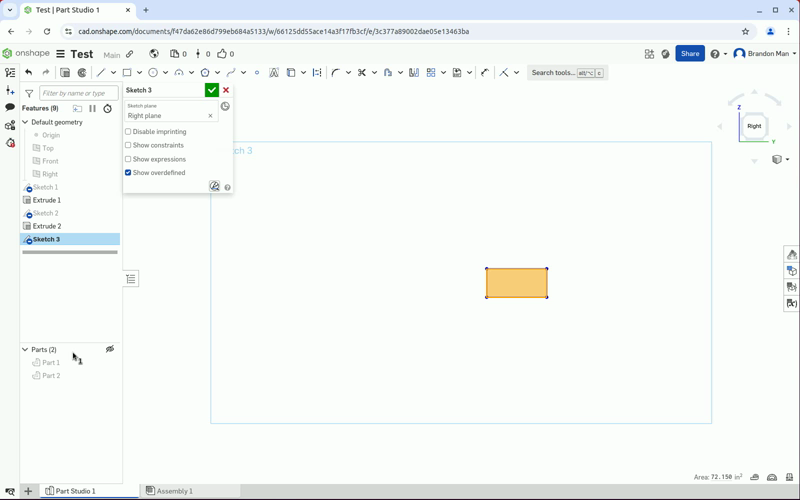
key(shift+y)
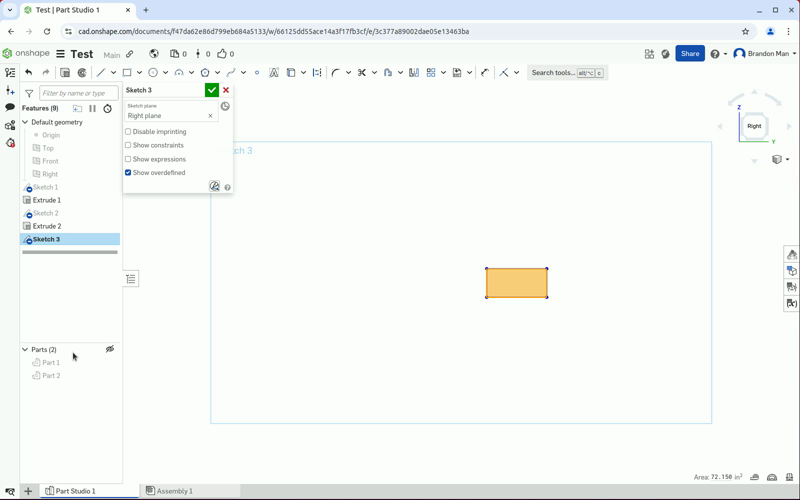
key(shift+e)
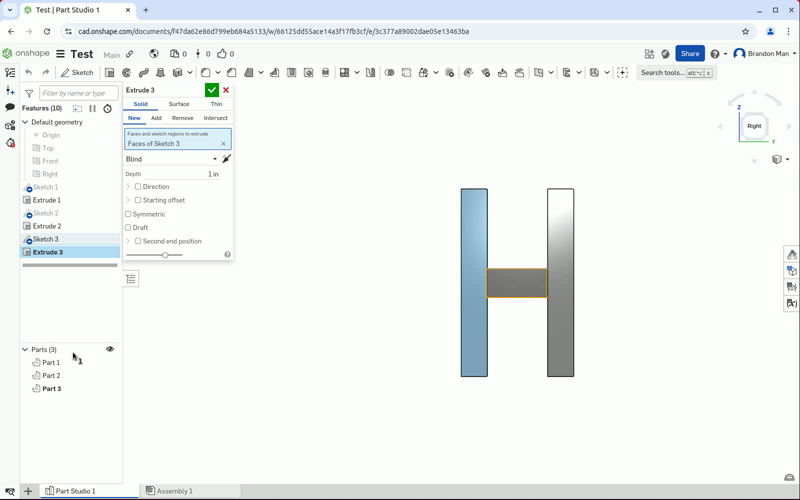
mouse_move(143, 106)
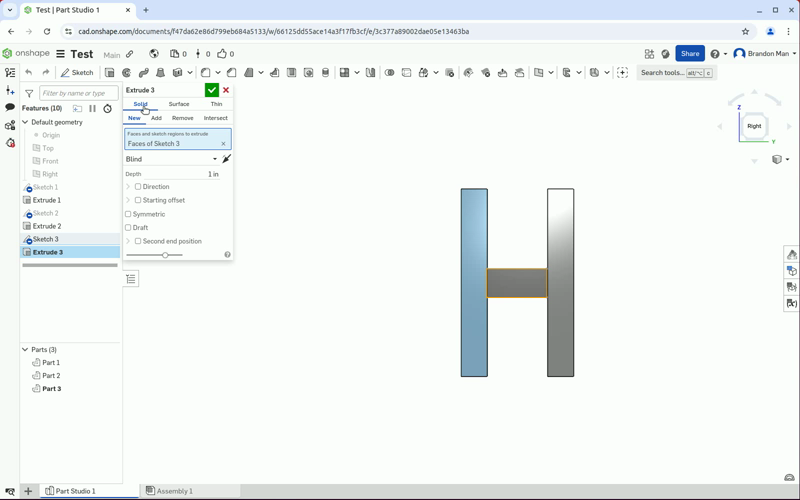
click(143, 106)
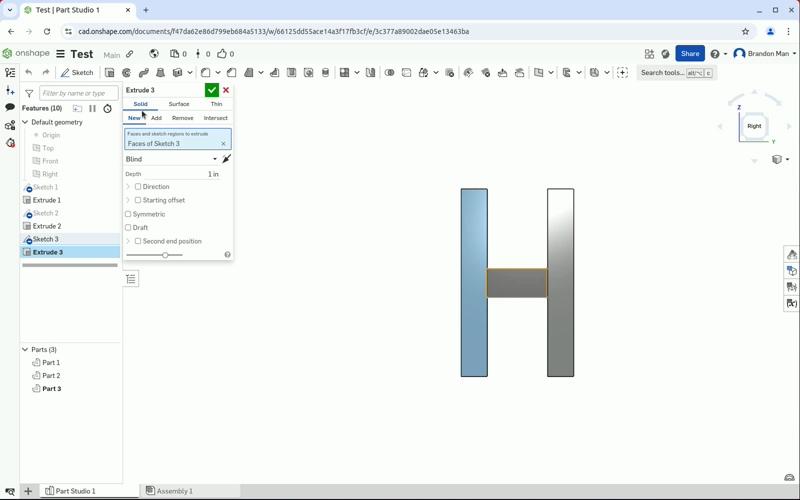
mouse_move(137, 120)
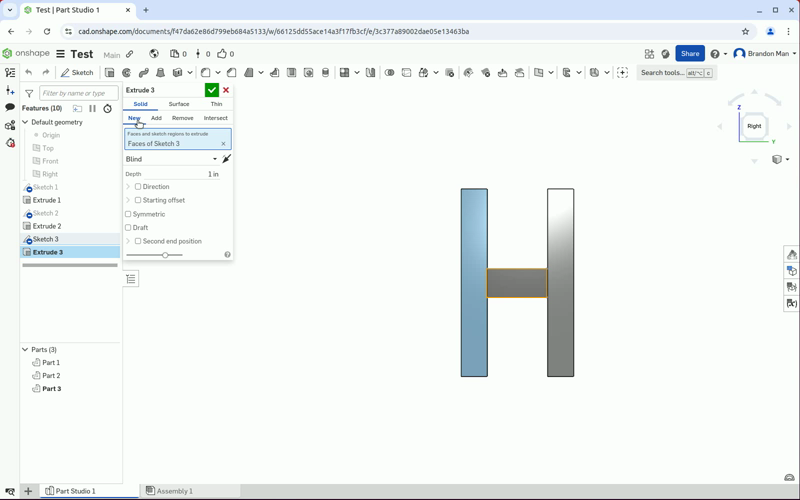
click(137, 120)
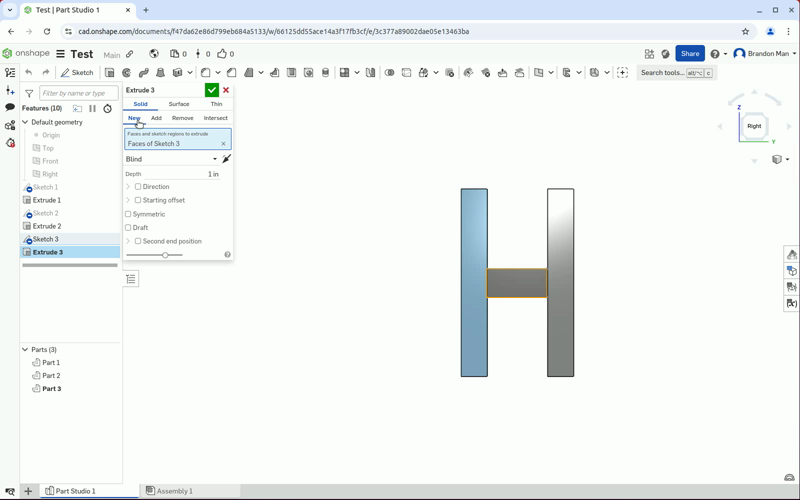
key(tab, 4)
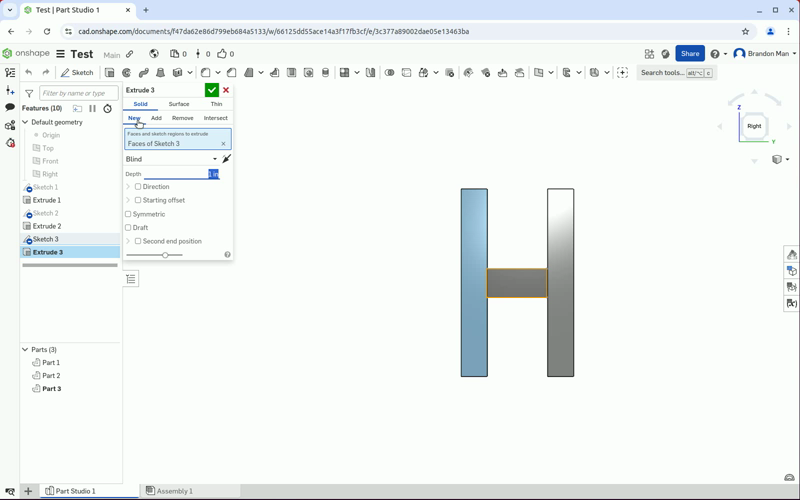
text(0.963)
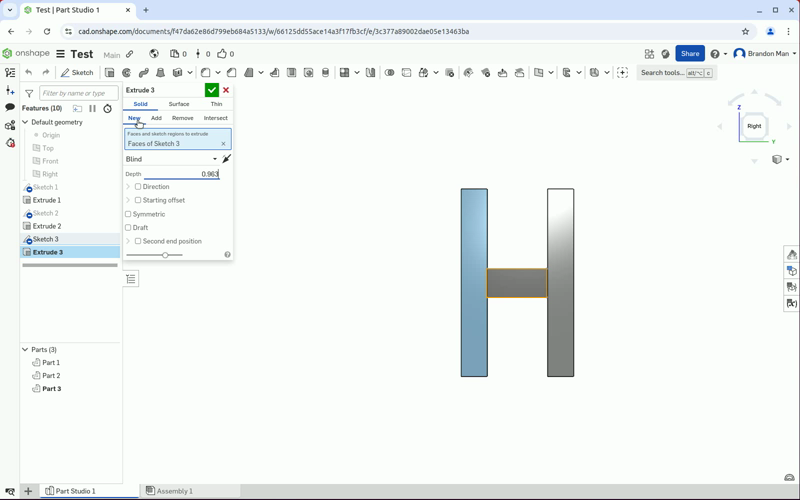
key(tab, 3)
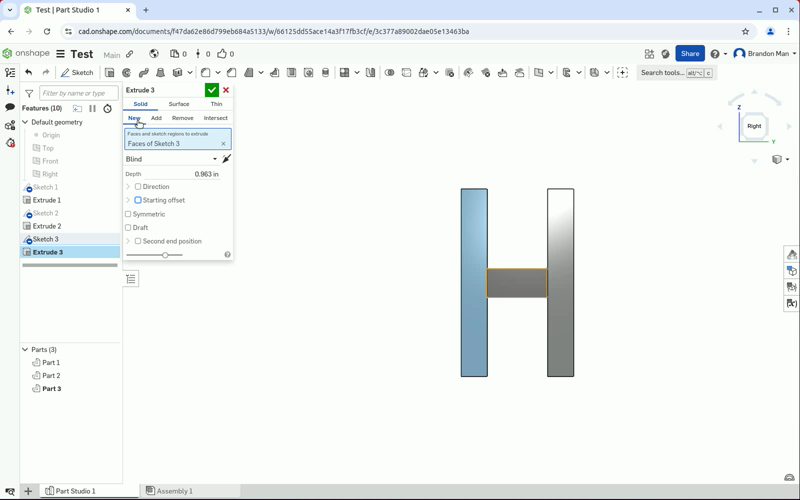
key(tab, 2)
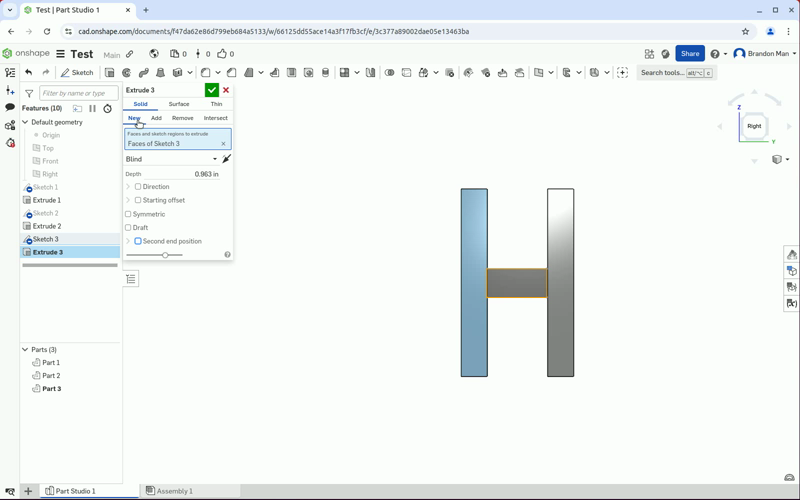
key(space)
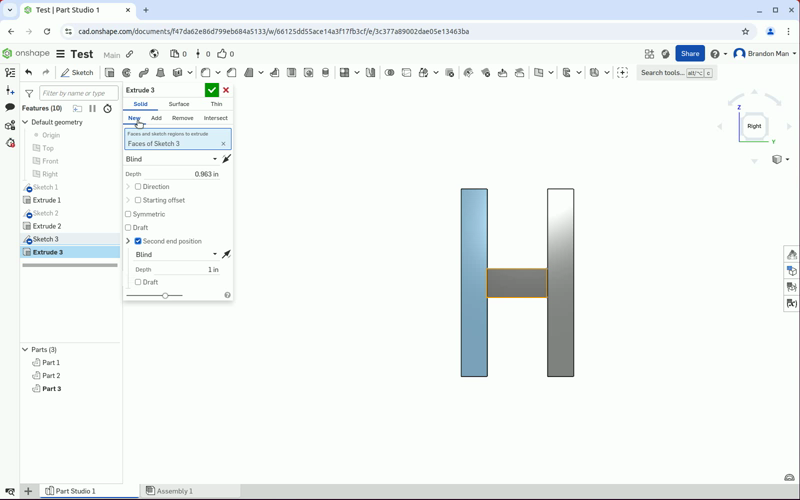
key(tab, 3)
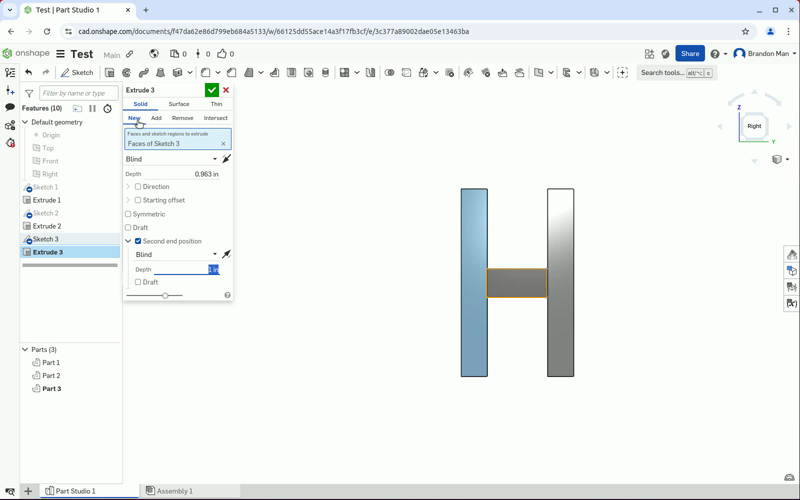
text(0.963)
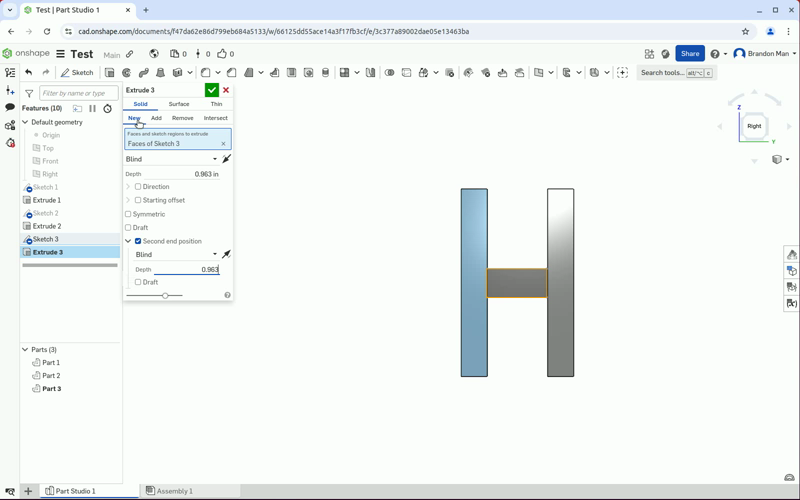
key(enter)
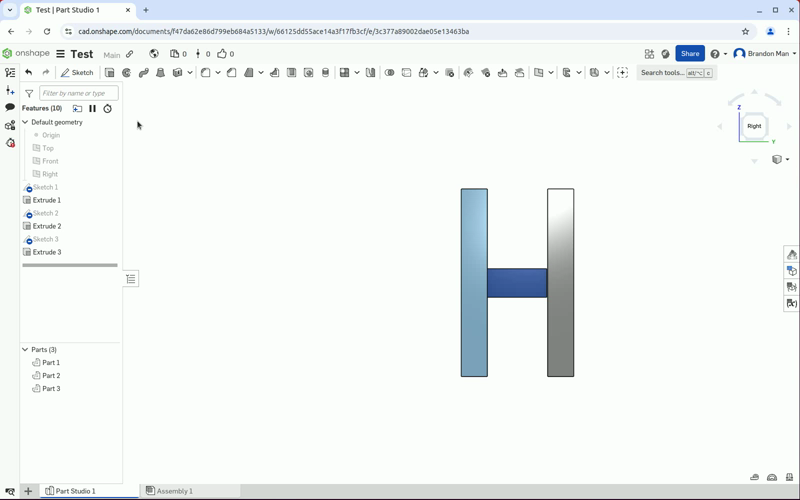
key(shift+h)
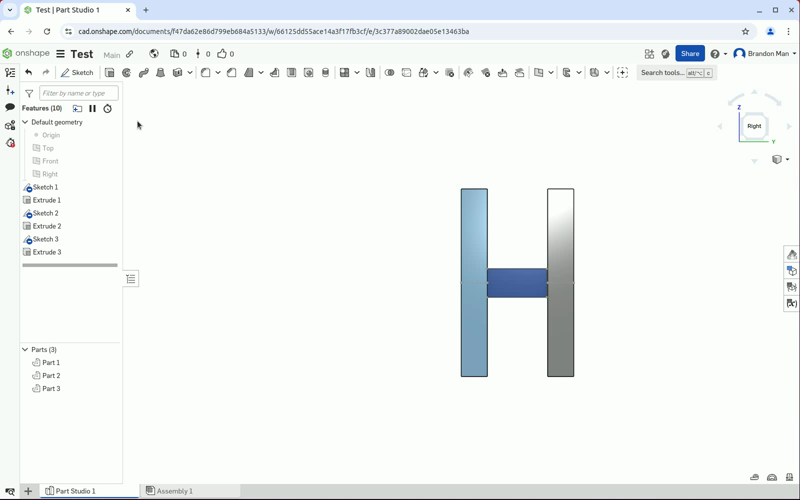
key(shift+h)
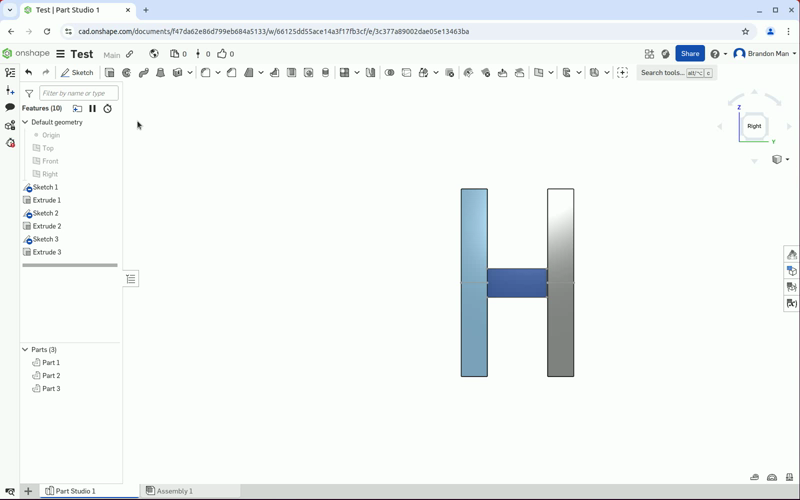
key(shift+7)
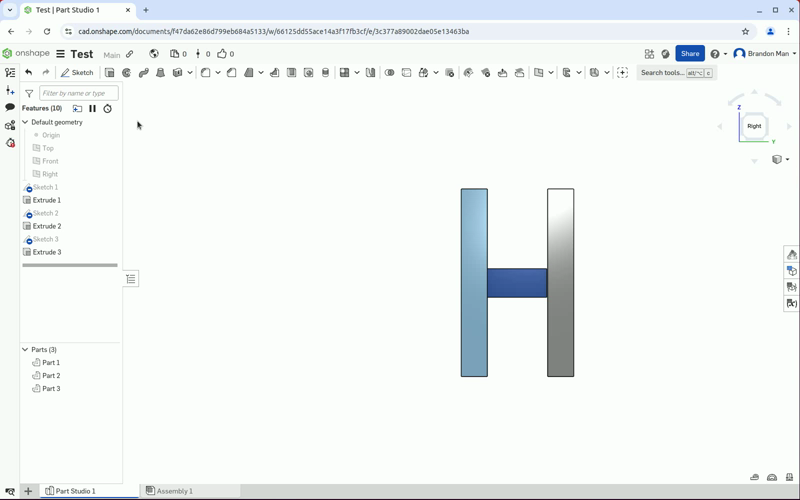
key(right, 2)
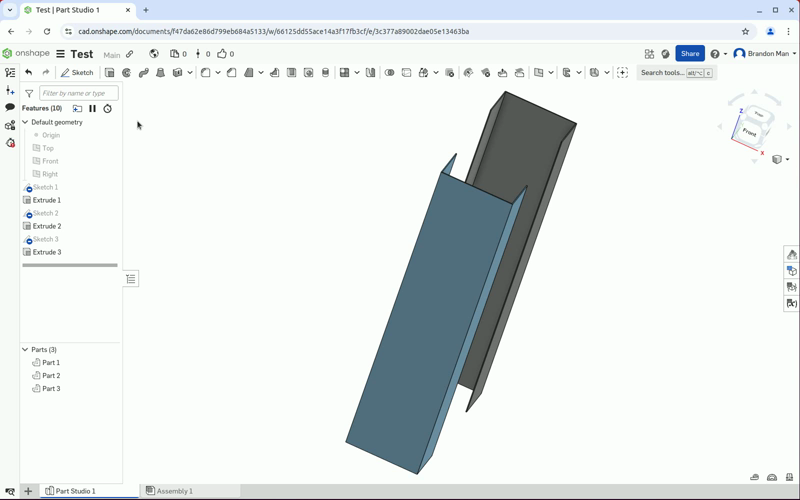
key(down, 2)
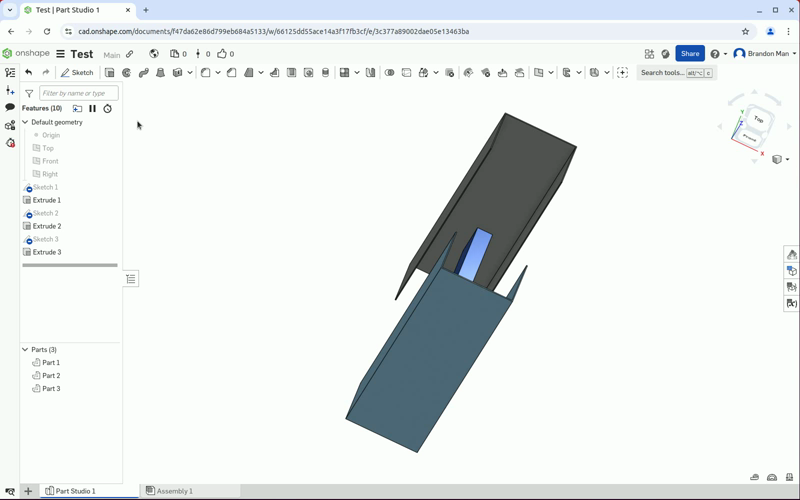
key(up, 2)
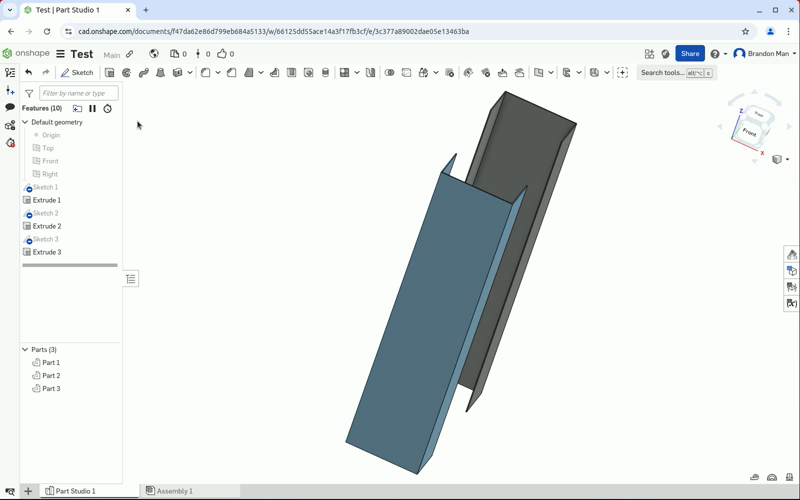
key(left, 2)
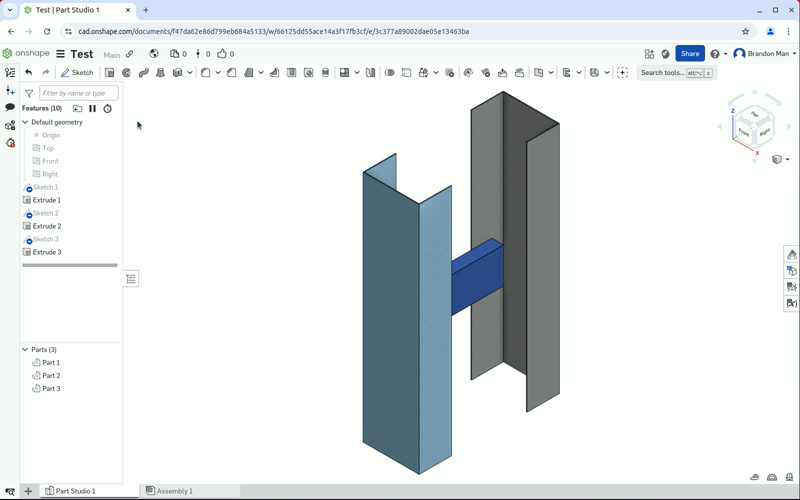
mouse_move(73, 189)
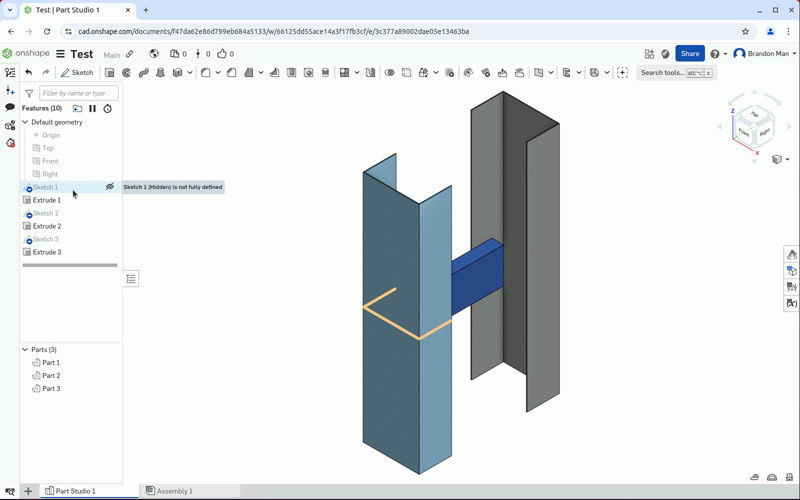
click(73, 189)